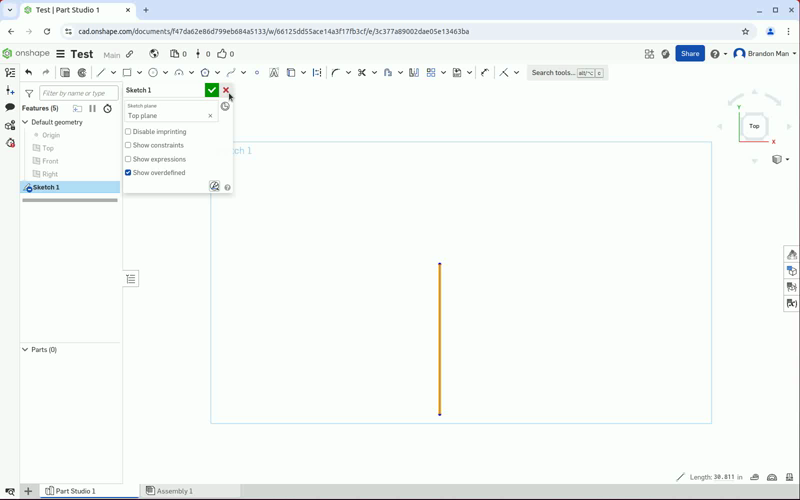
key(shift+h)
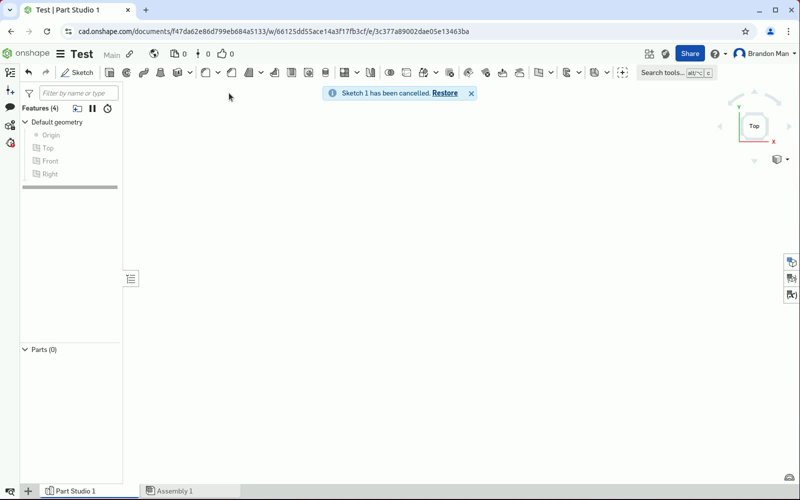
mouse_move(73, 352)
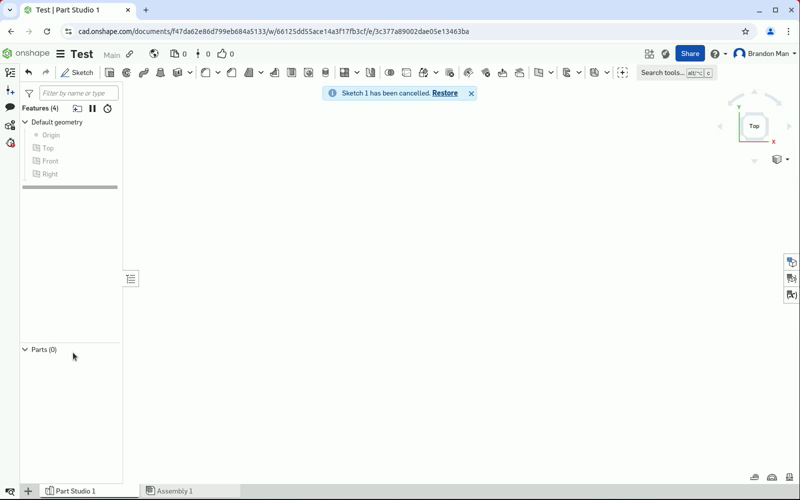
key(y)
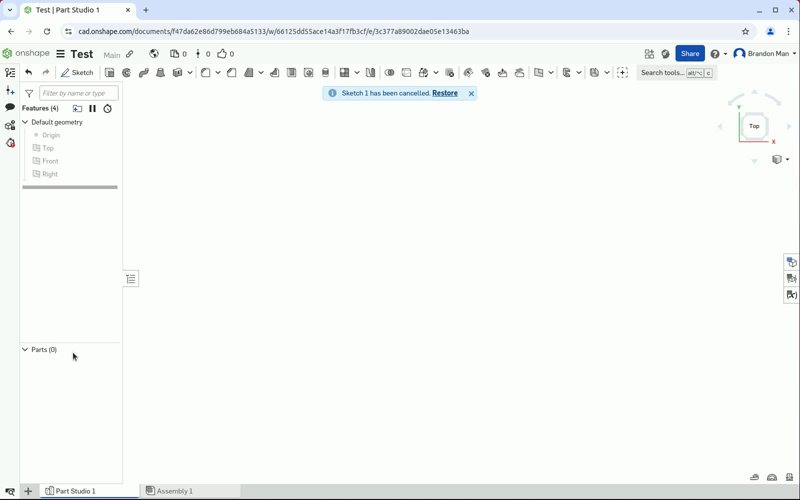
key(shift+p)
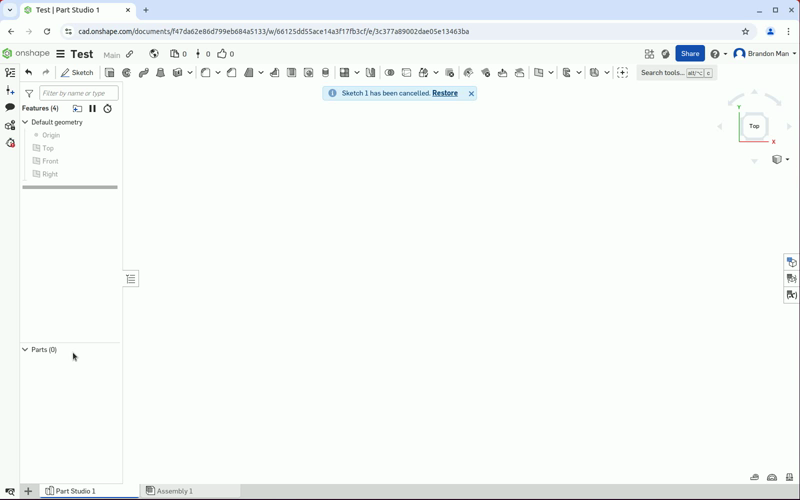
key(space)
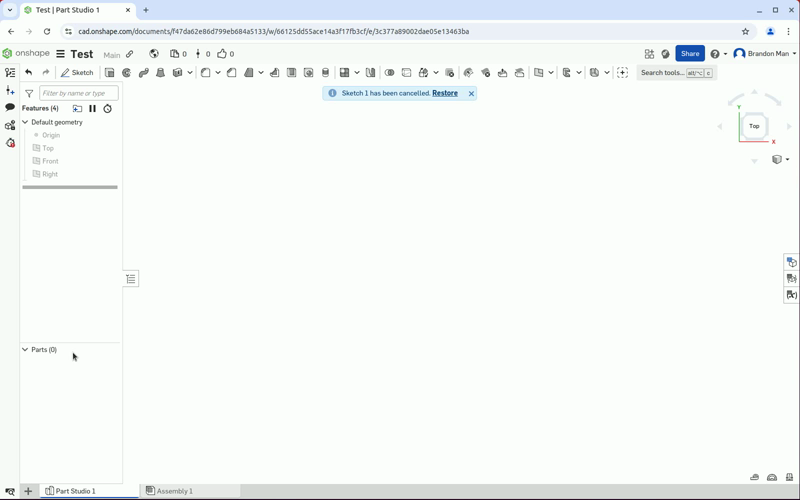
key_down(shift)
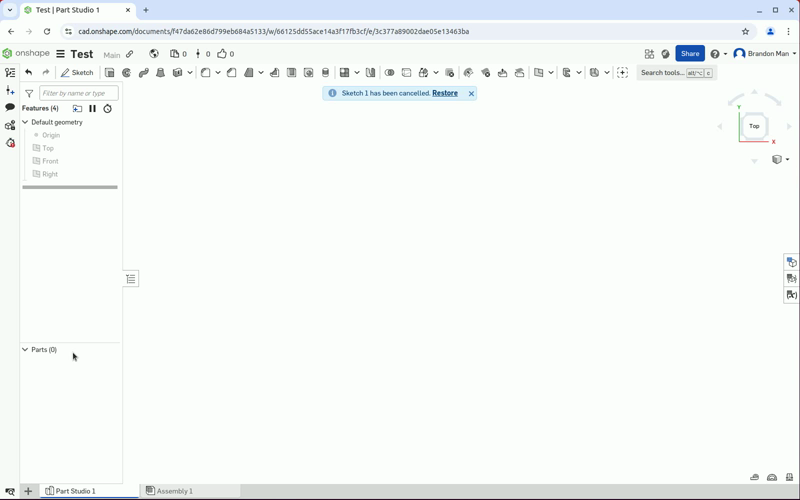
key(up)
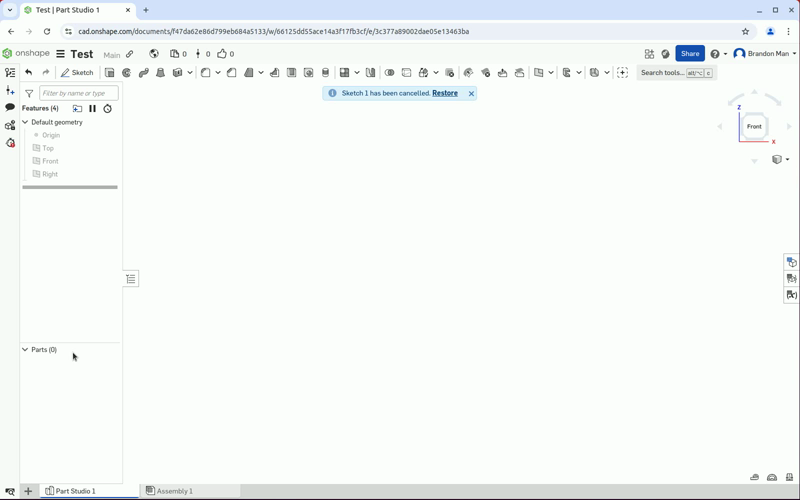
key_up(shift)
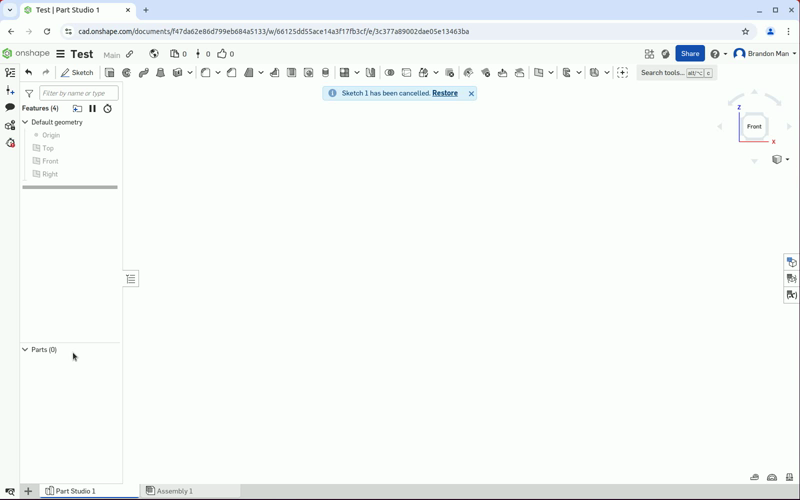
mouse_move(73, 352)
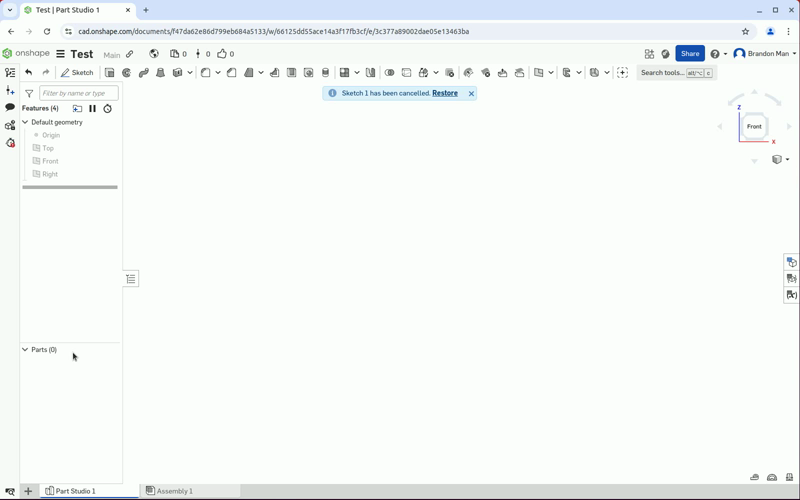
key(shift+y)
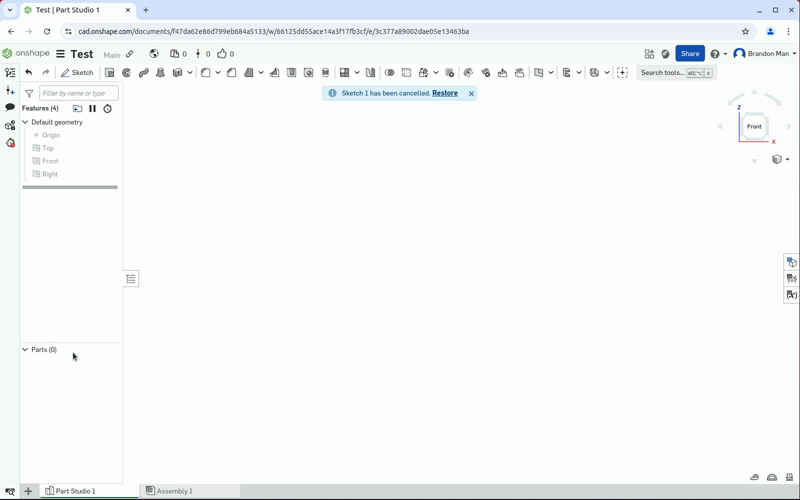
key(shift+s)
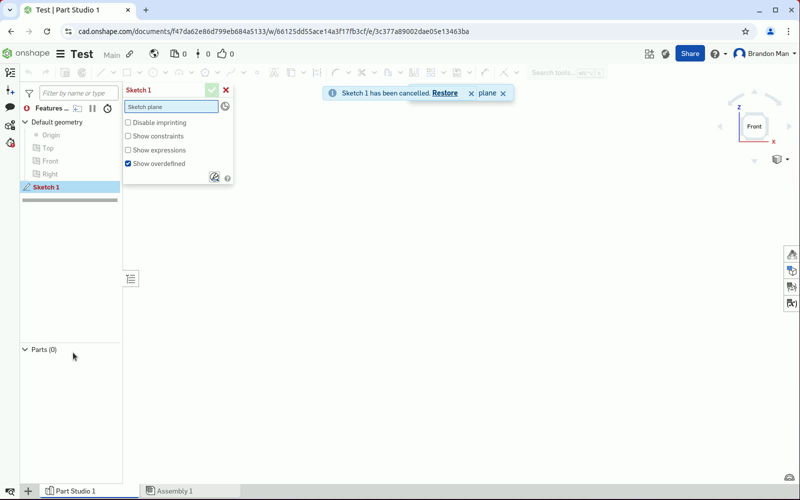
mouse_move(73, 163)
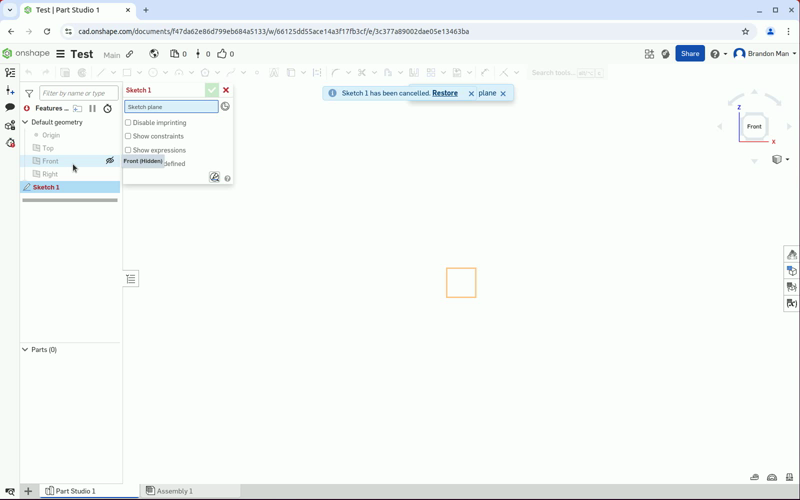
click(73, 163)
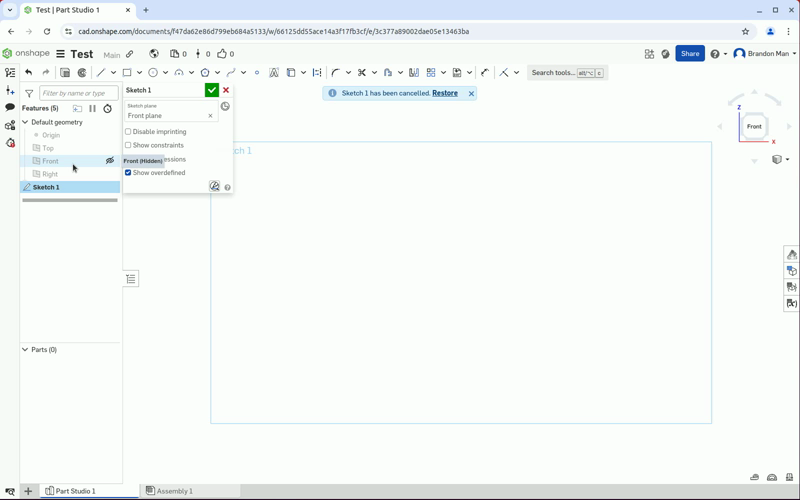
mouse_move(73, 352)
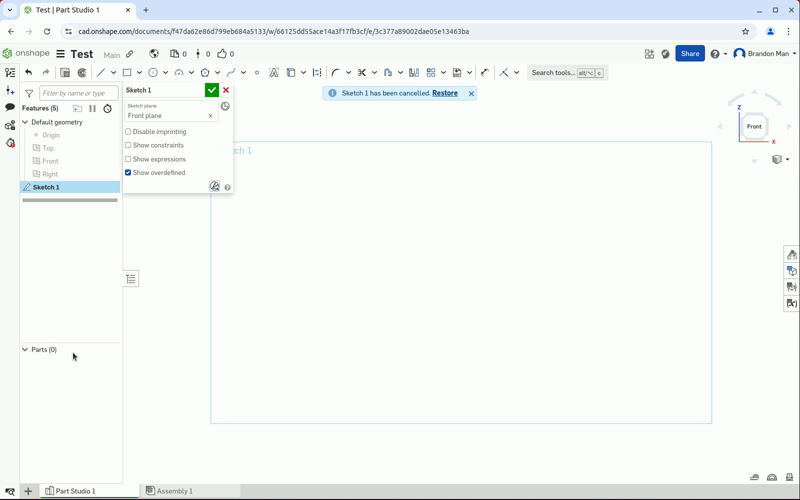
key(y)
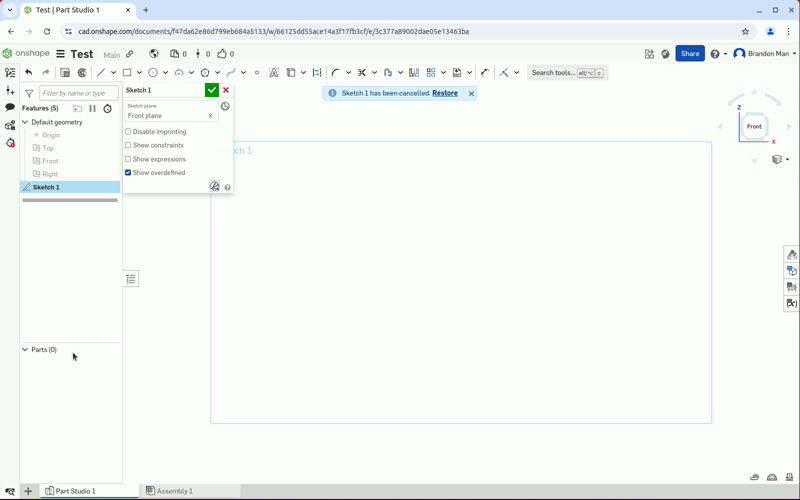
key(c)
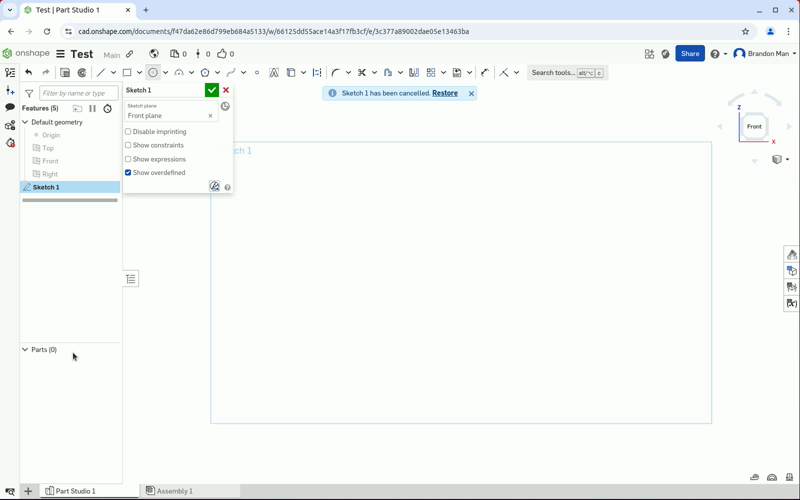
key_down(shift)
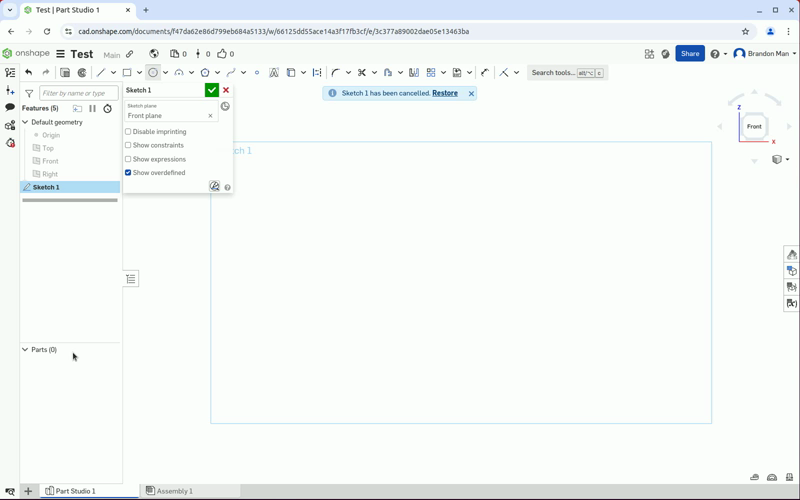
mouse_move(461, 282)
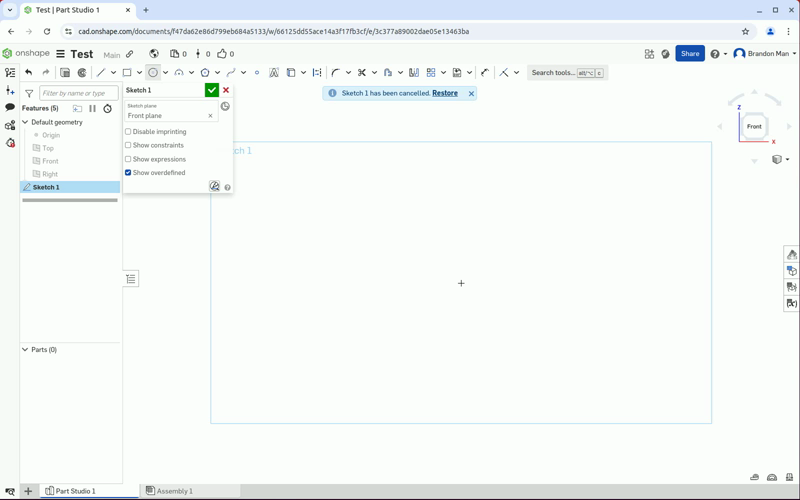
click(461, 282)
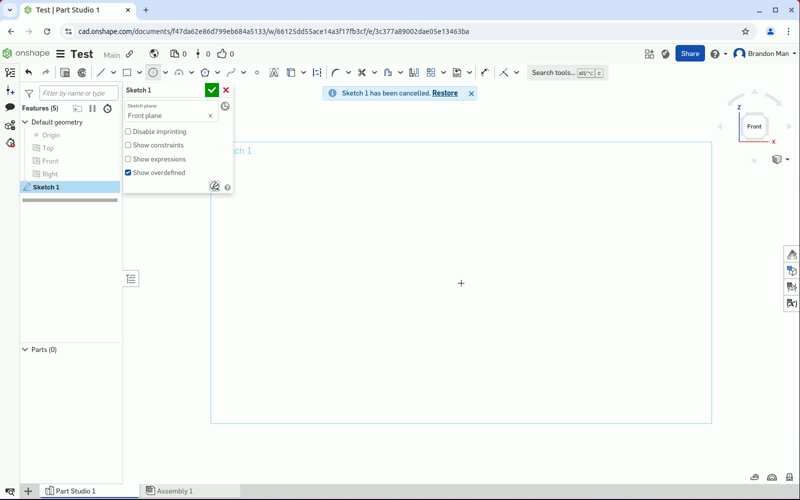
key_up(shift)
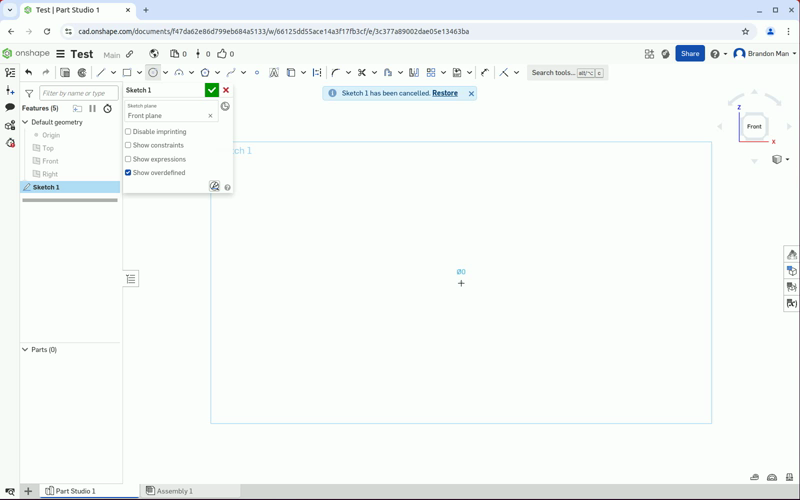
mouse_move(499, 282)
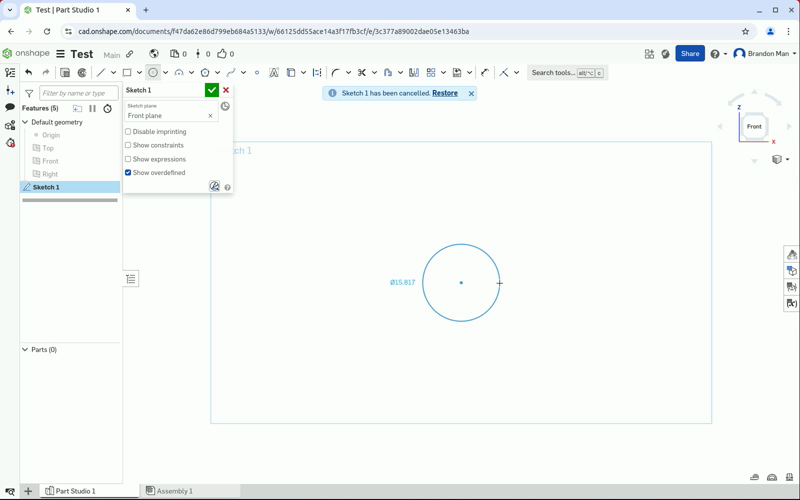
click(499, 282)
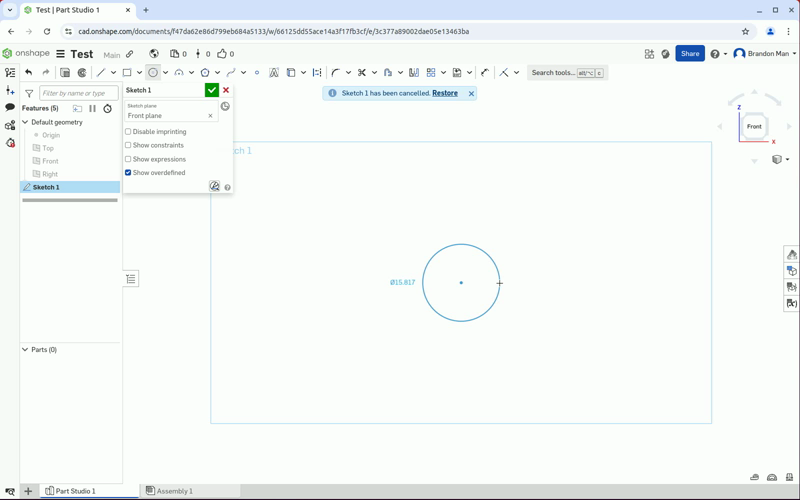
key(esc)
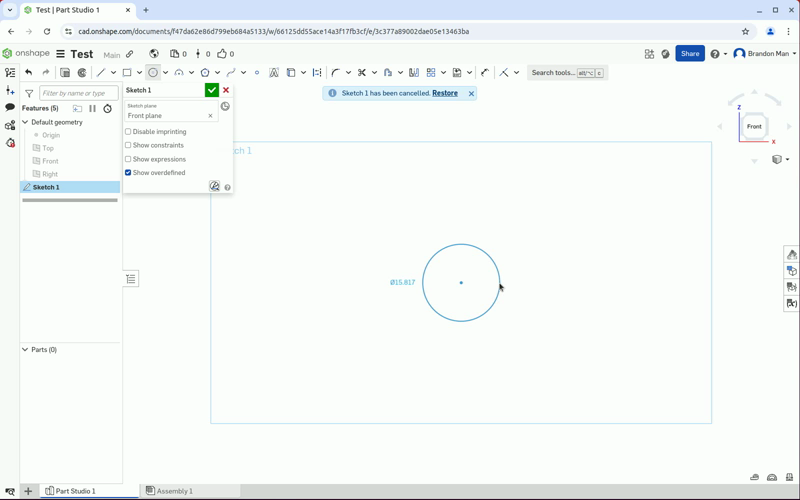
mouse_move(440, 261)
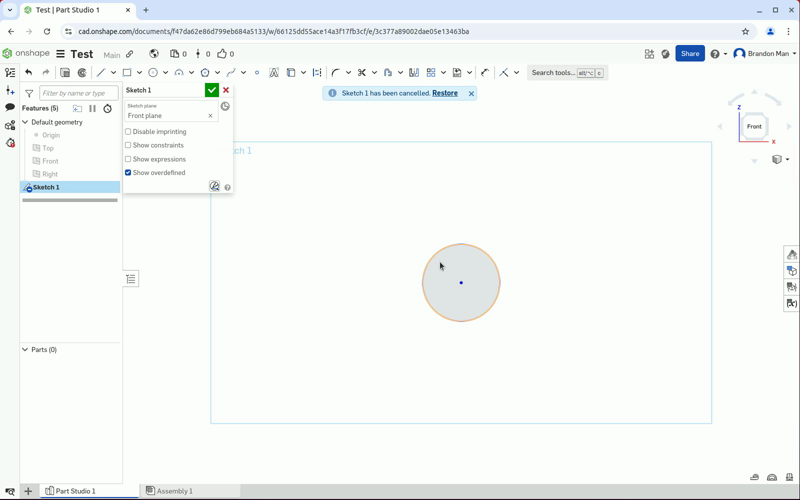
click(440, 261)
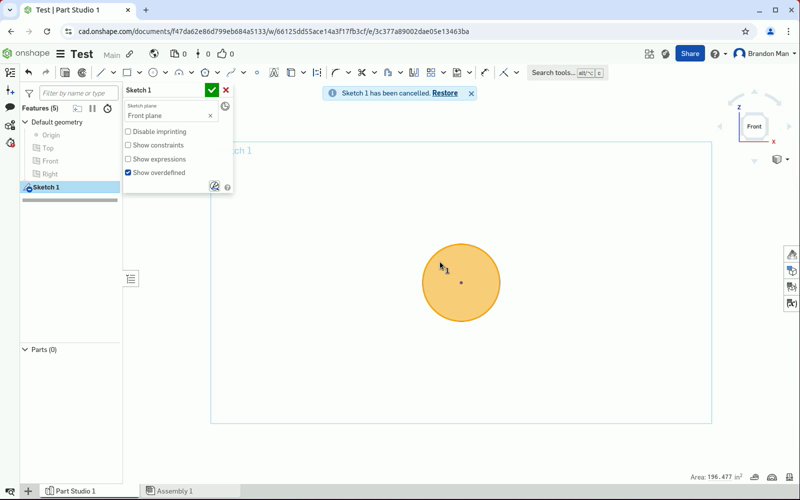
mouse_move(73, 352)
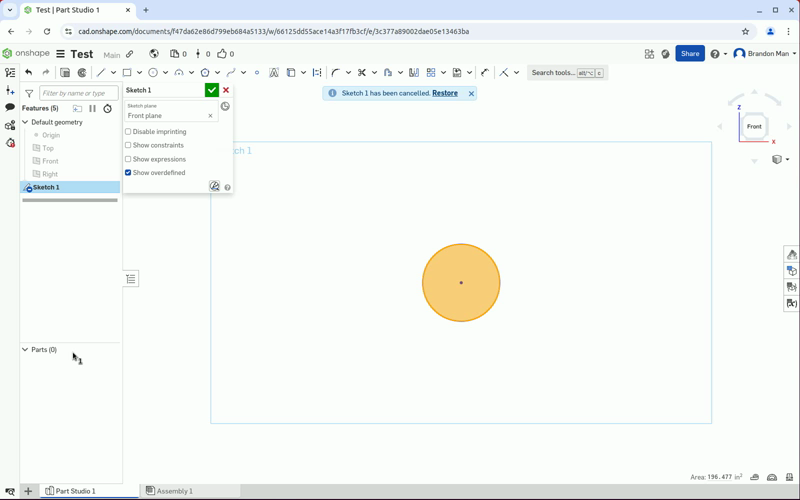
key(shift+y)
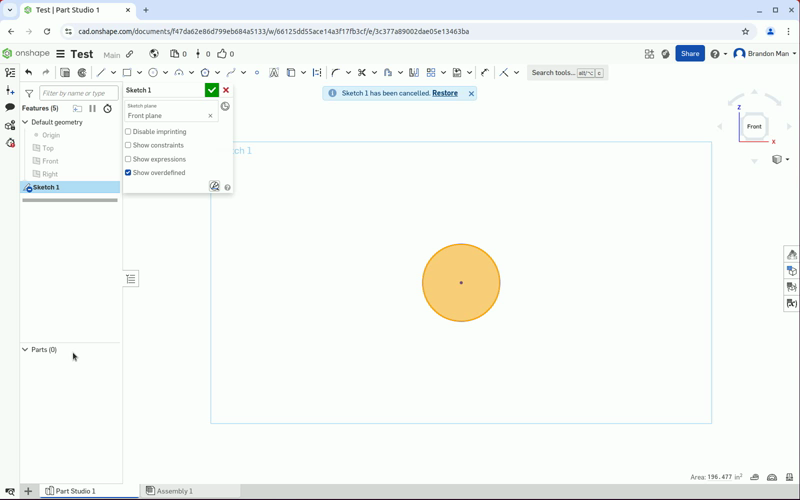
key(shift+e)
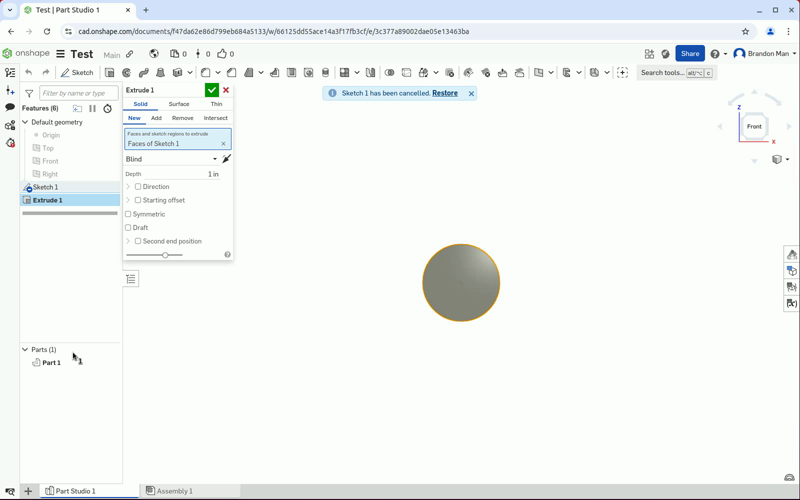
mouse_move(143, 106)
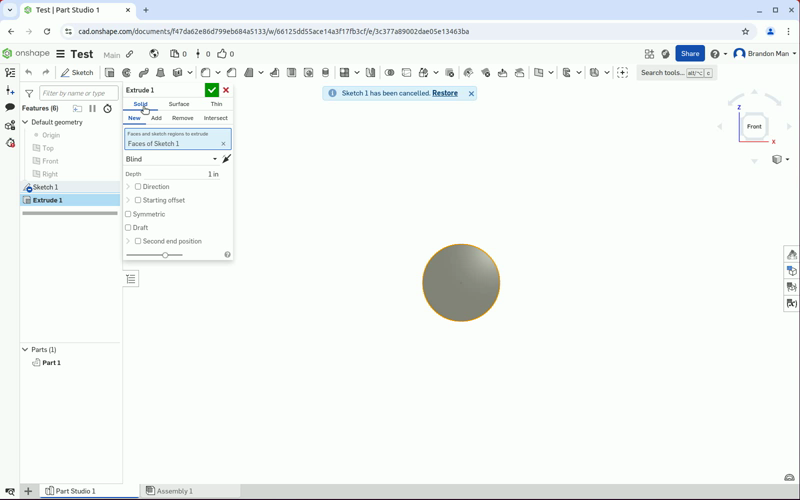
click(143, 106)
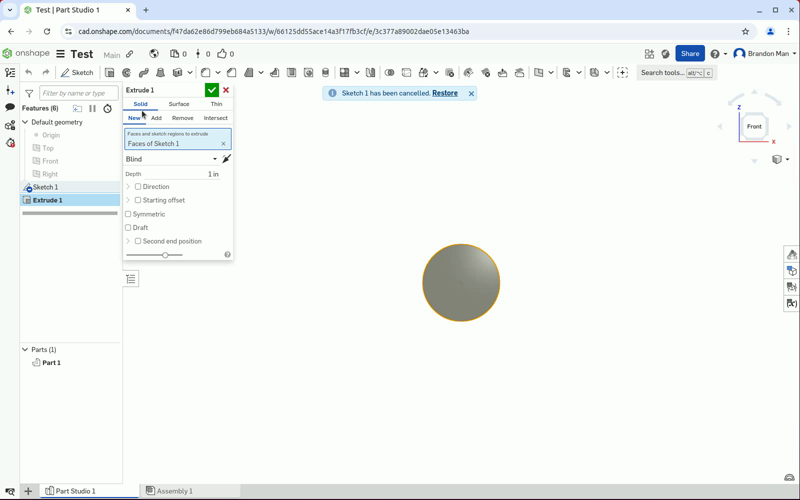
mouse_move(137, 120)
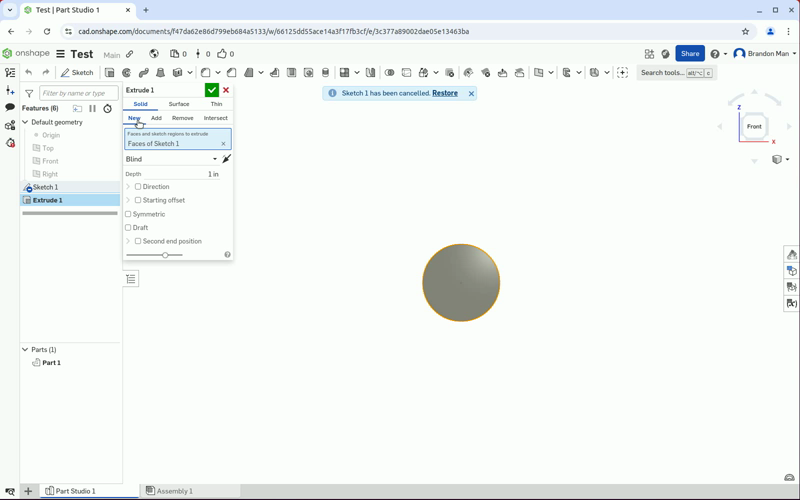
click(137, 120)
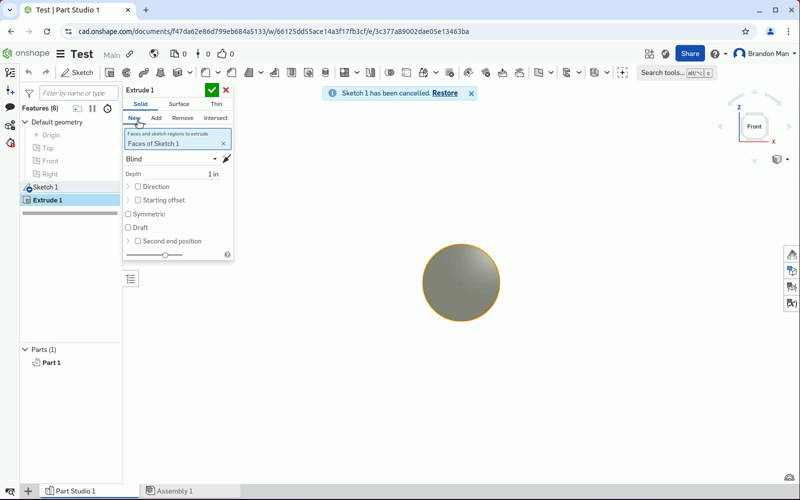
key(tab, 4)
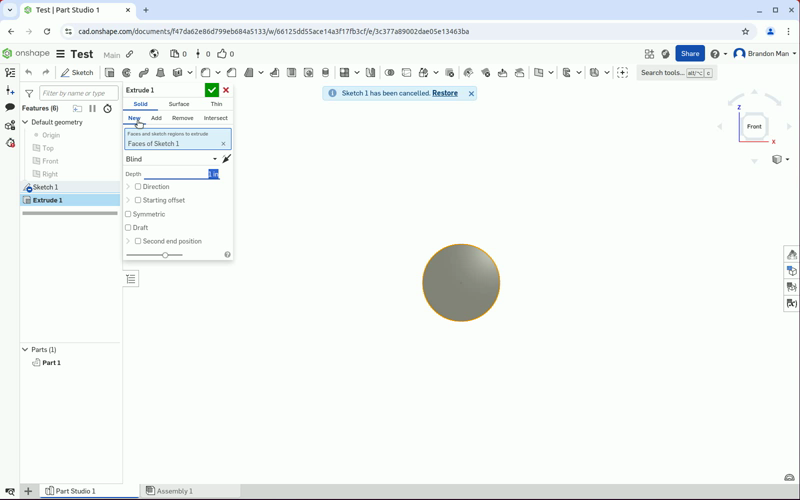
text(23.108)
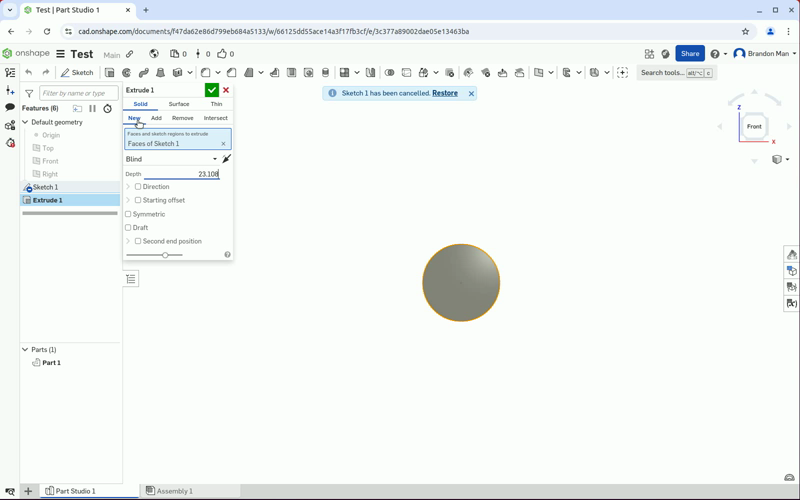
key(enter)
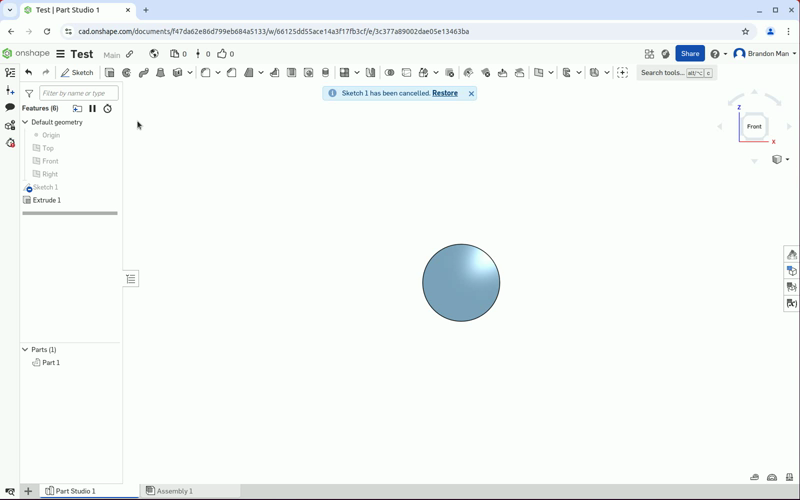
key(shift+h)
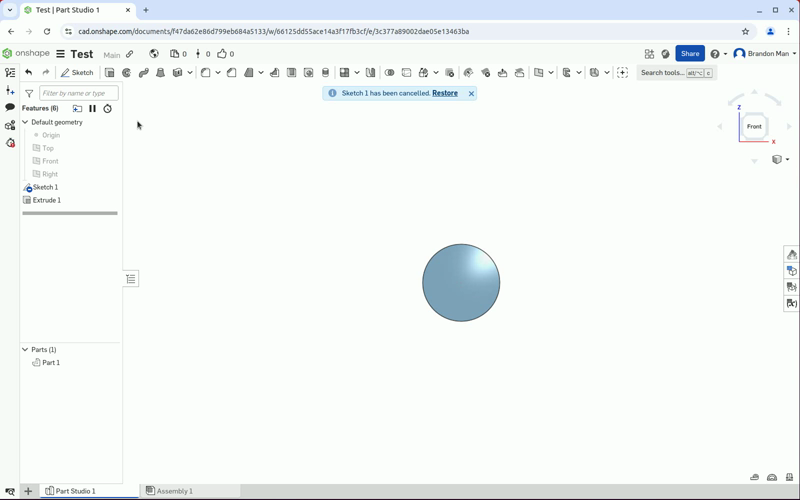
key(shift+h)
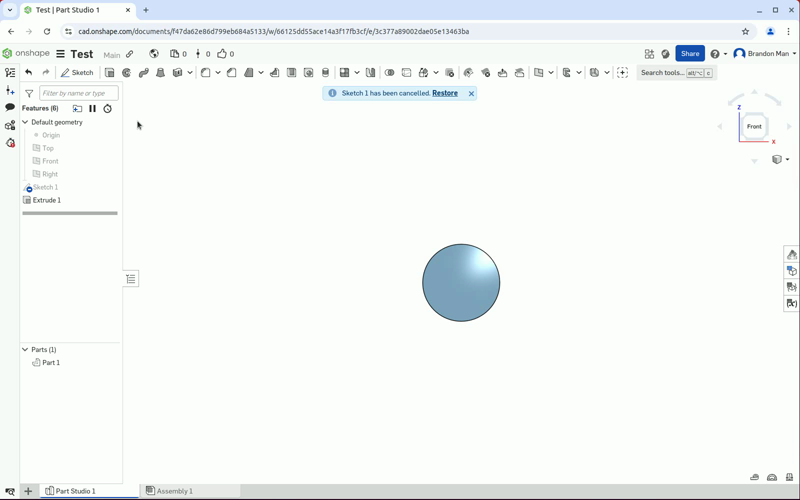
mouse_move(73, 189)
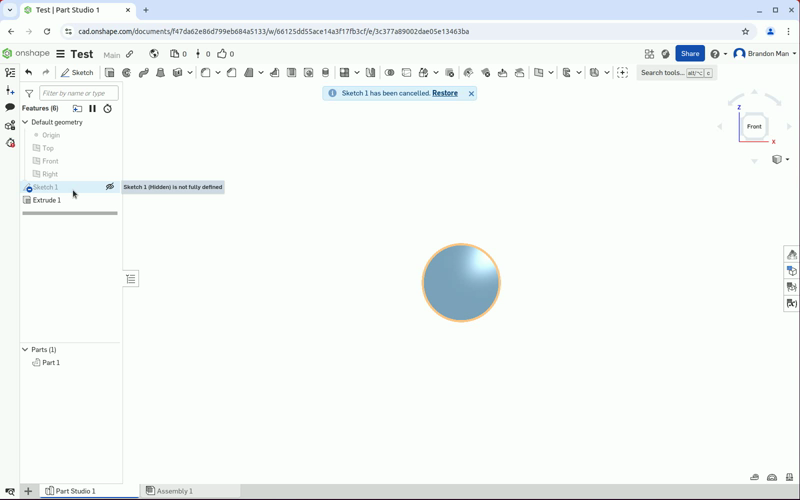
click(73, 189)
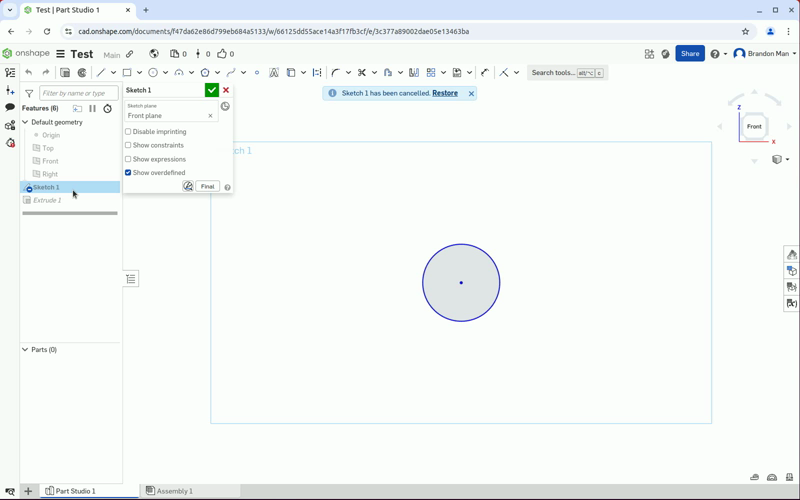
mouse_move(229, 92)
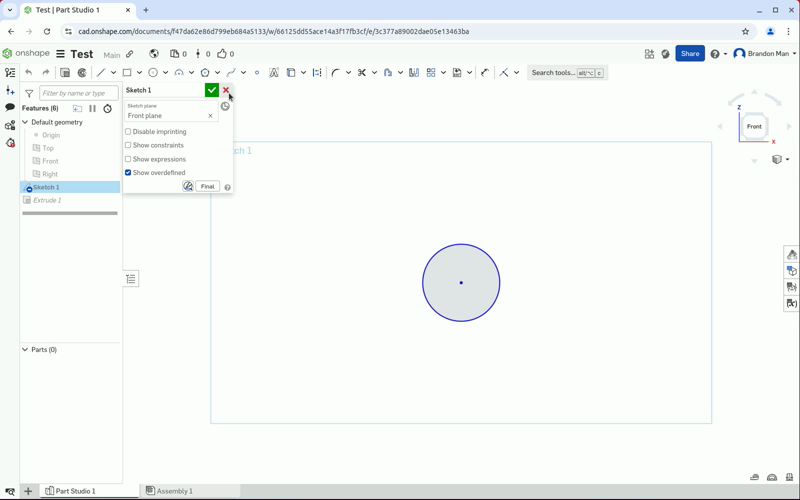
click(229, 92)
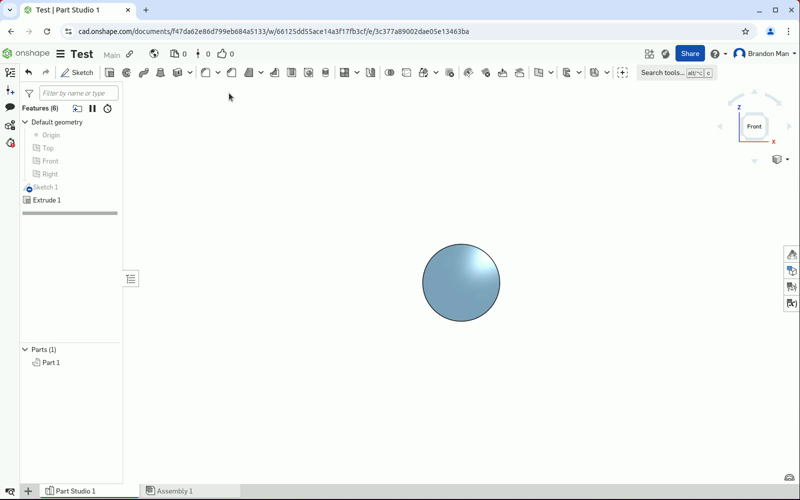
mouse_move(541, 75)
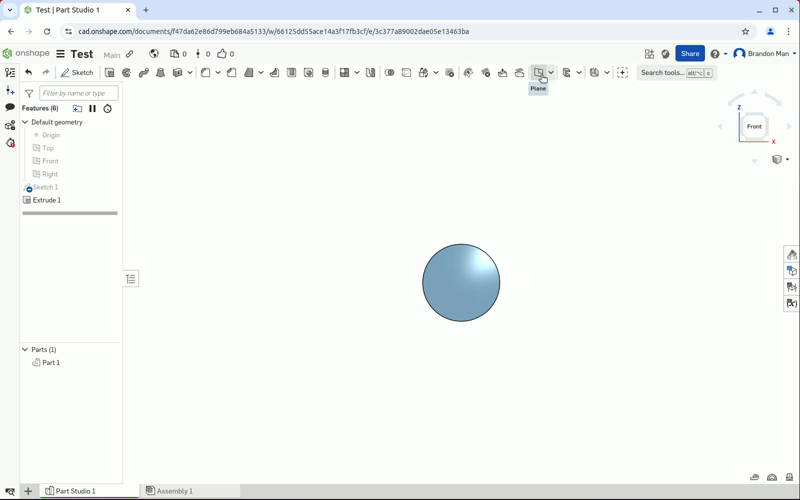
click(541, 75)
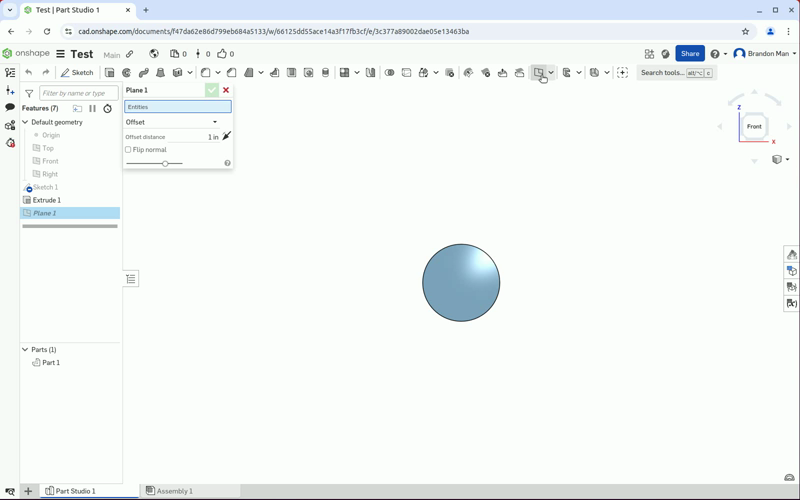
mouse_move(73, 163)
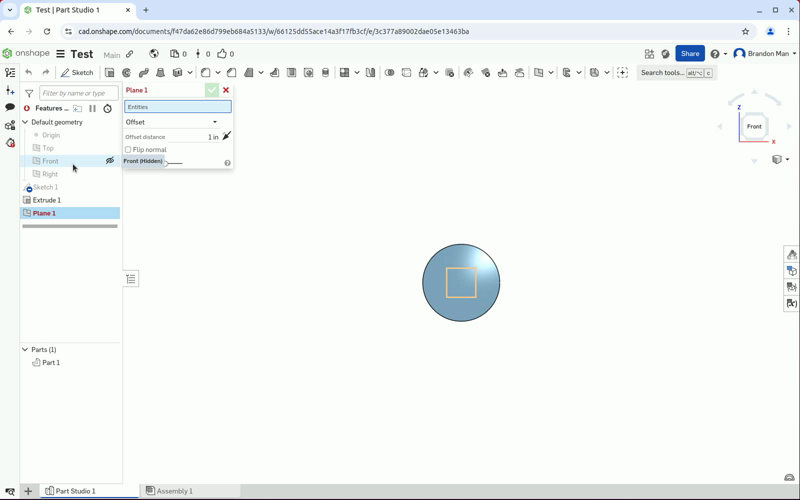
click(73, 163)
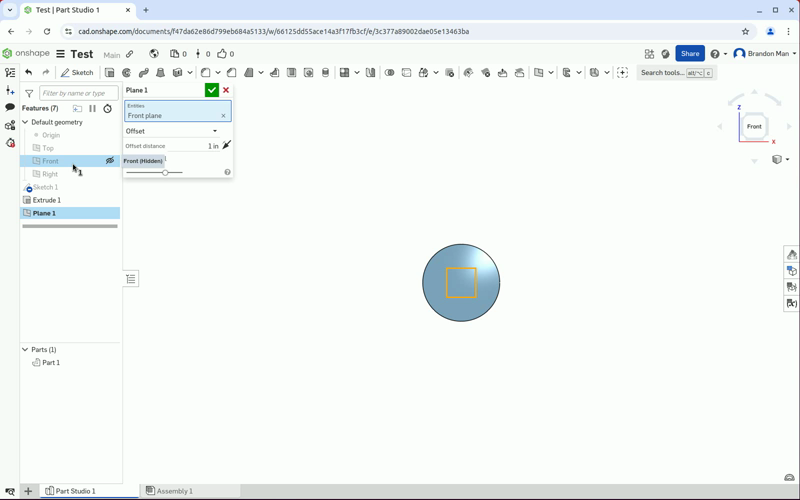
key(tab, 2)
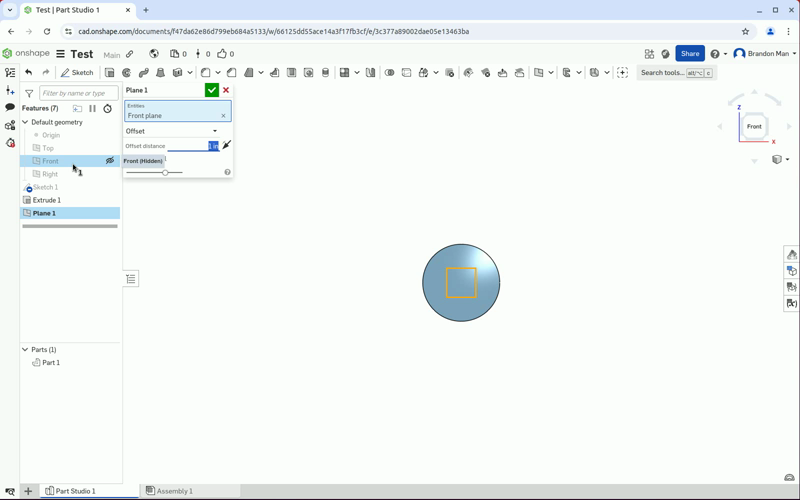
text(23.108)
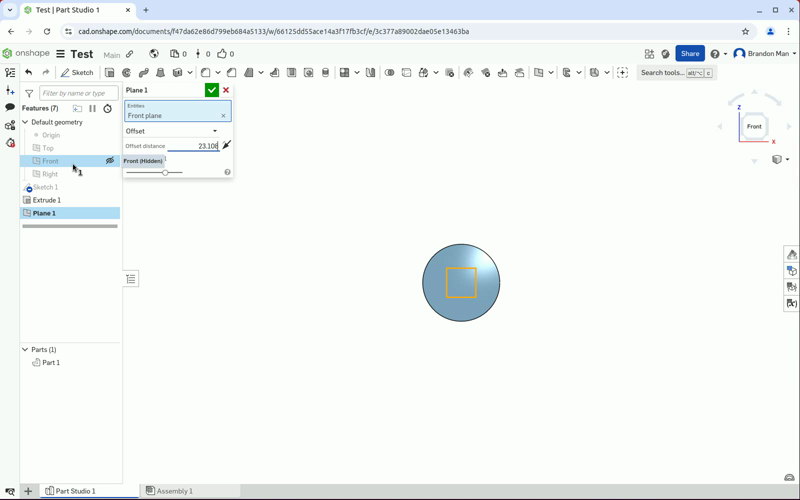
key(enter, 2)
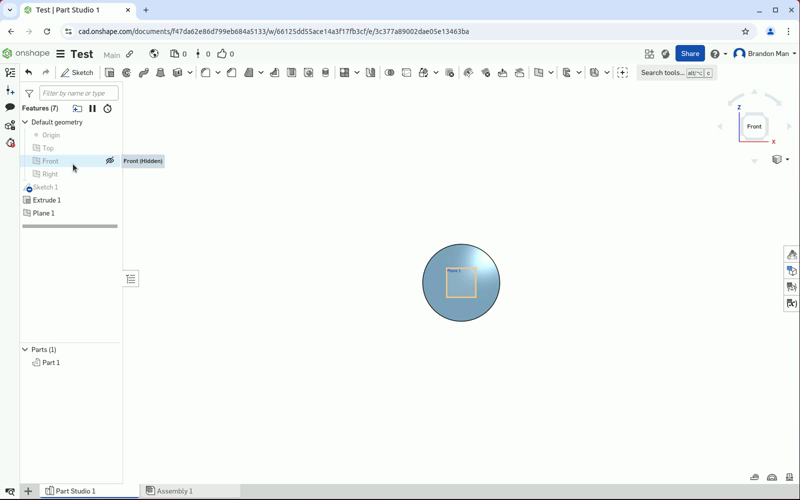
key(shift+s)
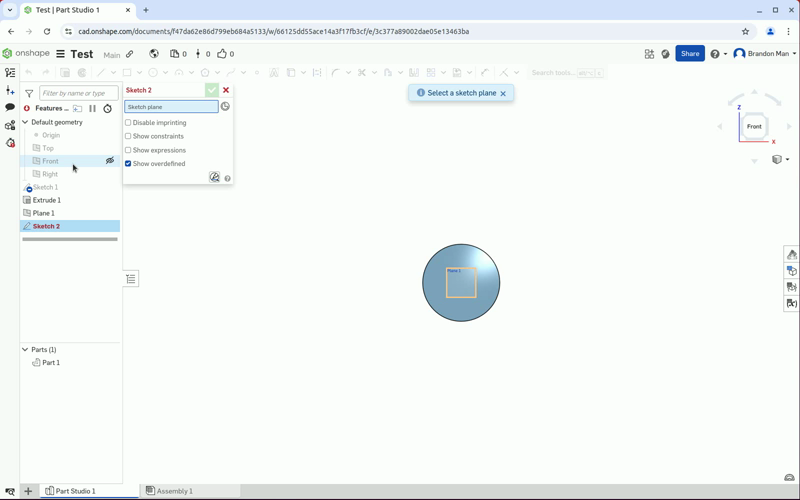
mouse_move(73, 215)
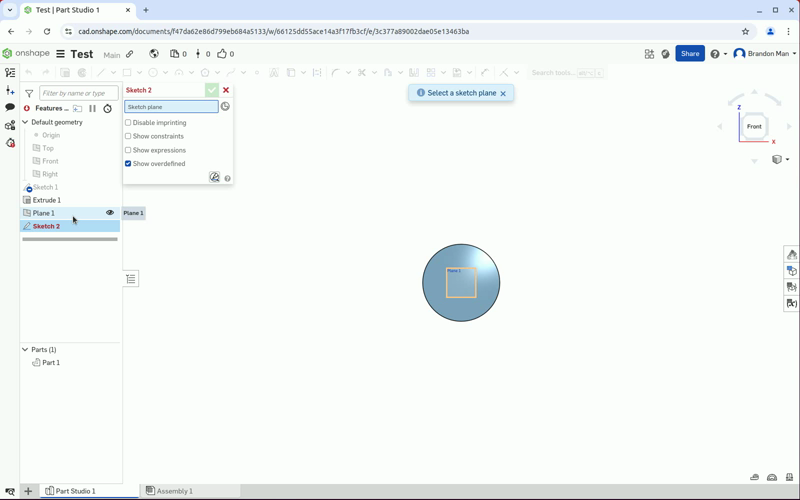
click(73, 215)
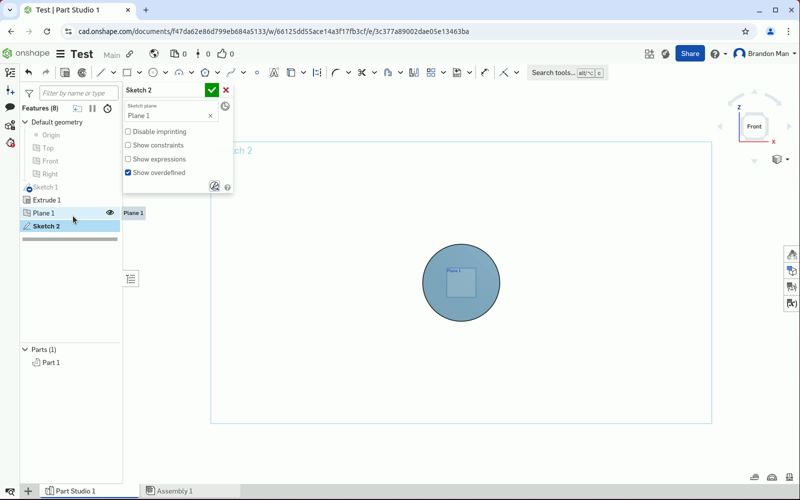
mouse_move(73, 352)
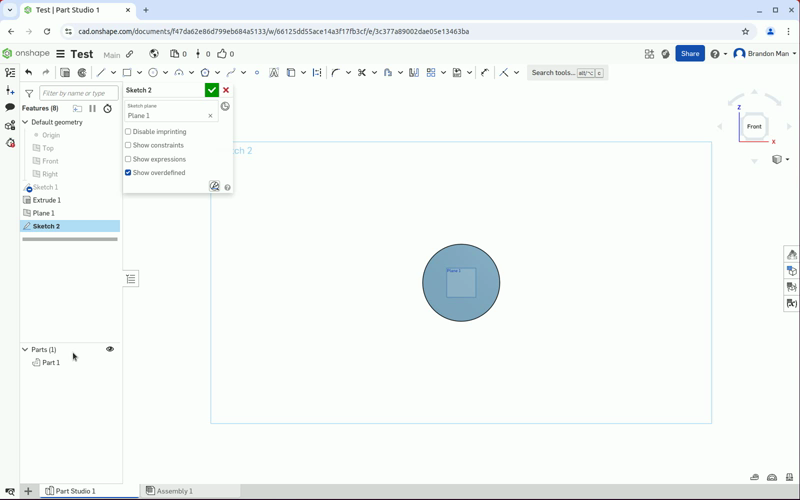
key(y)
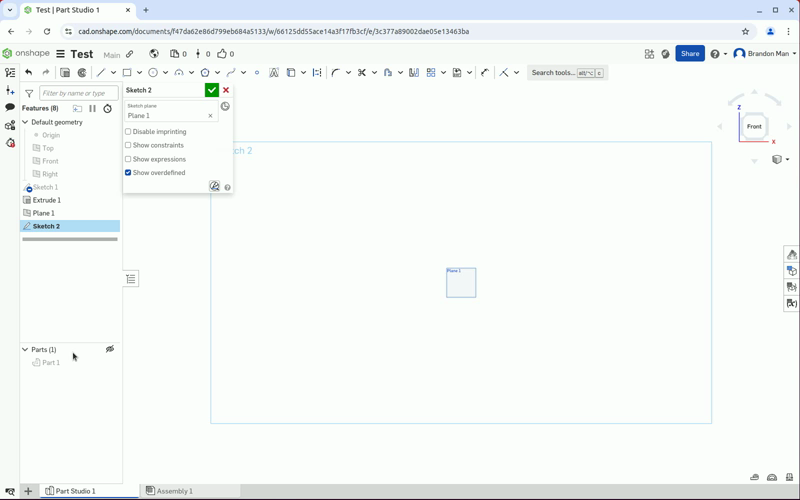
key(l)
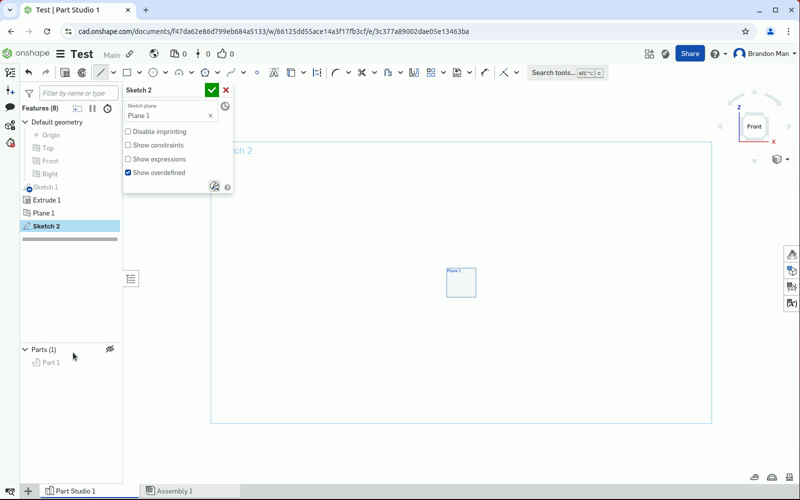
key_down(shift)
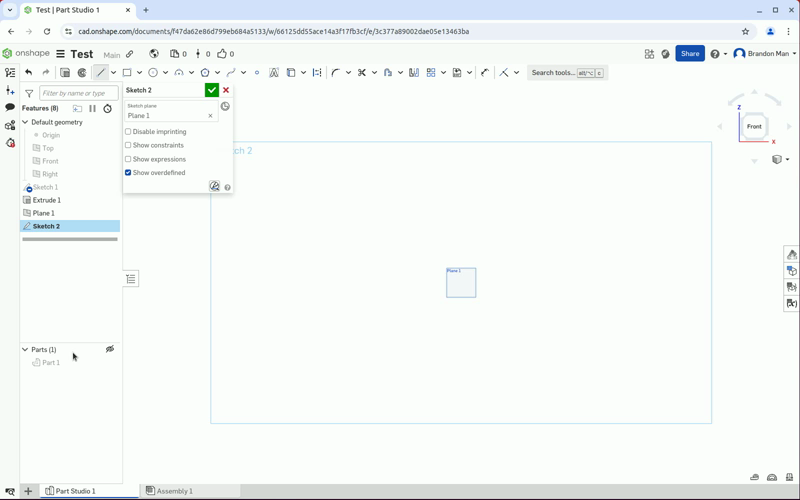
mouse_move(417, 259)
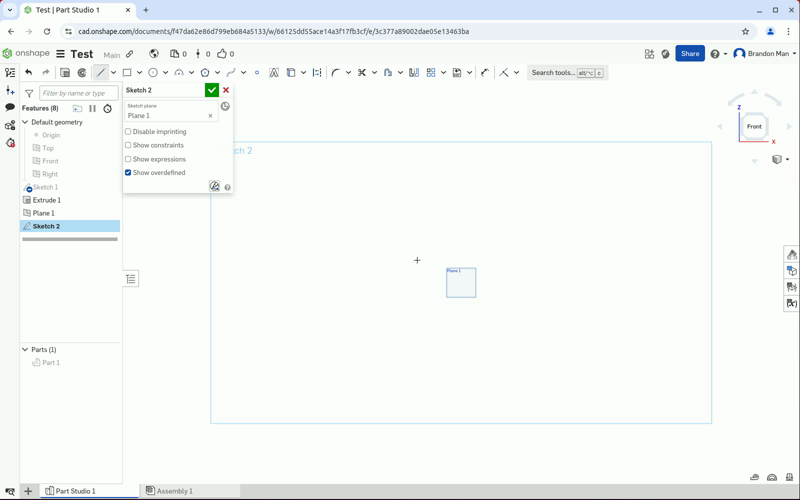
click(417, 259)
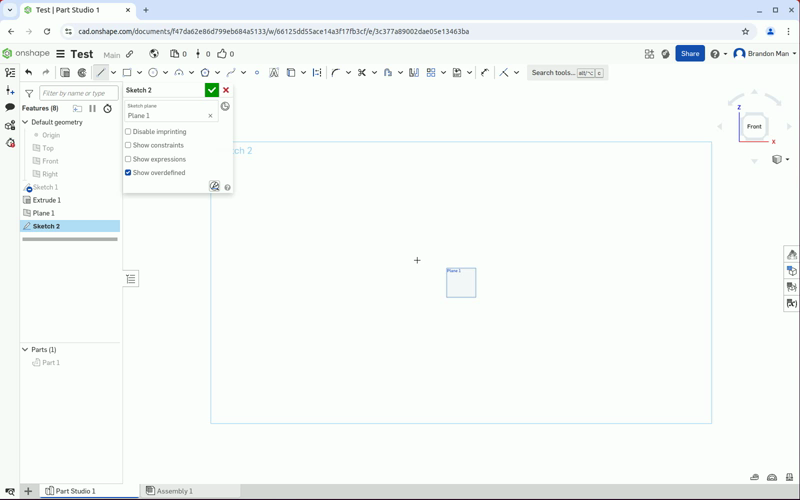
key_up(shift)
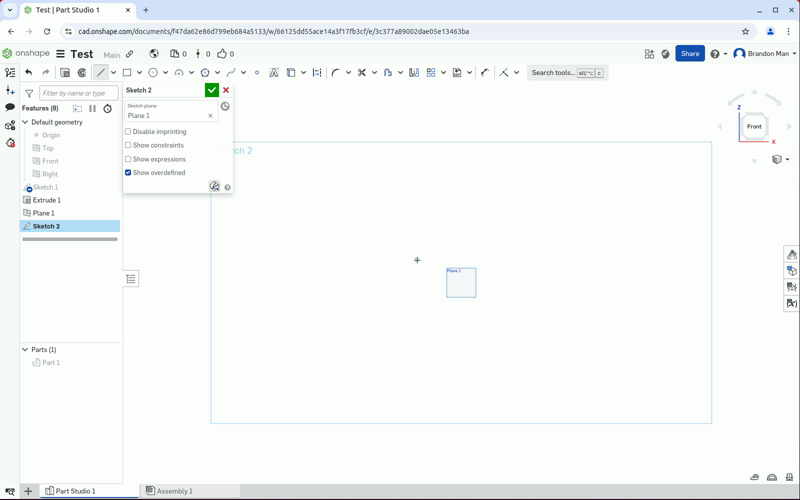
key_down(shift)
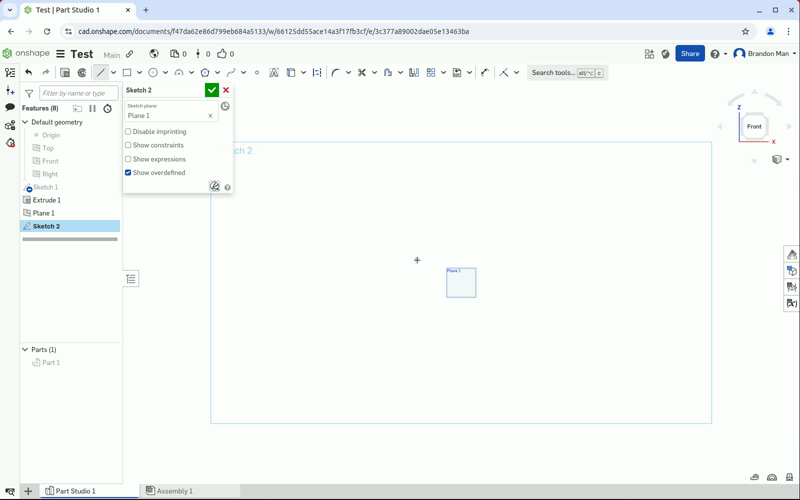
mouse_move(447, 259)
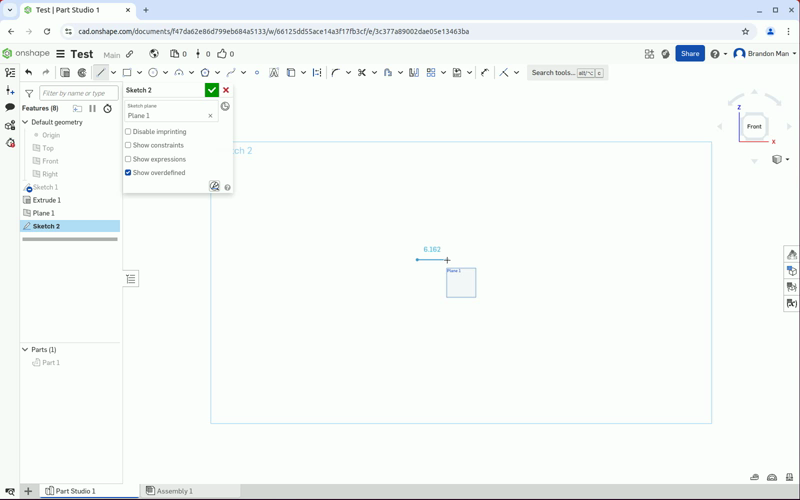
mouse_move(431, 259)
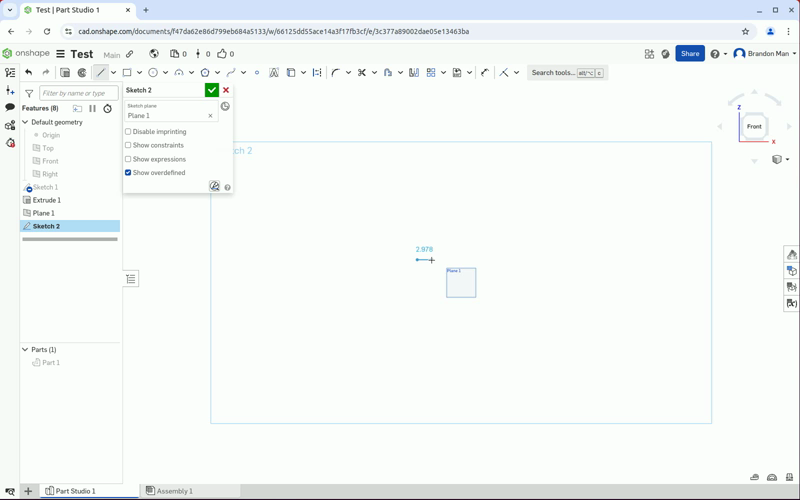
click(431, 259)
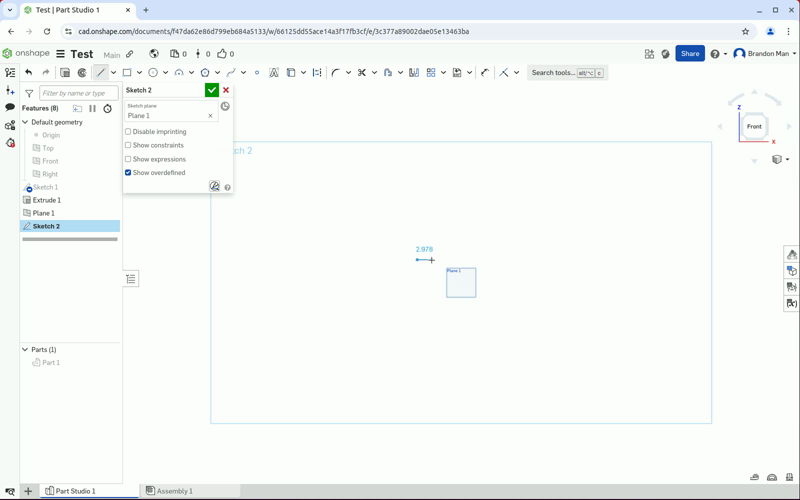
key_up(shift)
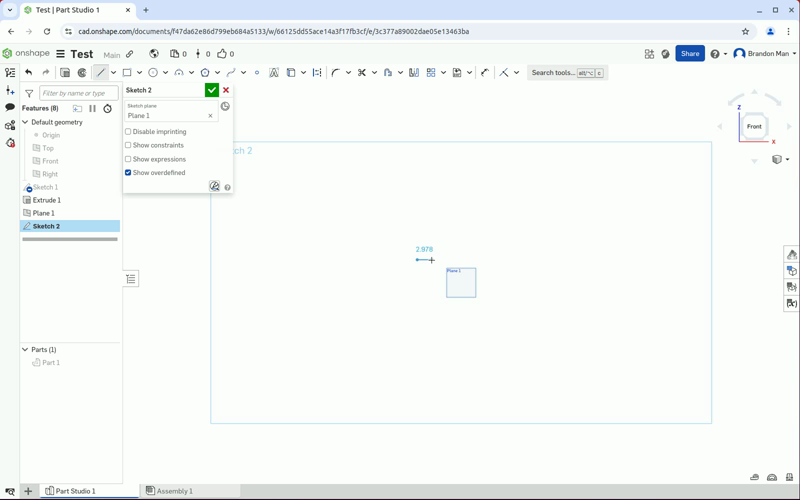
key(esc)
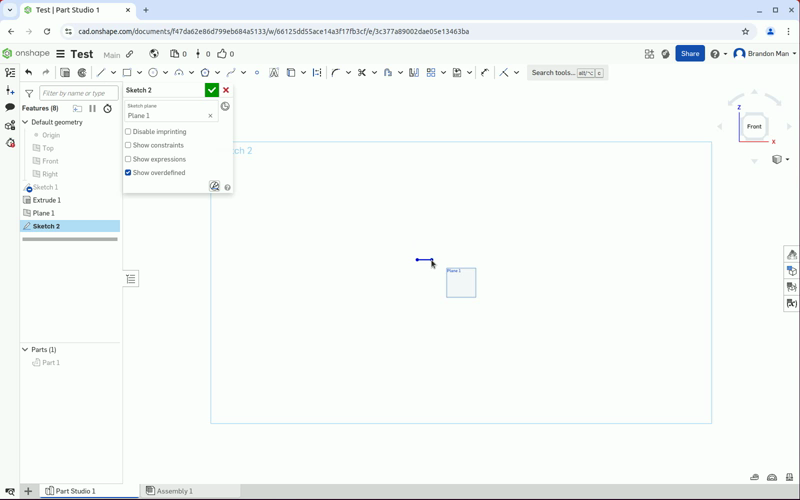
key(a)
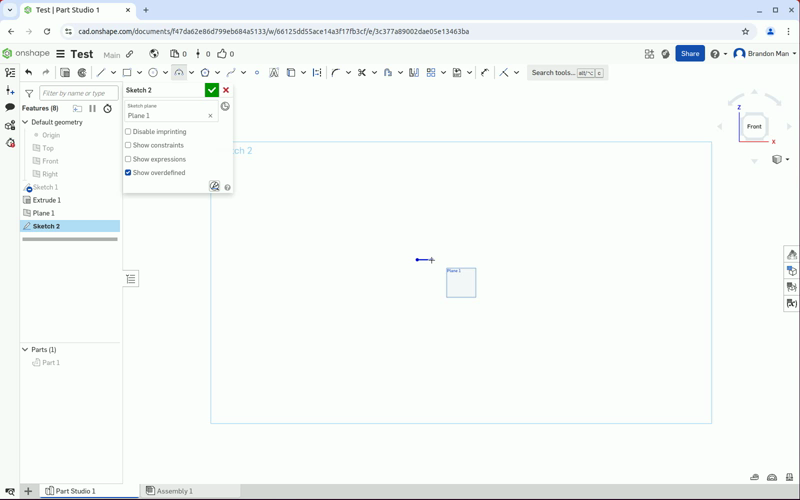
mouse_move(431, 259)
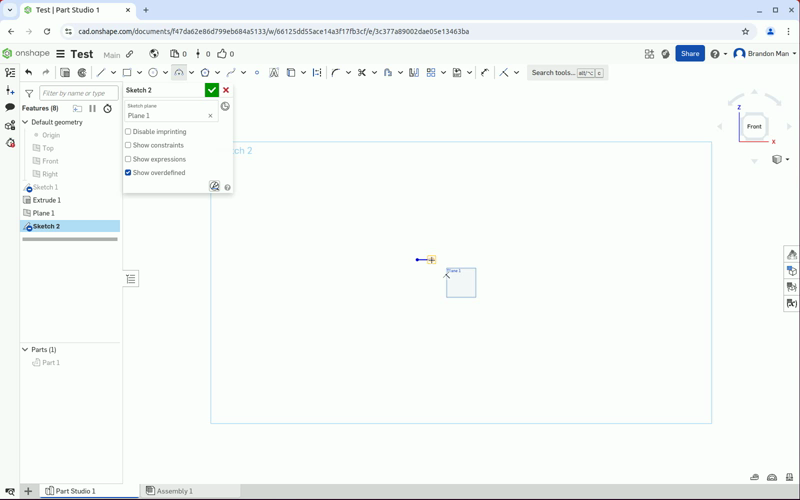
click(431, 259)
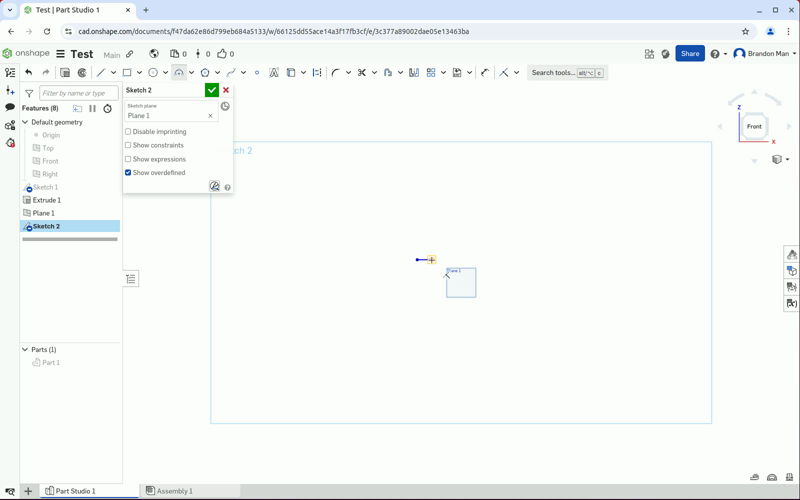
key_down(shift)
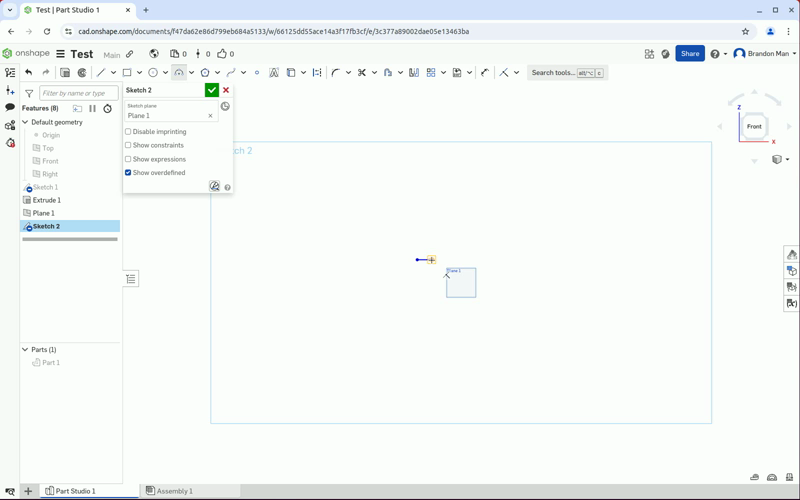
mouse_move(448, 246)
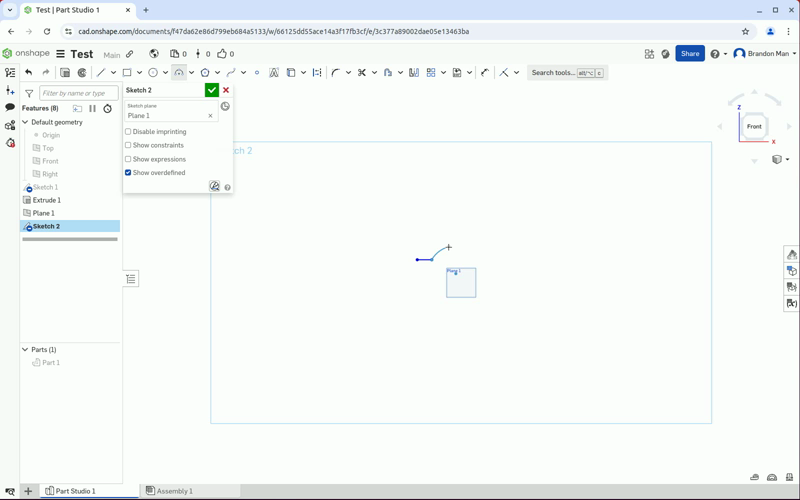
click(448, 246)
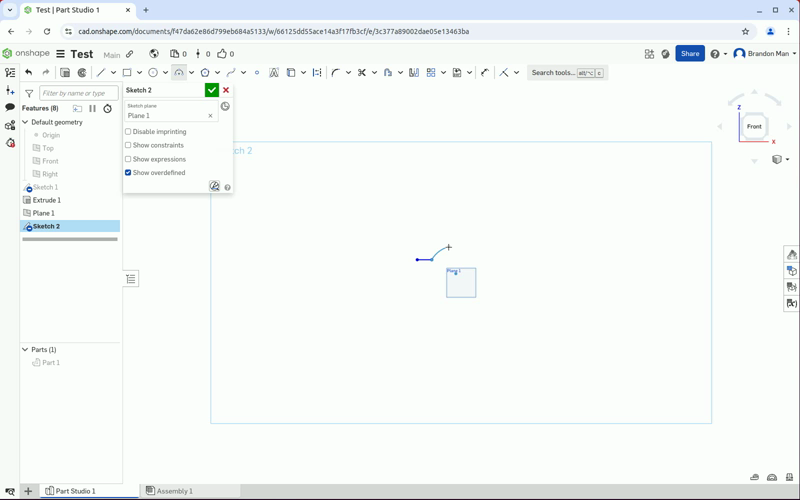
mouse_move(439, 252)
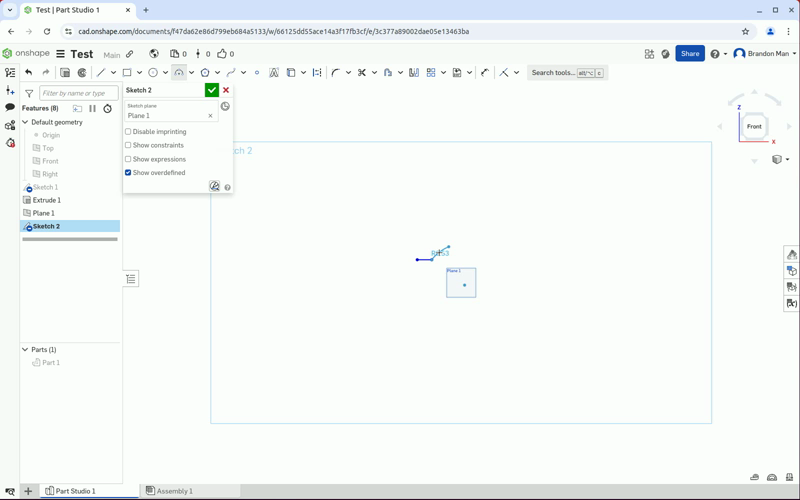
click(439, 252)
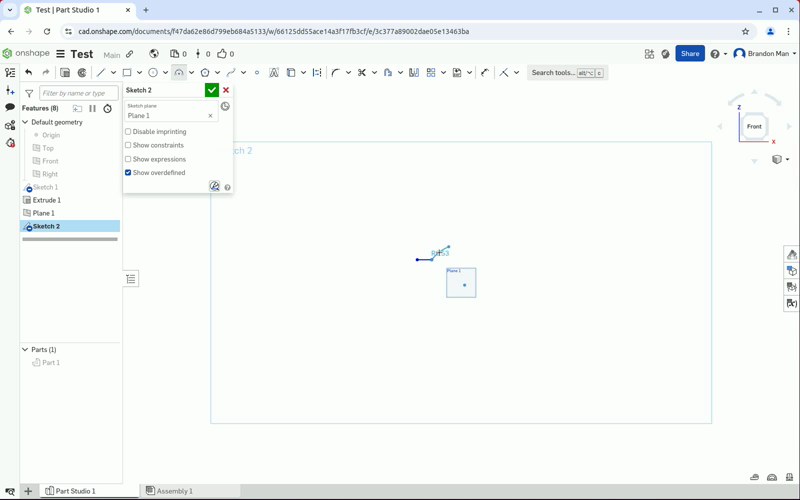
key_up(shift)
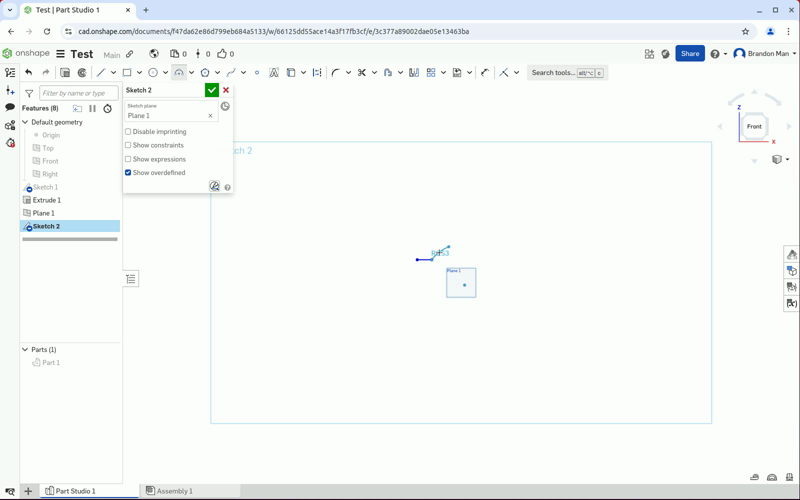
key(esc)
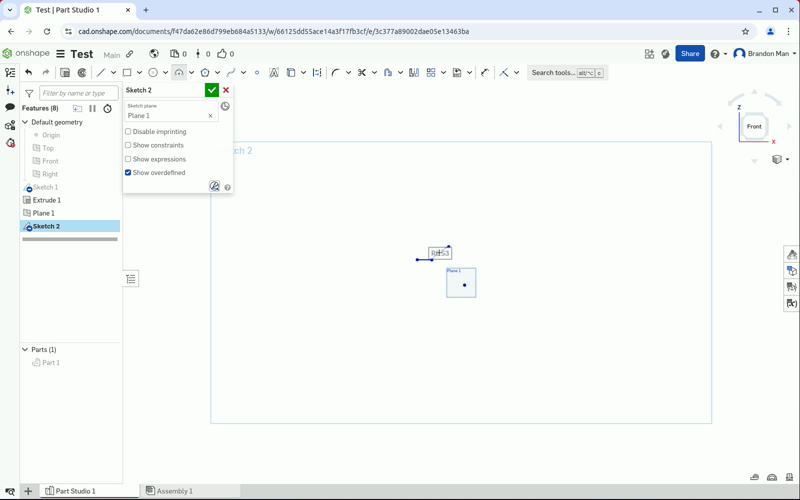
key(l)
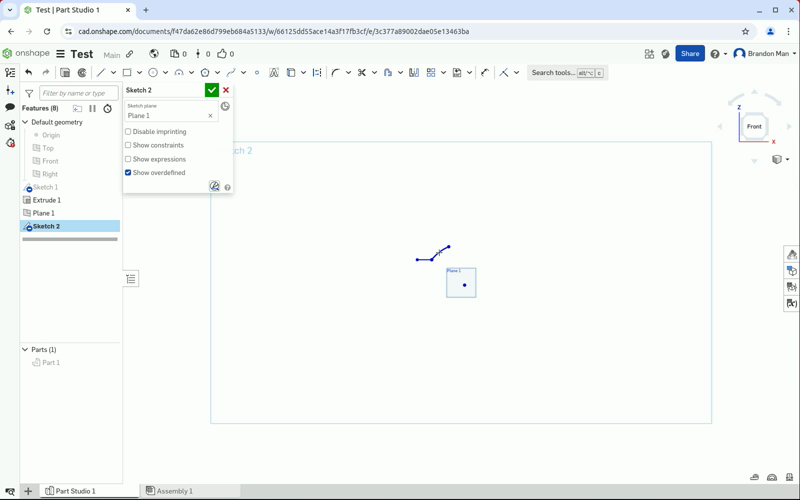
mouse_move(448, 246)
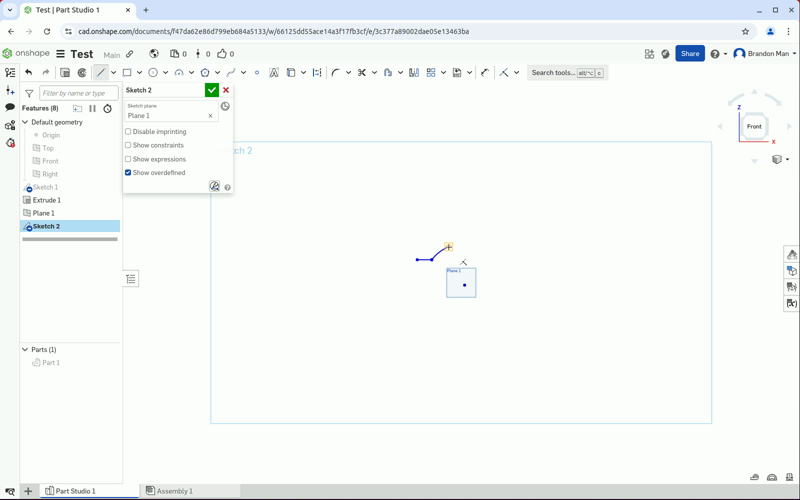
click(448, 246)
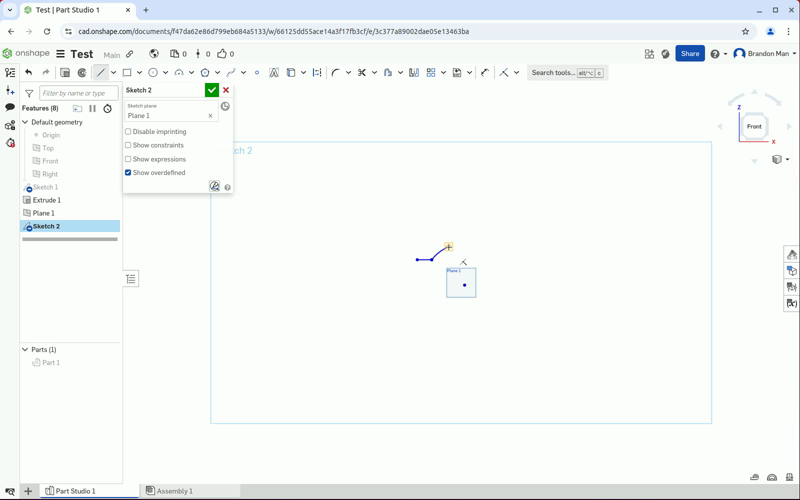
key_down(shift)
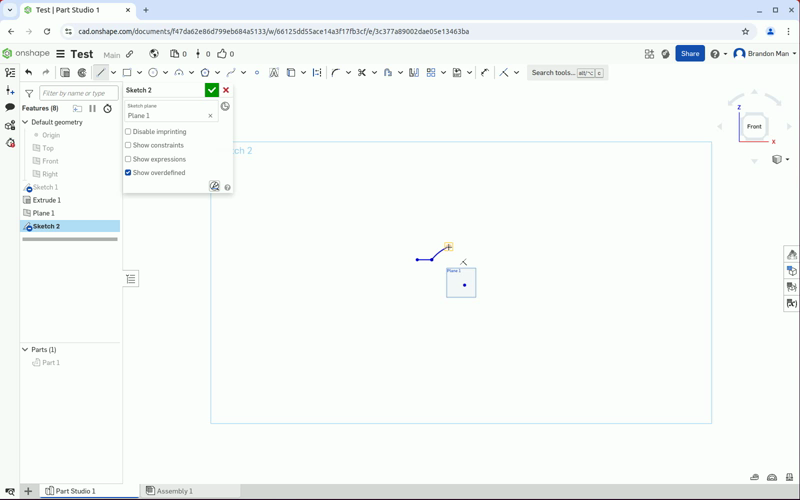
mouse_move(478, 246)
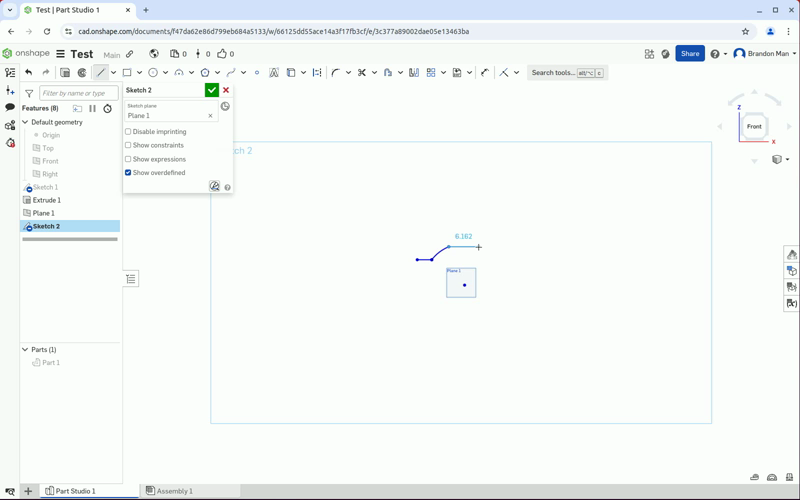
mouse_move(448, 240)
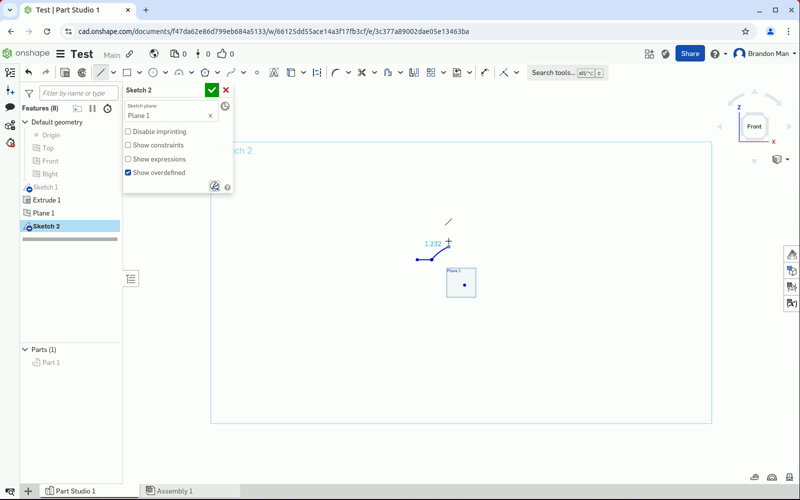
scroll(6)
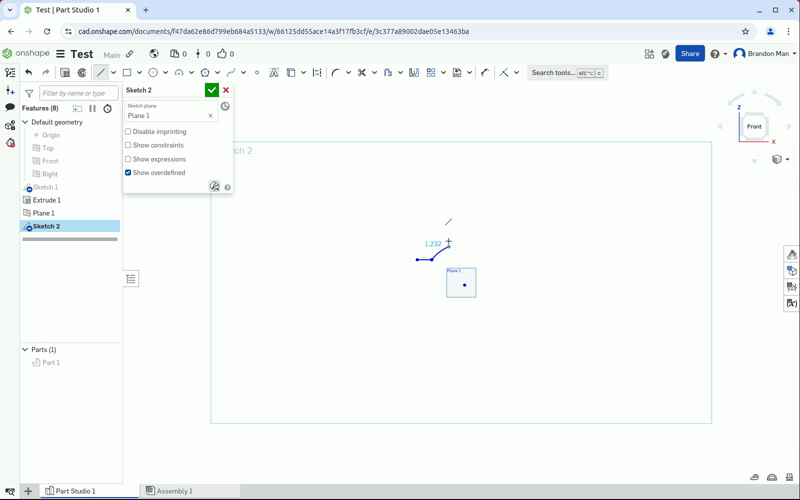
scroll(6)
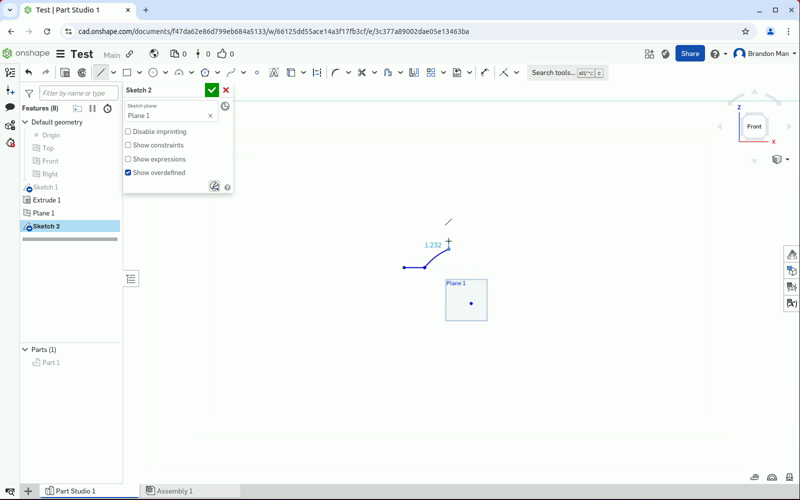
scroll(6)
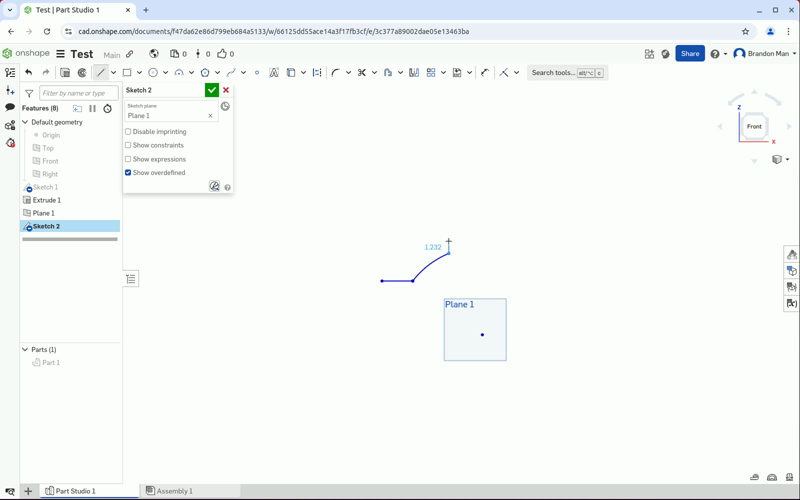
scroll(6)
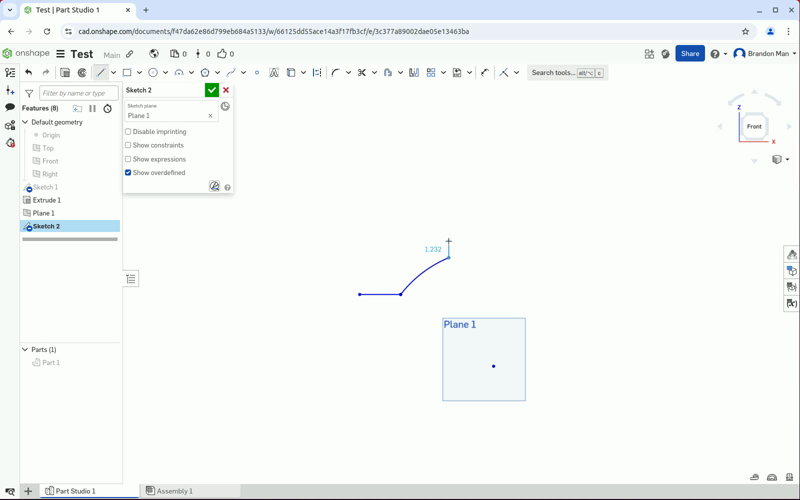
scroll(6)
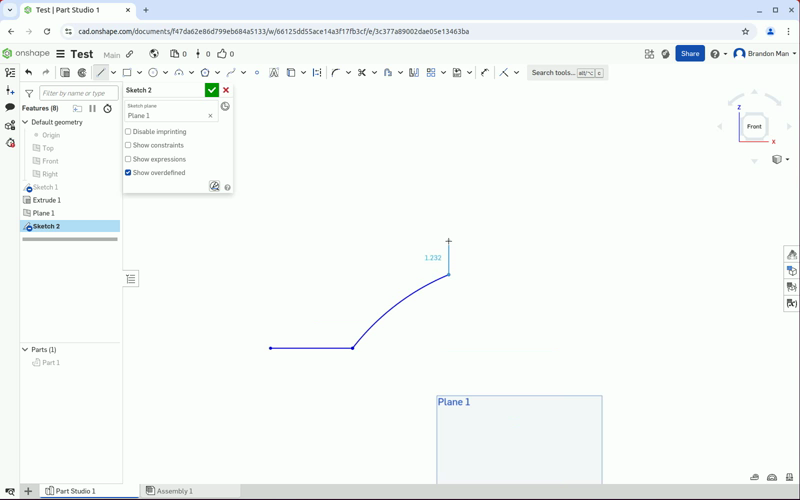
scroll(6)
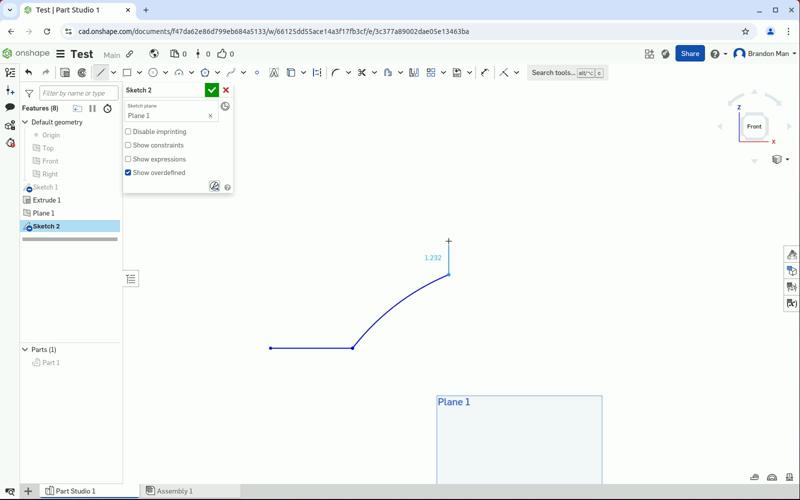
scroll(6)
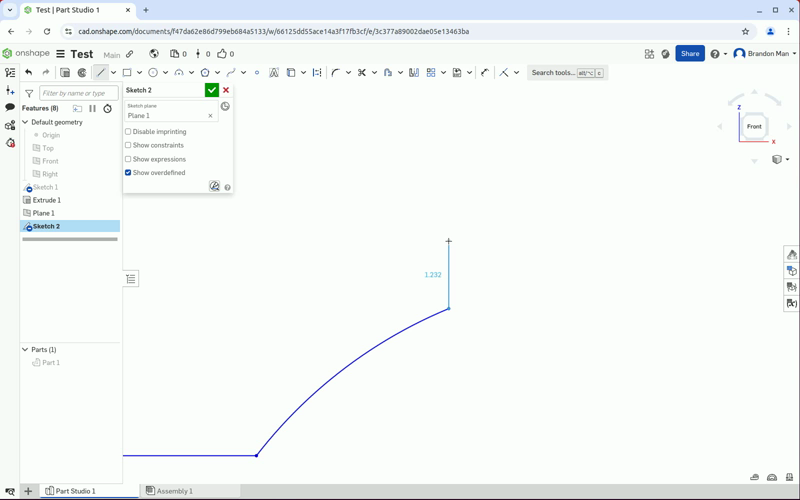
click(448, 240)
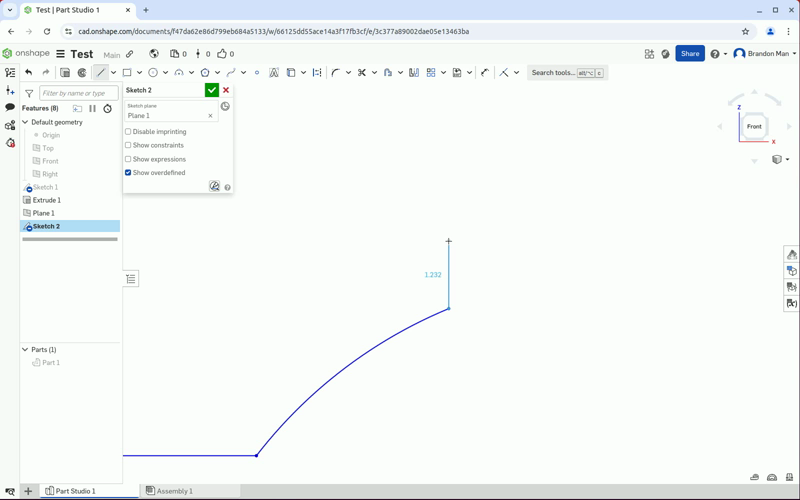
scroll(-6)
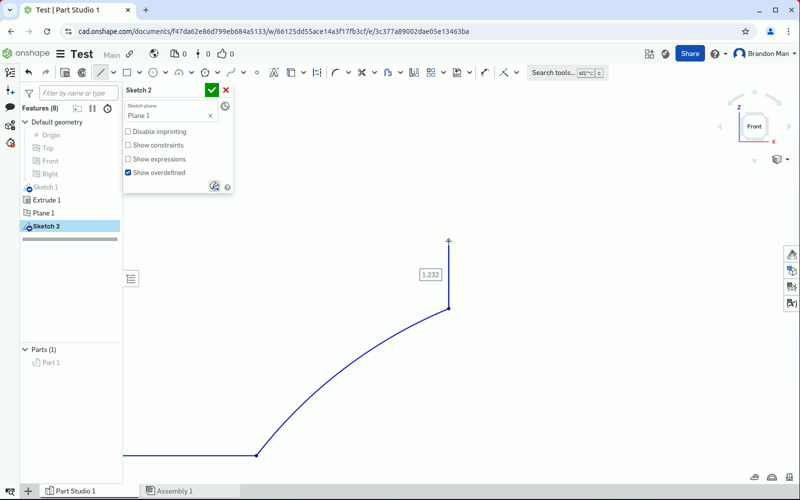
scroll(-6)
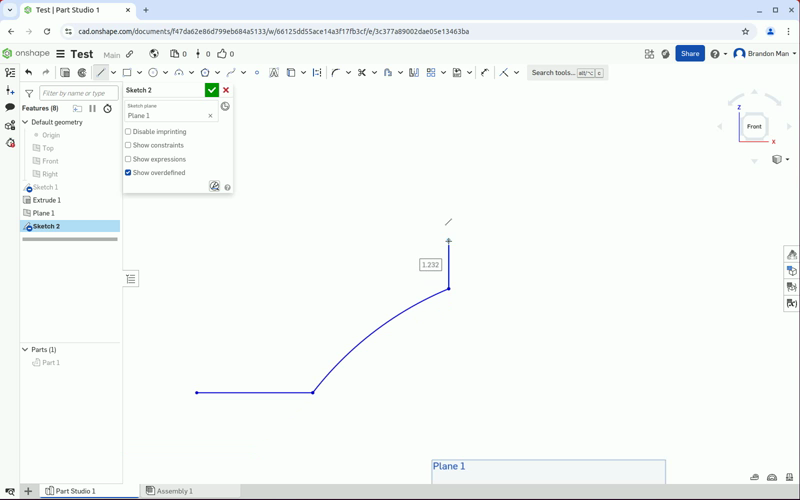
scroll(-6)
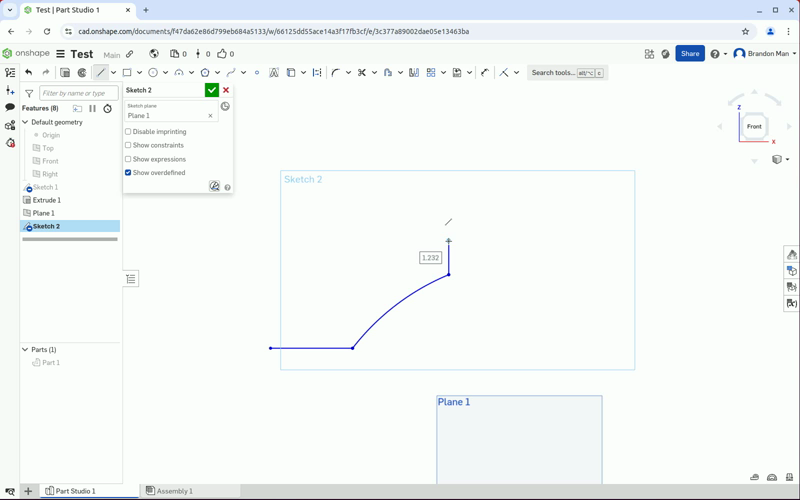
scroll(-6)
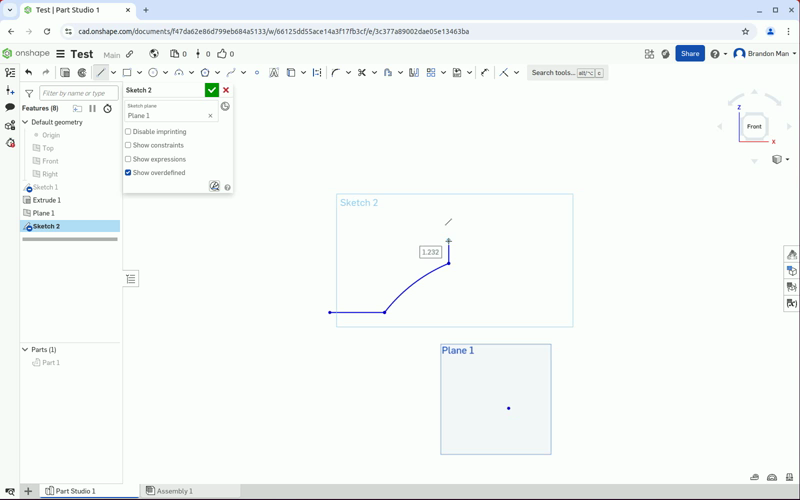
scroll(-6)
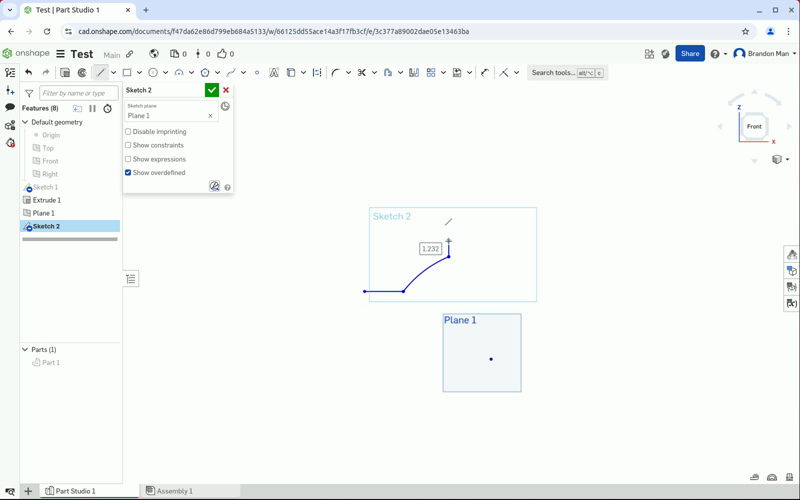
scroll(-6)
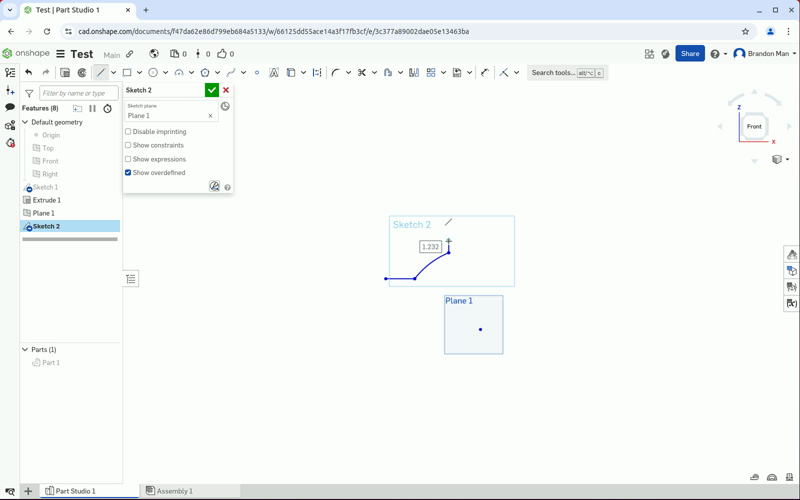
scroll(-6)
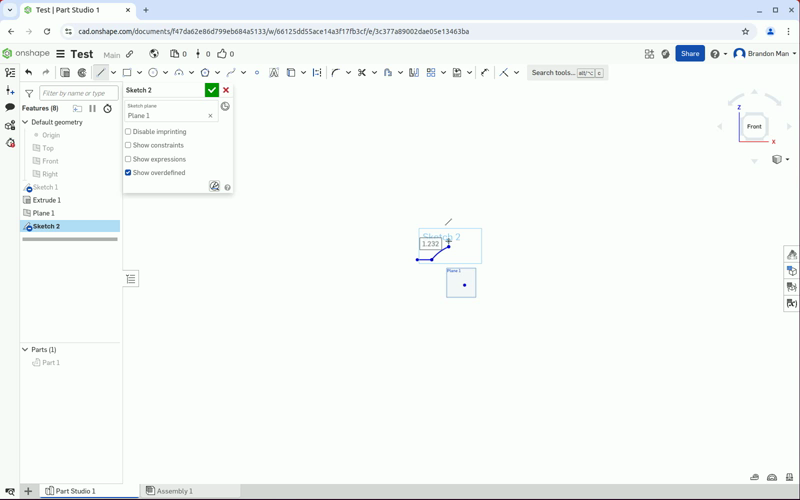
key_up(shift)
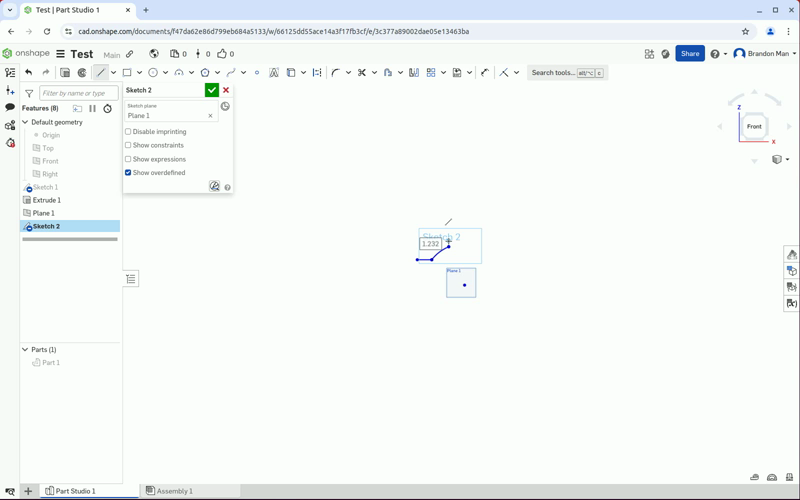
key_down(shift)
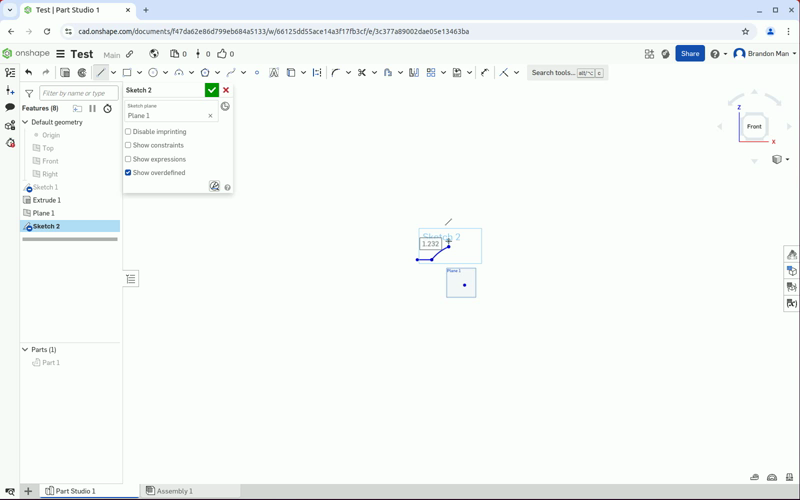
mouse_move(478, 240)
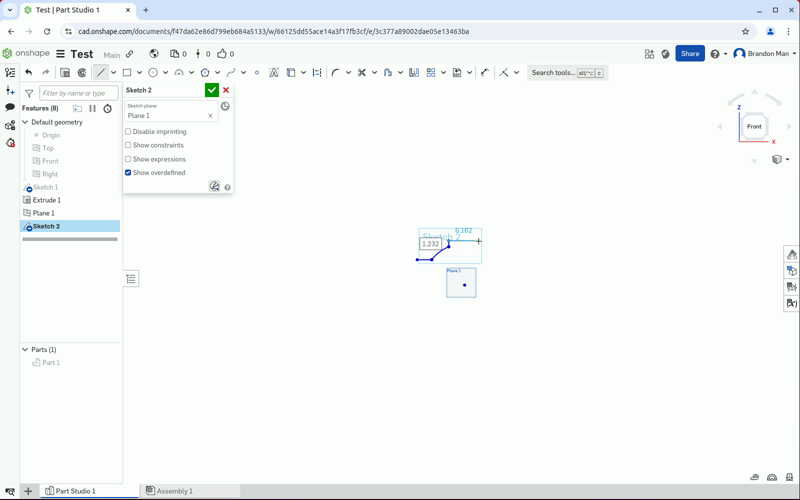
mouse_move(417, 240)
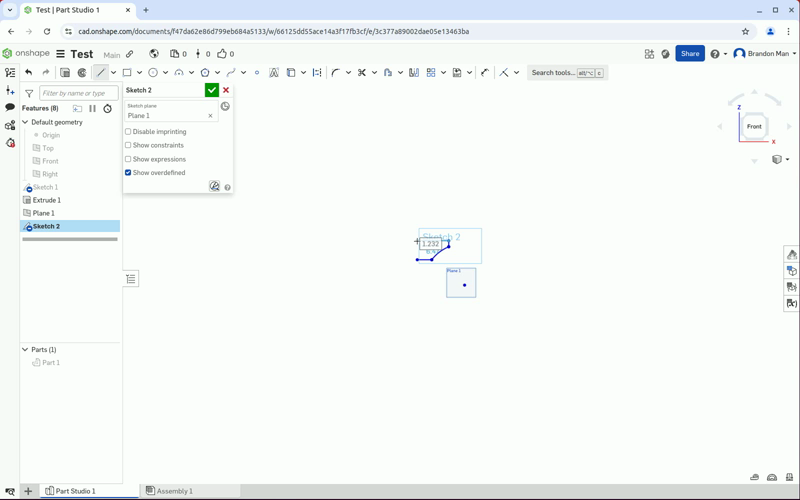
click(417, 240)
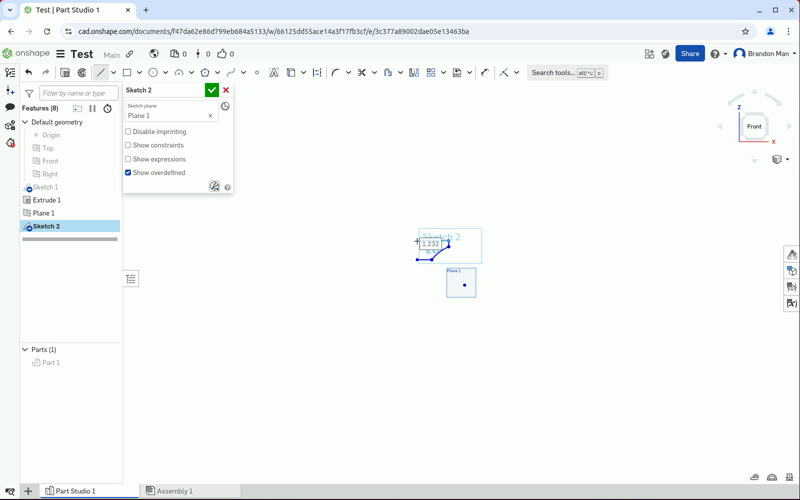
key_up(shift)
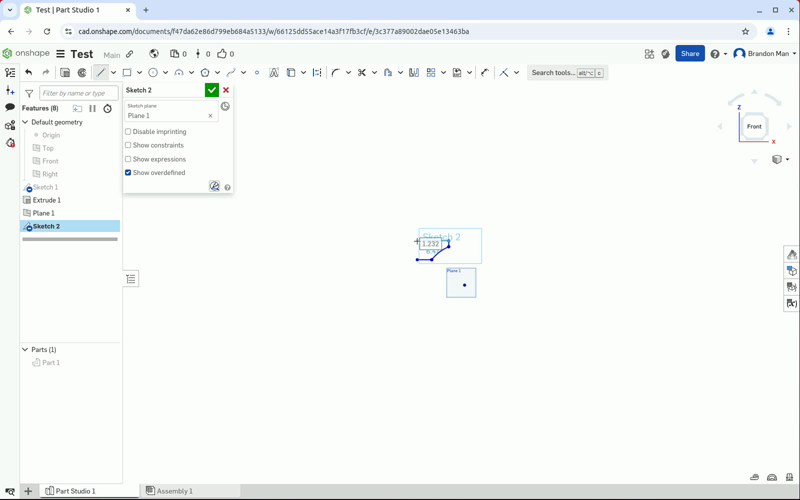
mouse_move(447, 240)
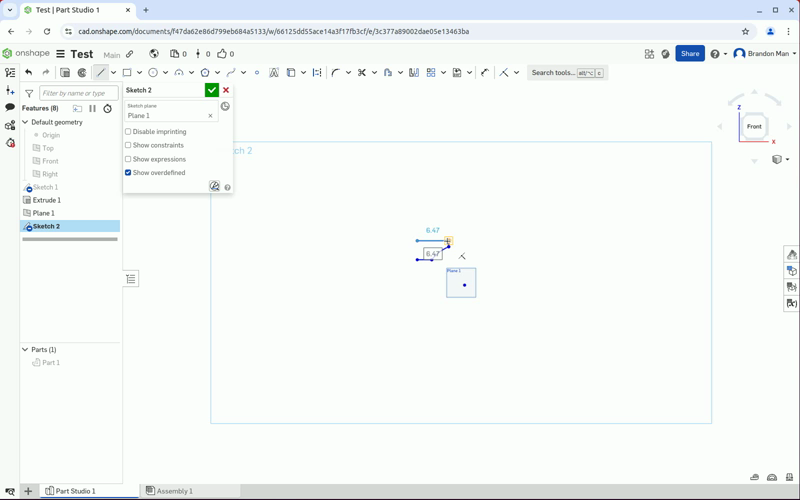
key_down(shift)
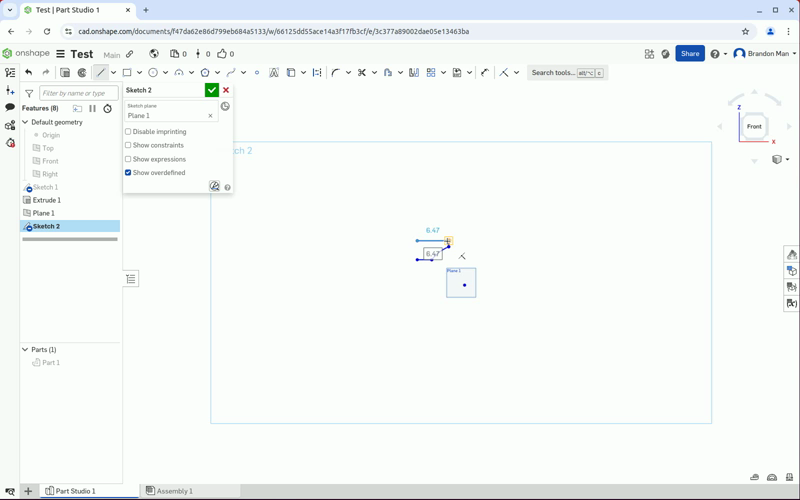
mouse_move(417, 259)
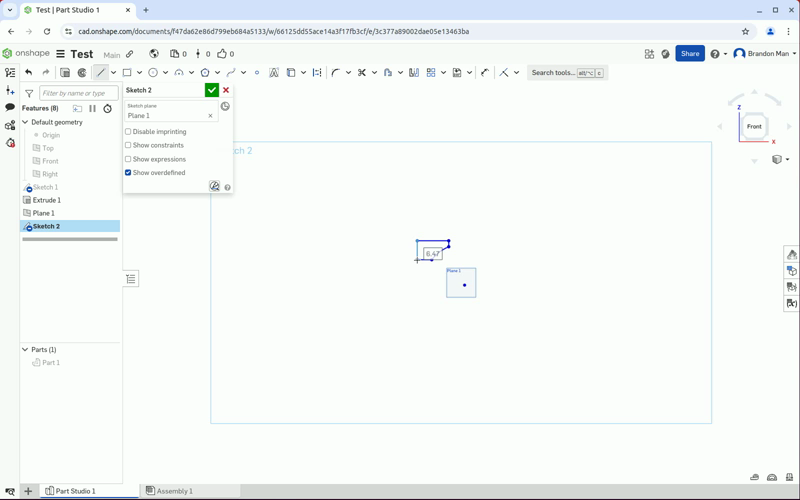
key_up(shift)
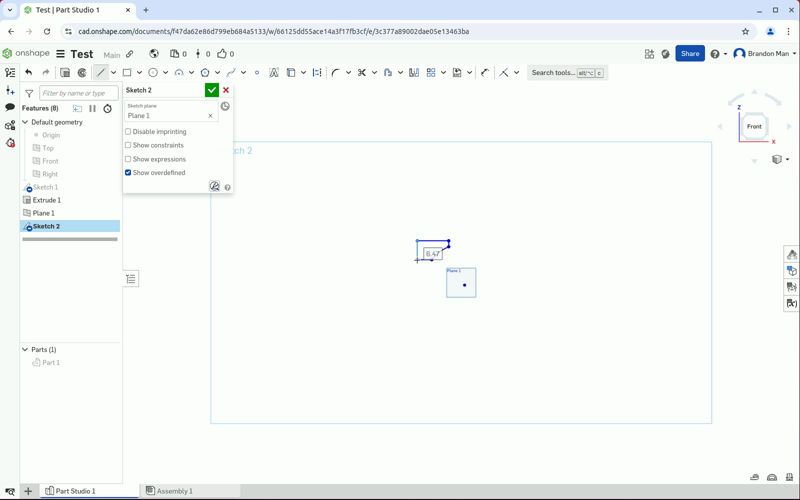
click(417, 259)
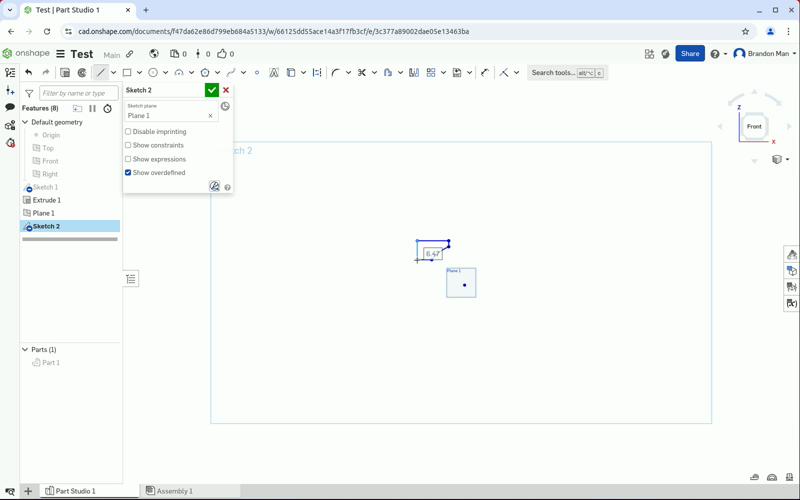
key(esc)
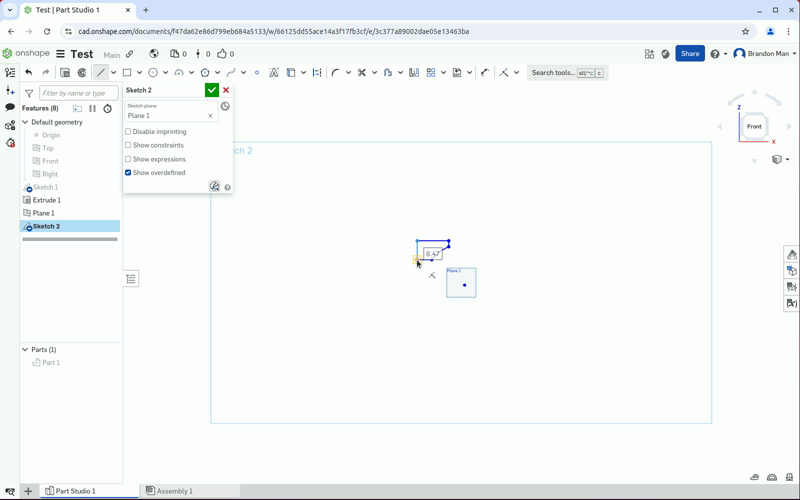
mouse_move(434, 252)
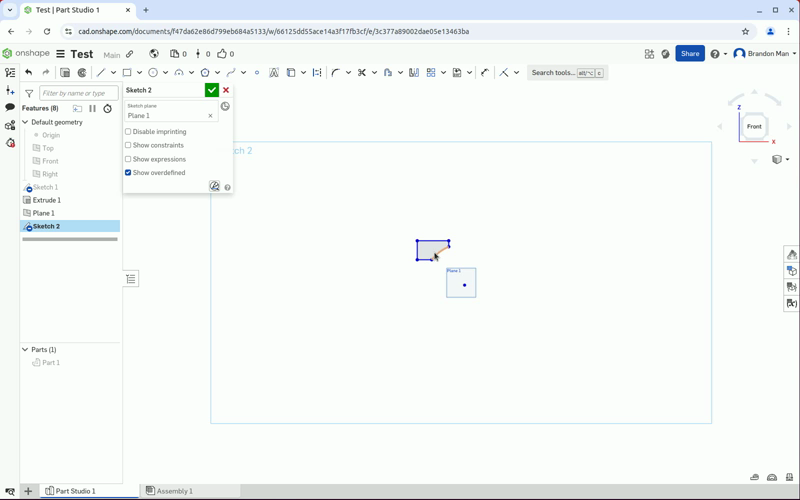
scroll(6)
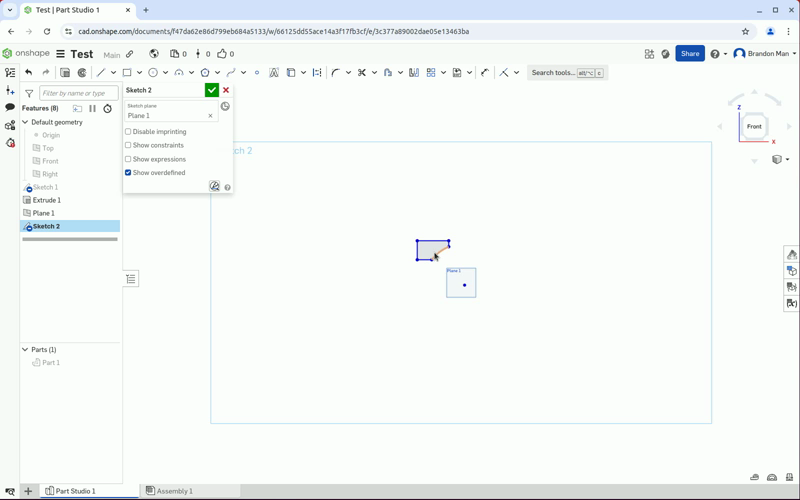
scroll(6)
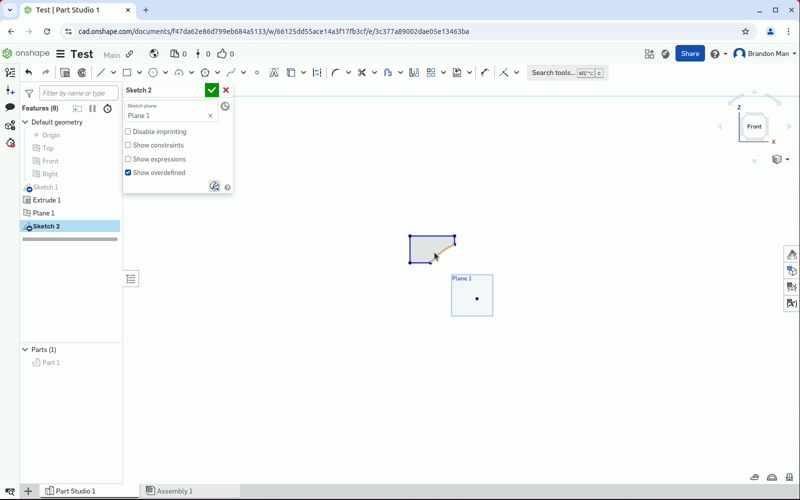
scroll(6)
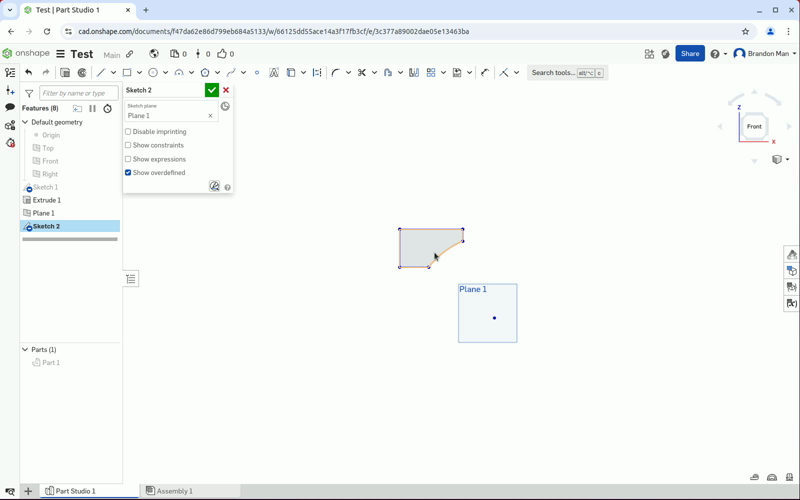
scroll(6)
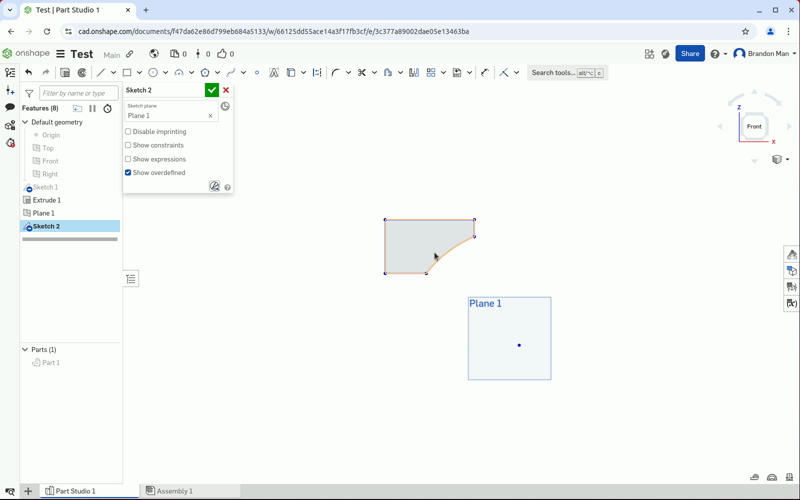
scroll(6)
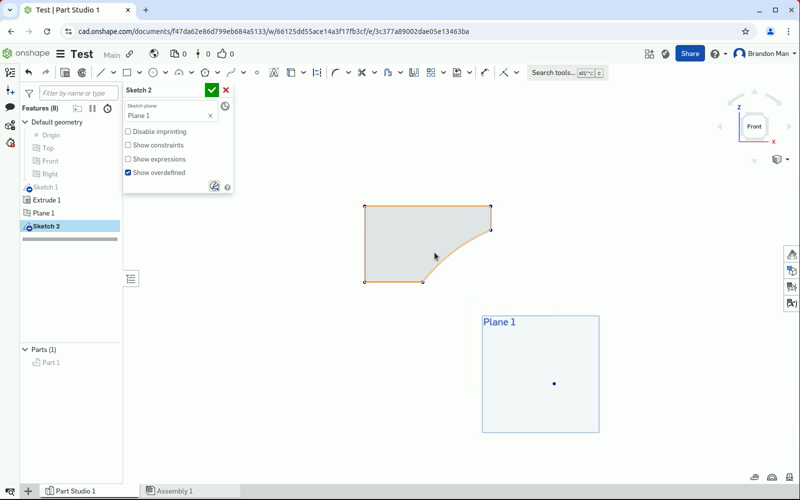
scroll(6)
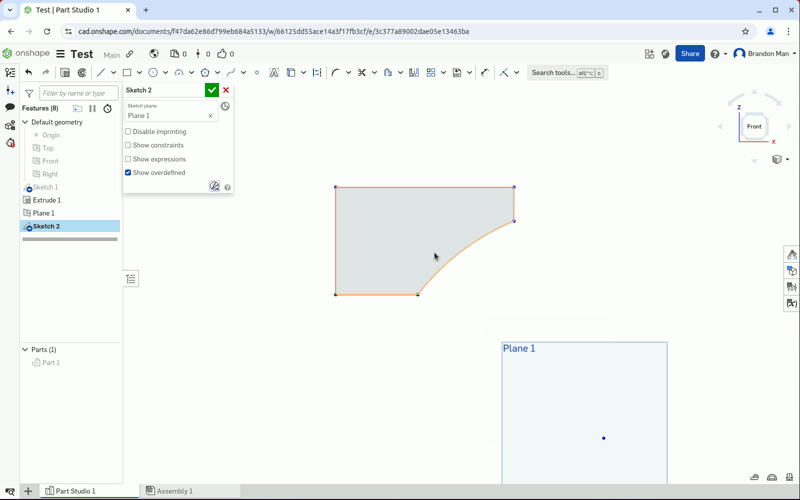
scroll(6)
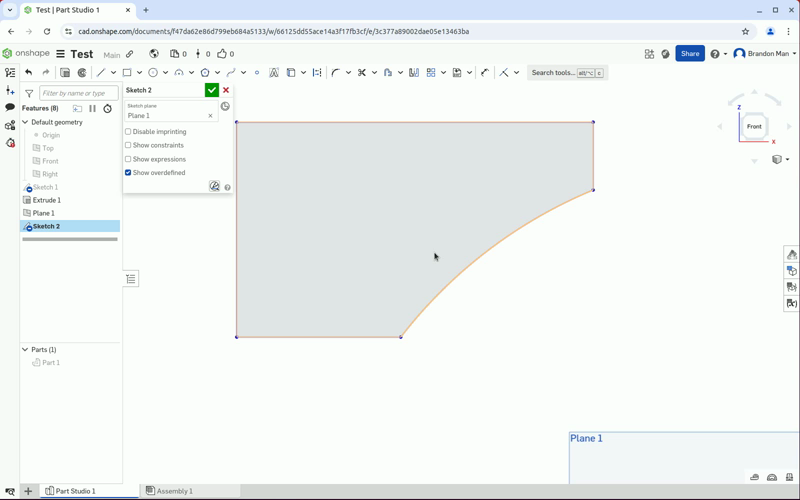
click(434, 252)
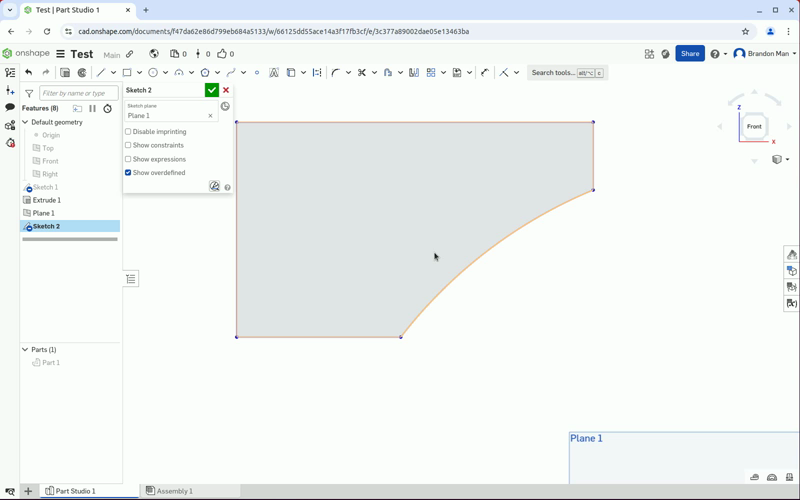
scroll(-6)
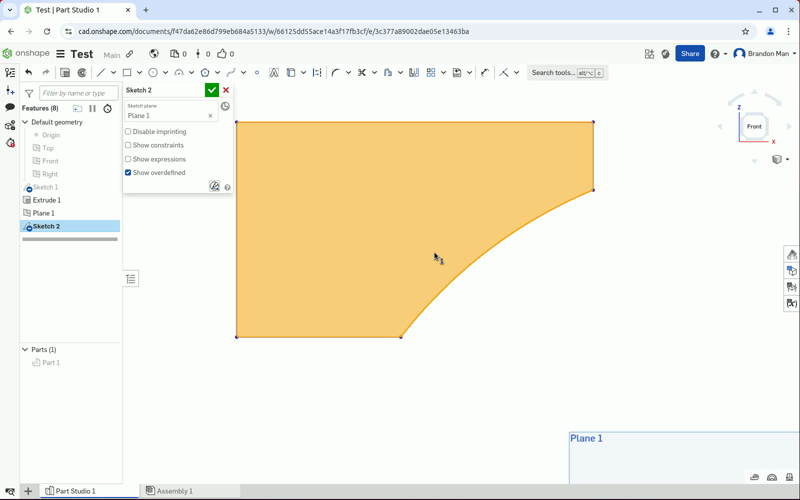
scroll(-6)
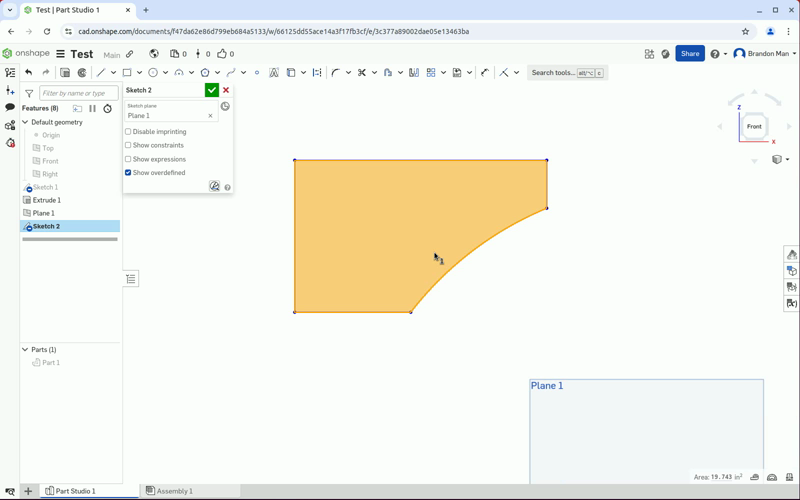
scroll(-6)
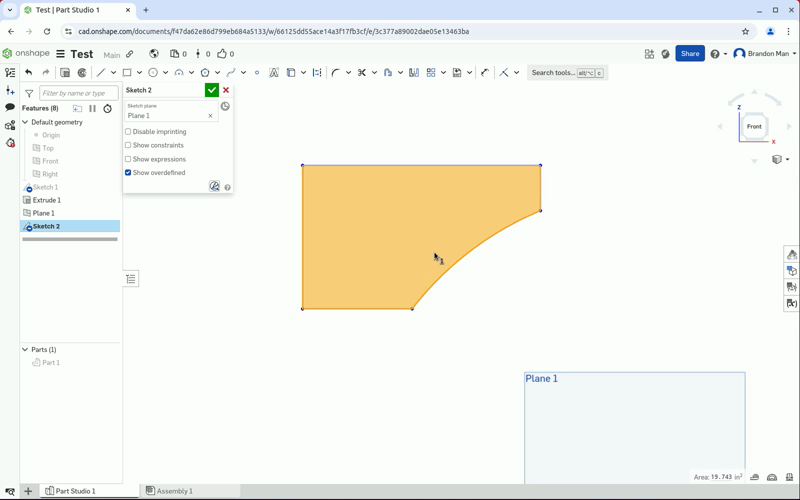
scroll(-6)
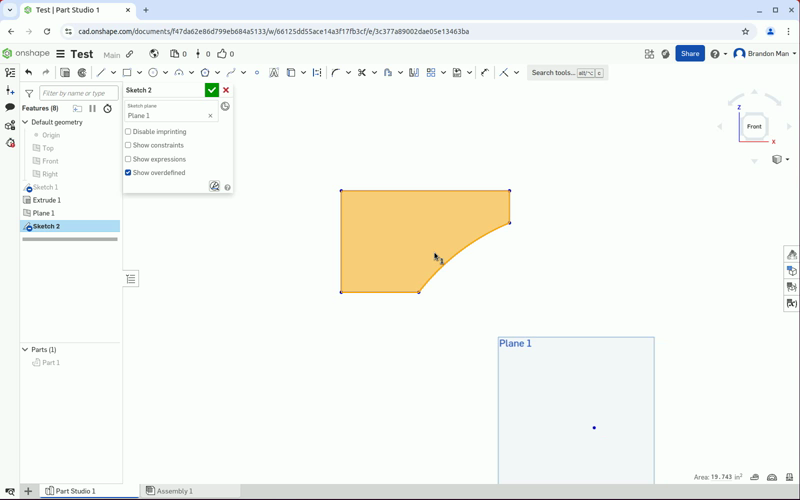
scroll(-6)
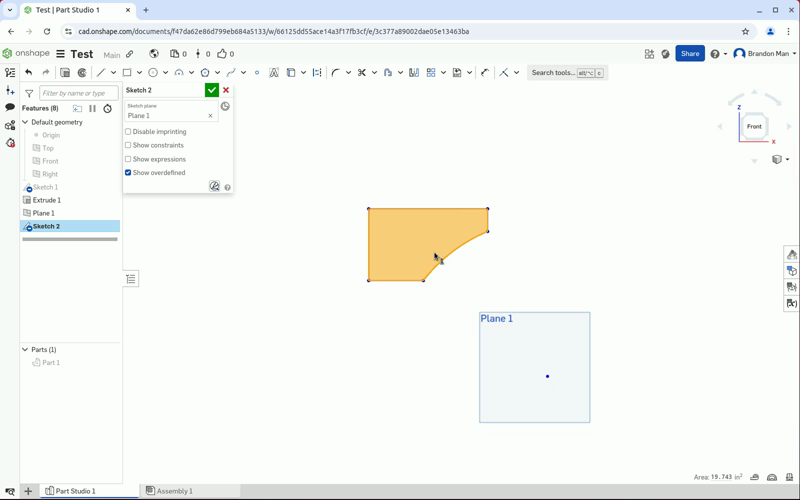
scroll(-6)
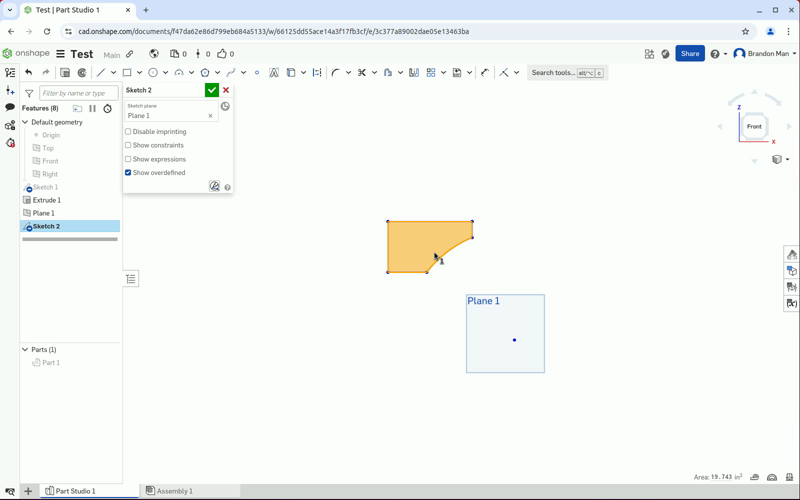
scroll(-6)
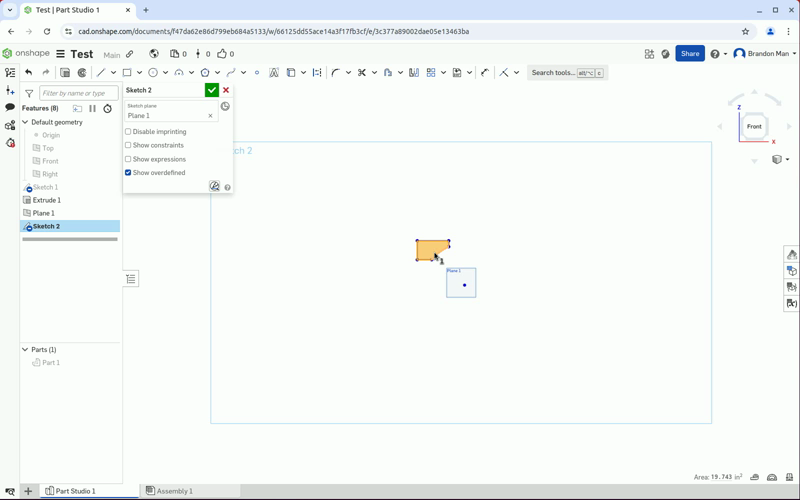
mouse_move(73, 352)
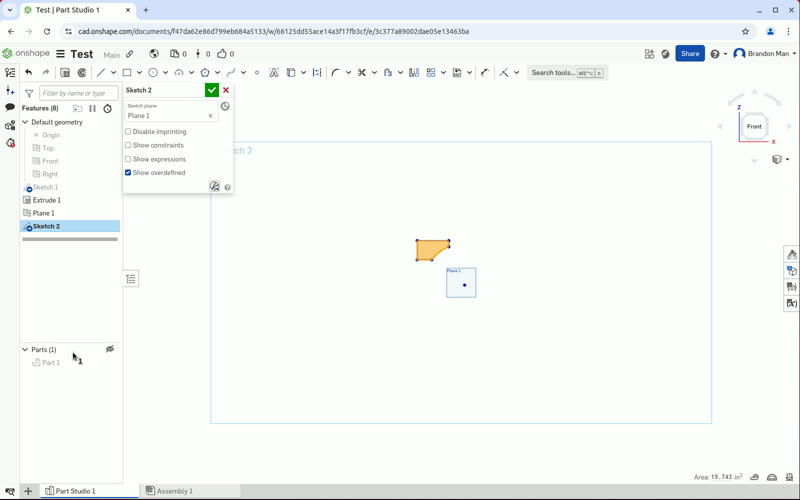
key(shift+y)
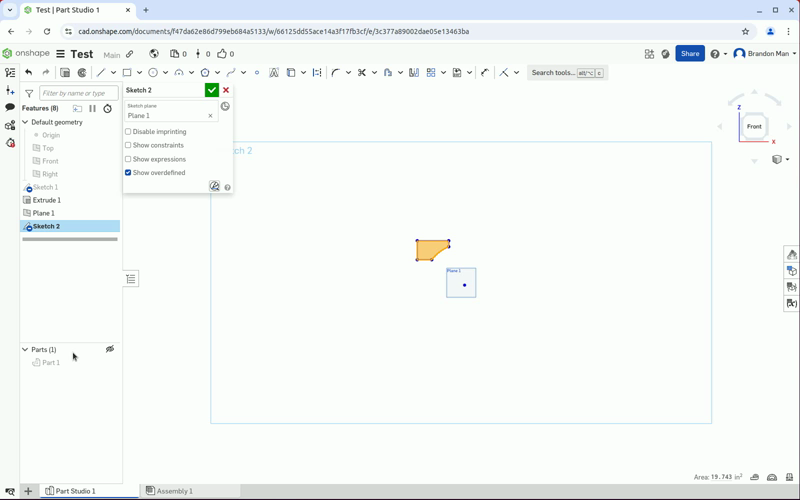
key(shift+e)
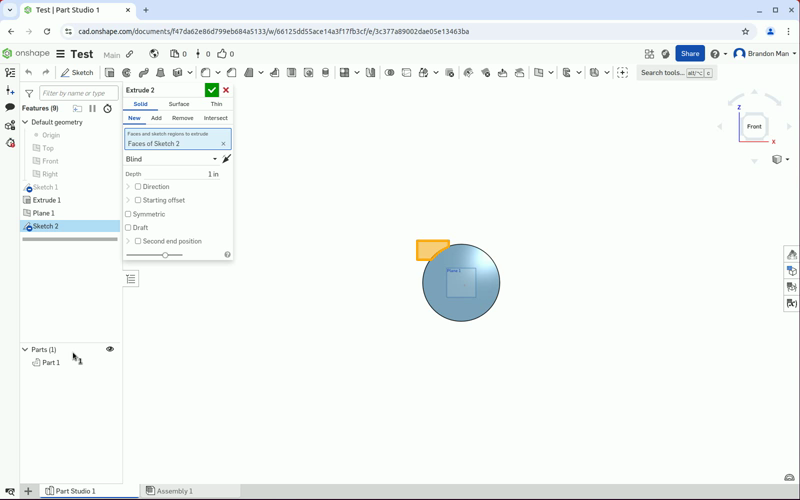
mouse_move(143, 106)
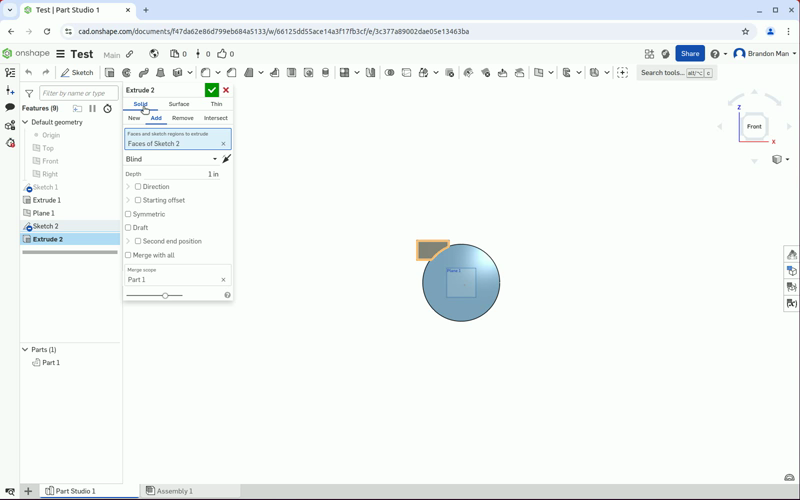
click(143, 106)
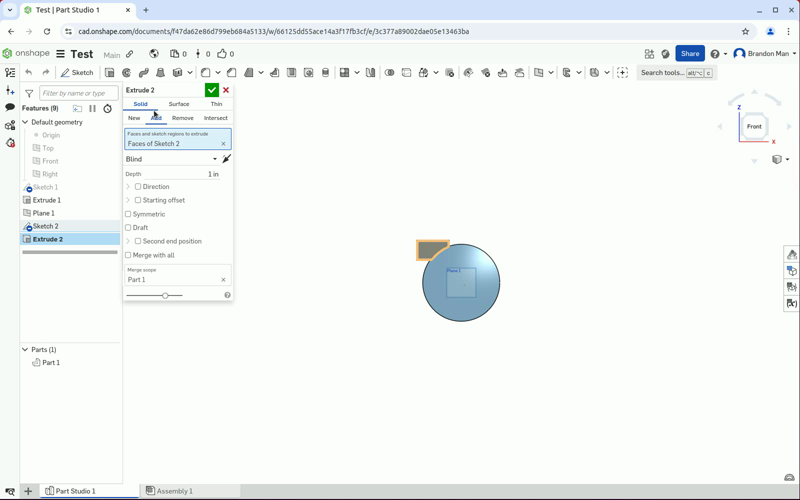
mouse_move(186, 120)
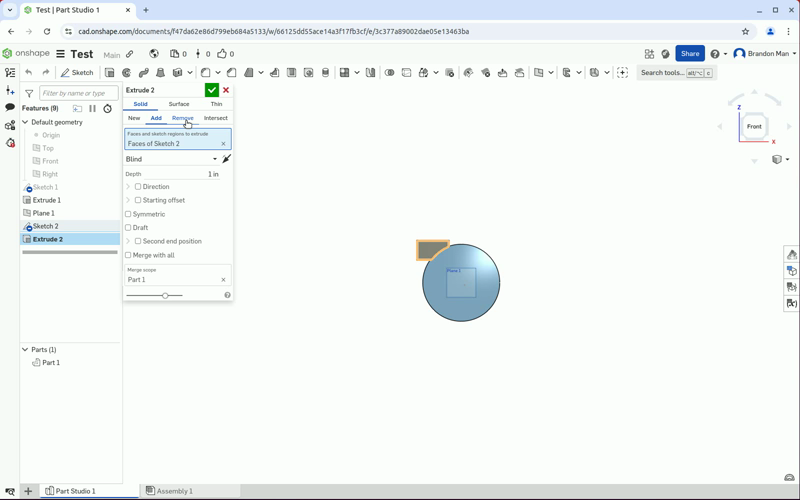
click(186, 120)
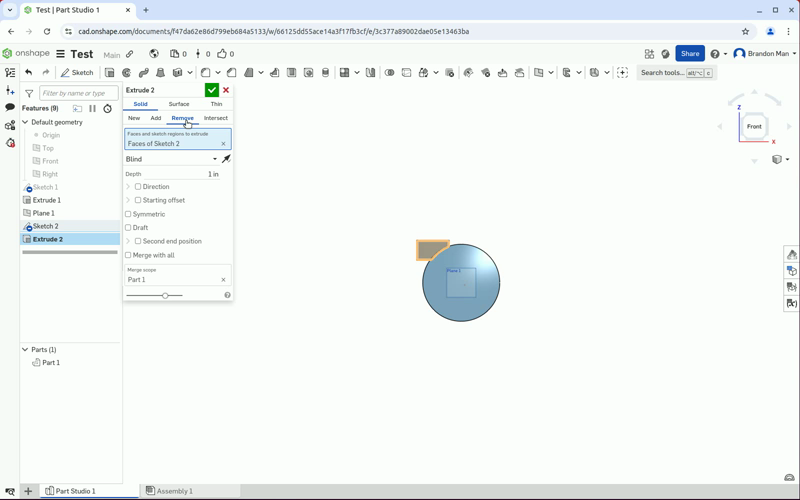
key(tab, 4)
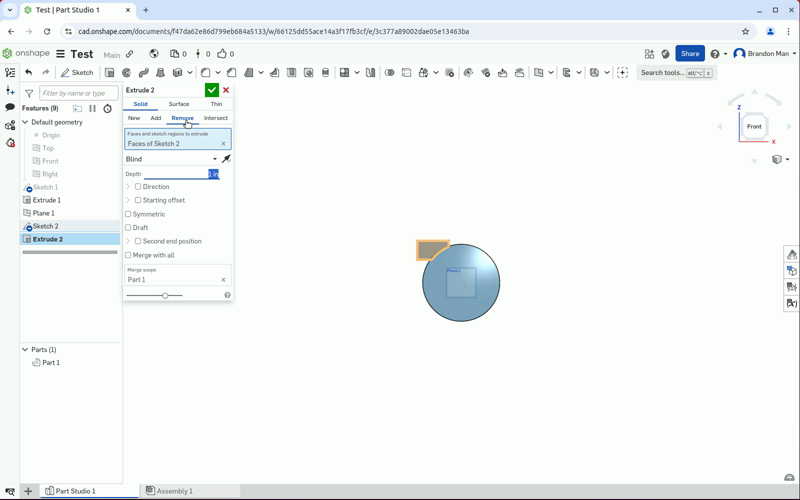
text(23.108)
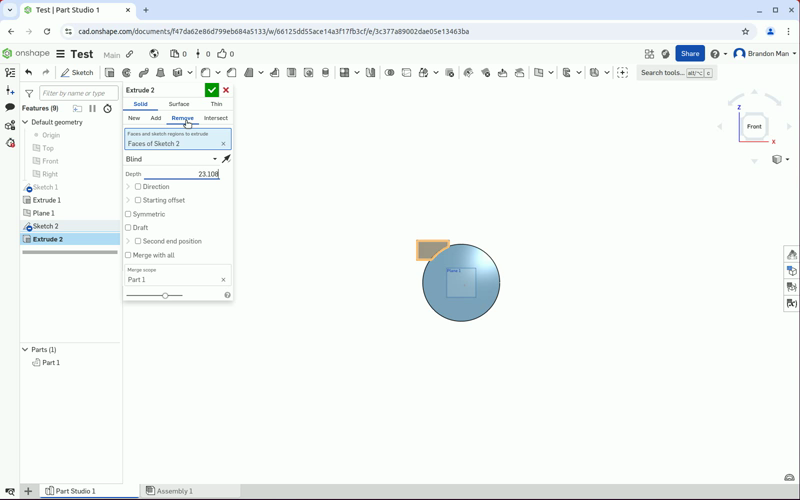
key(tab, 6)
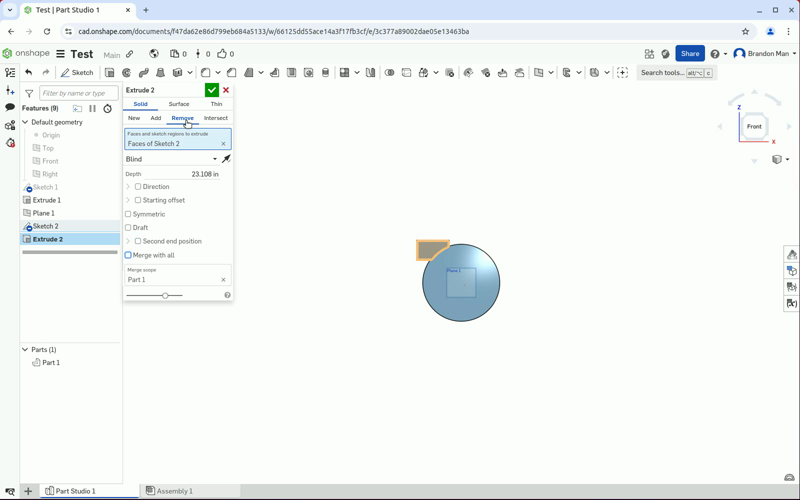
key(space)
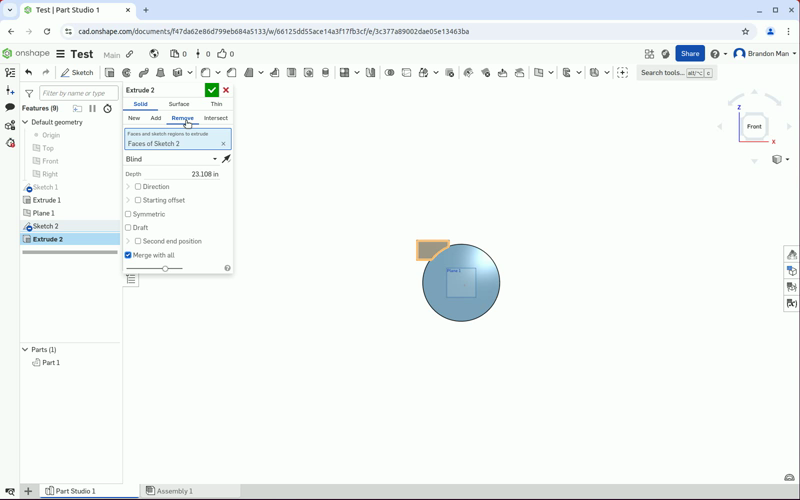
key(enter)
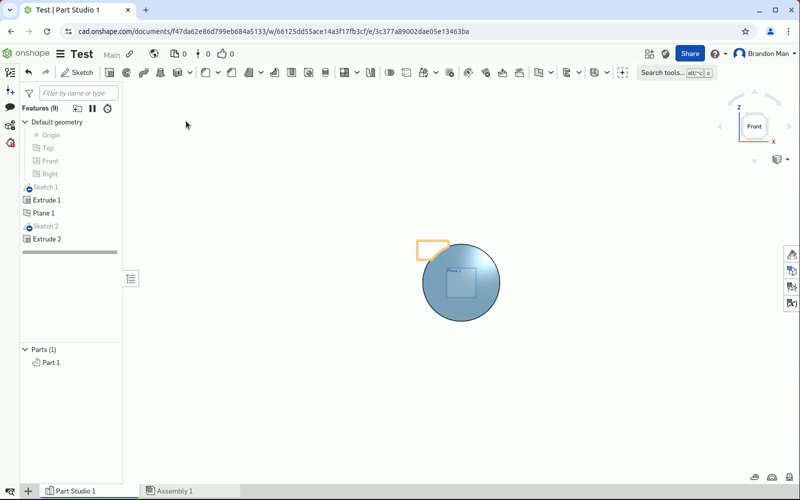
key(shift+h)
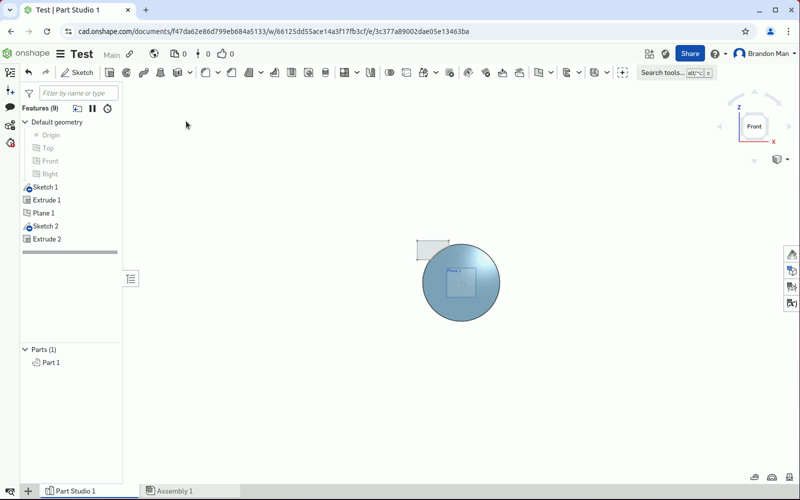
key(shift+h)
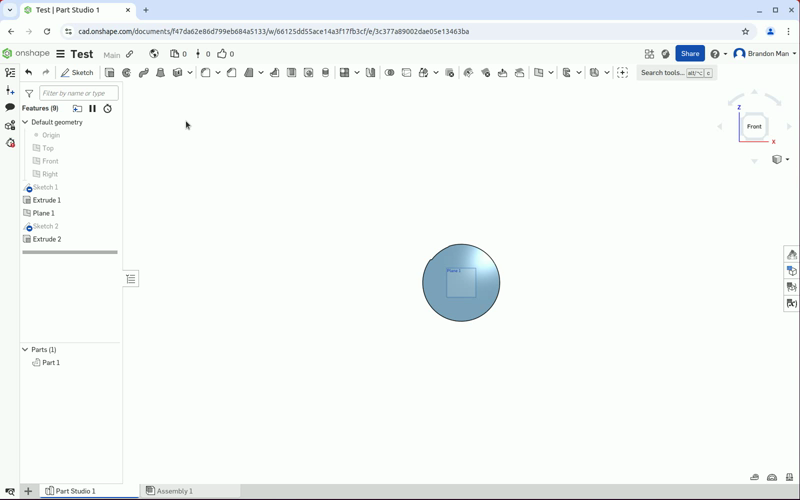
mouse_move(73, 189)
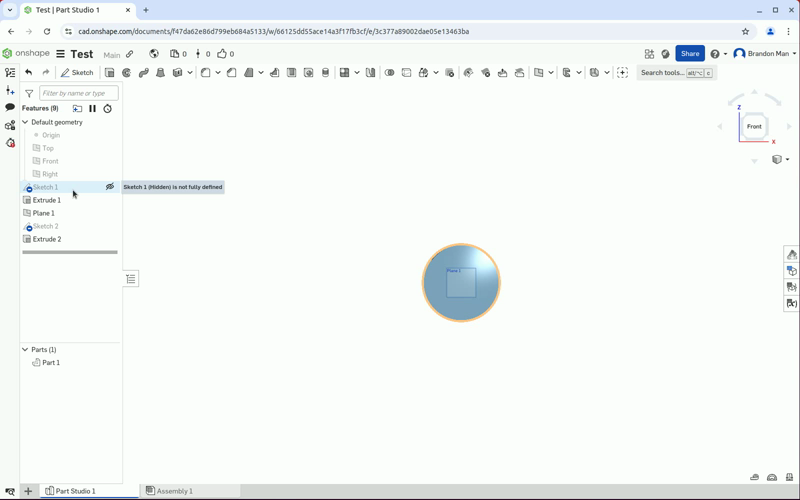
click(73, 189)
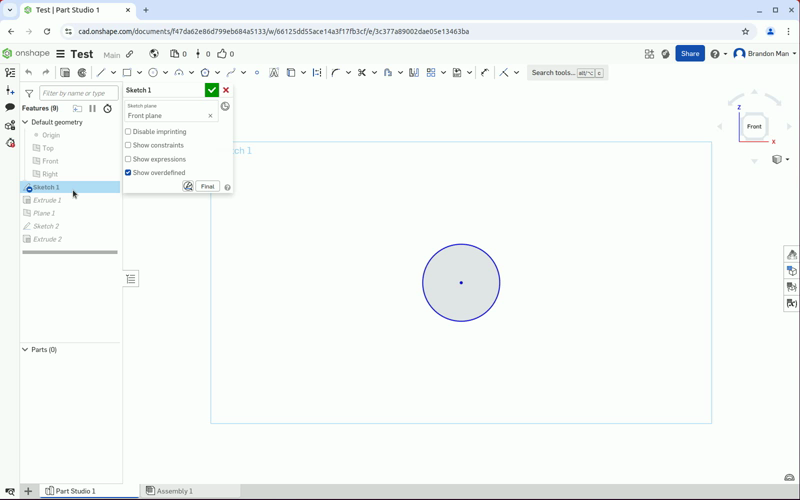
mouse_move(229, 92)
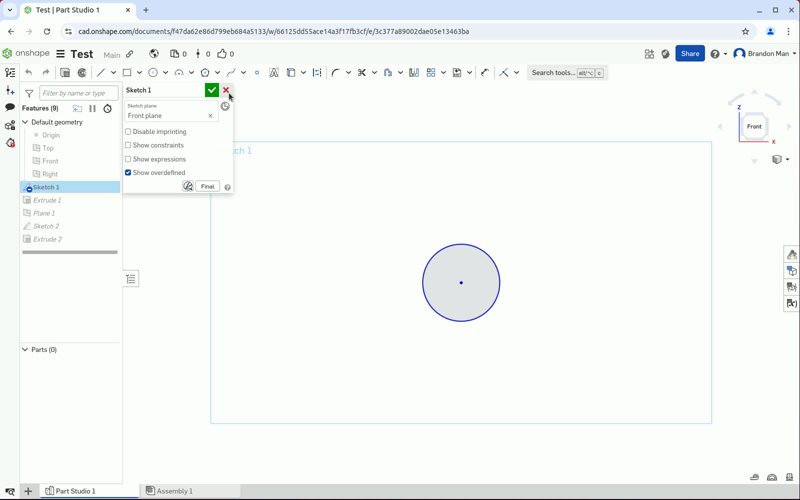
click(229, 92)
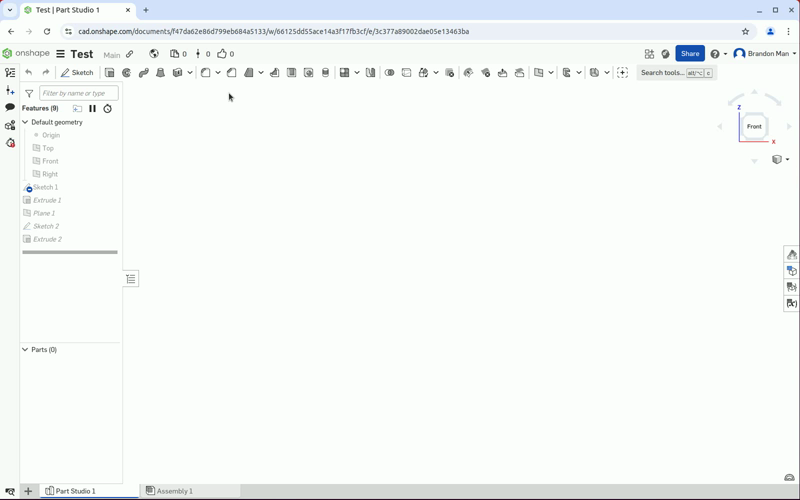
key(shift+s)
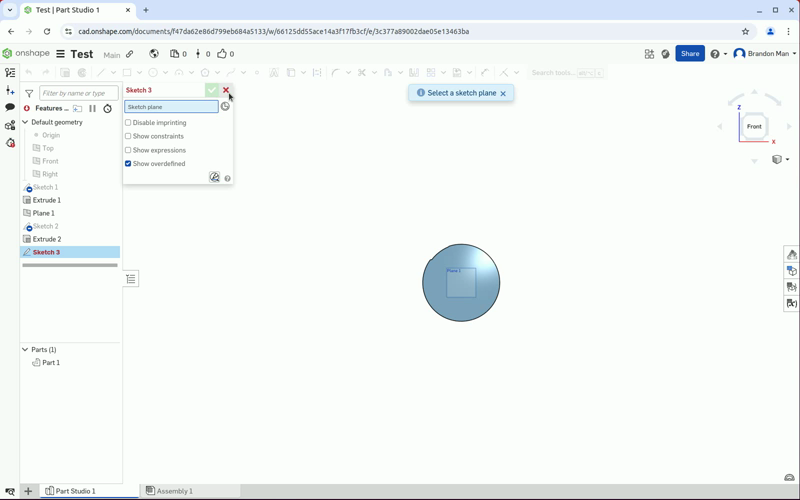
mouse_move(73, 215)
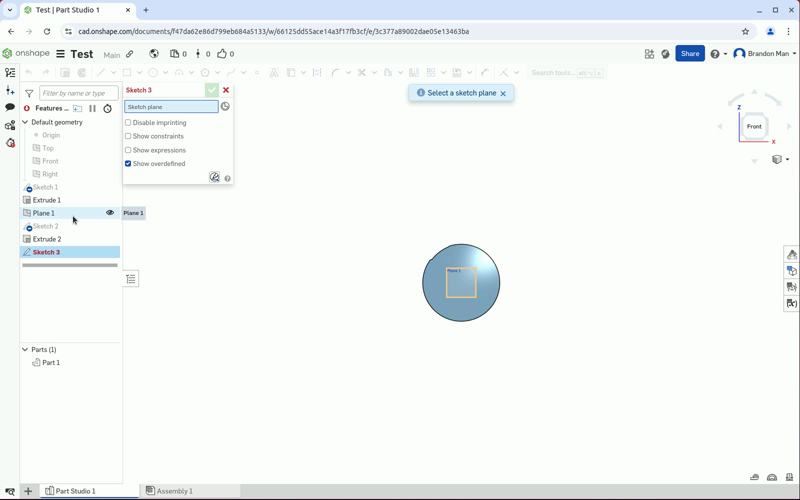
click(73, 215)
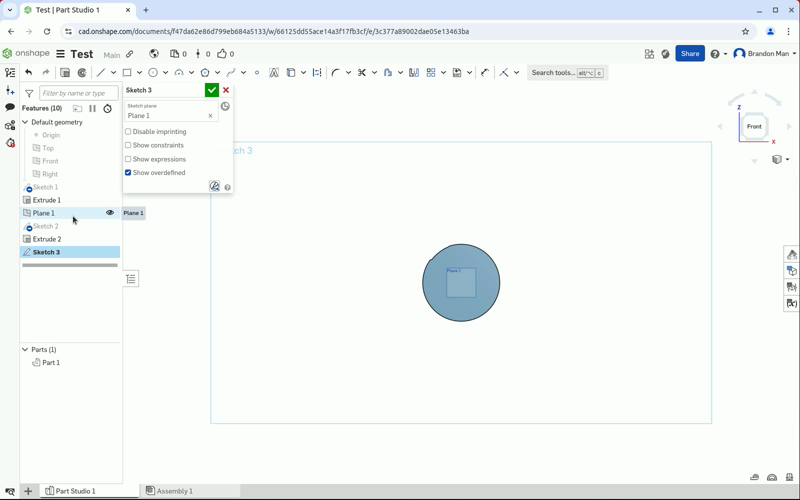
mouse_move(73, 352)
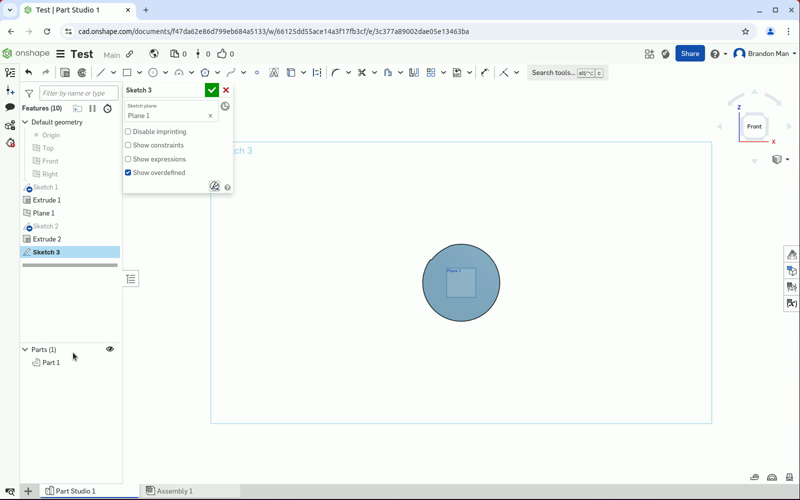
key(y)
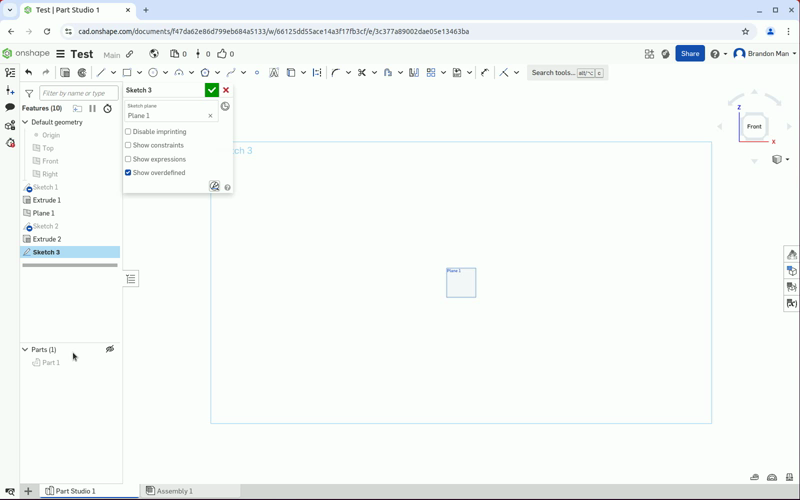
key(l)
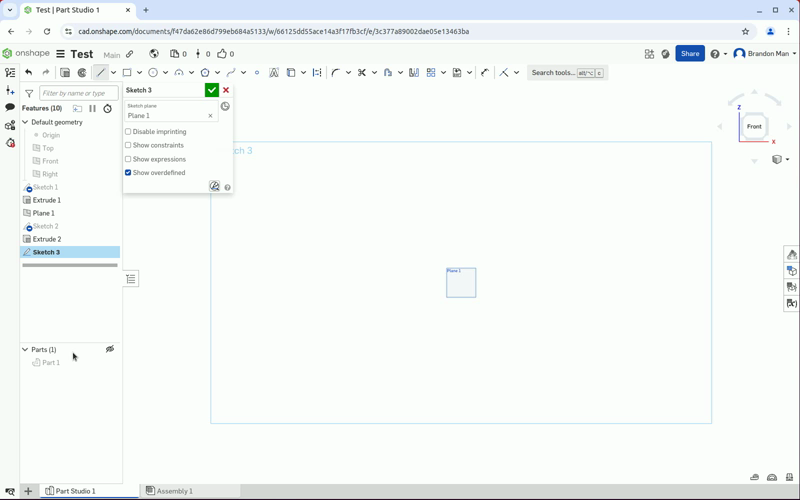
key_down(shift)
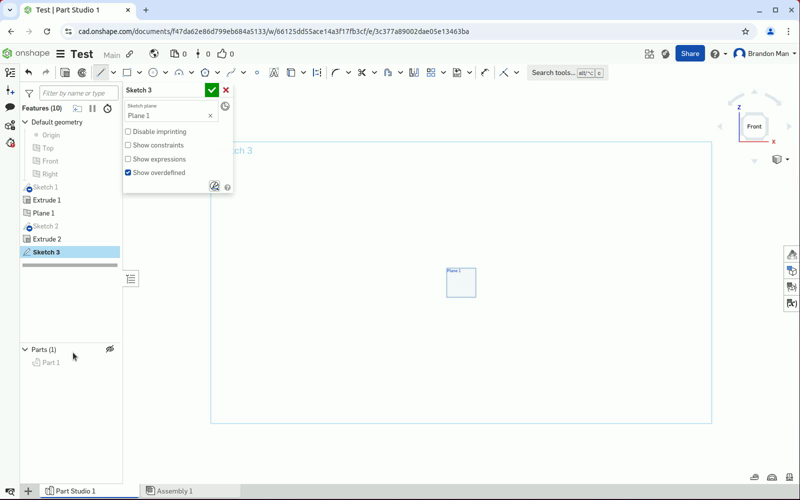
mouse_move(431, 259)
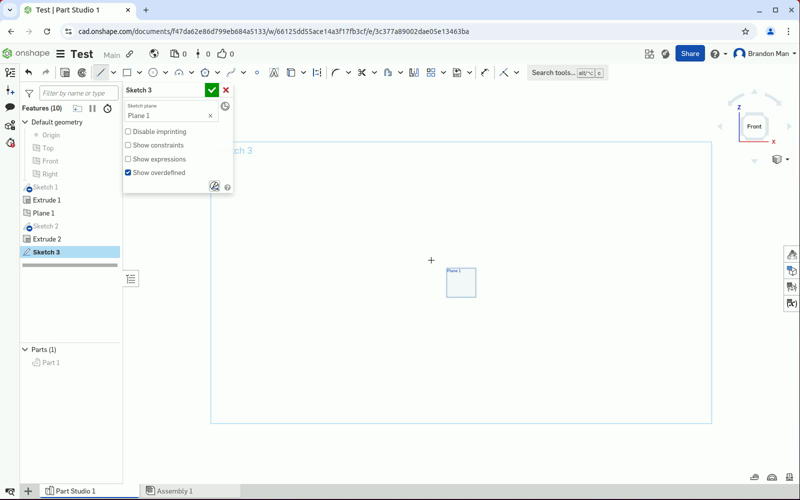
click(431, 259)
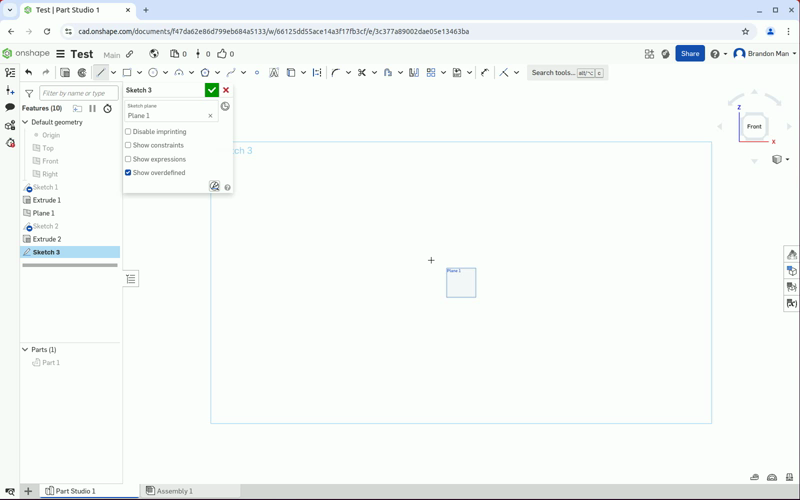
key_up(shift)
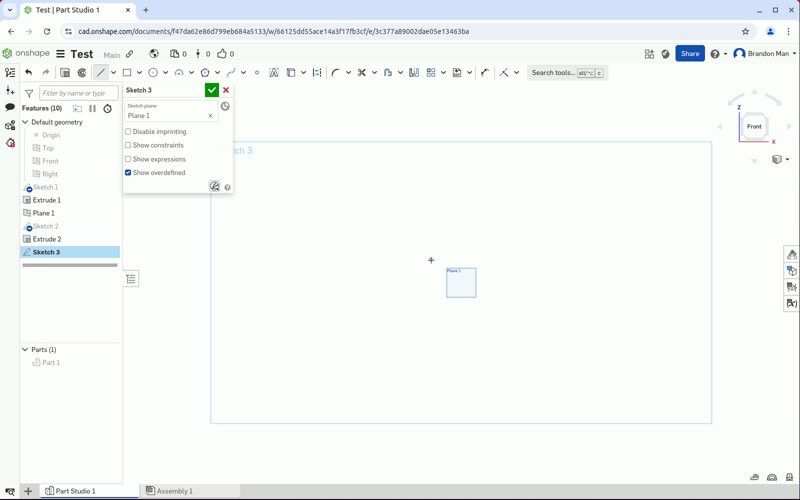
key_down(shift)
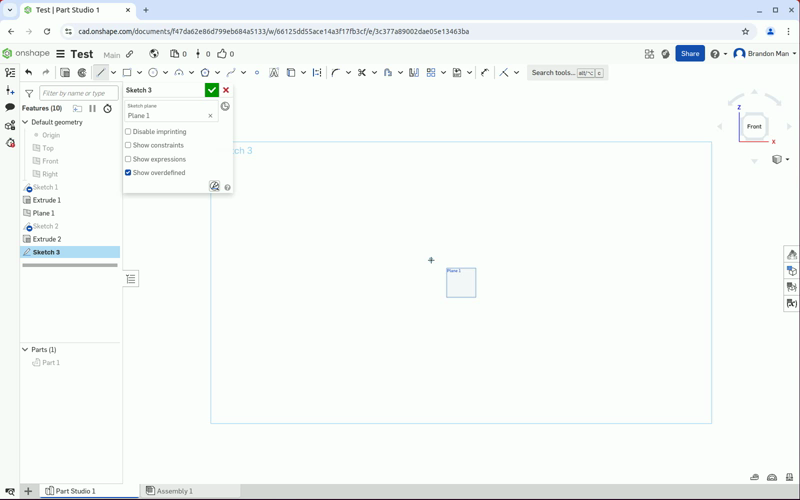
mouse_move(461, 259)
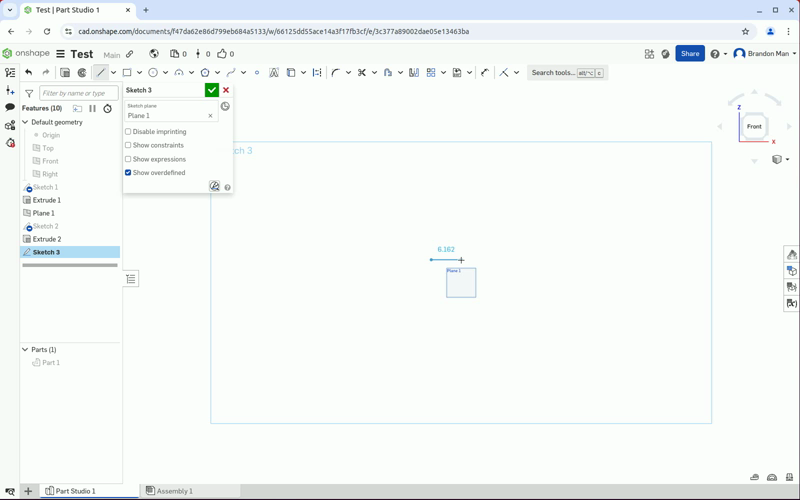
mouse_move(448, 259)
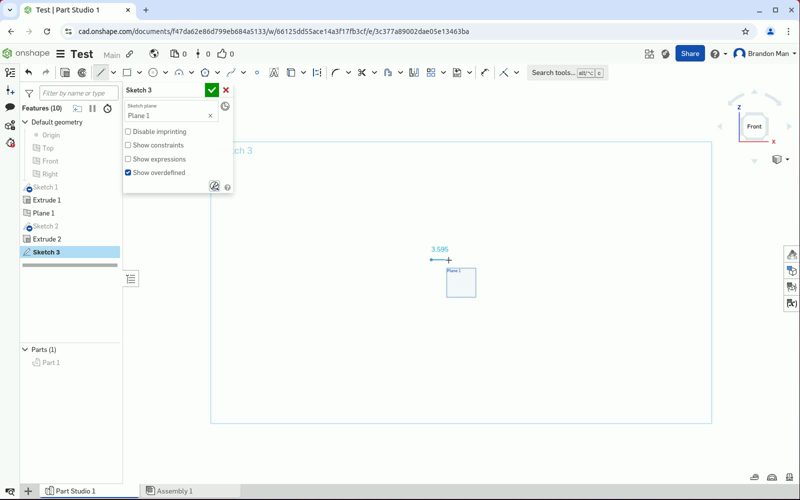
click(448, 259)
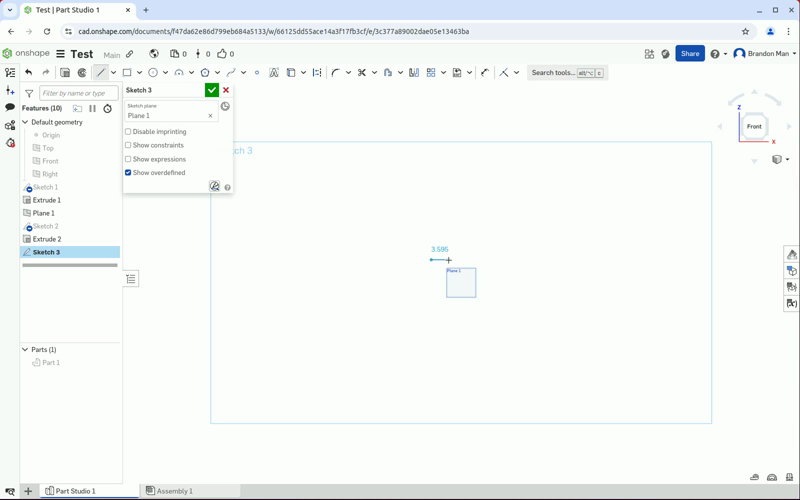
key_up(shift)
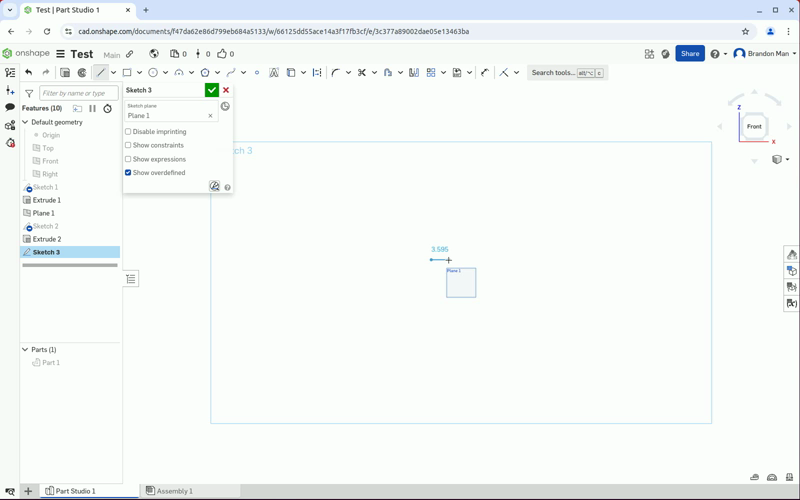
key_down(shift)
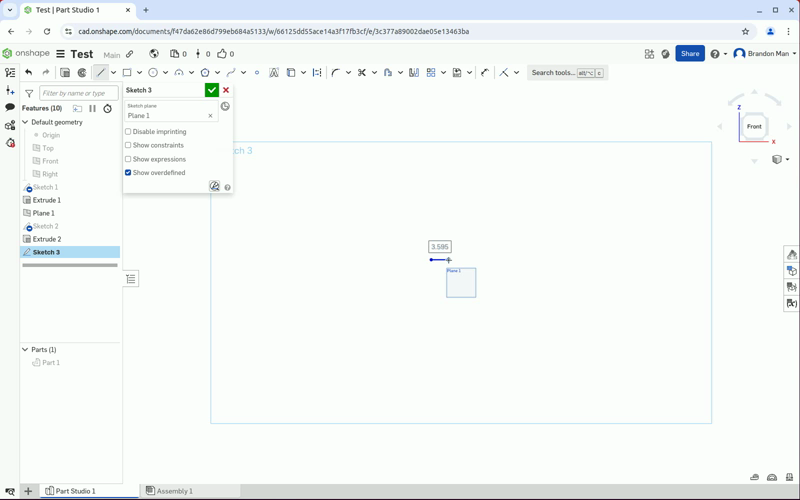
mouse_move(478, 259)
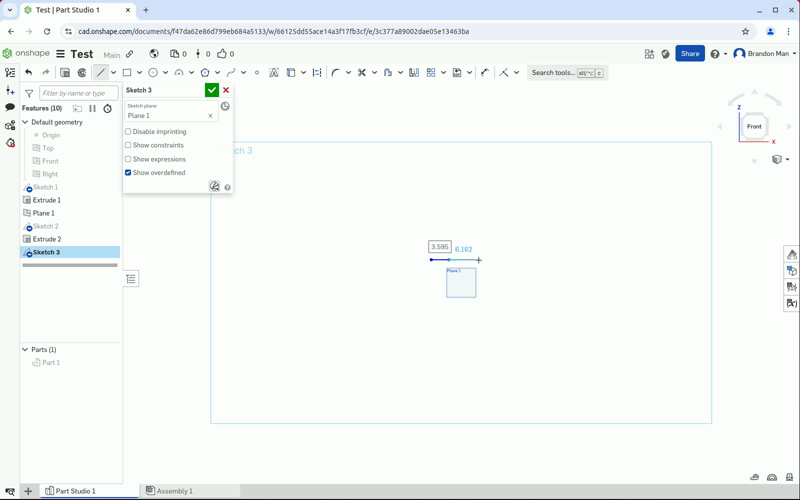
mouse_move(448, 246)
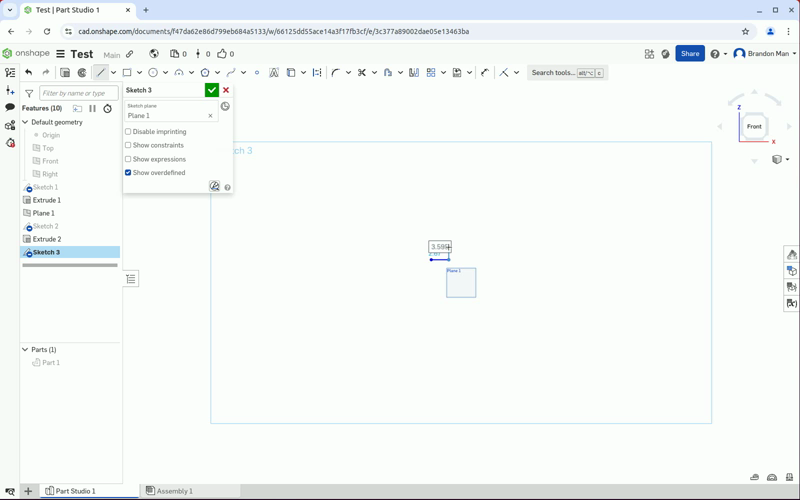
click(448, 246)
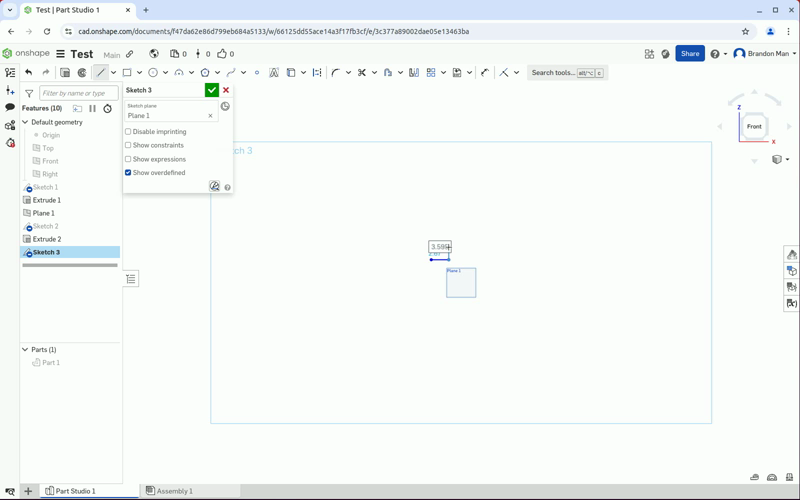
key_up(shift)
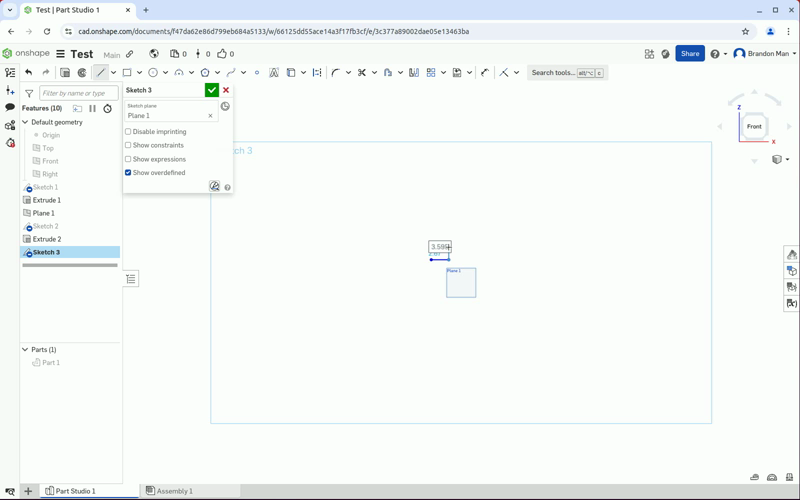
key(esc)
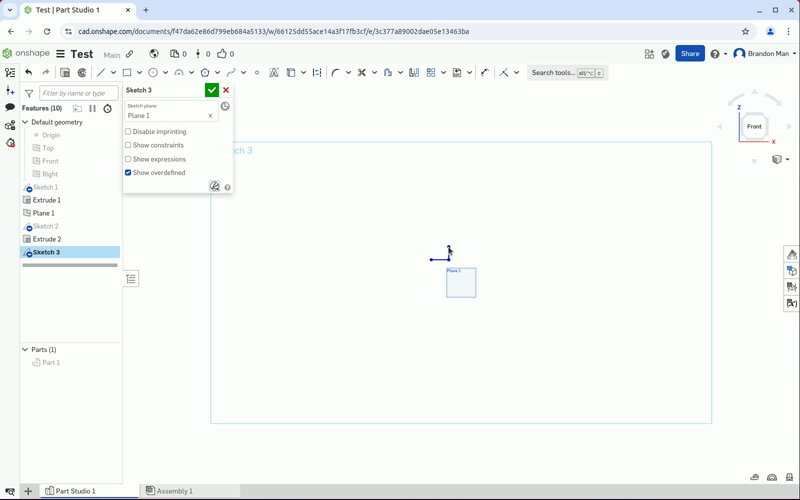
key(a)
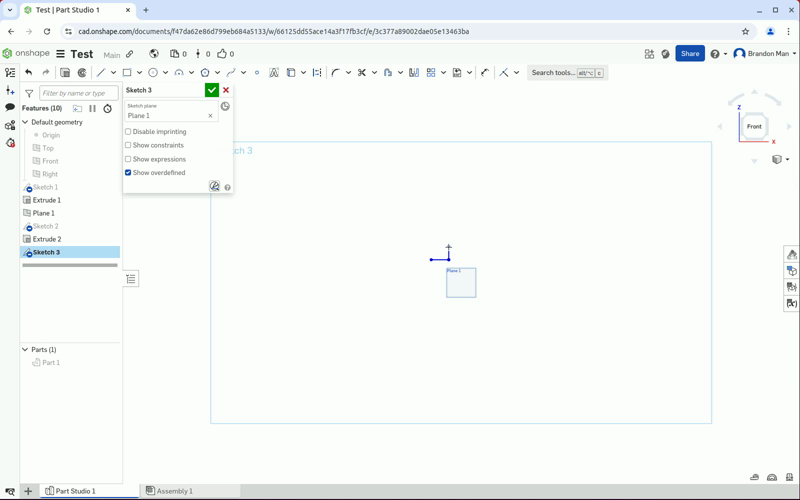
mouse_move(448, 246)
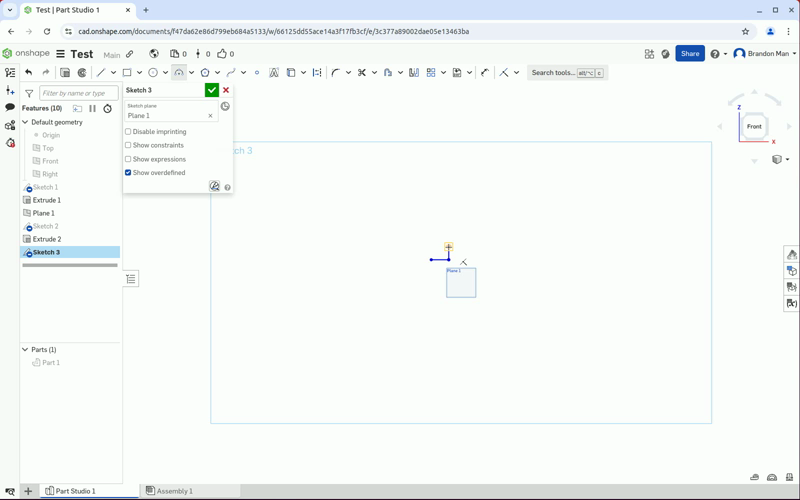
click(448, 246)
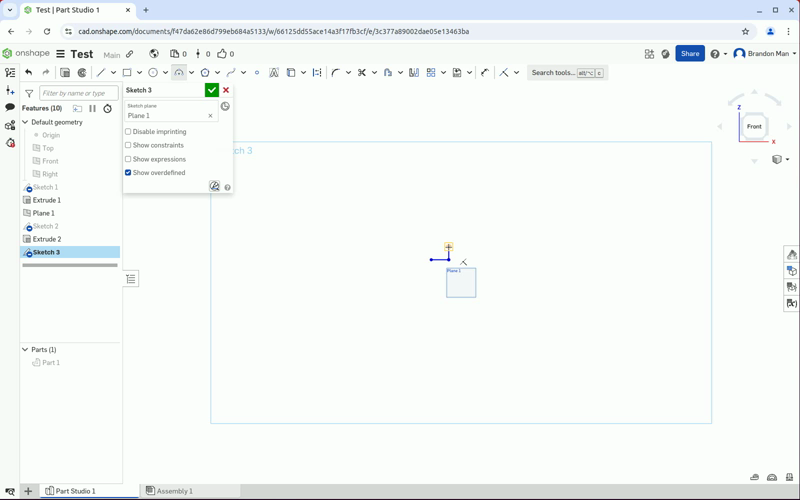
mouse_move(431, 259)
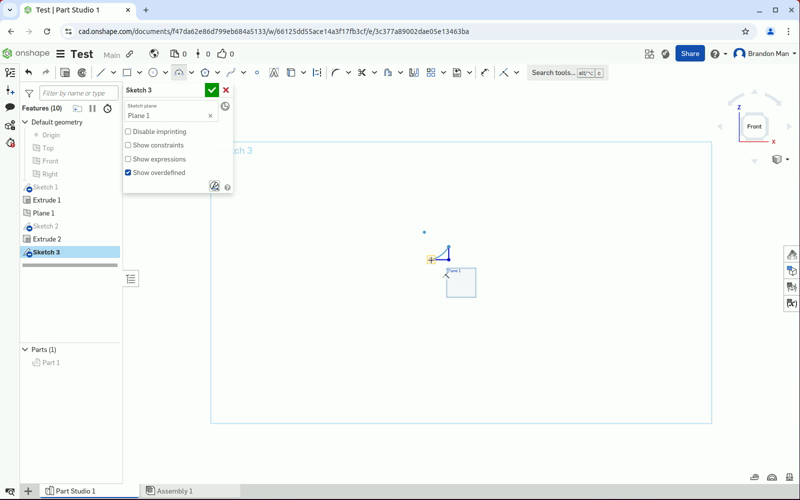
click(431, 259)
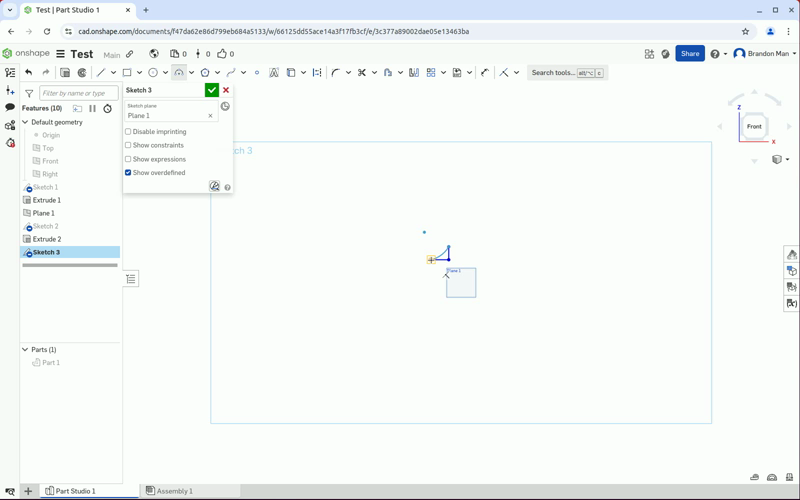
key_down(shift)
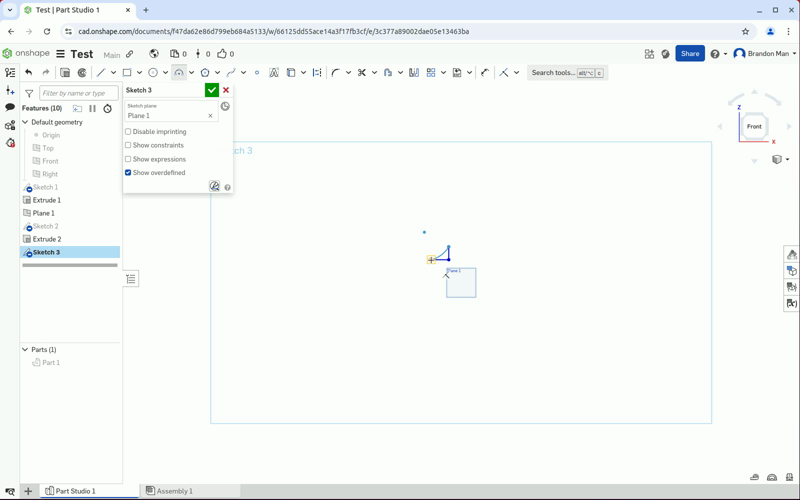
mouse_move(439, 251)
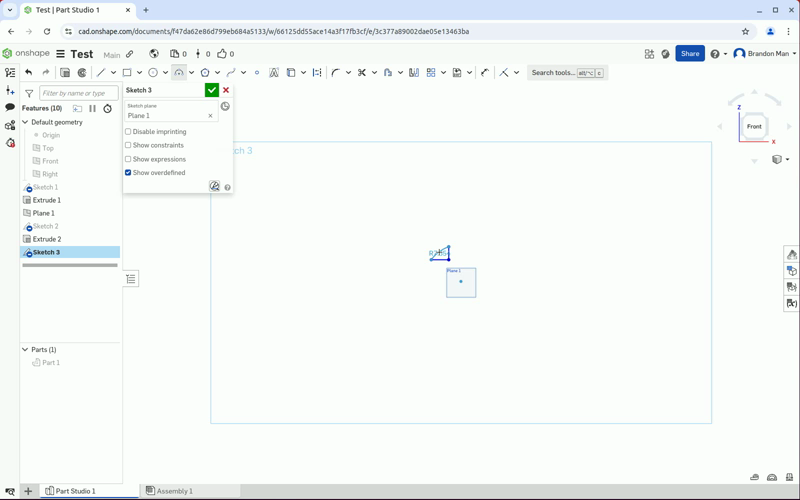
click(439, 251)
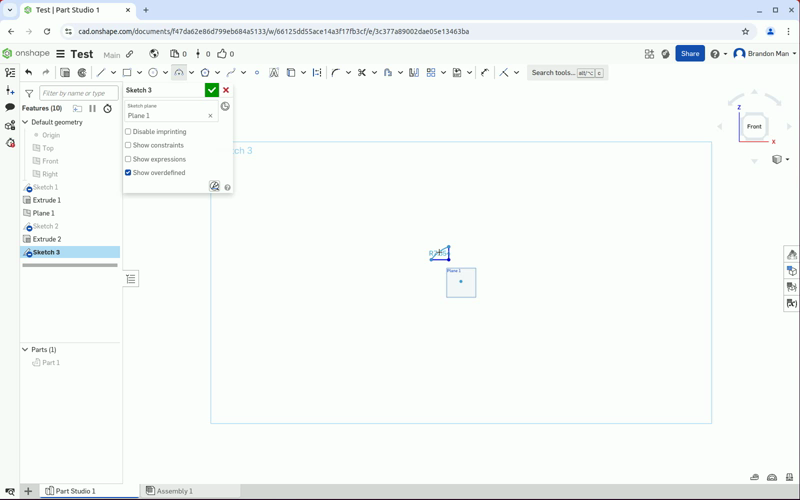
key_up(shift)
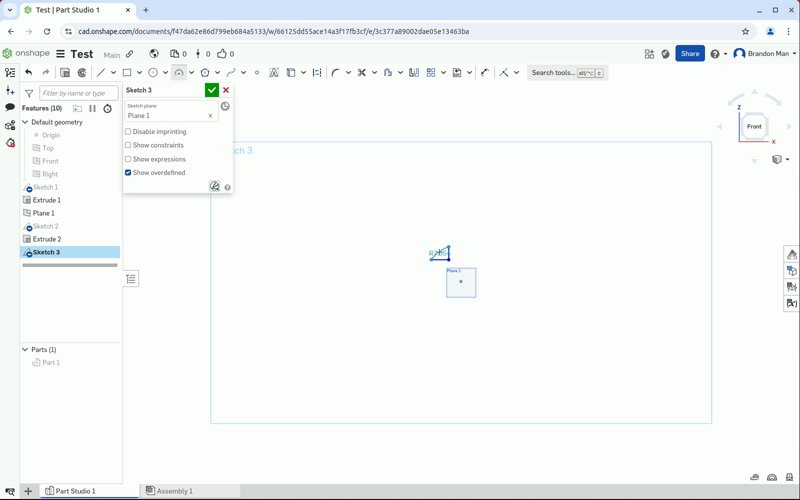
key(esc)
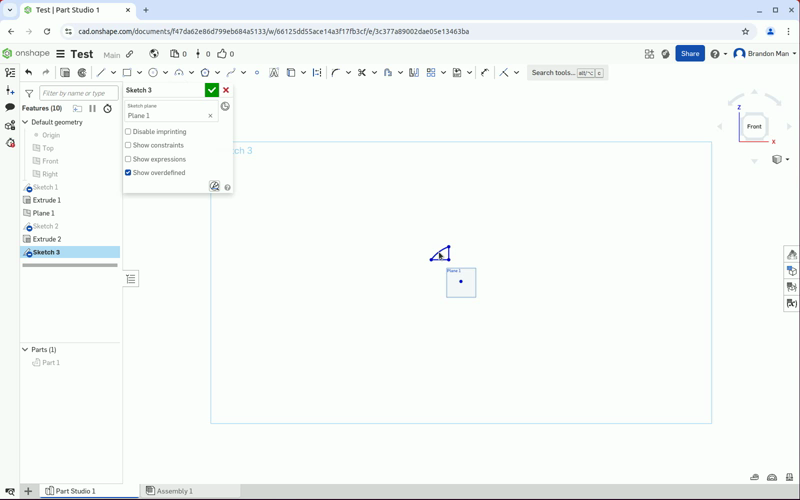
mouse_move(440, 256)
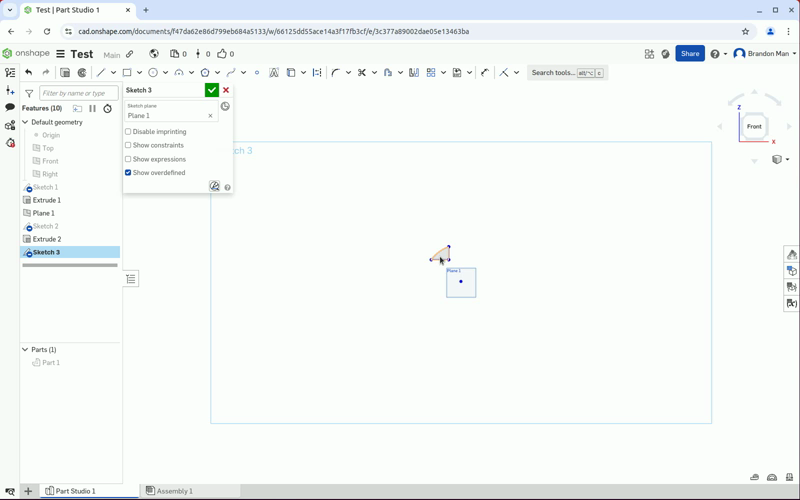
scroll(6)
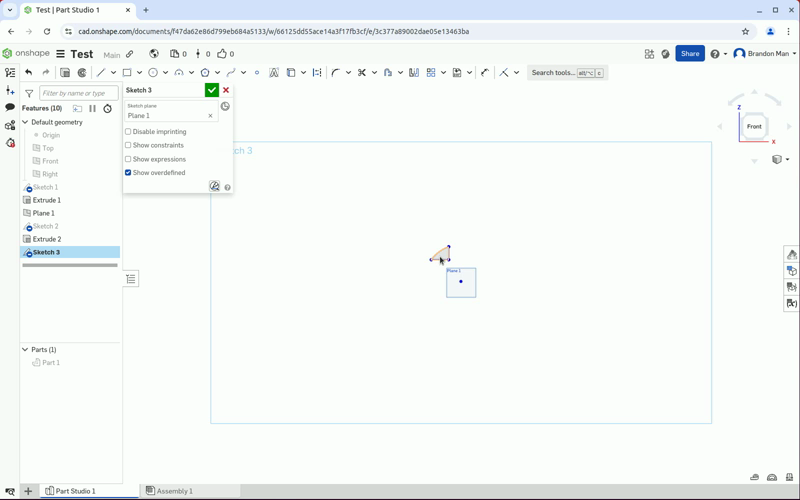
scroll(6)
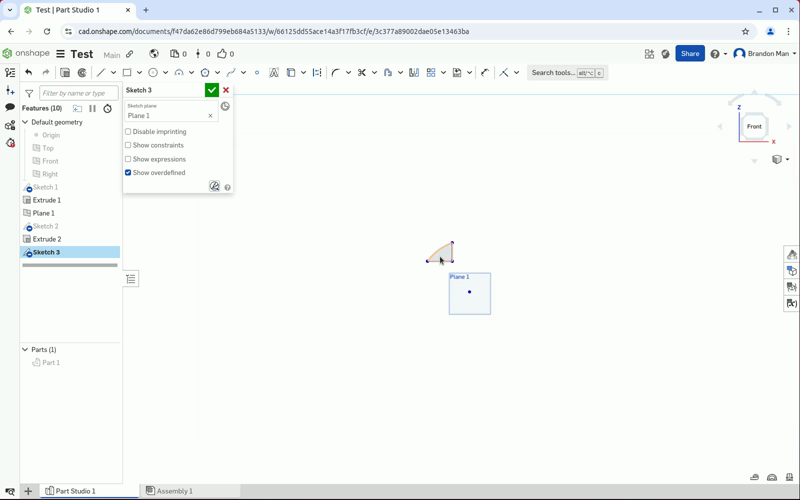
scroll(6)
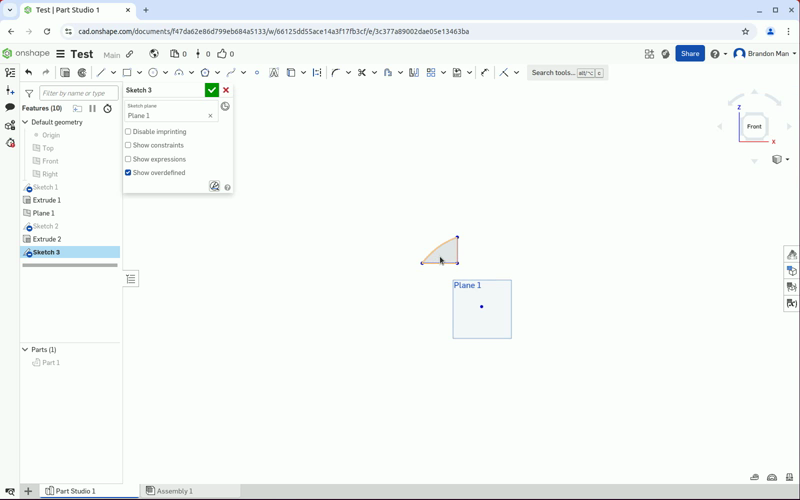
scroll(6)
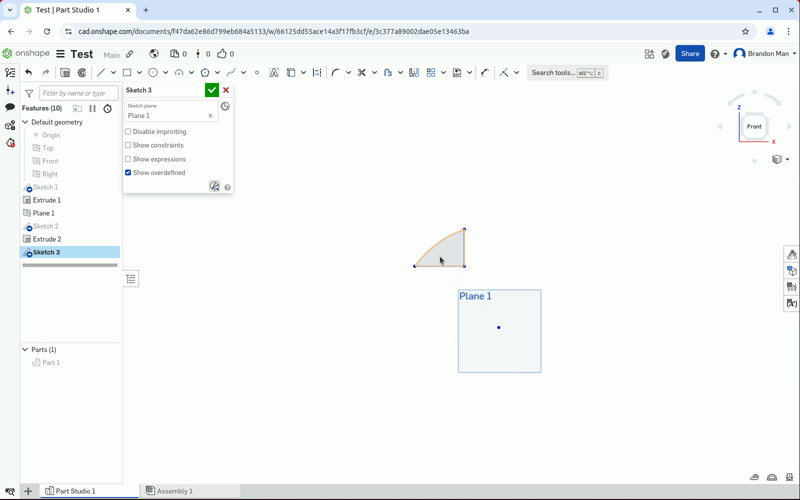
scroll(6)
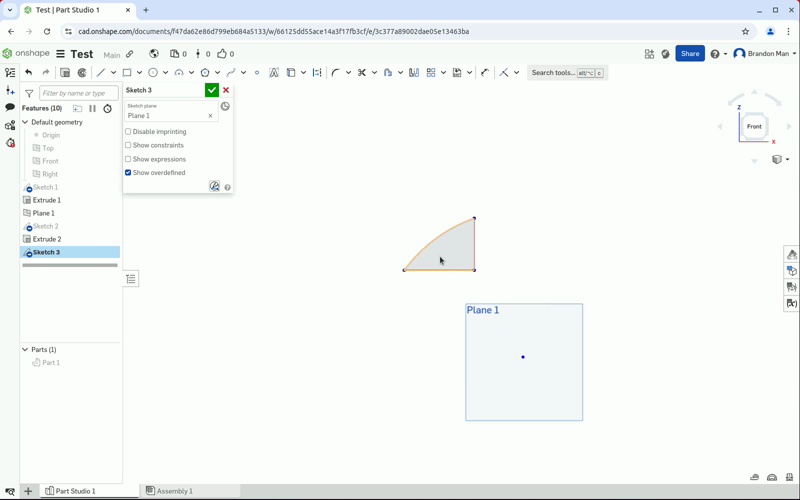
scroll(6)
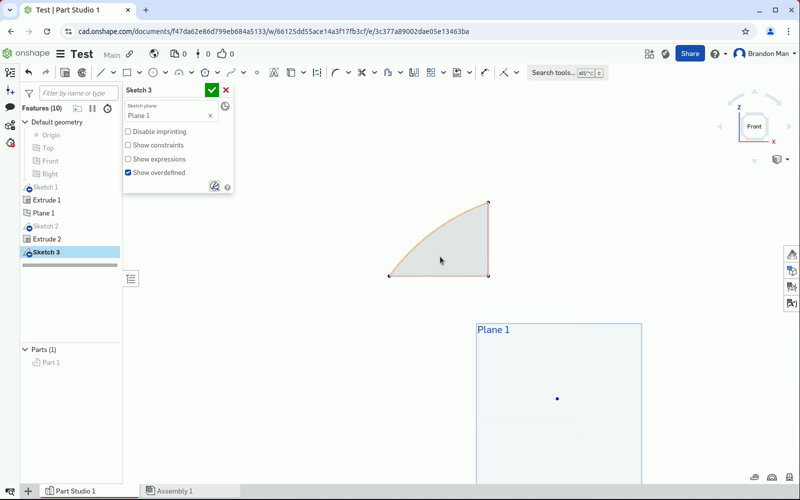
scroll(6)
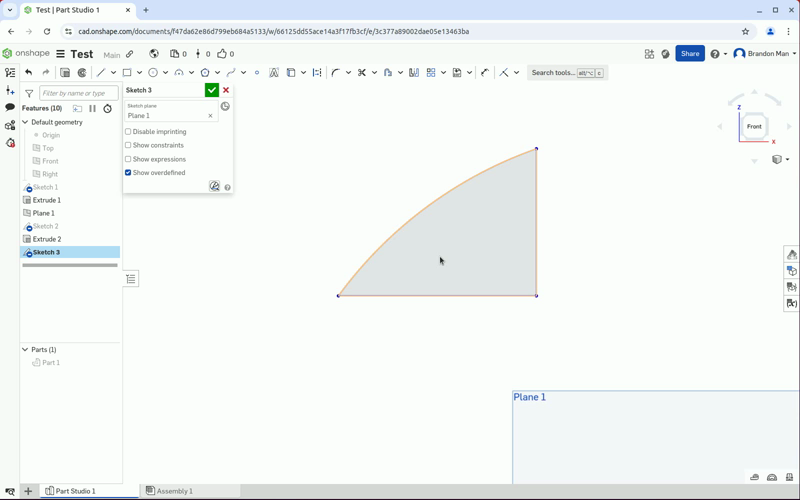
click(440, 256)
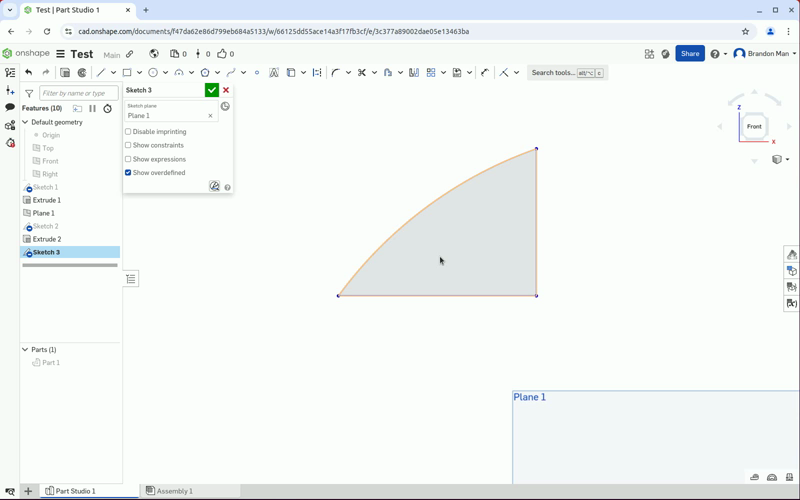
scroll(-6)
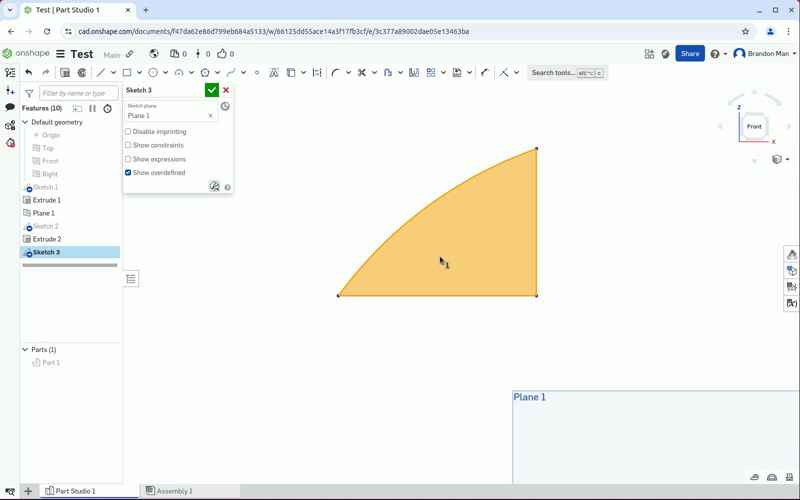
scroll(-6)
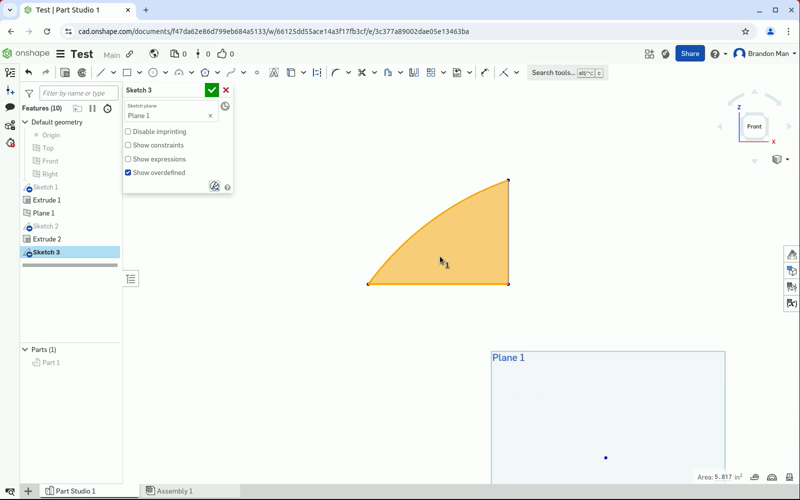
scroll(-6)
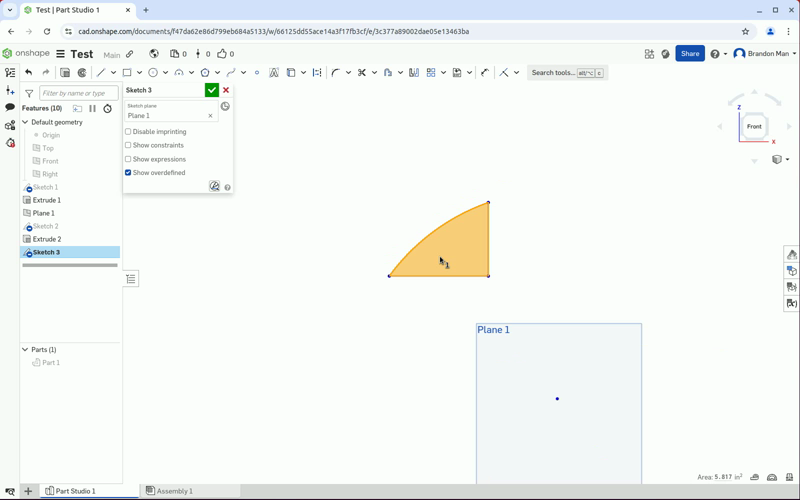
scroll(-6)
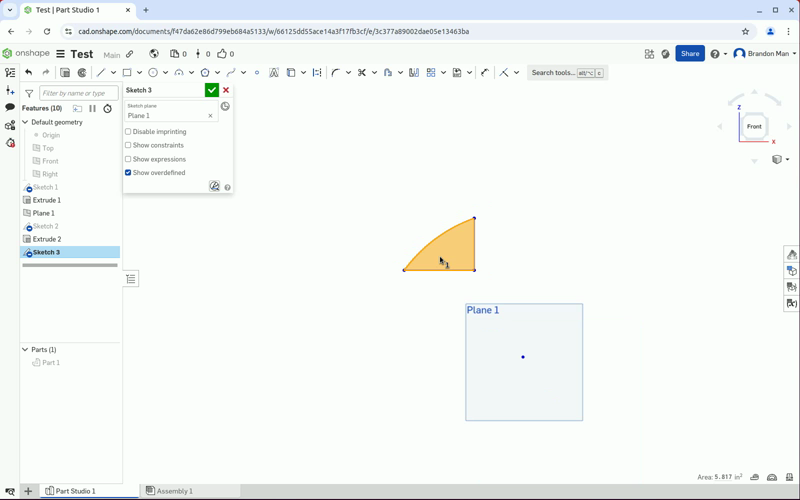
scroll(-6)
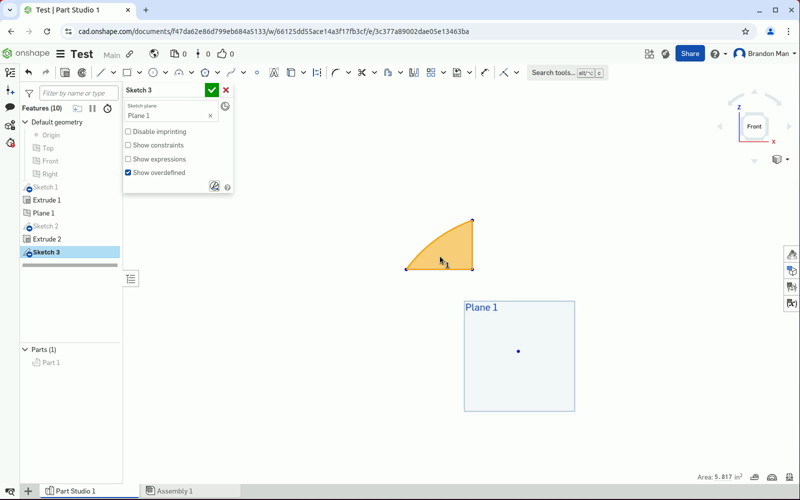
scroll(-6)
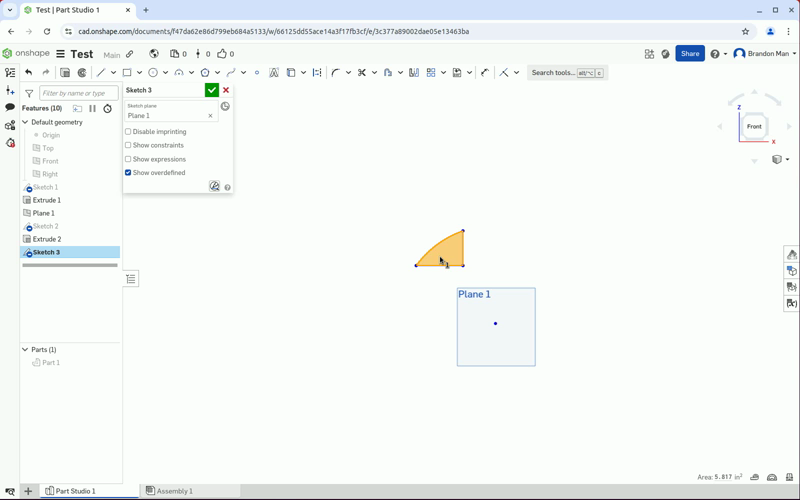
scroll(-6)
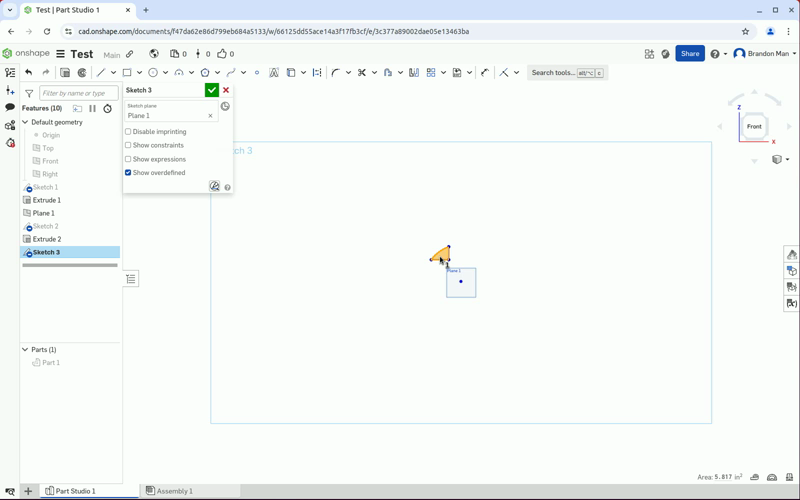
mouse_move(73, 352)
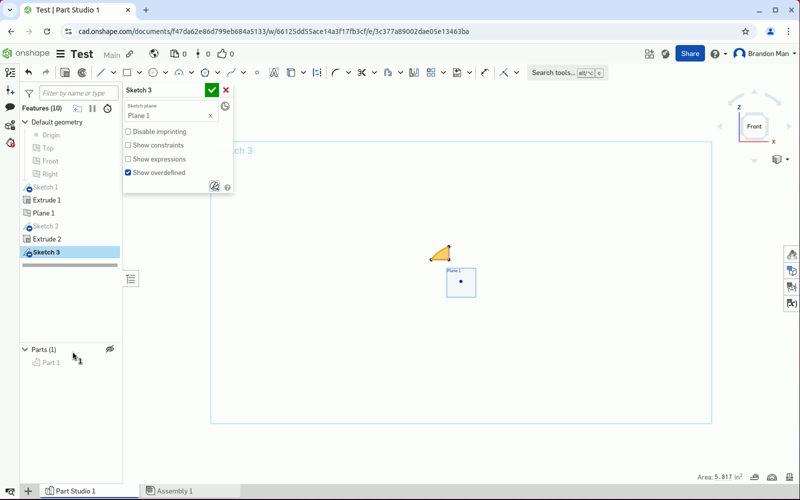
key(shift+y)
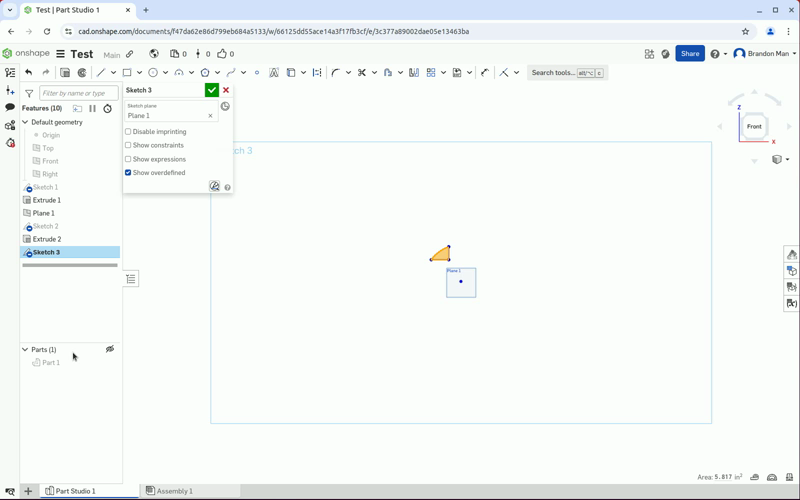
key(shift+e)
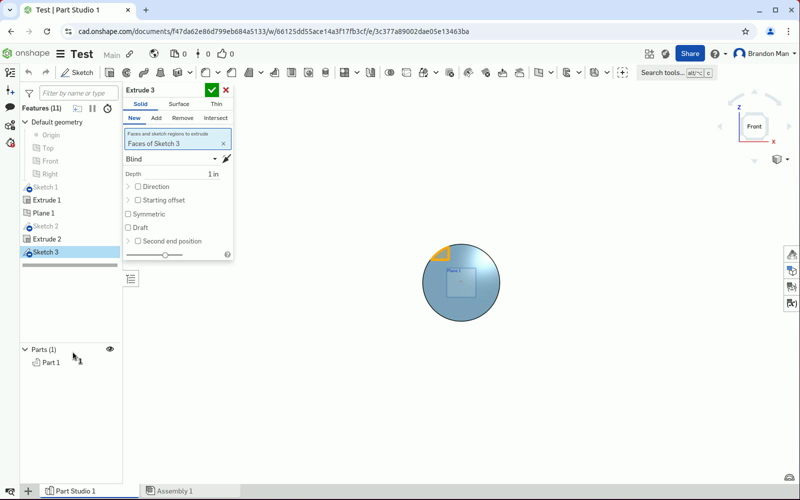
mouse_move(143, 106)
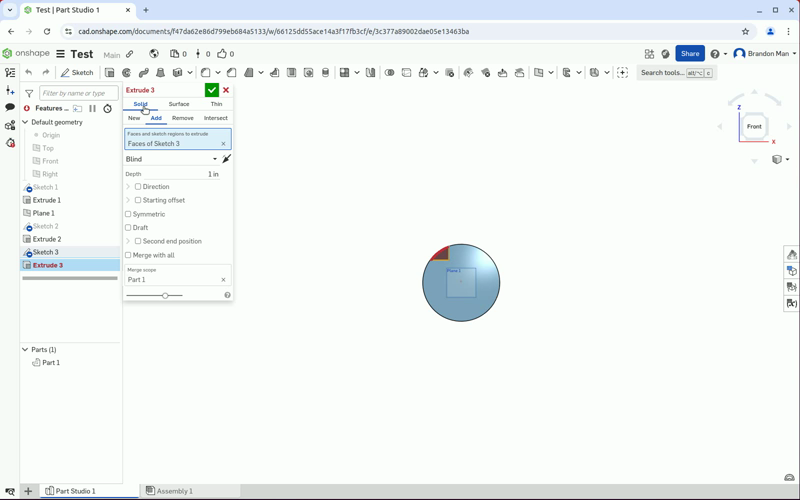
click(143, 106)
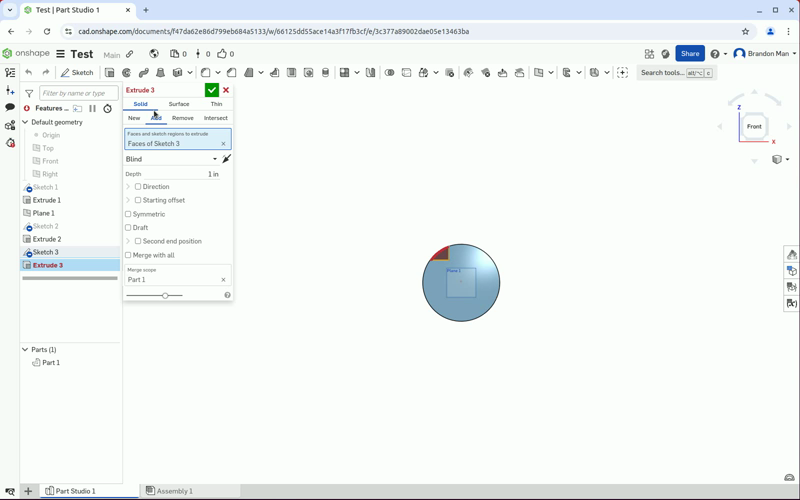
mouse_move(186, 120)
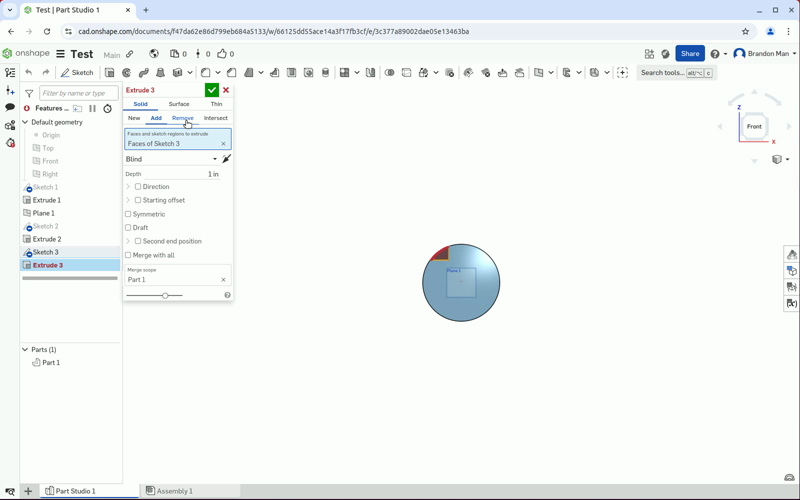
click(186, 120)
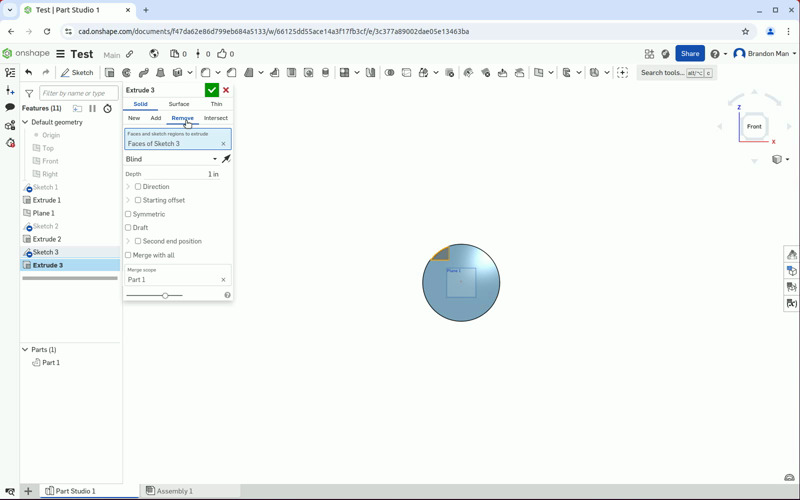
key(tab, 4)
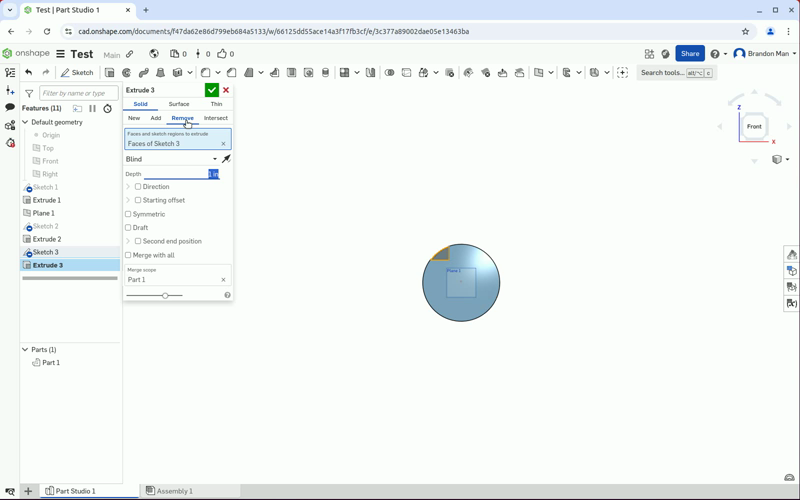
text(23.108)
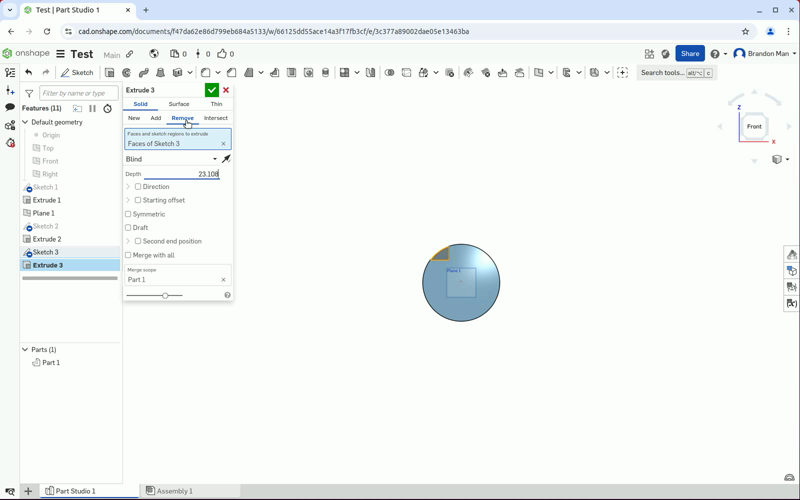
key(tab, 6)
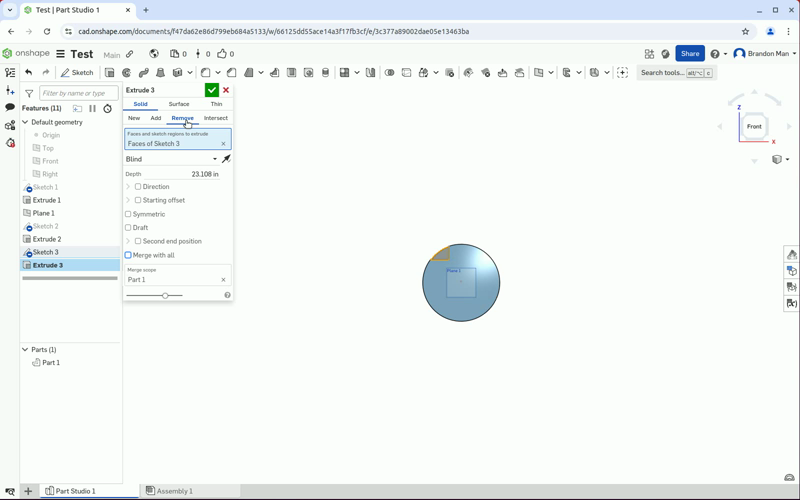
key(space)
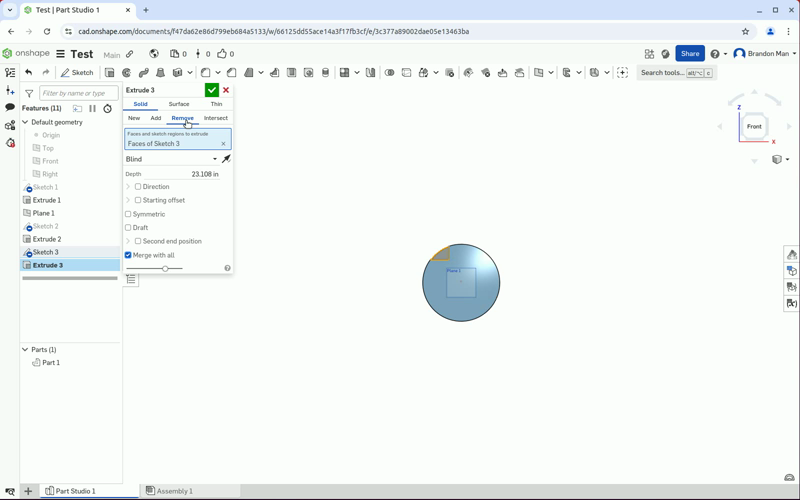
key(enter)
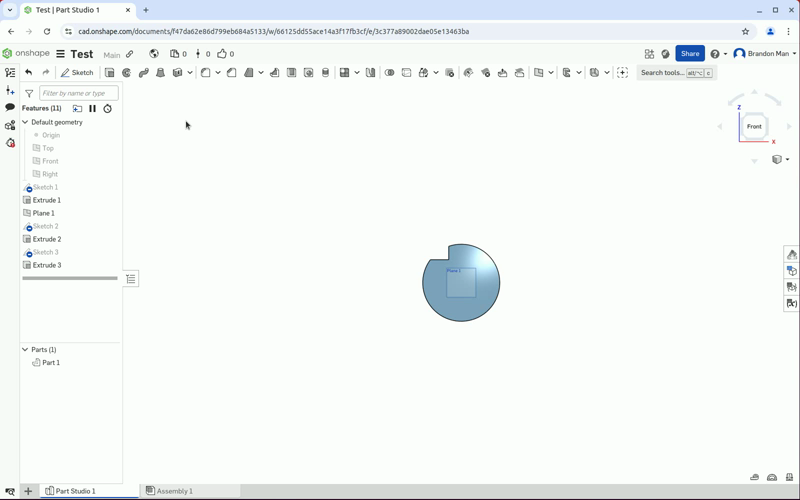
key(shift+h)
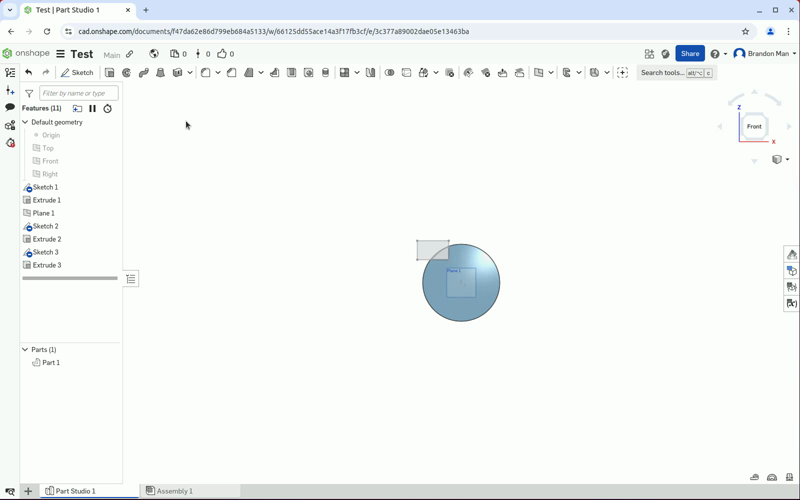
key(shift+h)
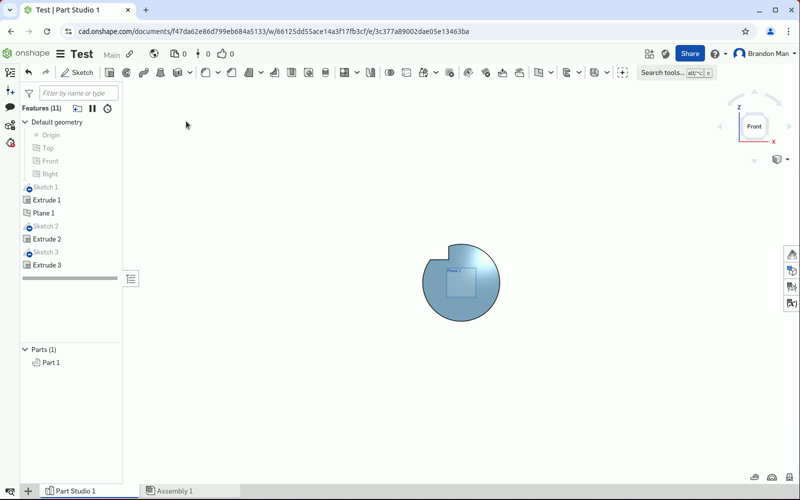
mouse_move(73, 189)
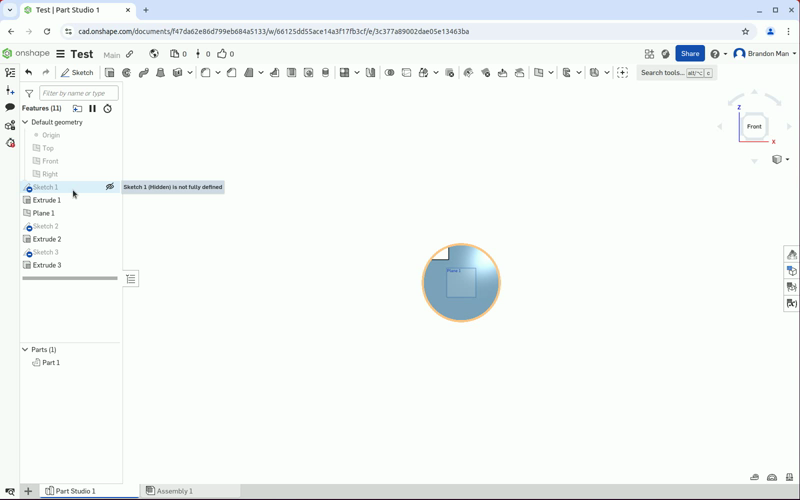
click(73, 189)
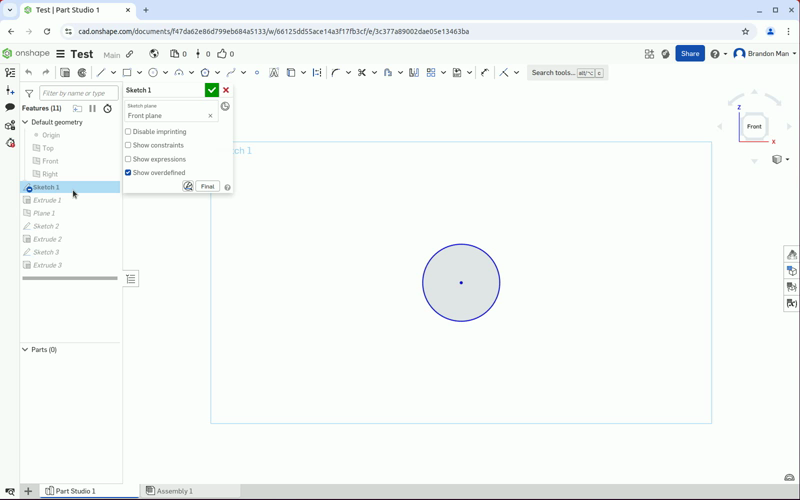
mouse_move(229, 92)
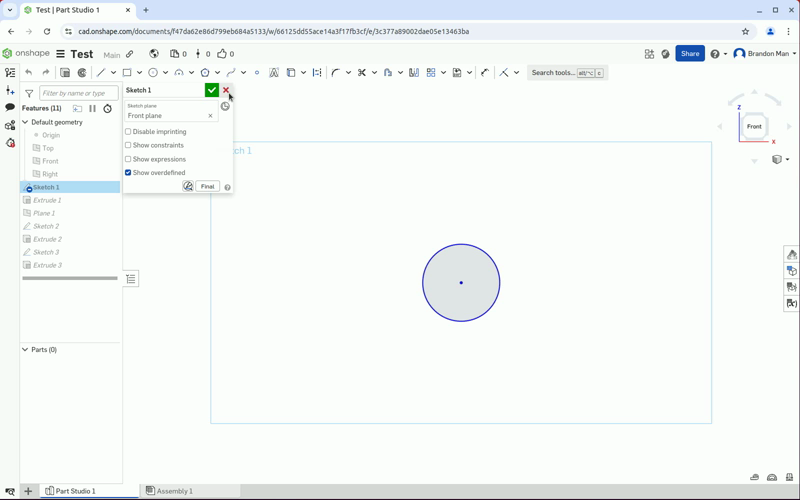
click(229, 92)
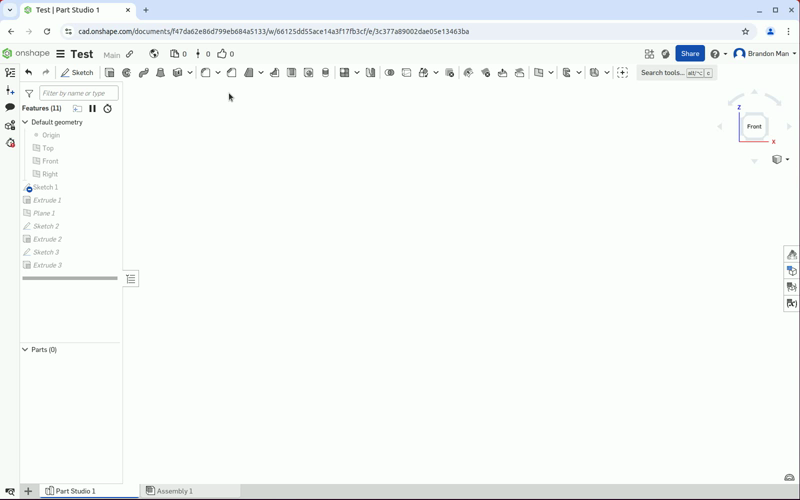
key(shift+s)
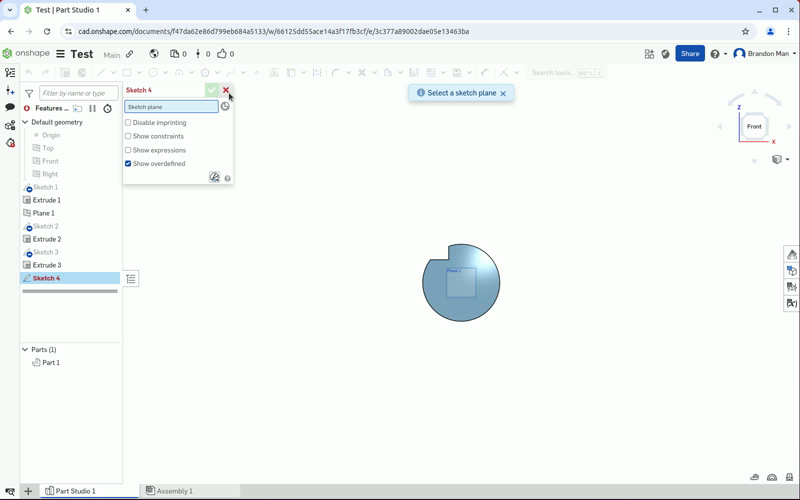
mouse_move(73, 215)
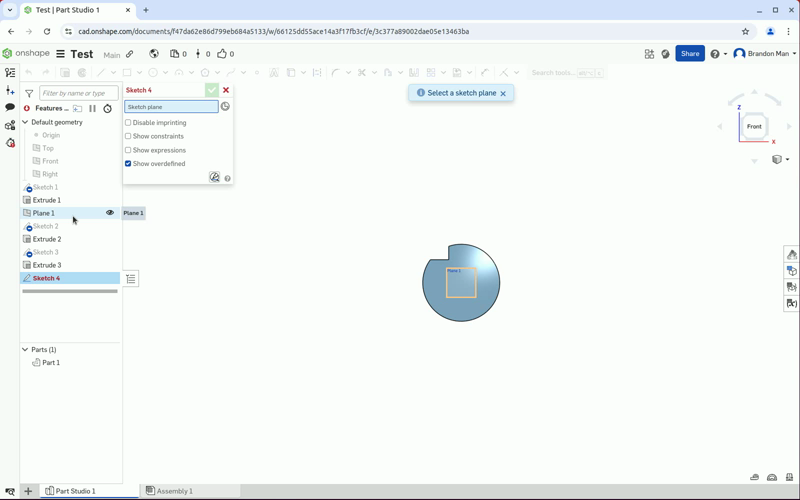
click(73, 215)
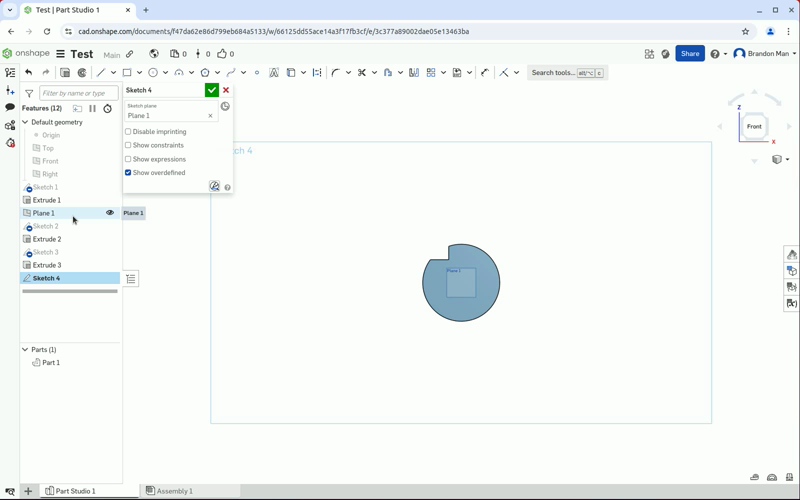
mouse_move(73, 352)
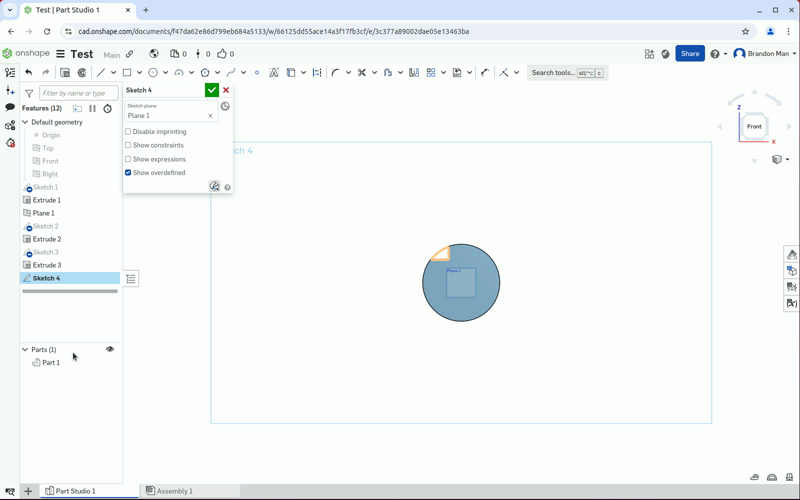
key(y)
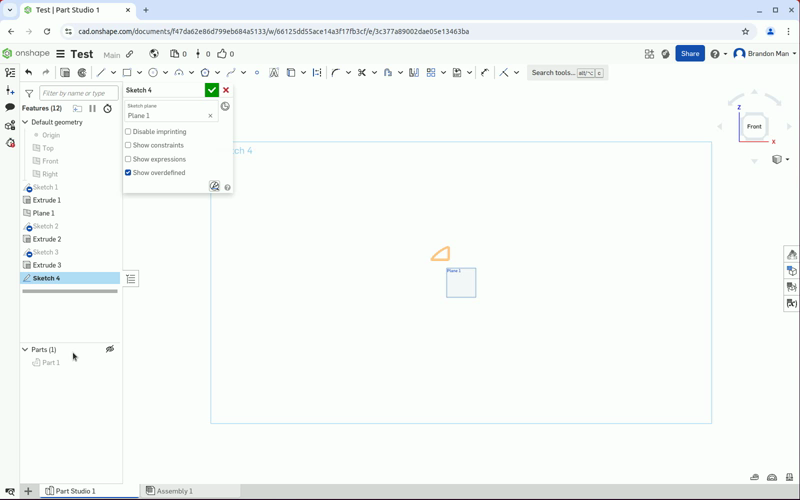
key(a)
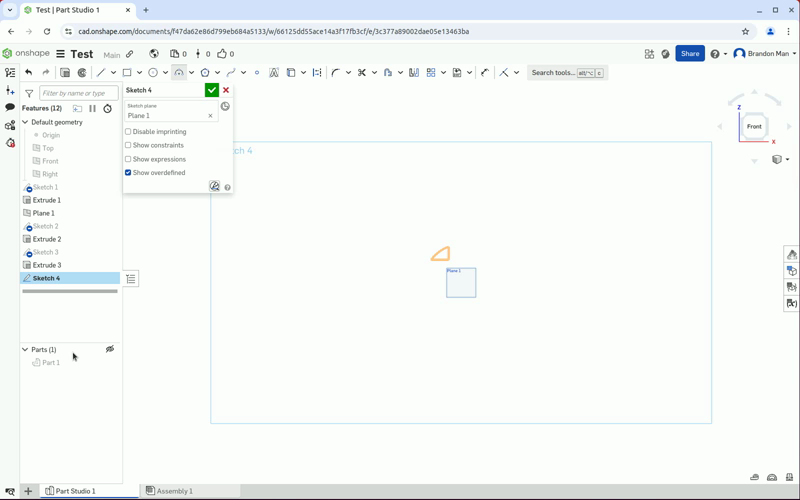
key_down(shift)
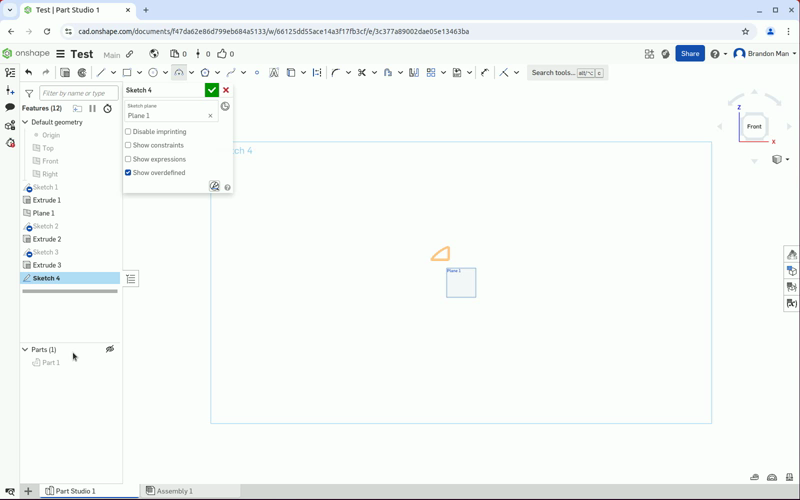
mouse_move(466, 264)
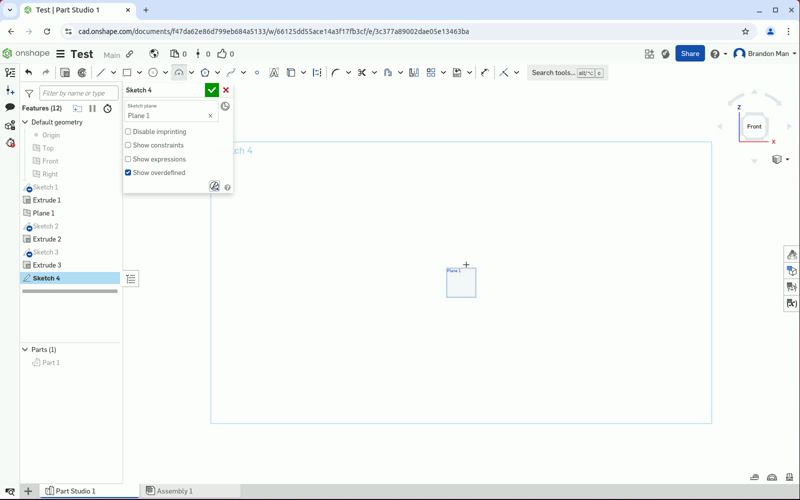
click(466, 264)
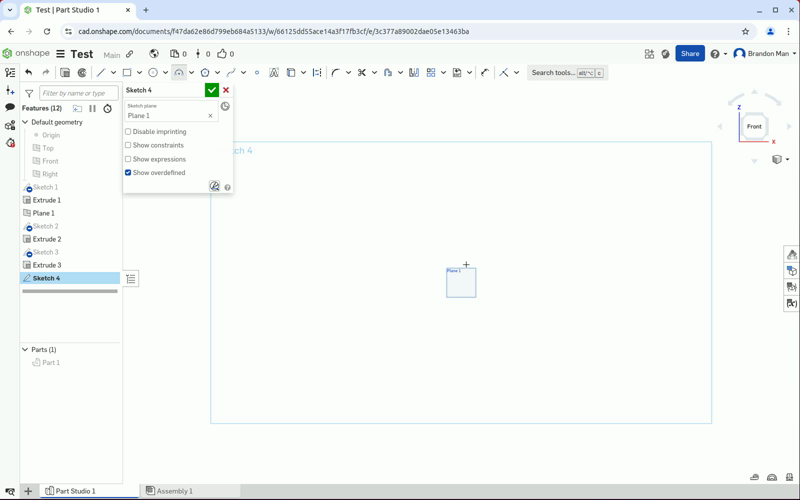
key_up(shift)
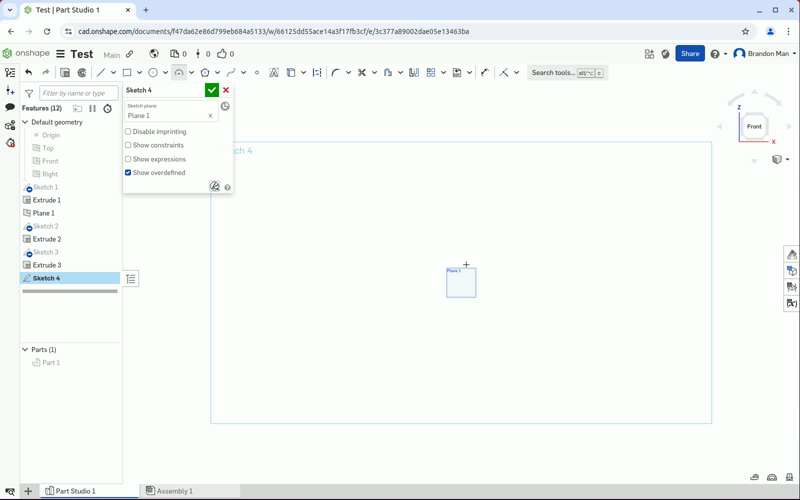
key_down(shift)
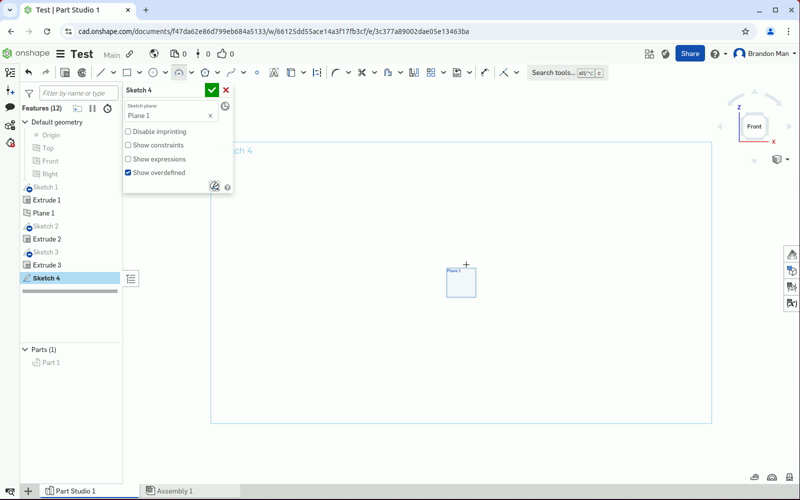
mouse_move(480, 264)
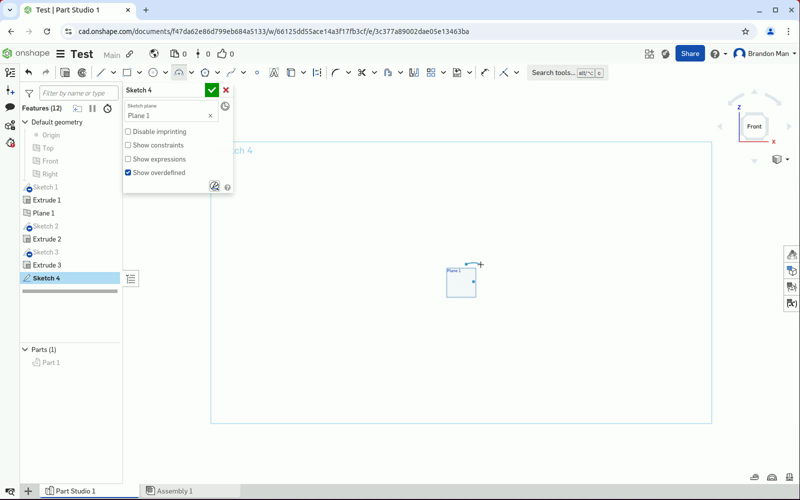
click(480, 264)
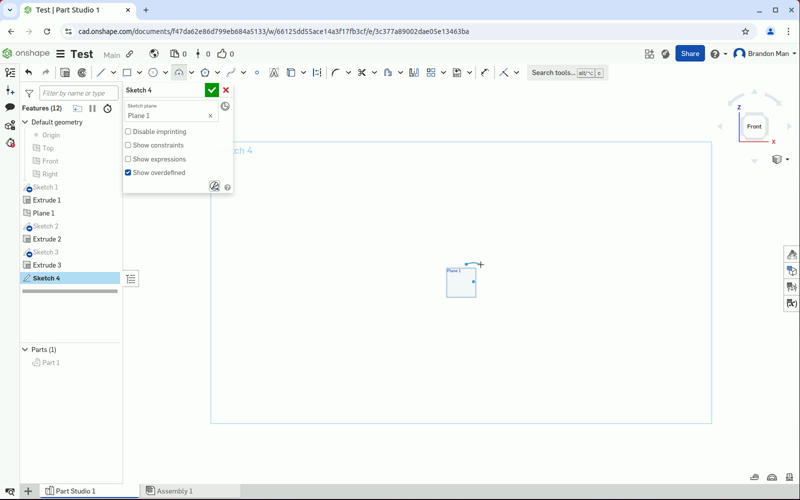
mouse_move(473, 270)
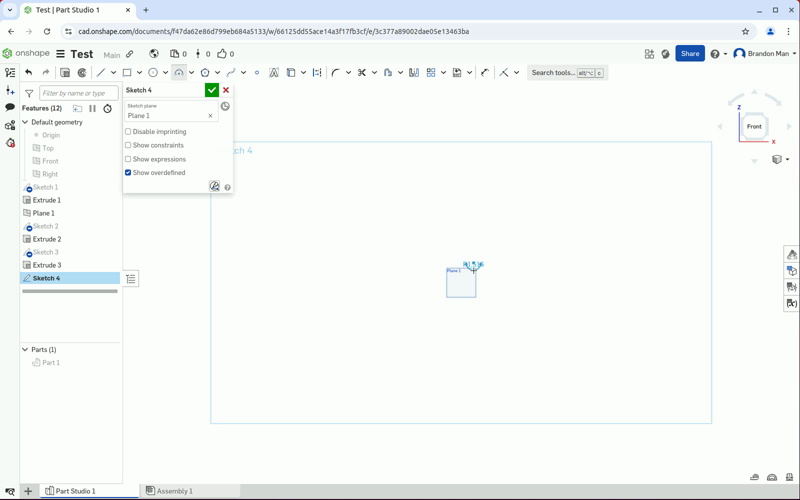
click(473, 270)
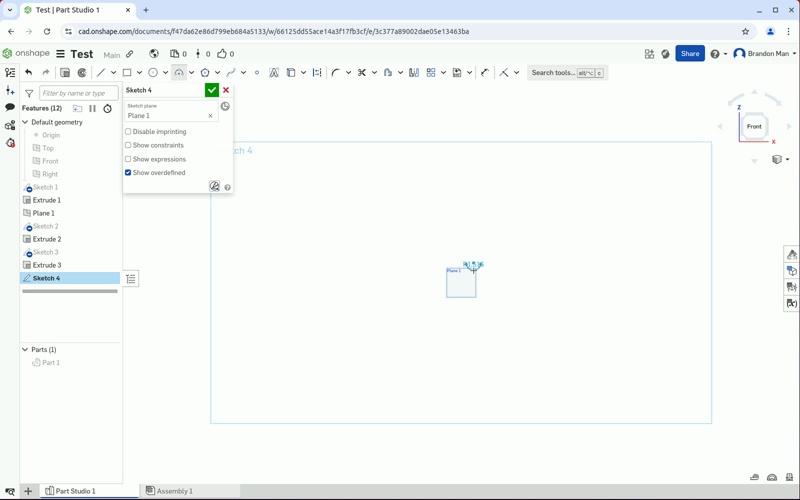
key_up(shift)
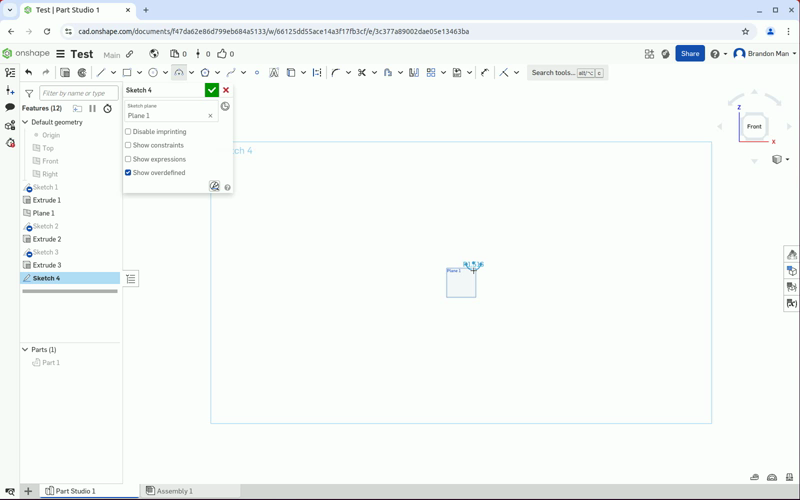
key(esc)
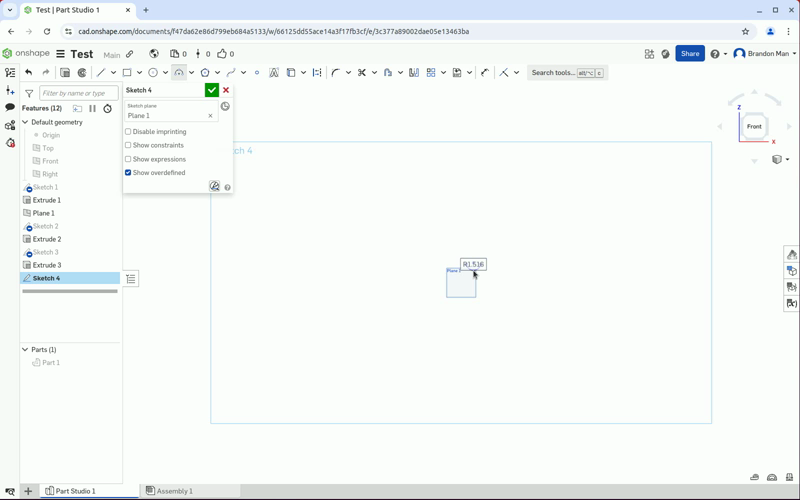
key(l)
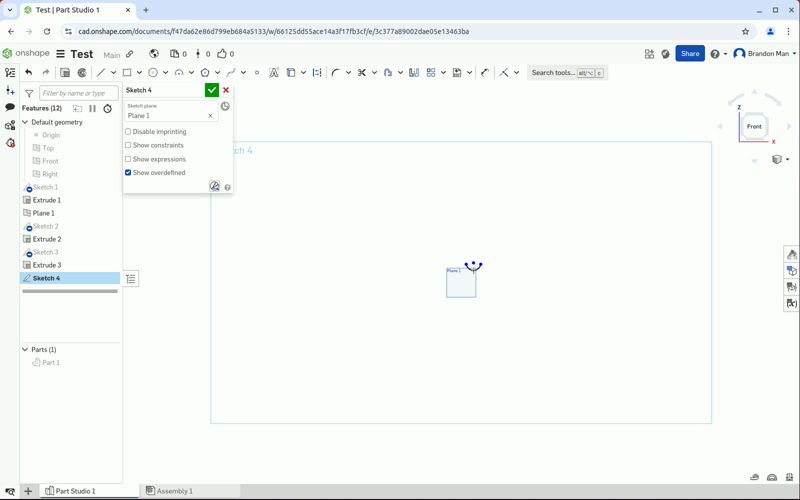
mouse_move(480, 264)
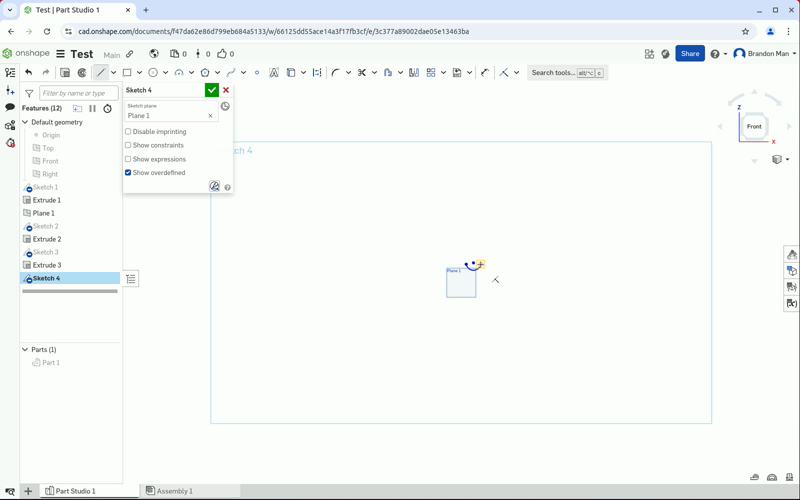
click(480, 264)
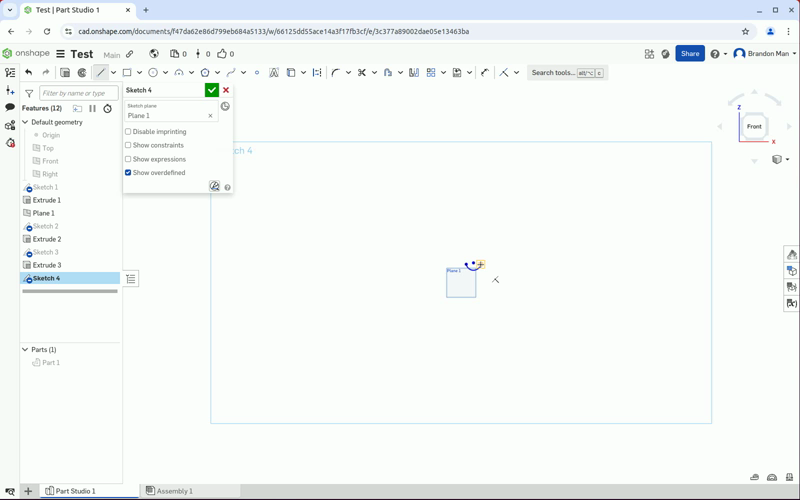
mouse_move(510, 264)
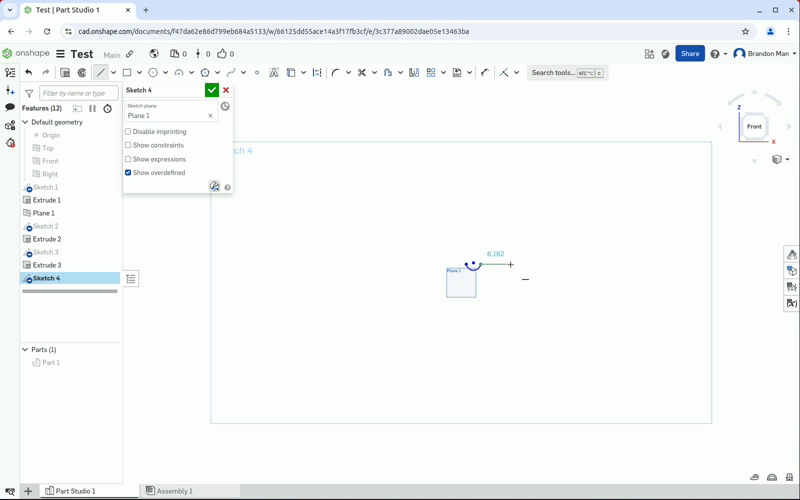
key_down(shift)
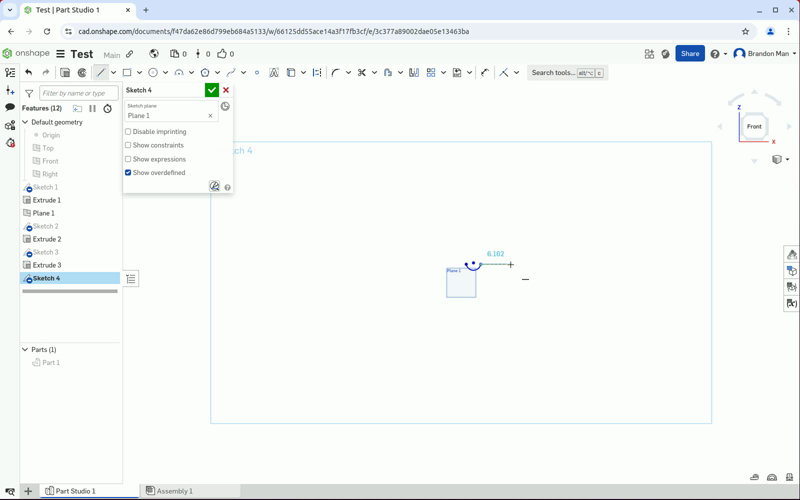
mouse_move(466, 264)
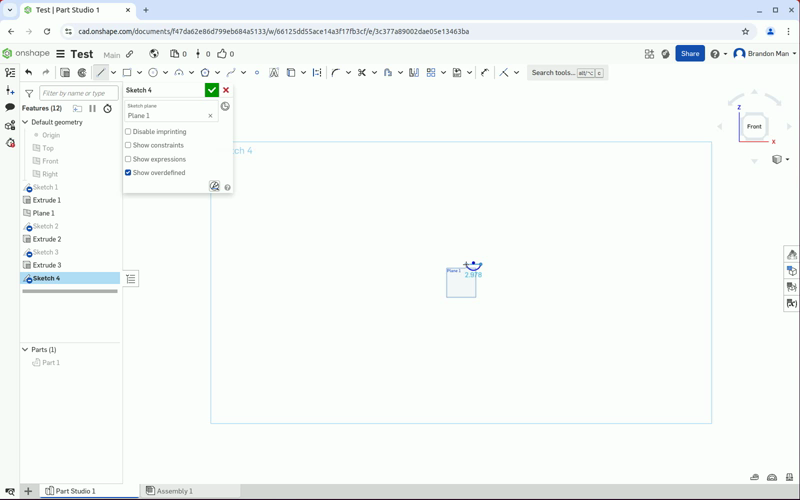
key_up(shift)
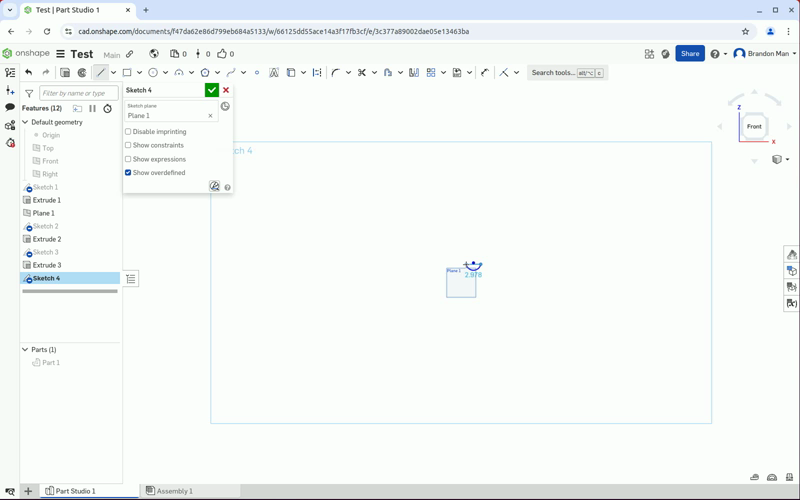
click(466, 264)
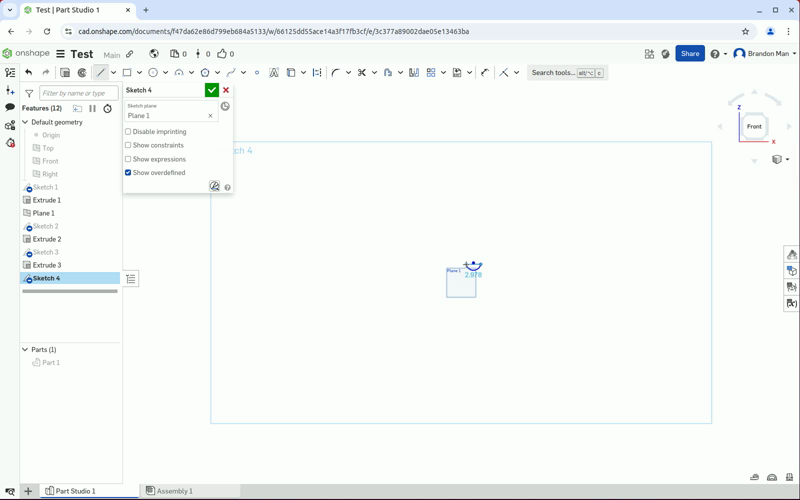
key(esc)
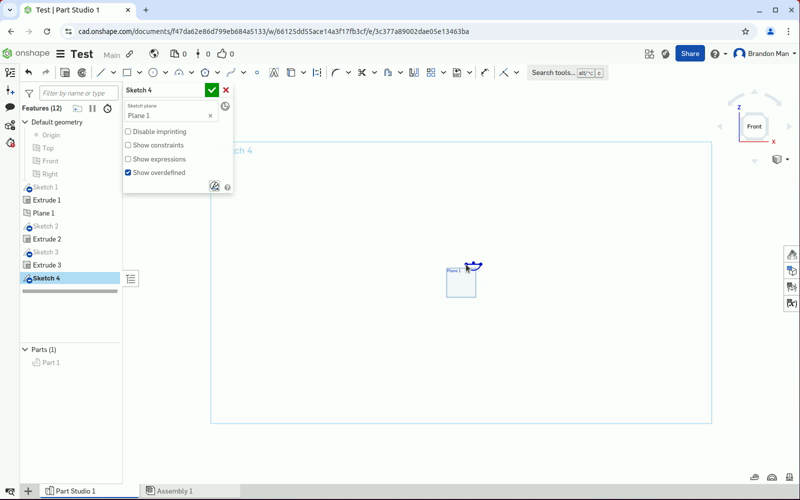
mouse_move(476, 268)
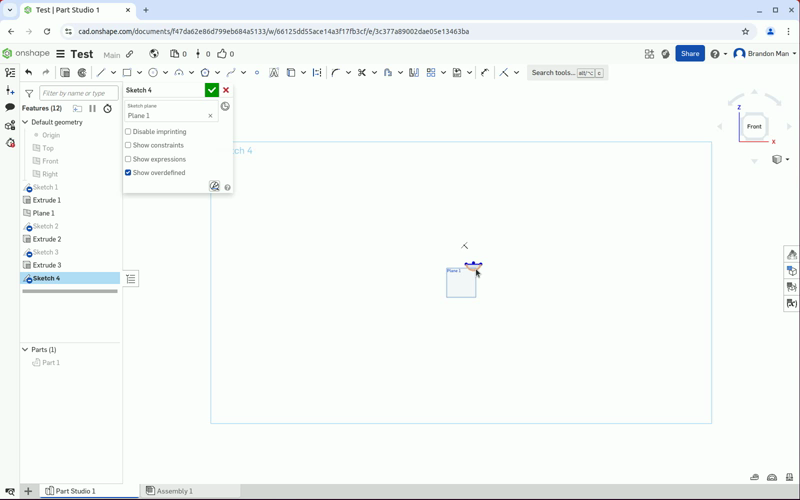
scroll(6)
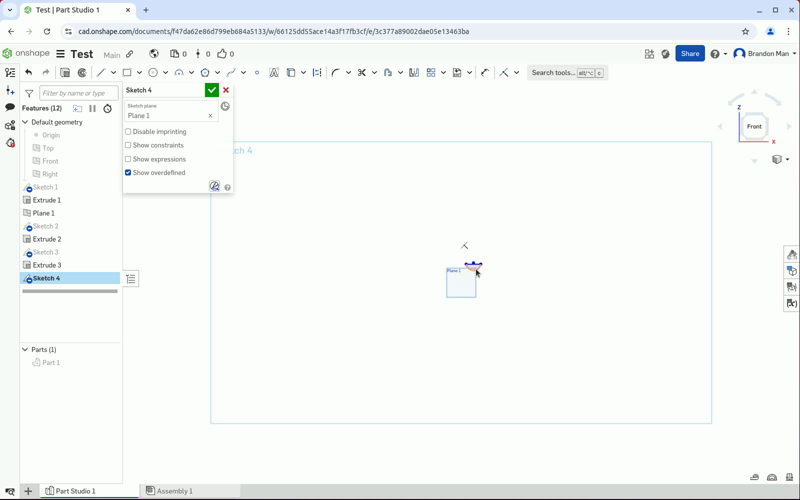
scroll(6)
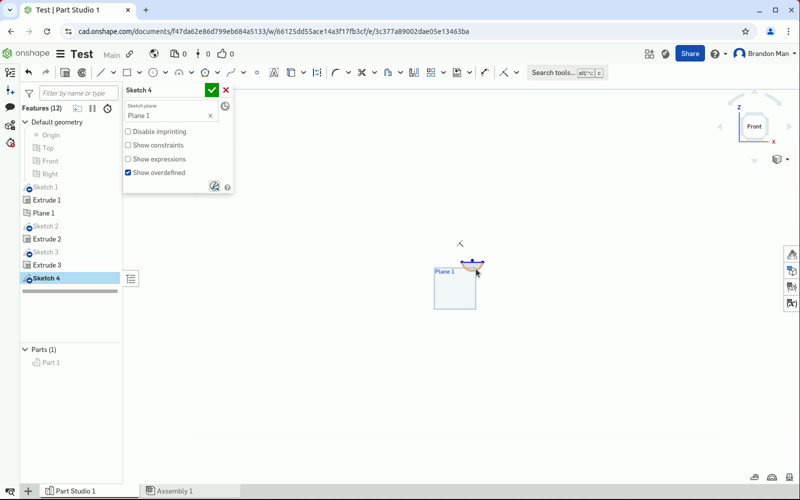
scroll(6)
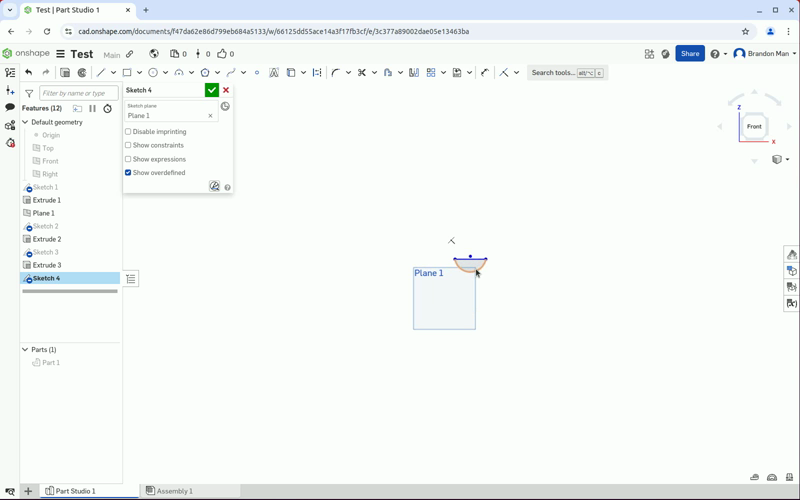
scroll(6)
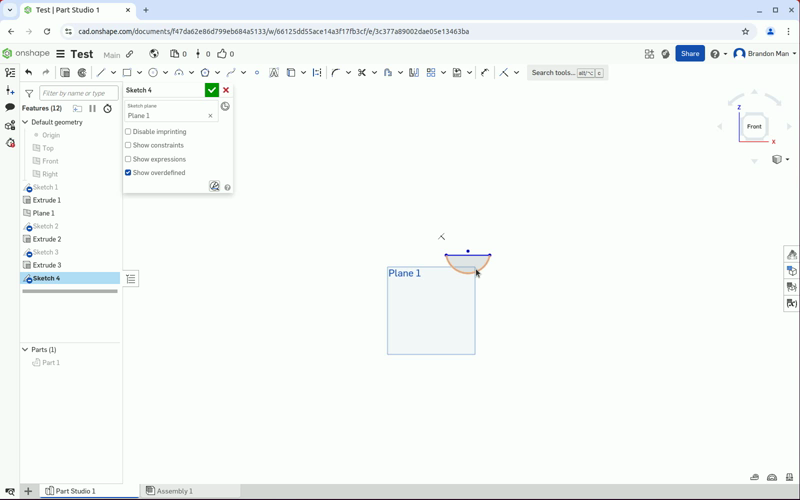
scroll(6)
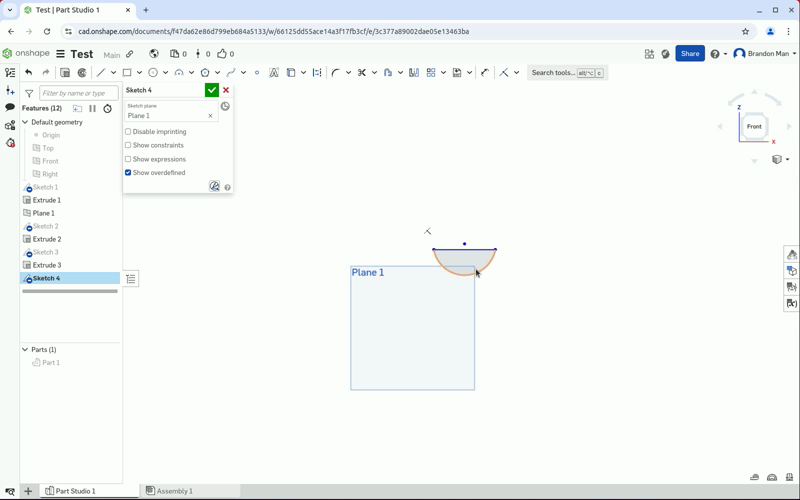
scroll(6)
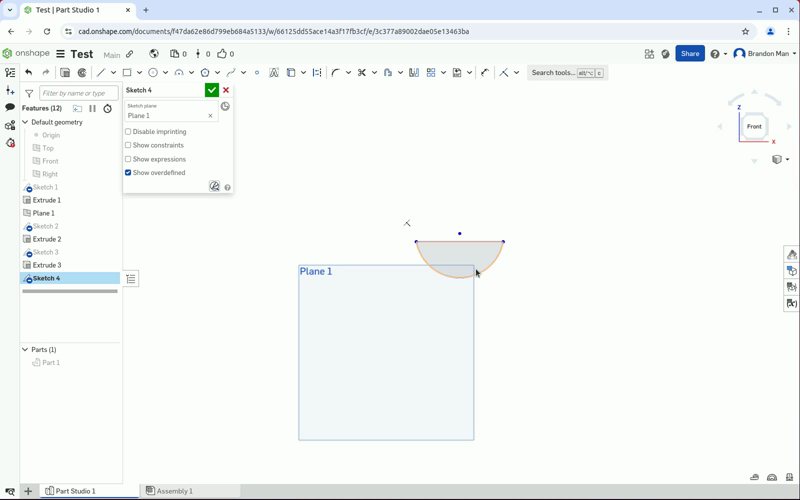
scroll(6)
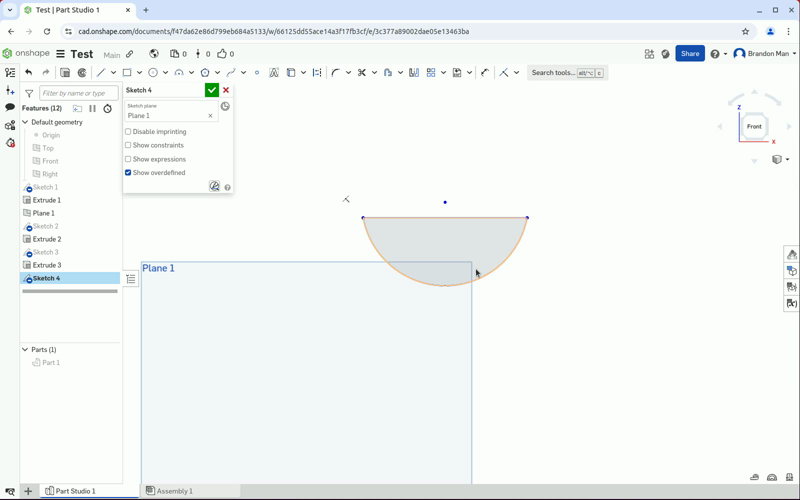
click(476, 268)
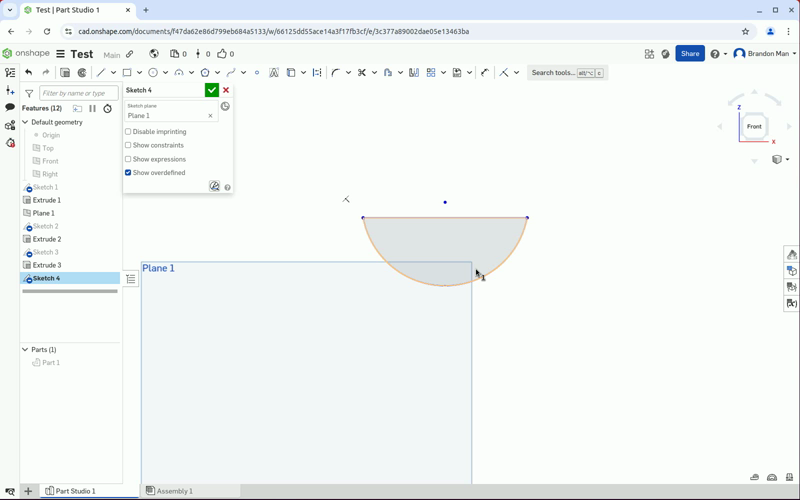
scroll(-6)
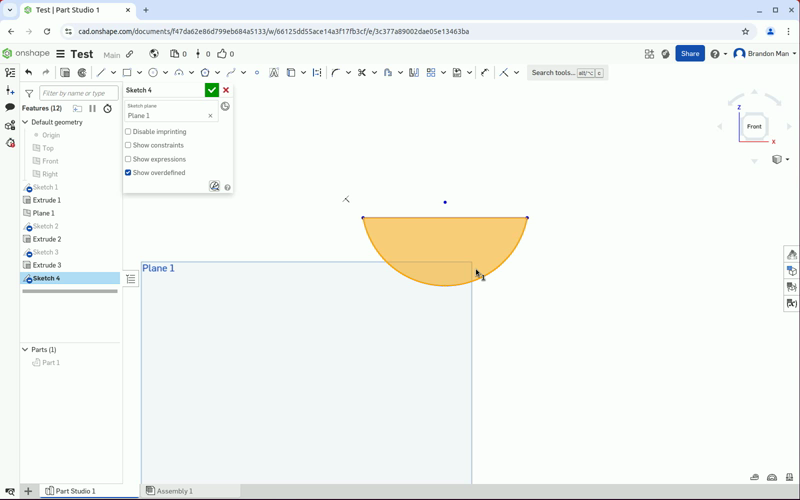
scroll(-6)
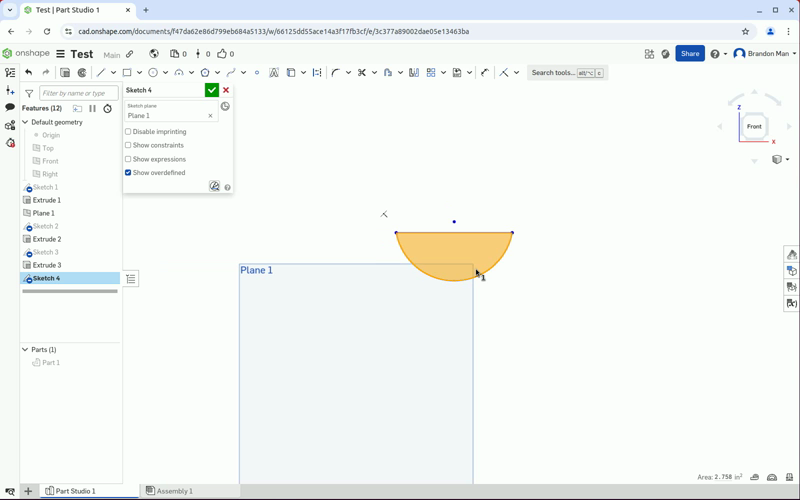
scroll(-6)
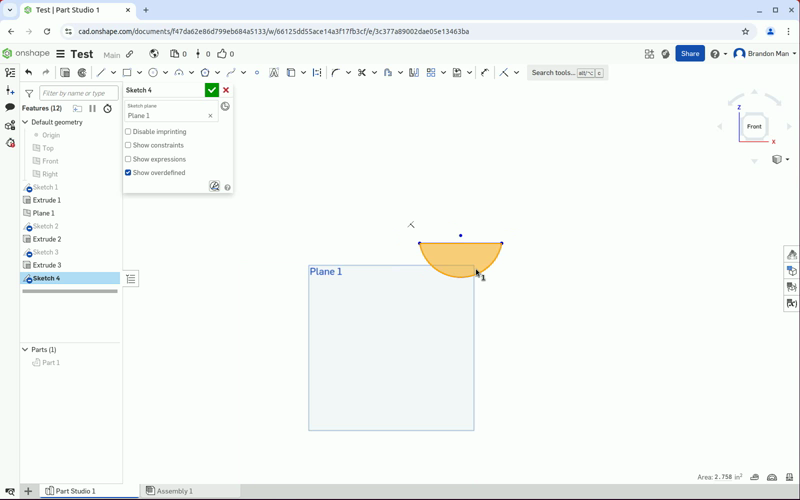
scroll(-6)
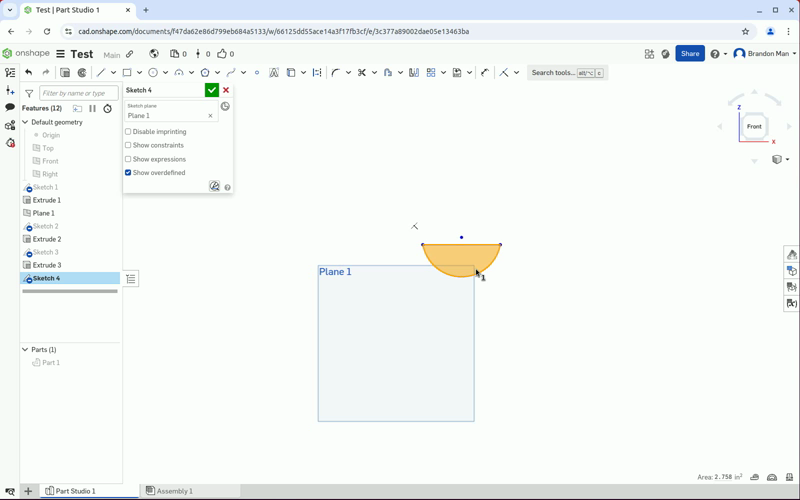
scroll(-6)
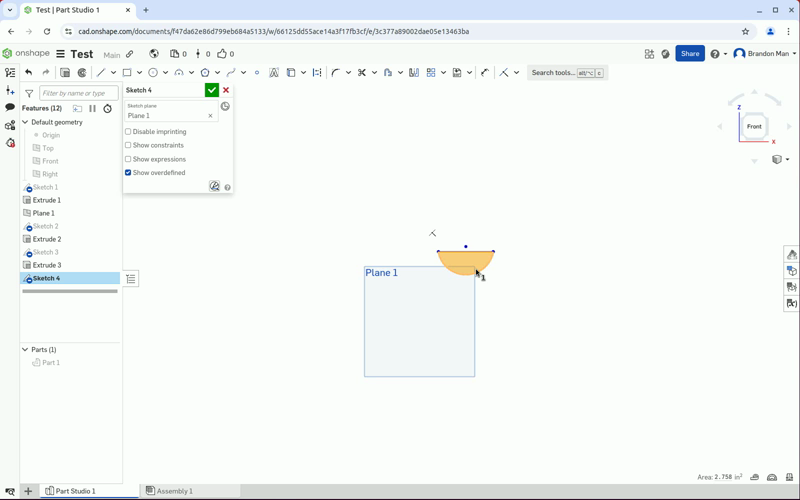
scroll(-6)
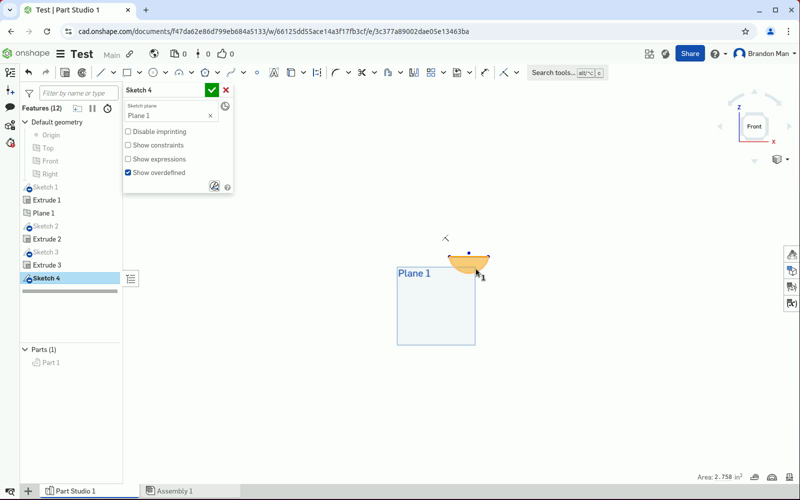
scroll(-6)
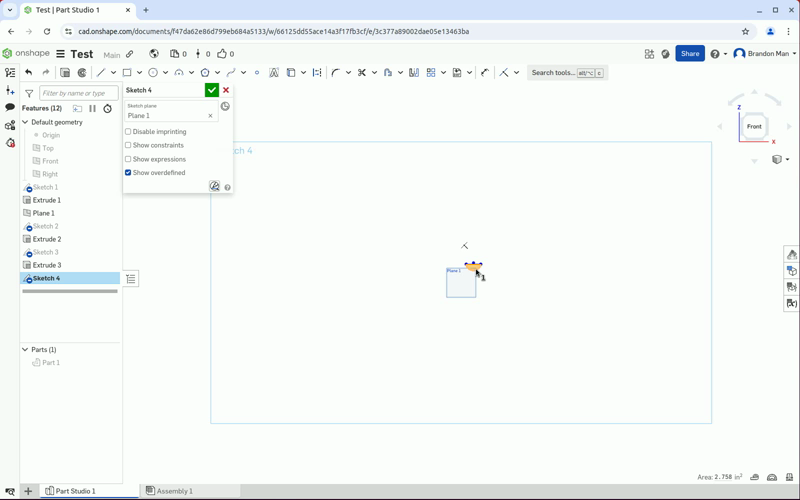
mouse_move(73, 352)
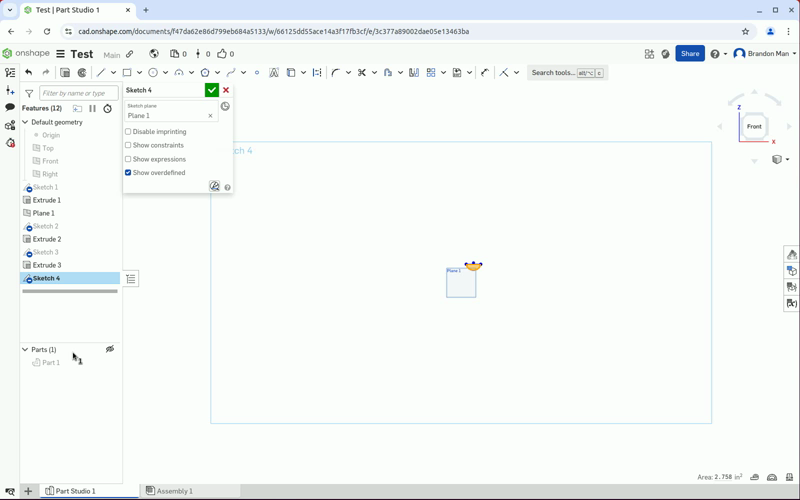
key(shift+y)
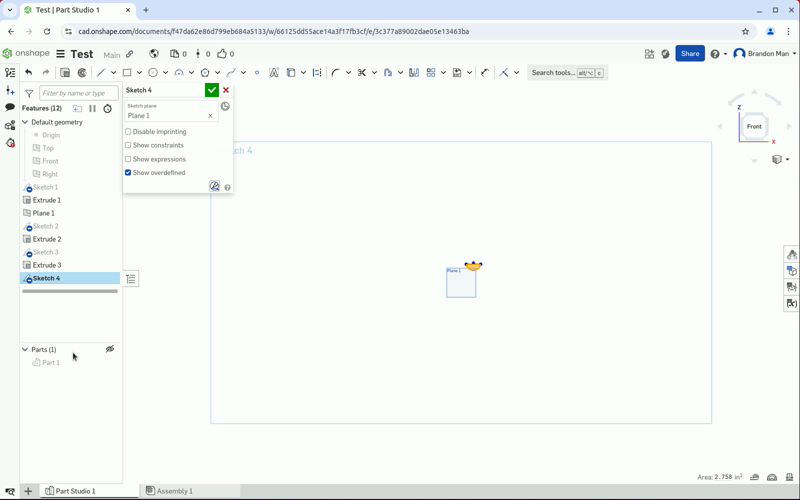
key(shift+e)
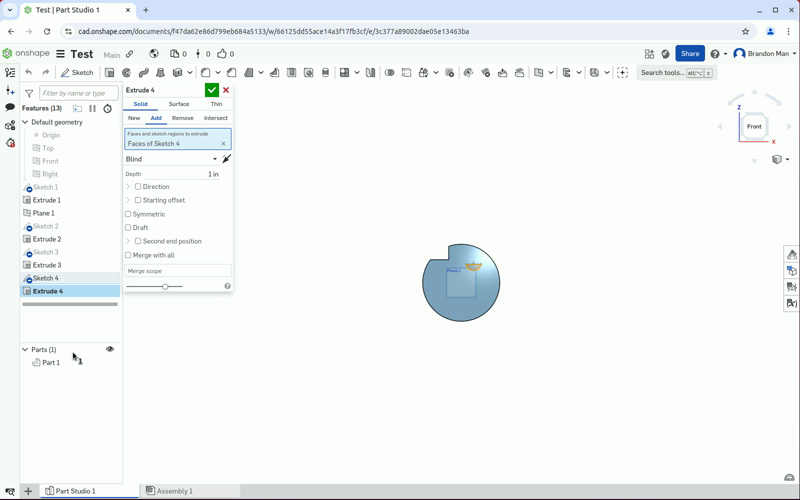
mouse_move(143, 106)
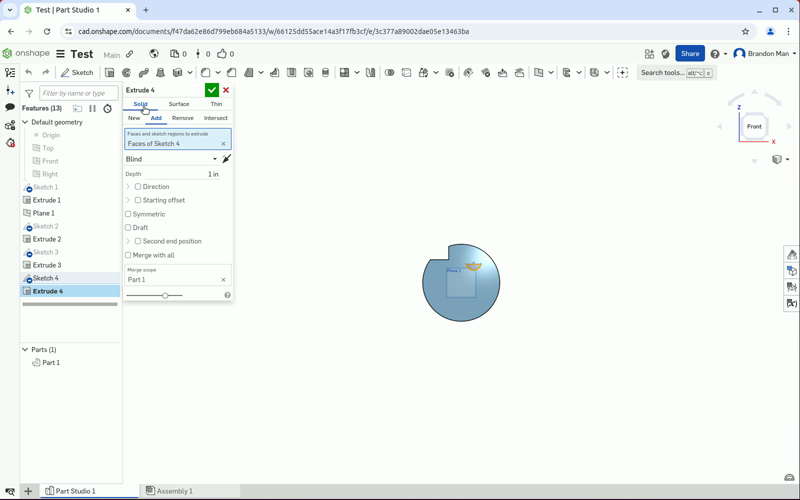
click(143, 106)
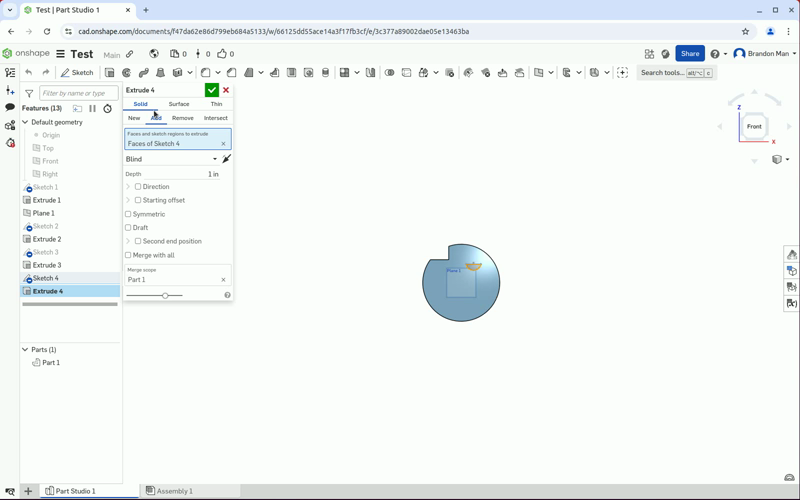
mouse_move(186, 120)
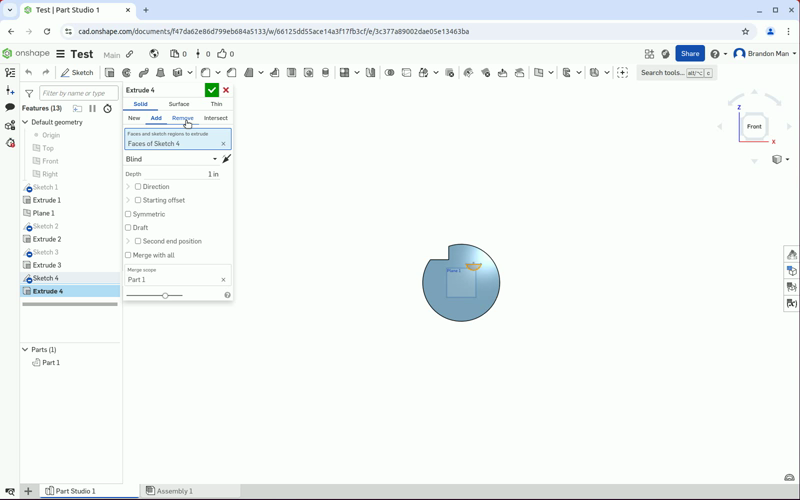
click(186, 120)
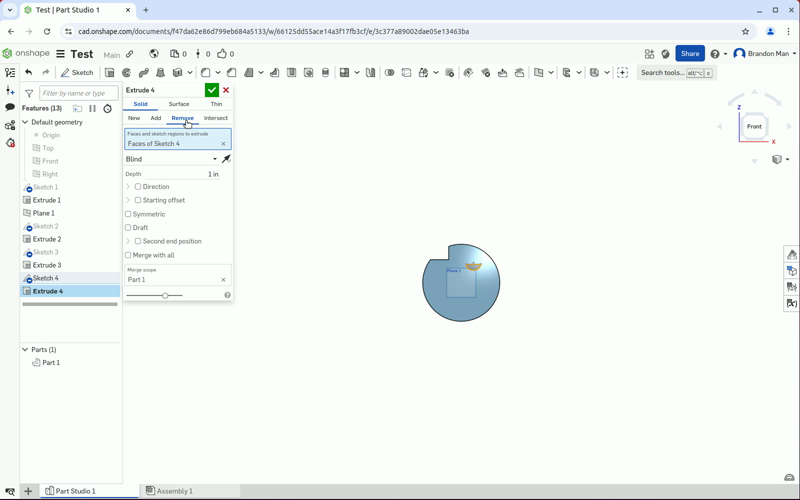
key(tab, 4)
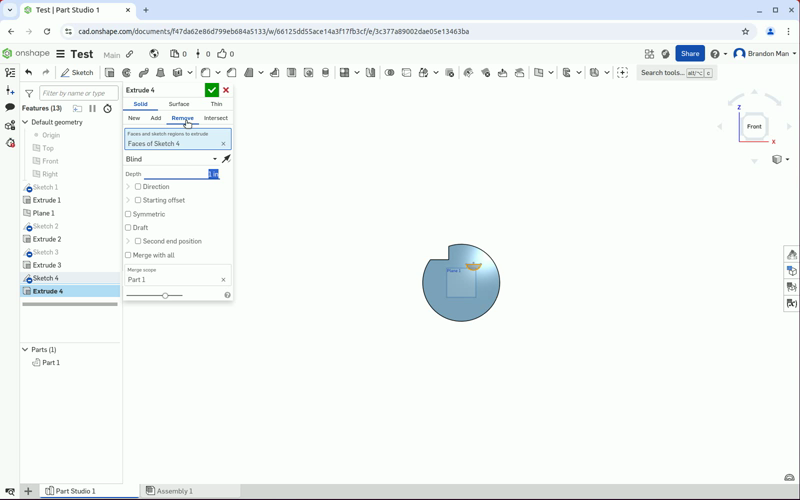
text(23.108)
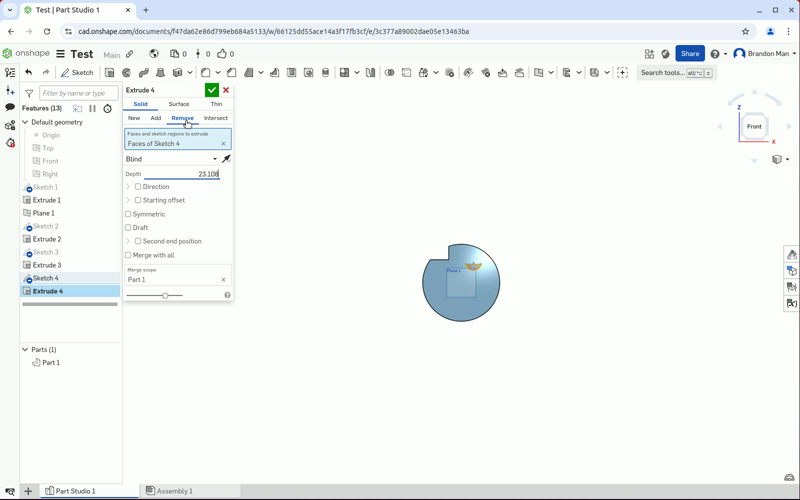
key(tab, 6)
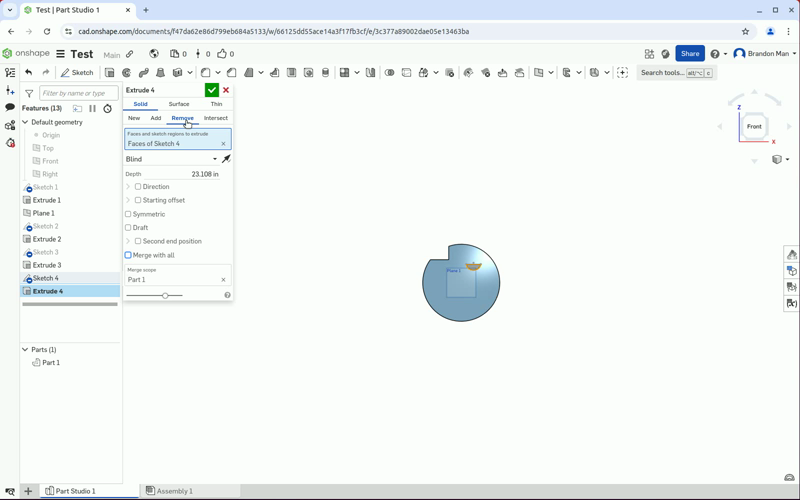
key(space)
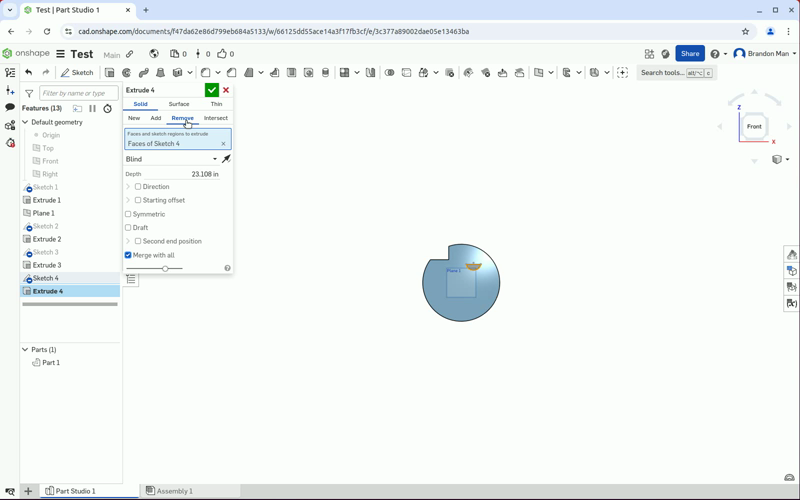
key(enter)
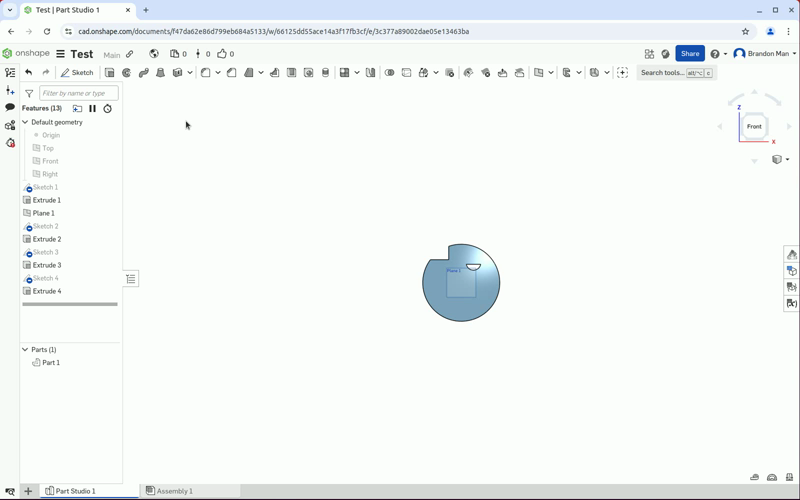
key(shift+h)
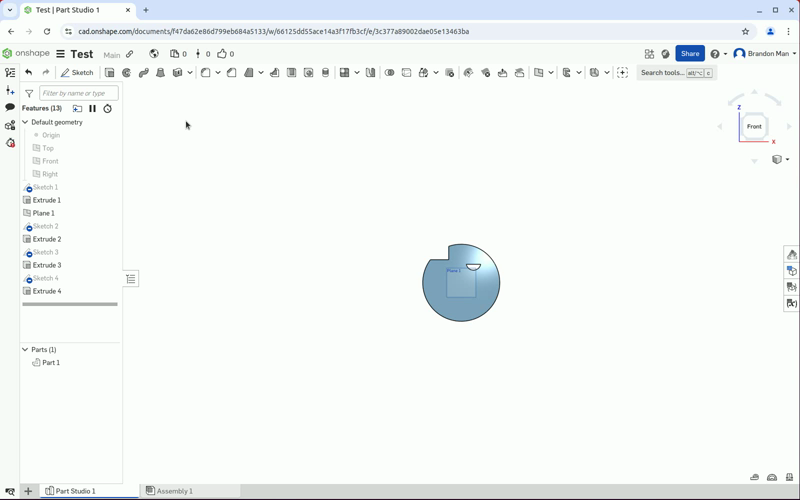
key(shift+h)
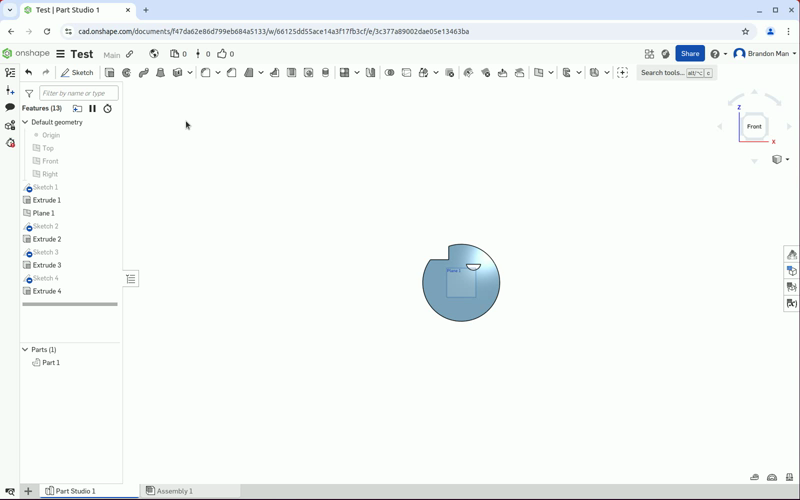
mouse_move(73, 189)
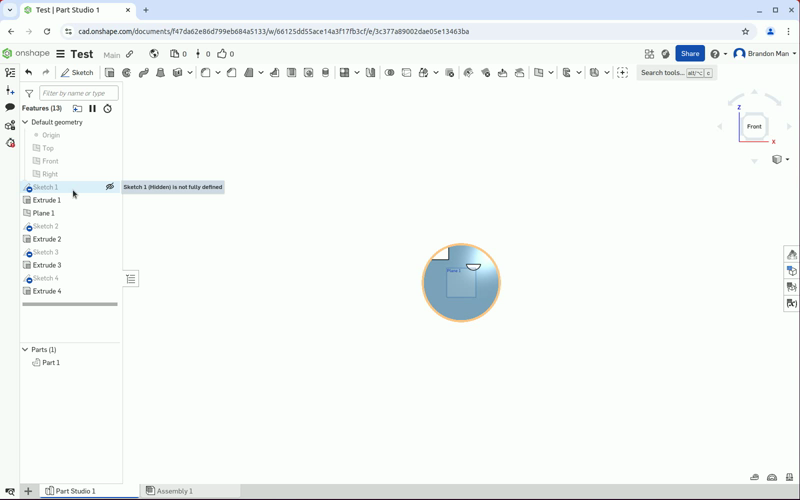
click(73, 189)
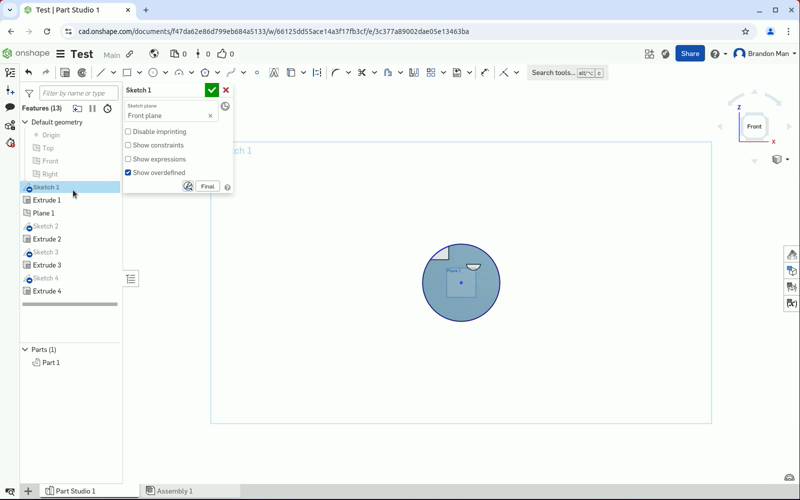
mouse_move(229, 92)
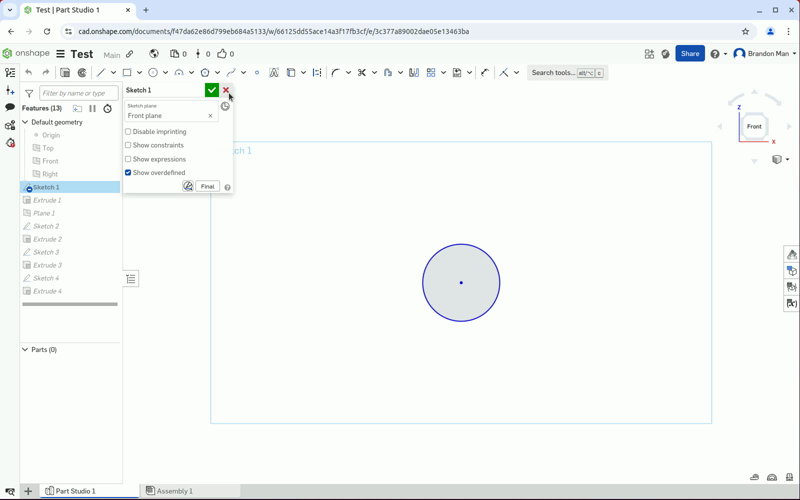
click(229, 92)
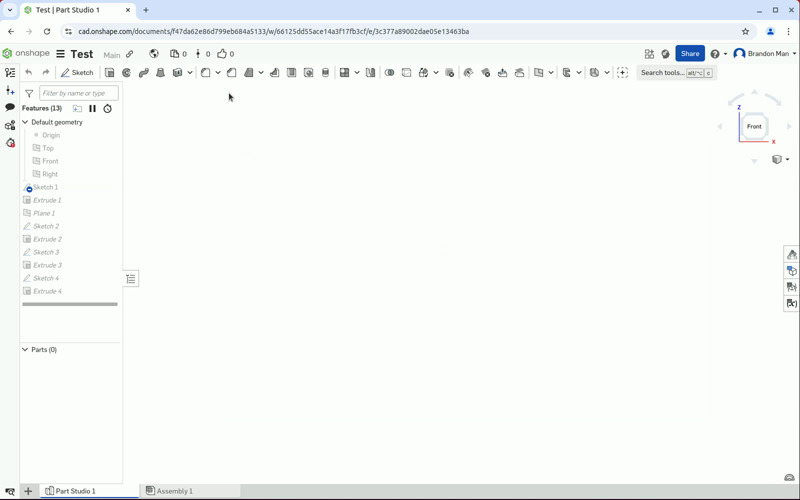
key(shift+s)
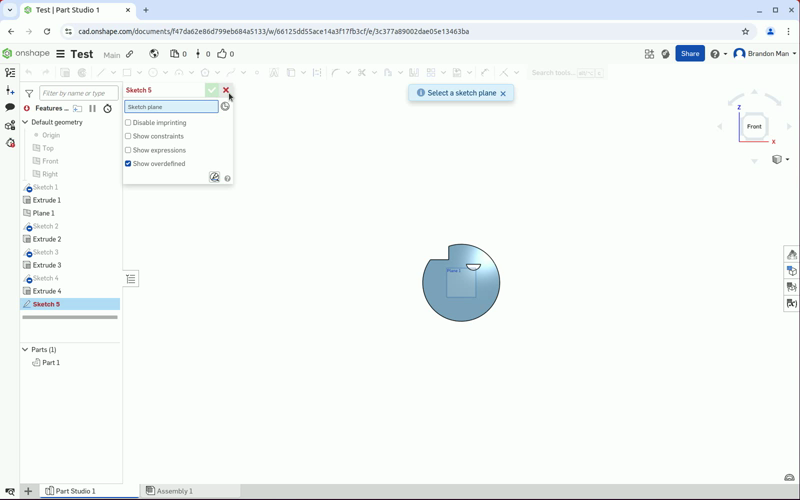
mouse_move(73, 215)
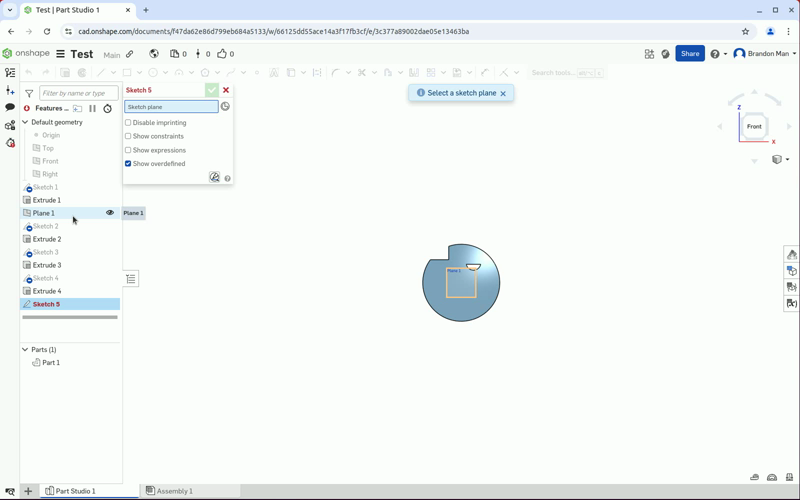
click(73, 215)
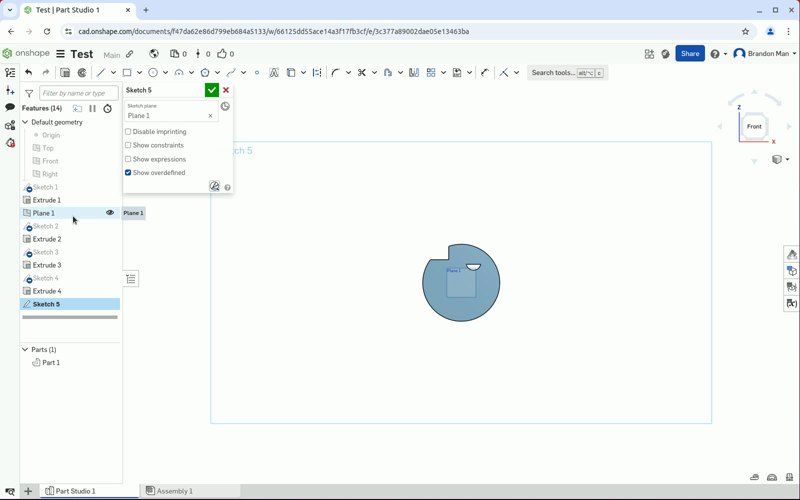
mouse_move(73, 352)
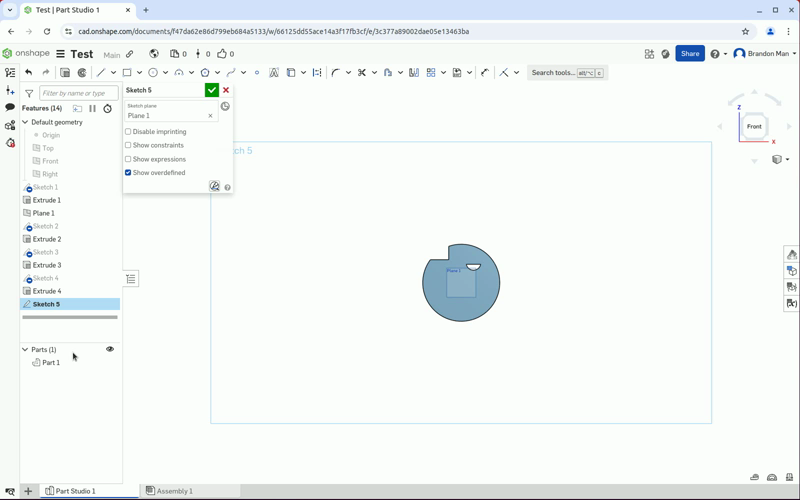
key(y)
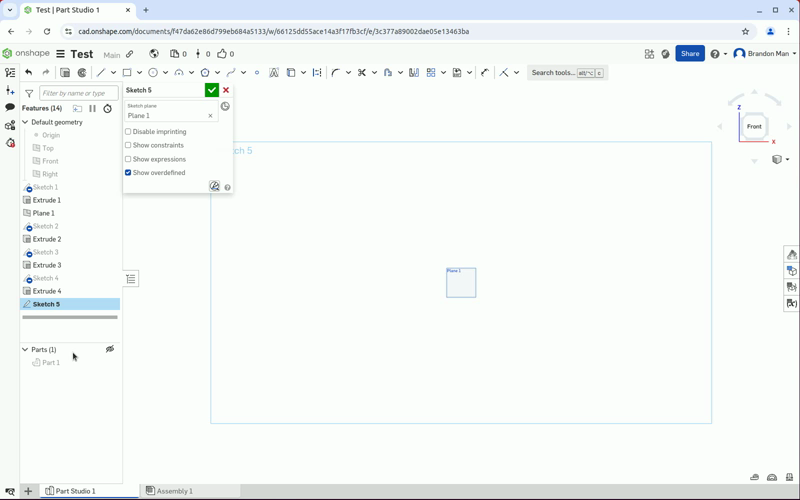
key(l)
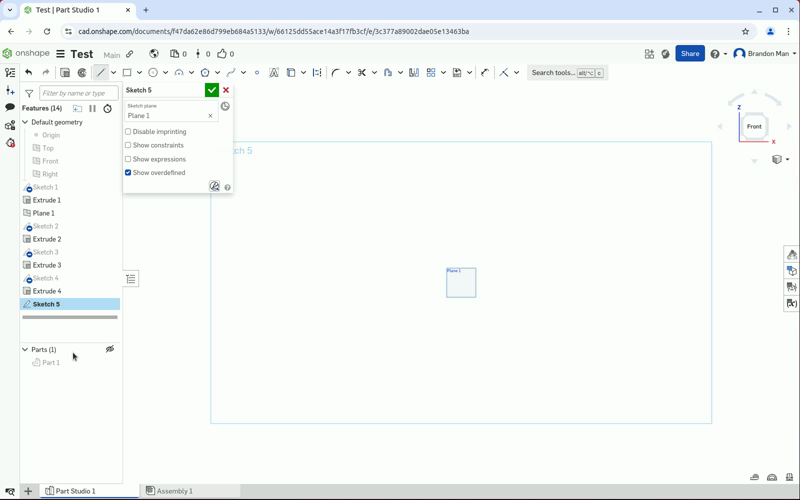
key_down(shift)
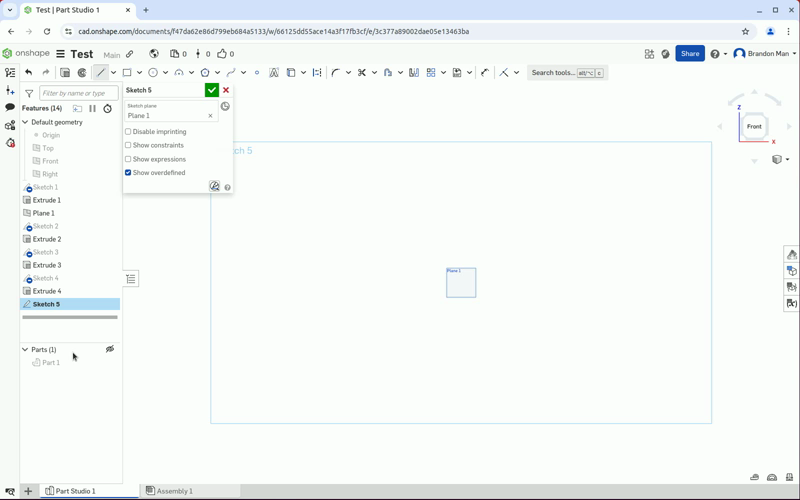
mouse_move(466, 264)
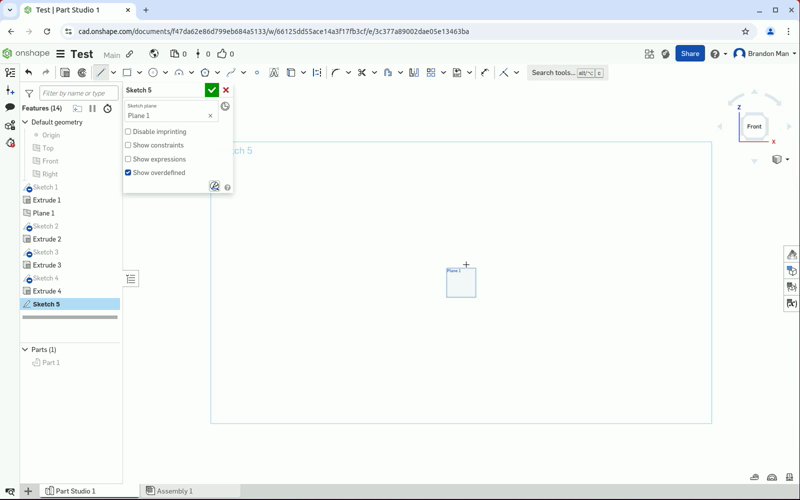
click(466, 264)
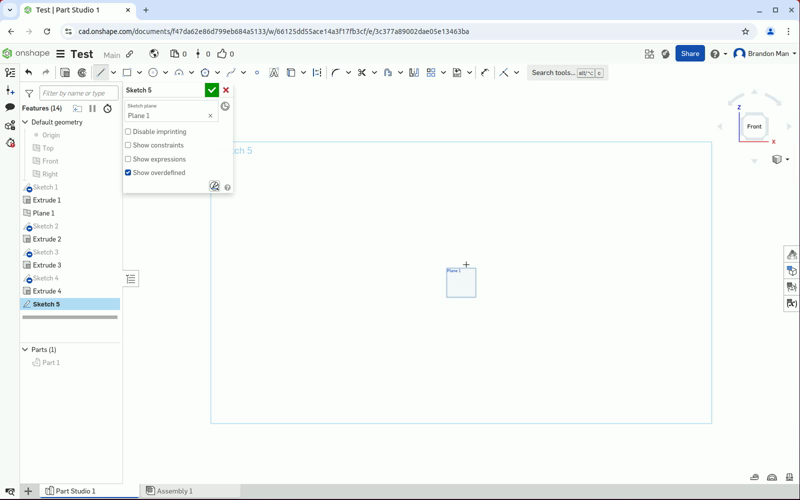
key_up(shift)
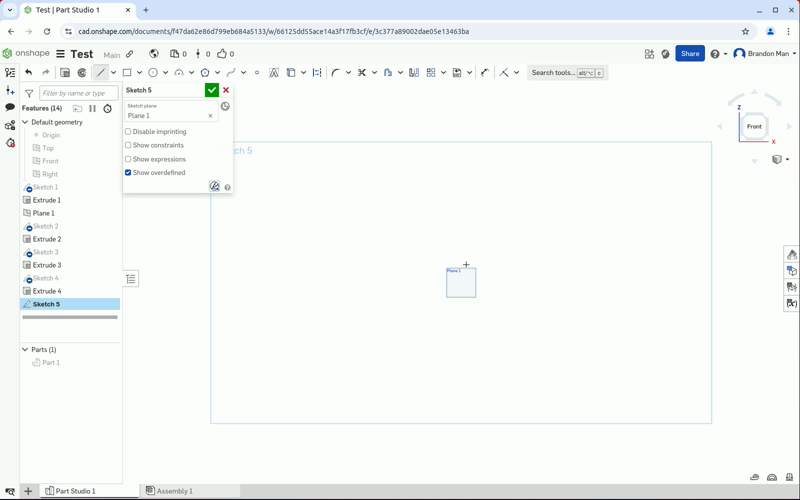
key_down(shift)
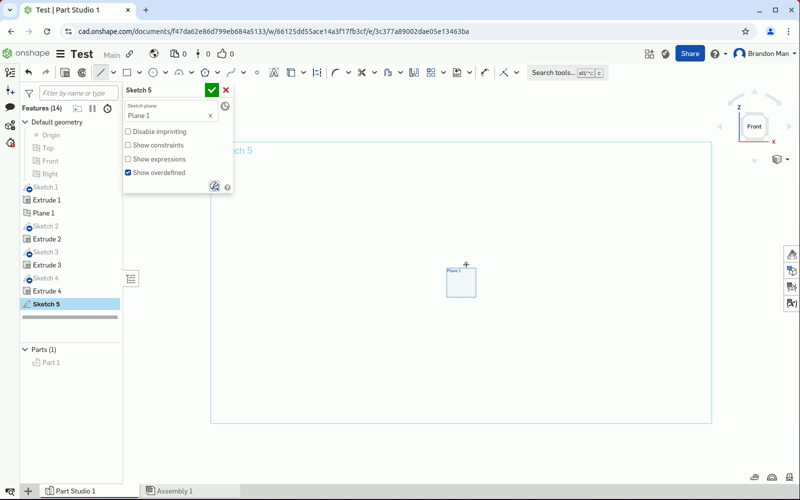
mouse_move(496, 264)
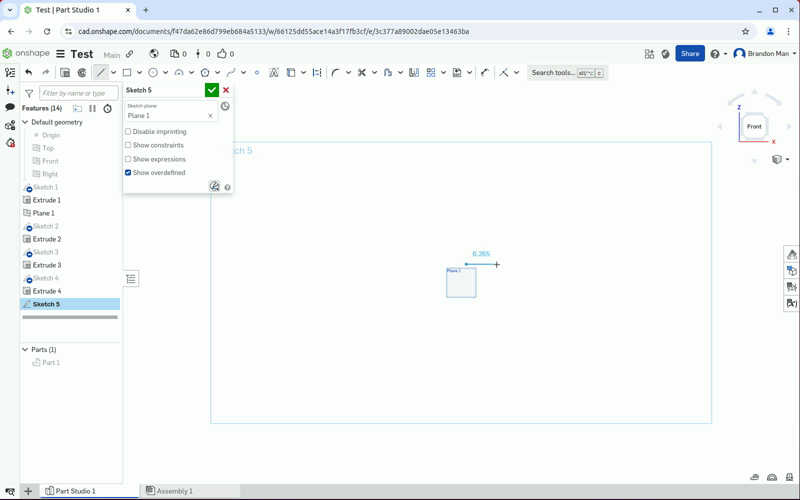
mouse_move(480, 264)
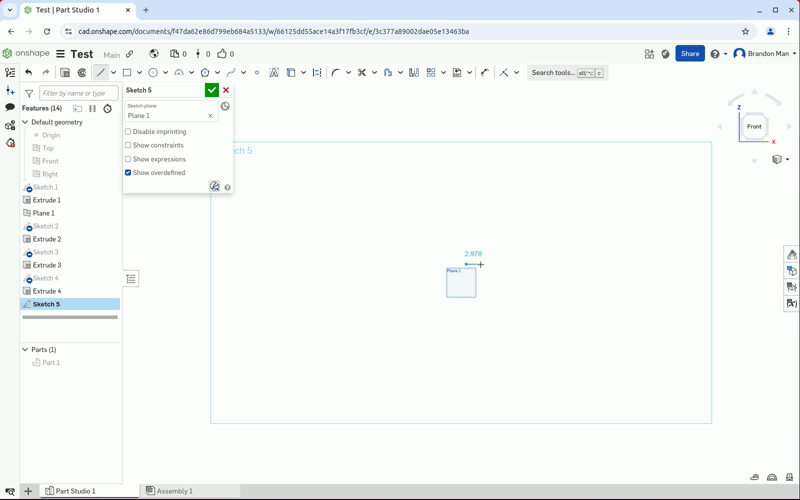
click(480, 264)
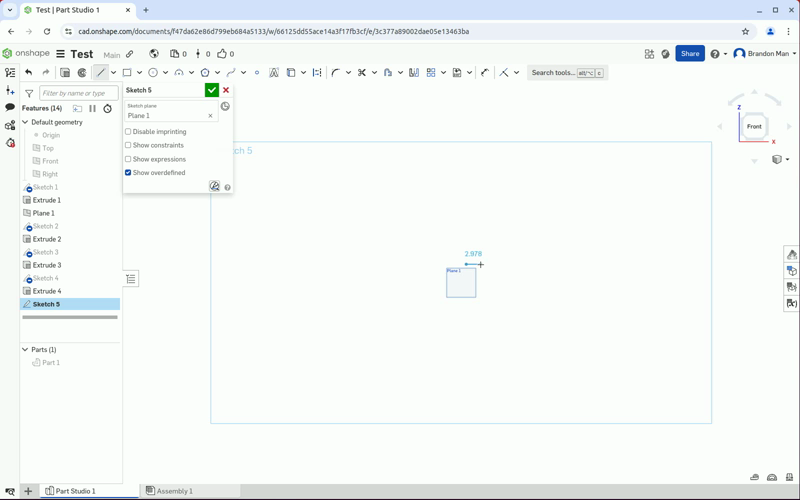
key_up(shift)
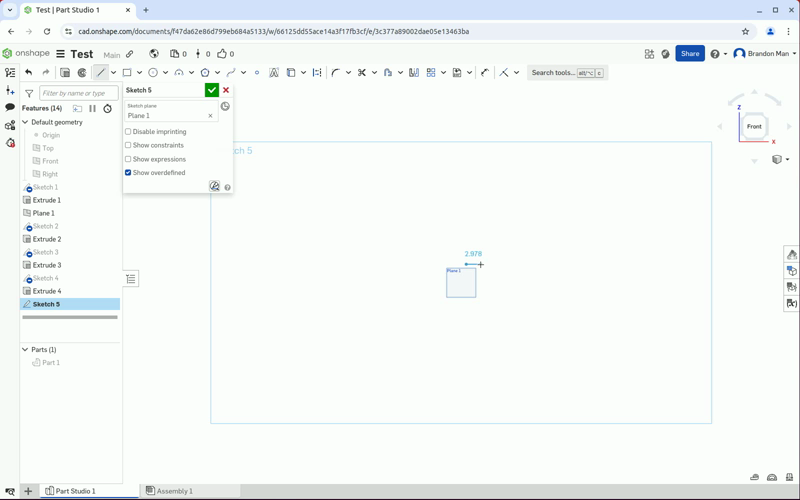
key_down(shift)
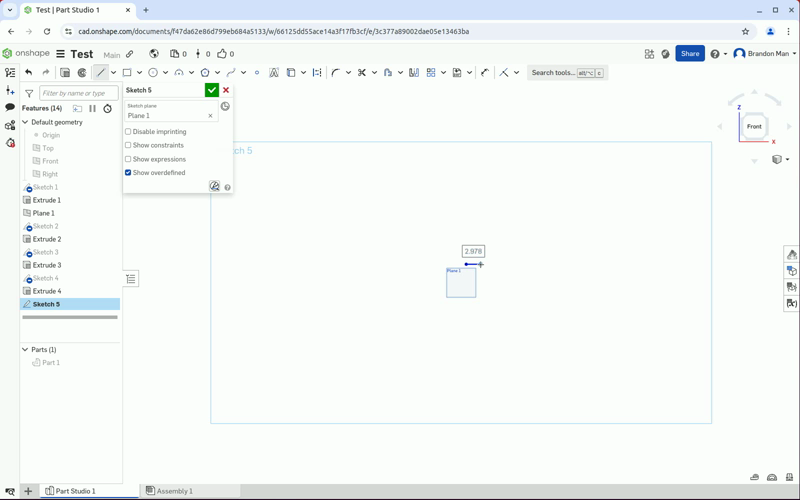
mouse_move(510, 264)
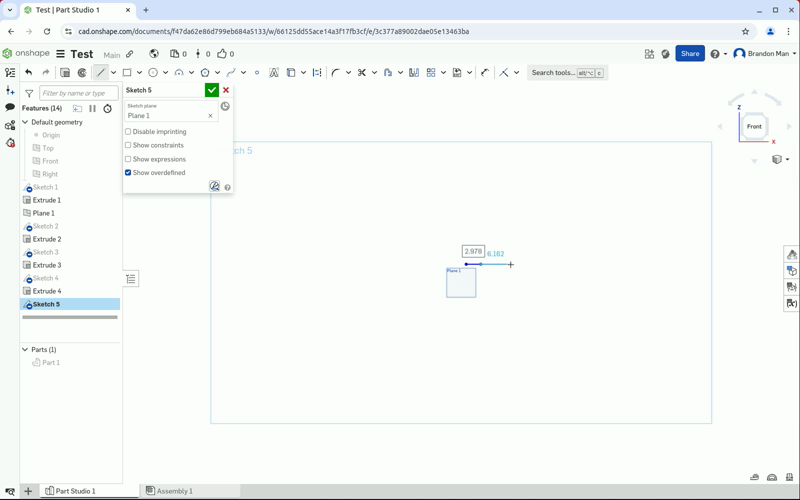
mouse_move(480, 262)
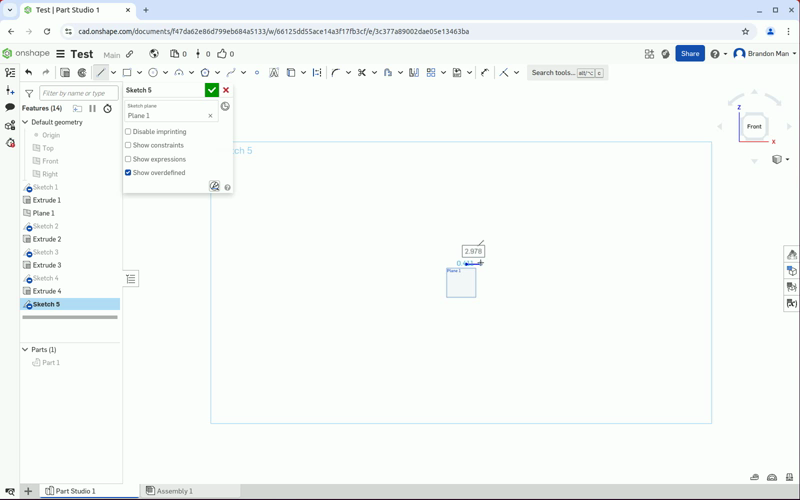
scroll(6)
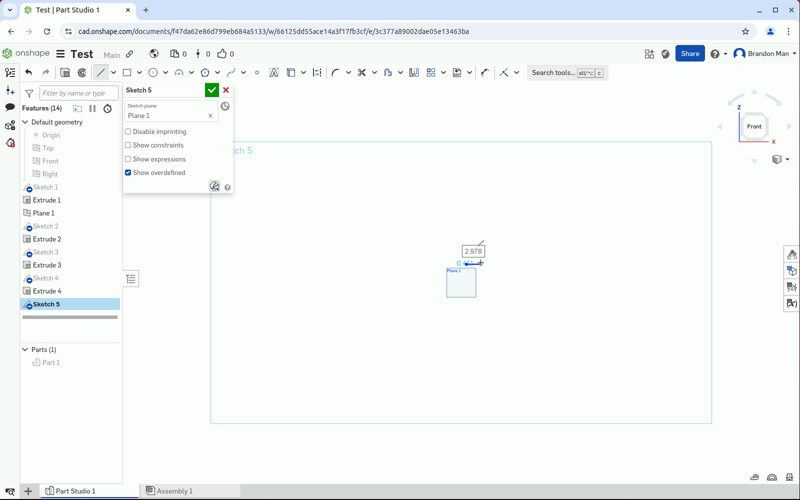
scroll(6)
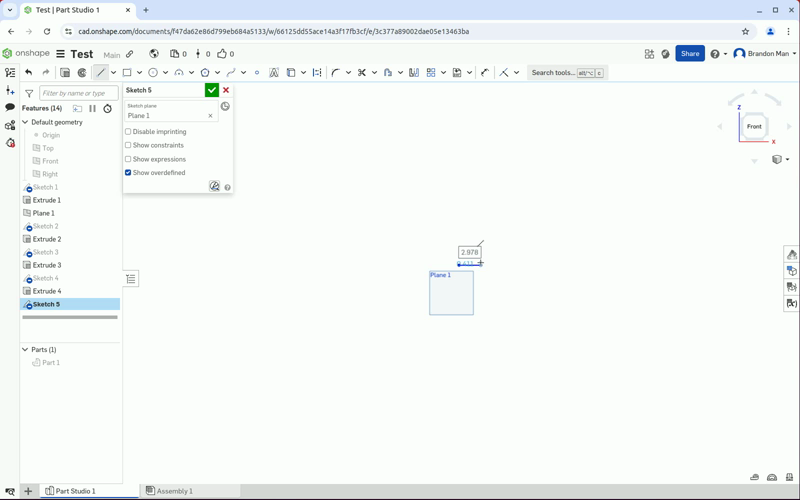
scroll(6)
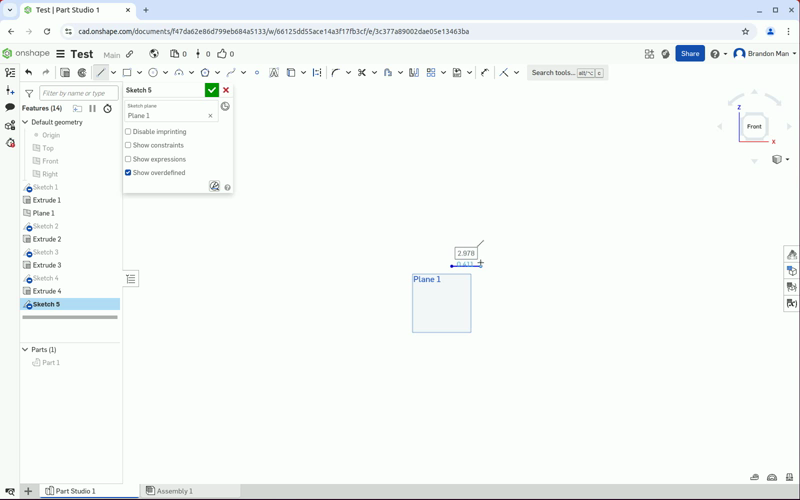
scroll(6)
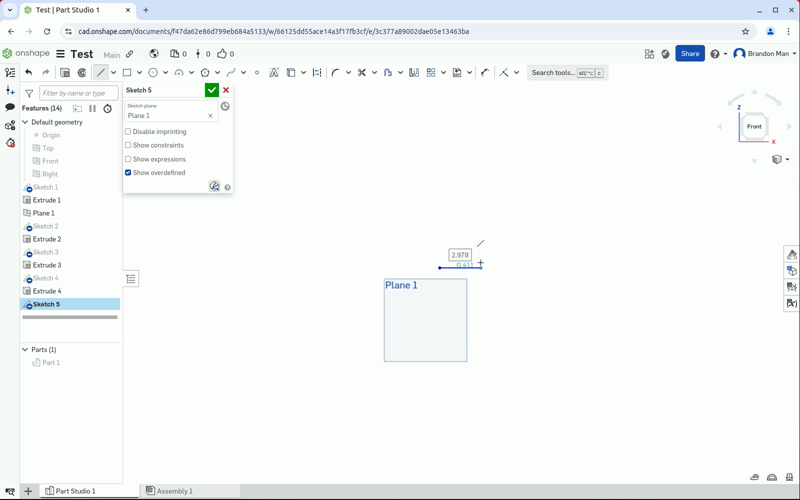
scroll(6)
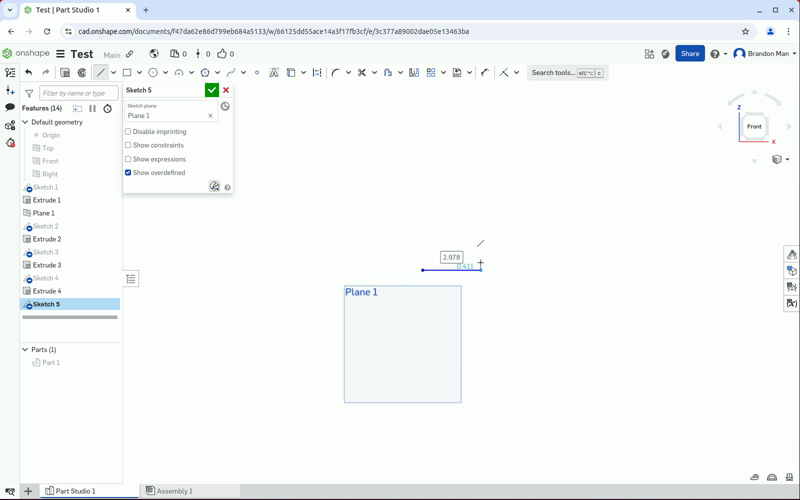
scroll(6)
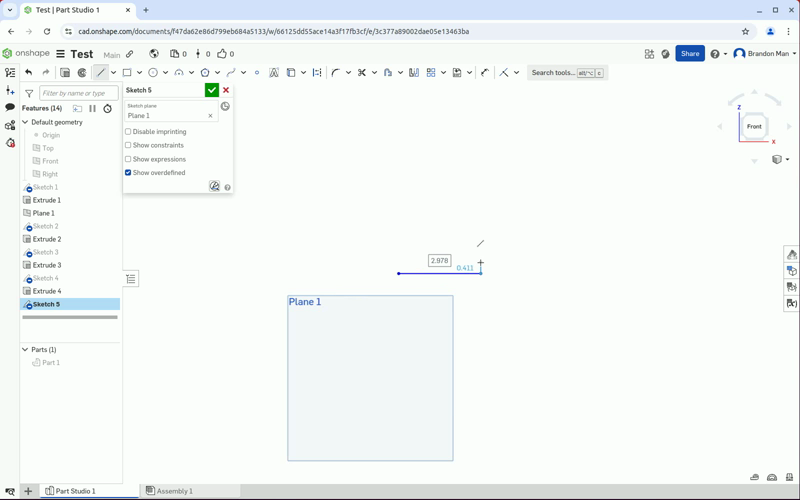
scroll(6)
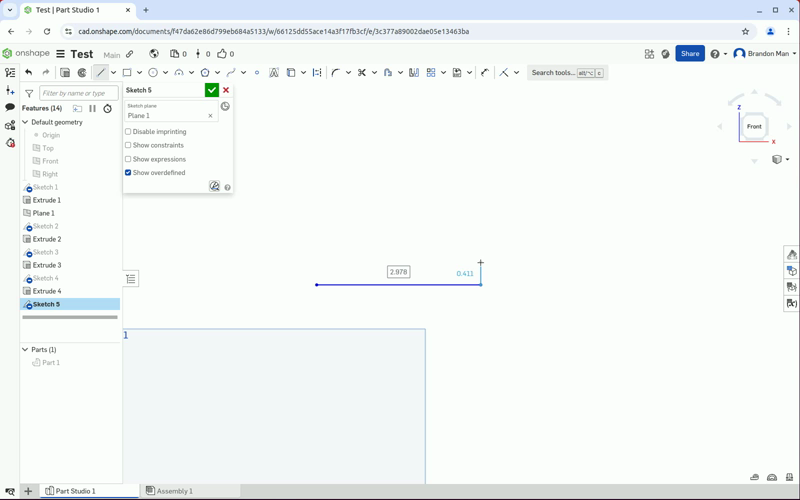
click(480, 262)
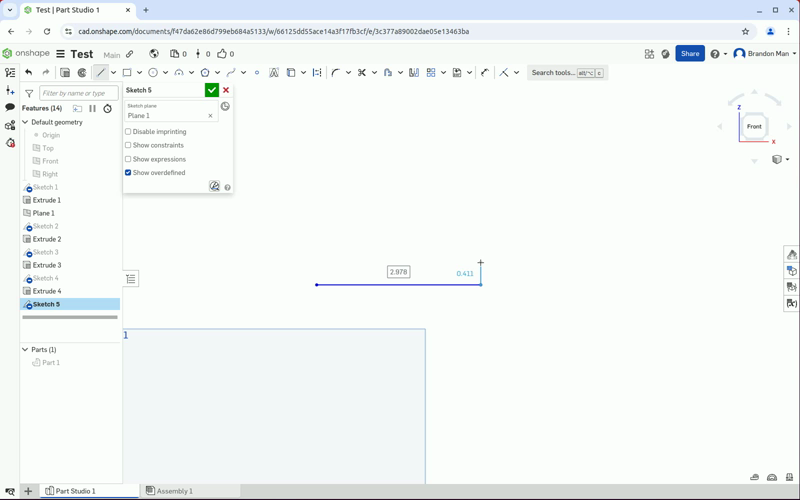
scroll(-6)
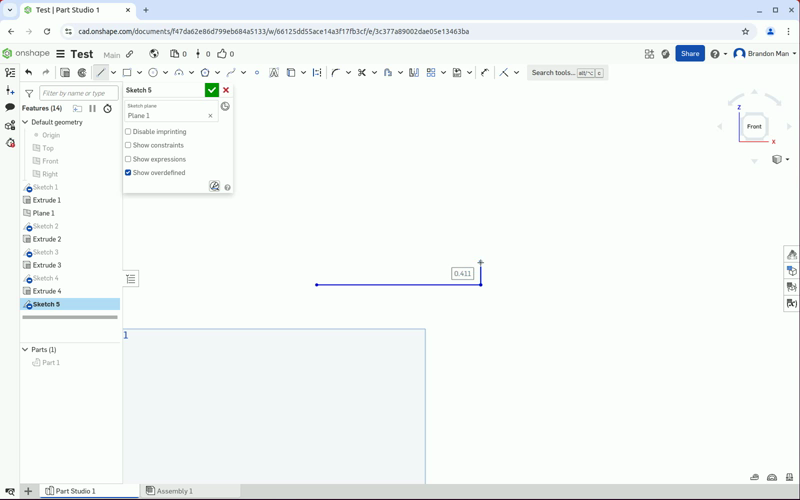
scroll(-6)
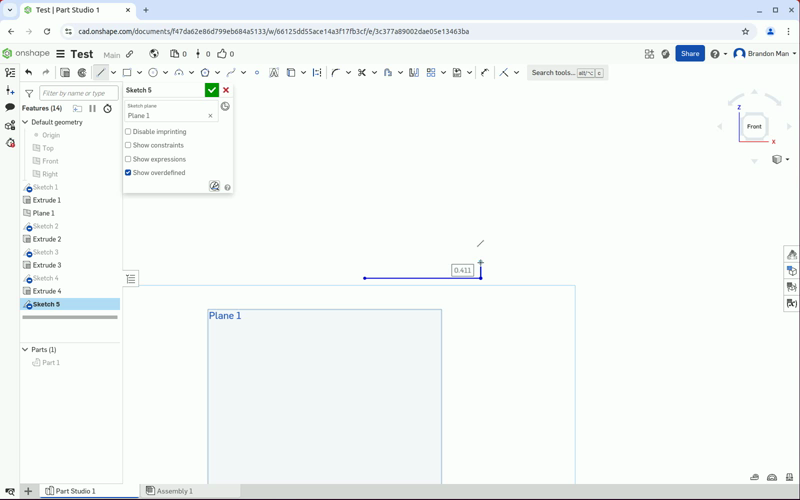
scroll(-6)
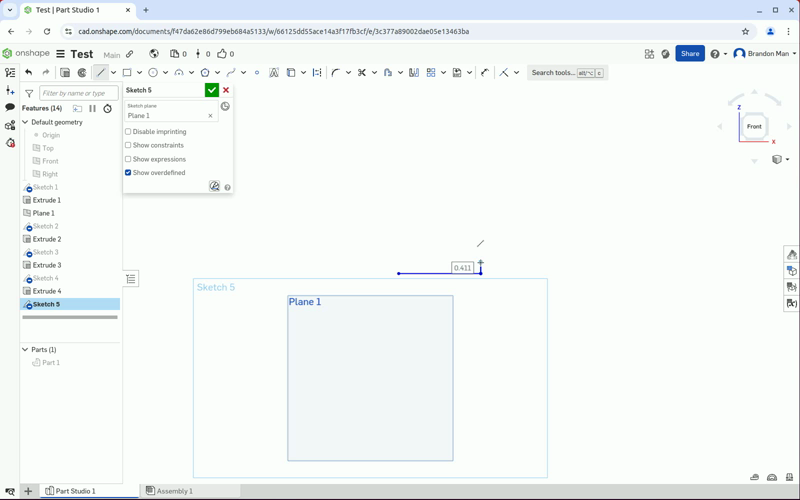
scroll(-6)
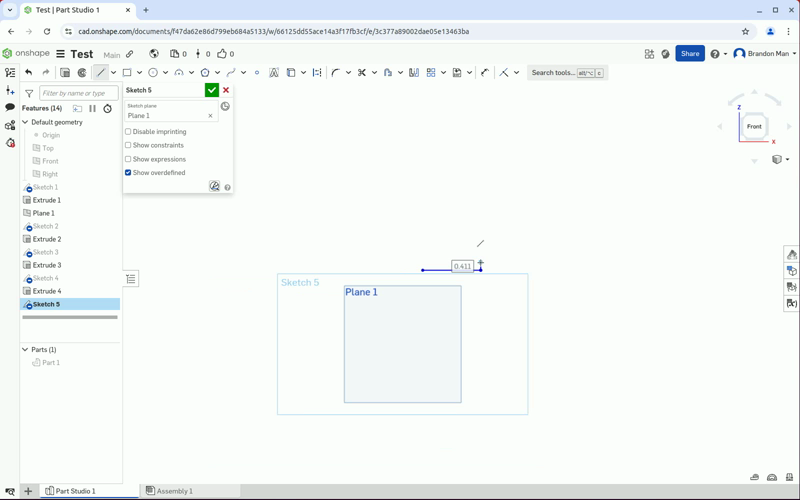
scroll(-6)
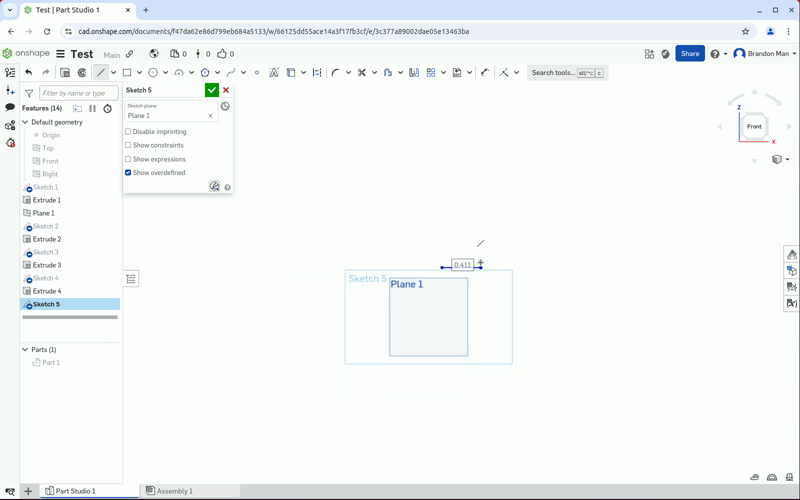
scroll(-6)
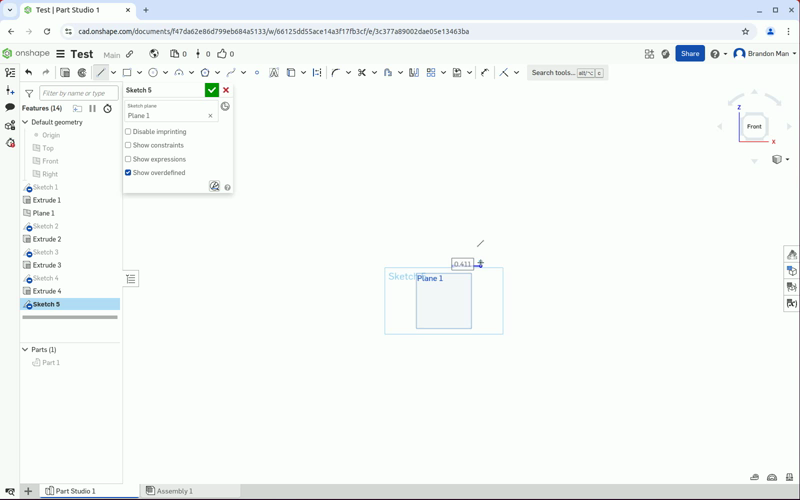
scroll(-6)
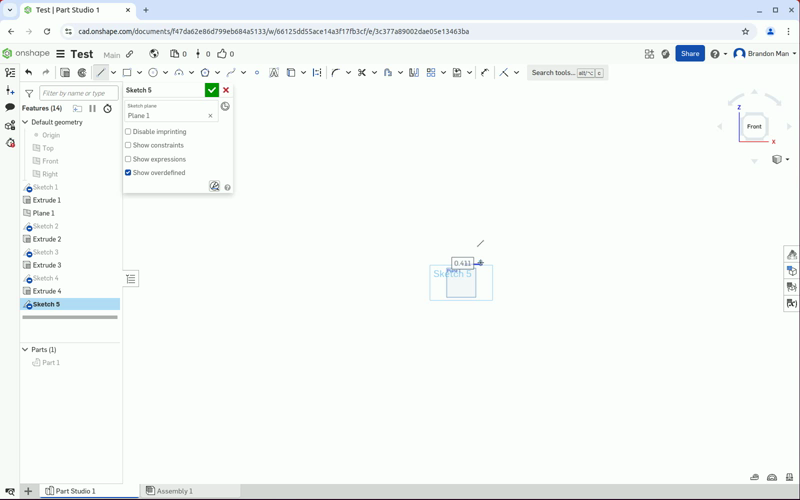
key_up(shift)
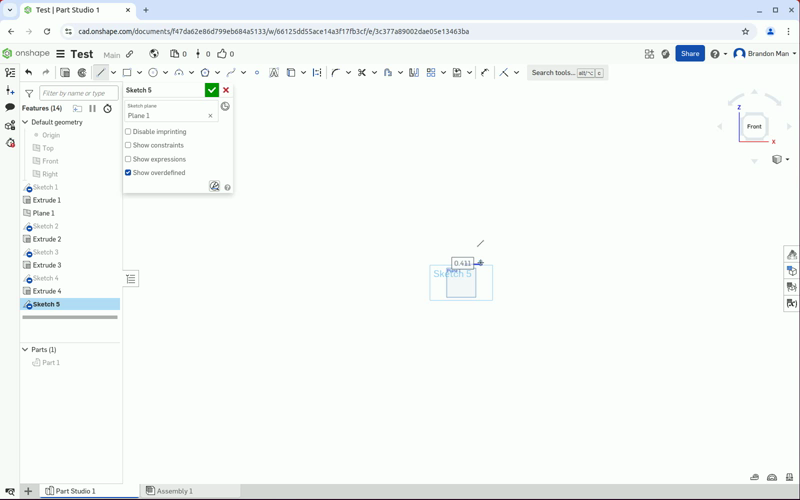
key(esc)
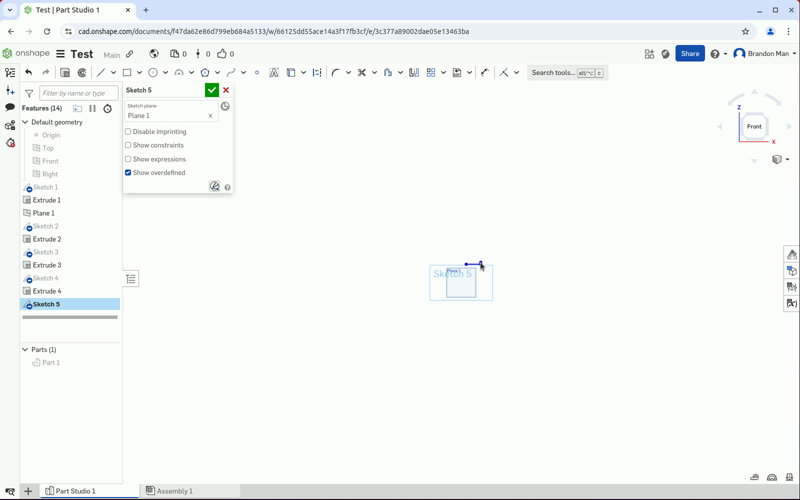
key(a)
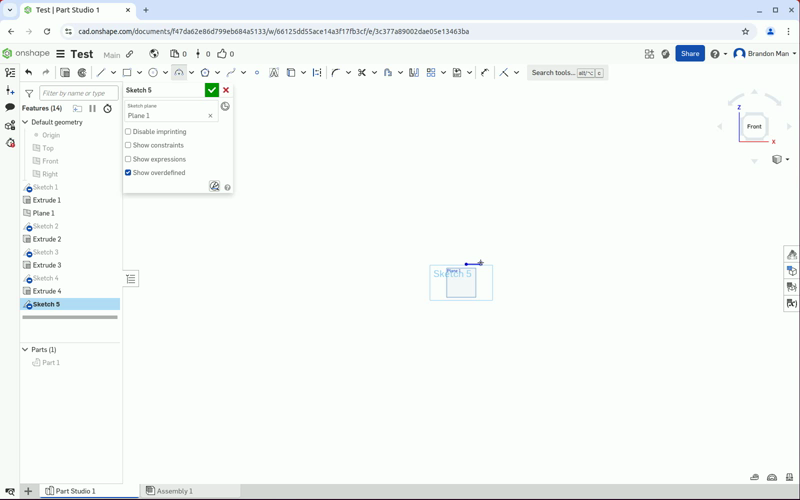
mouse_move(480, 262)
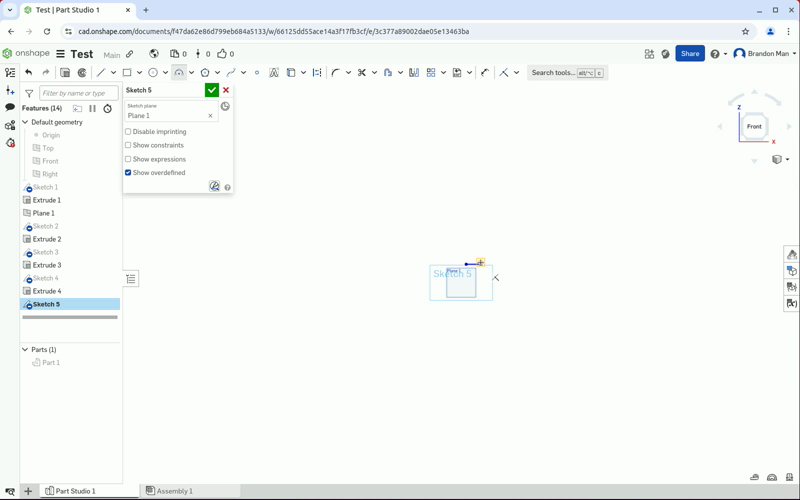
scroll(6)
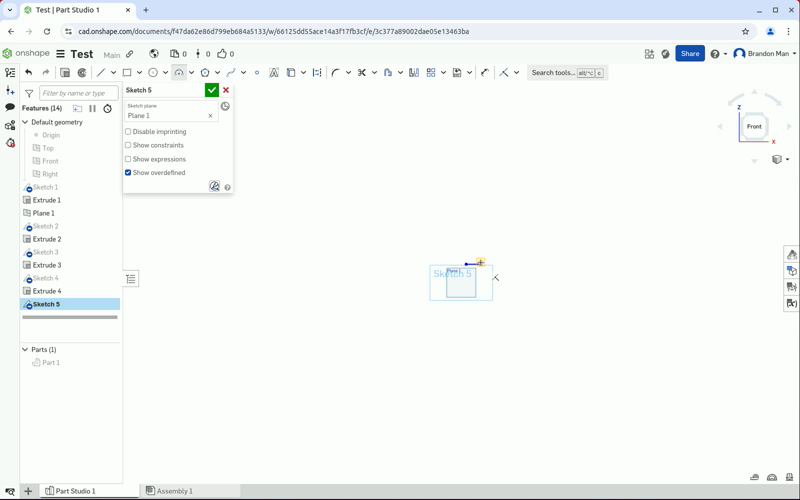
scroll(6)
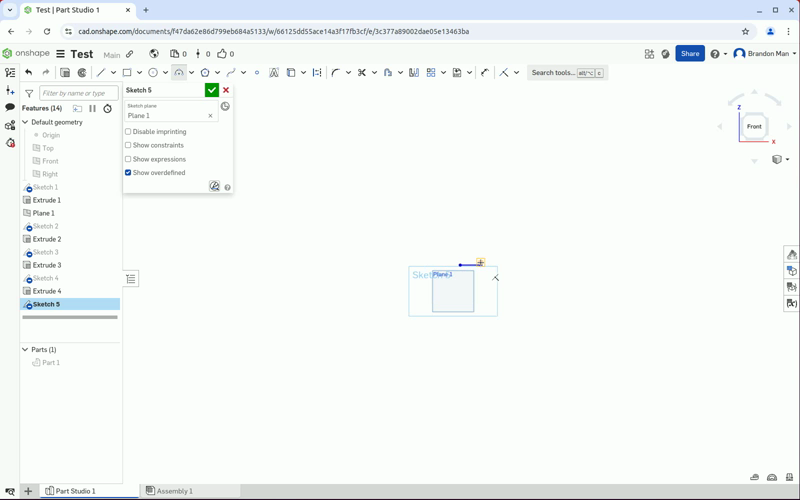
scroll(6)
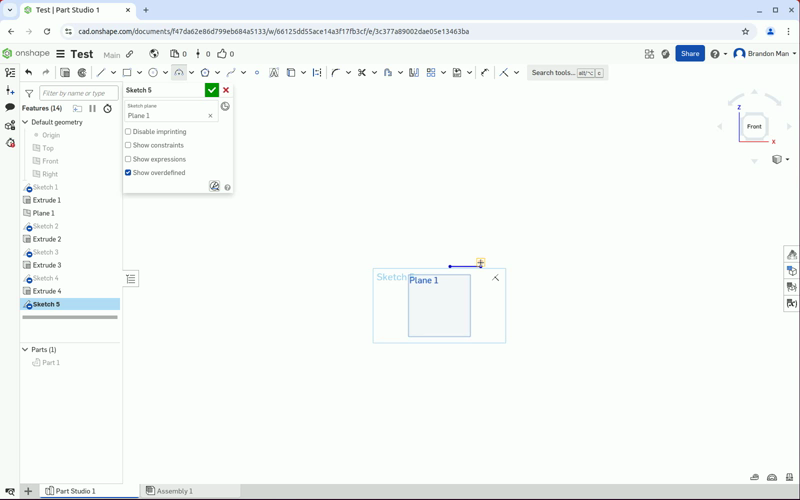
scroll(6)
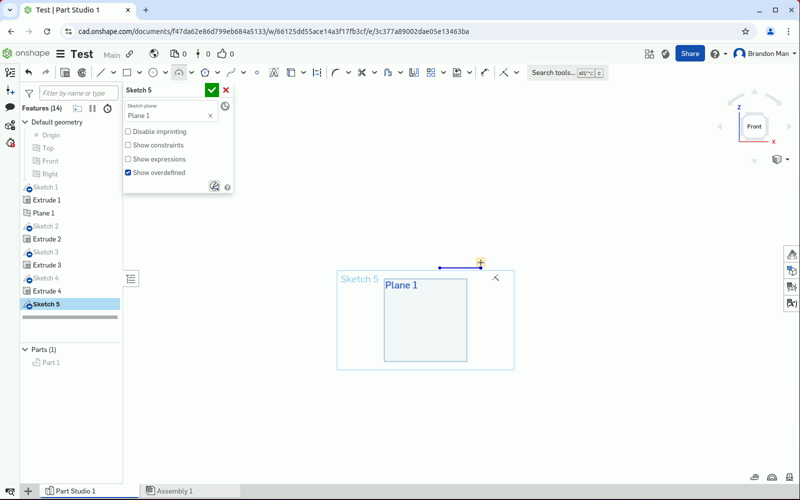
scroll(6)
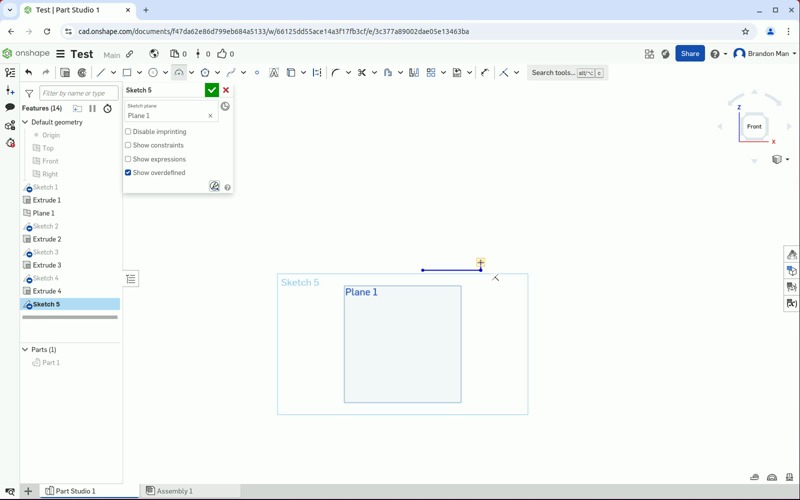
scroll(6)
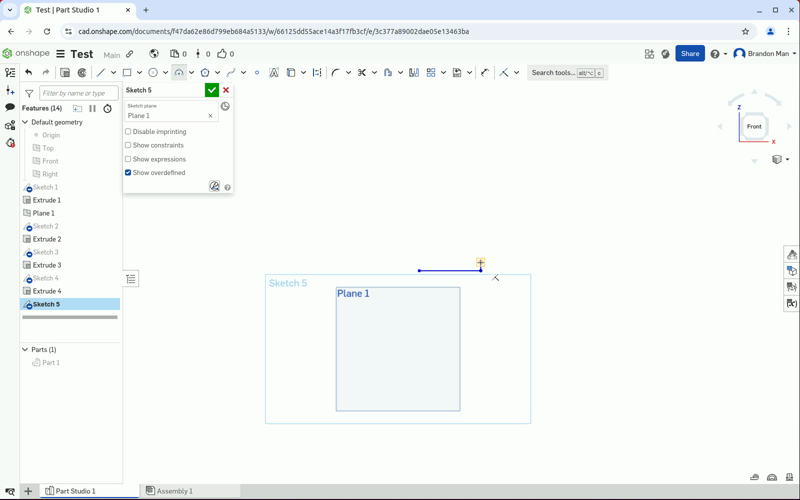
scroll(6)
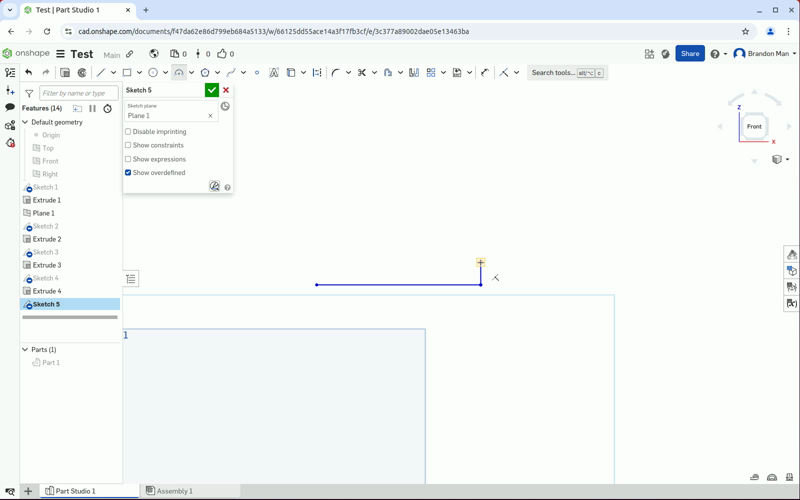
click(480, 262)
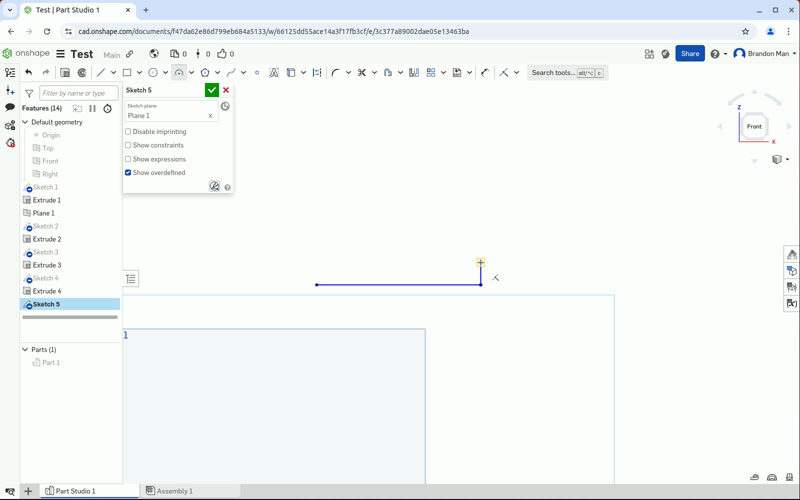
scroll(-6)
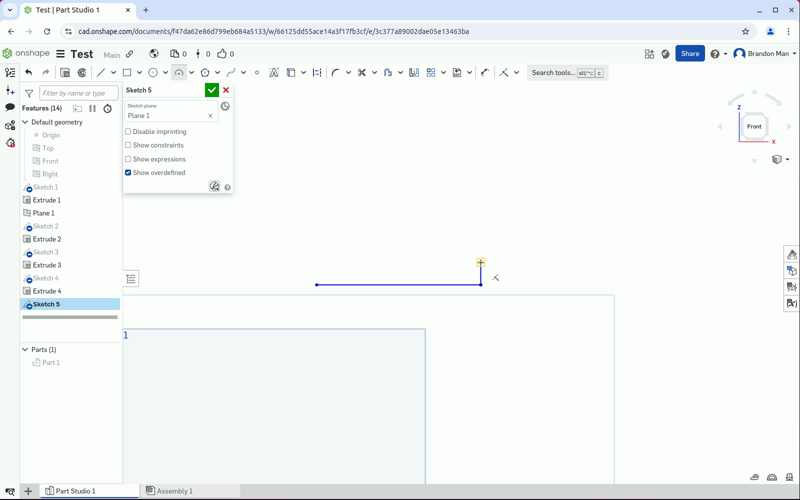
scroll(-6)
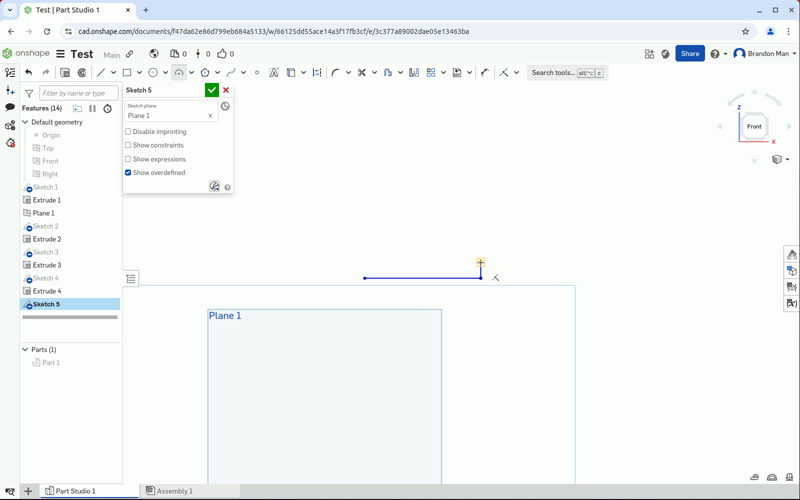
scroll(-6)
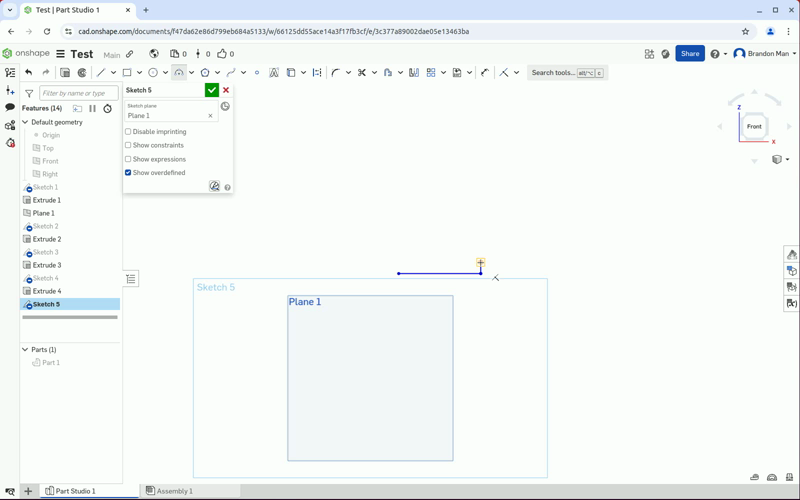
scroll(-6)
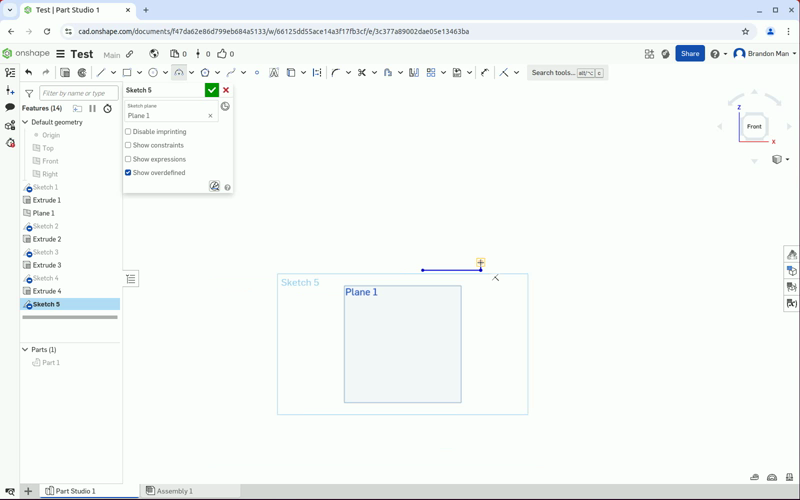
scroll(-6)
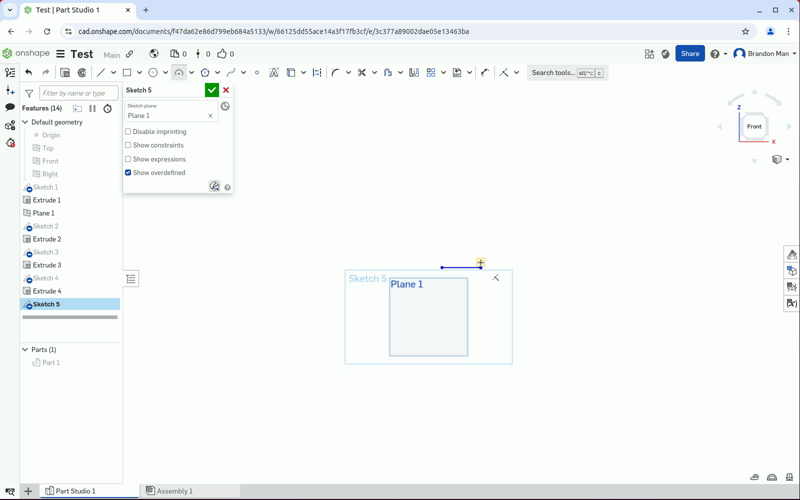
scroll(-6)
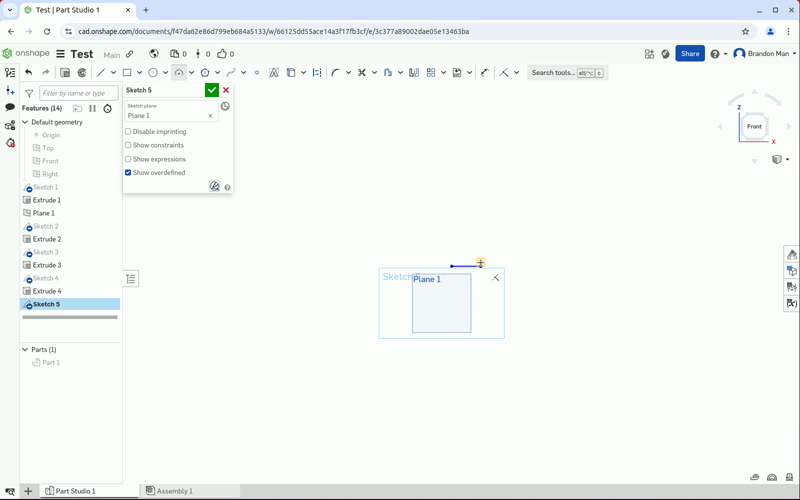
scroll(-6)
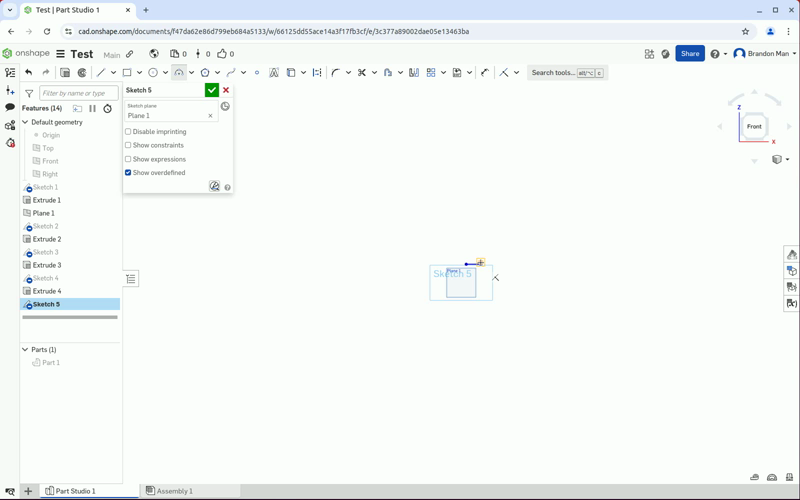
key_down(shift)
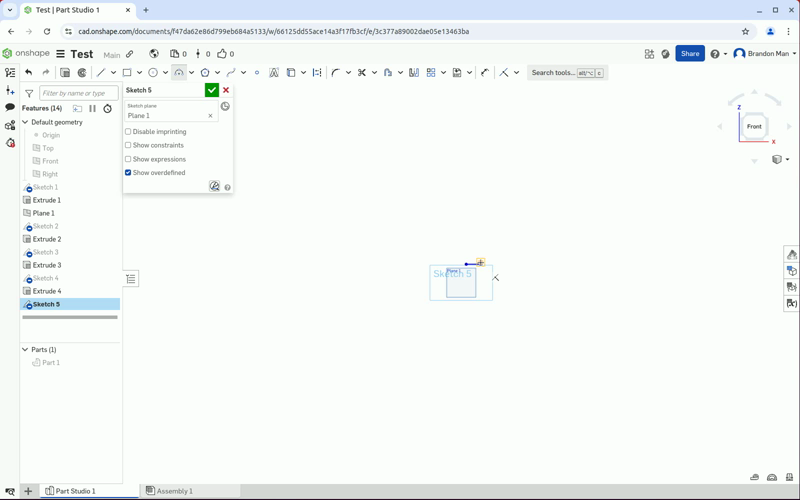
mouse_move(466, 262)
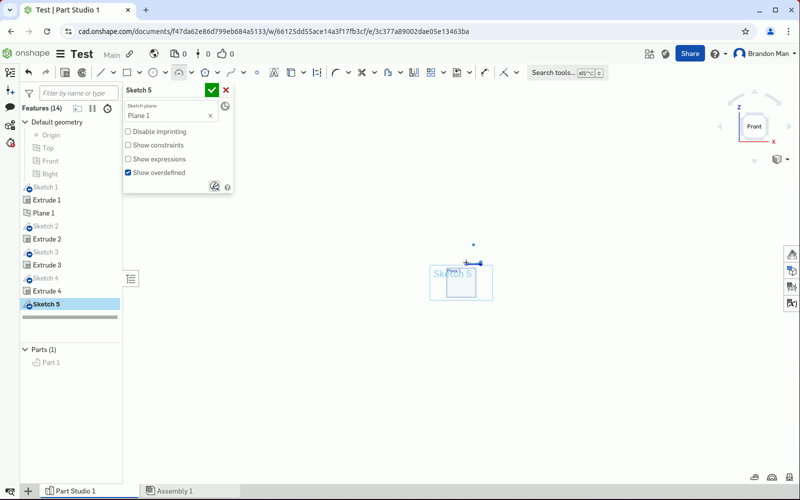
scroll(6)
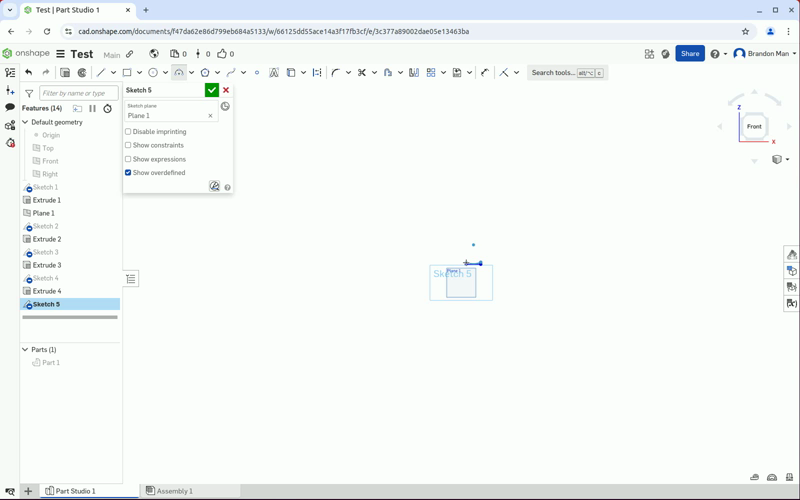
scroll(6)
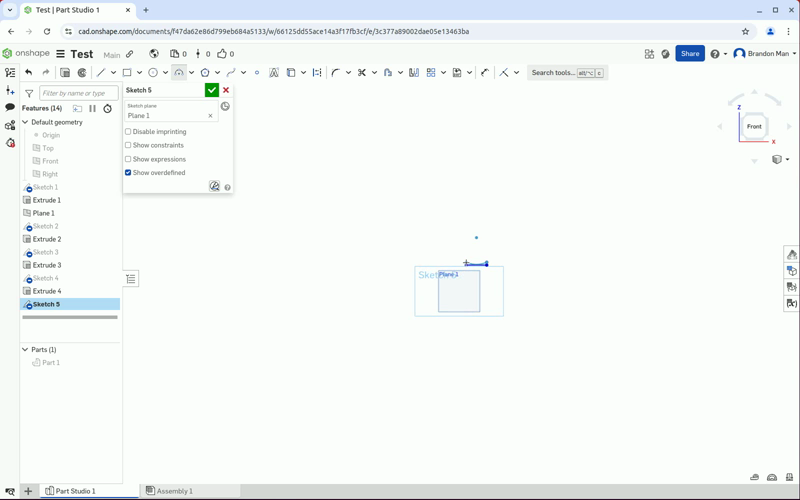
scroll(6)
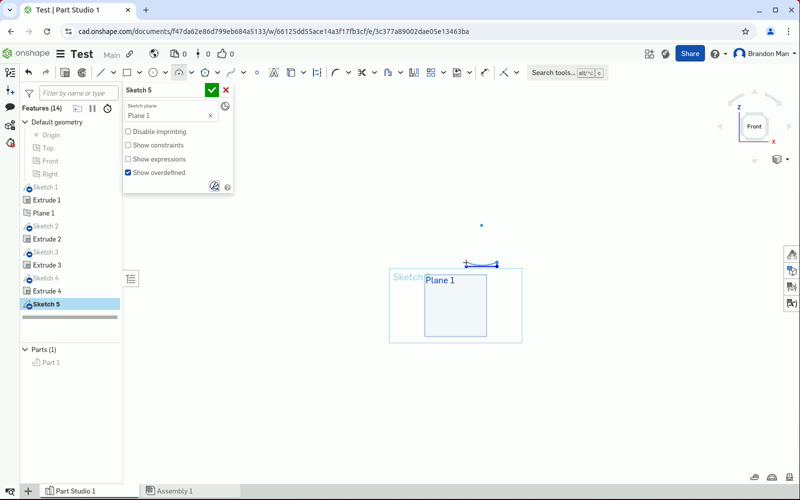
scroll(6)
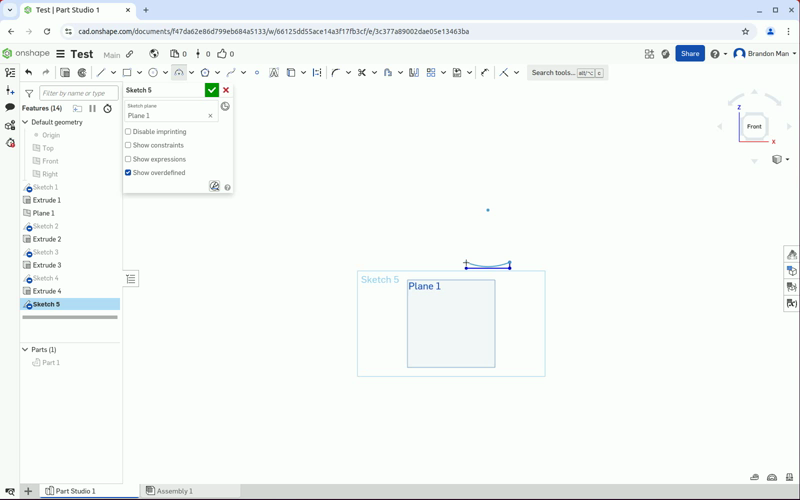
scroll(6)
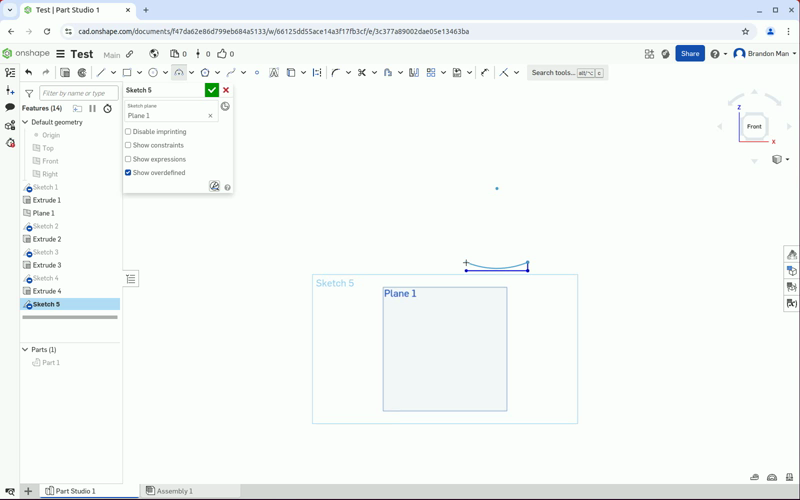
scroll(6)
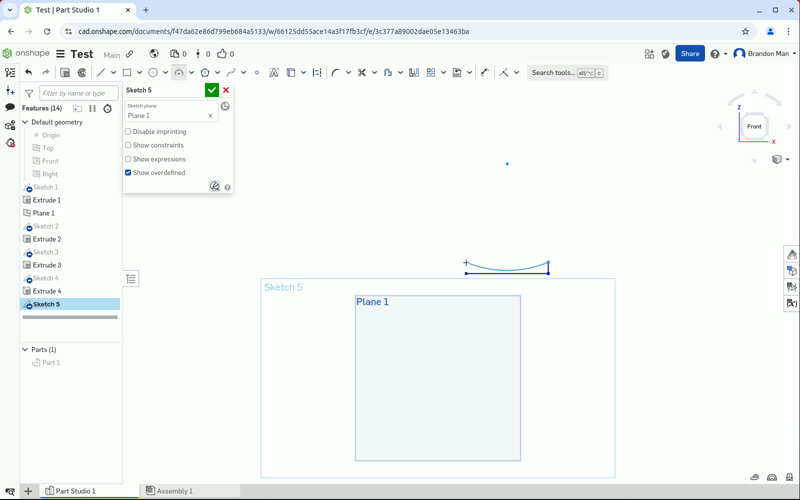
scroll(6)
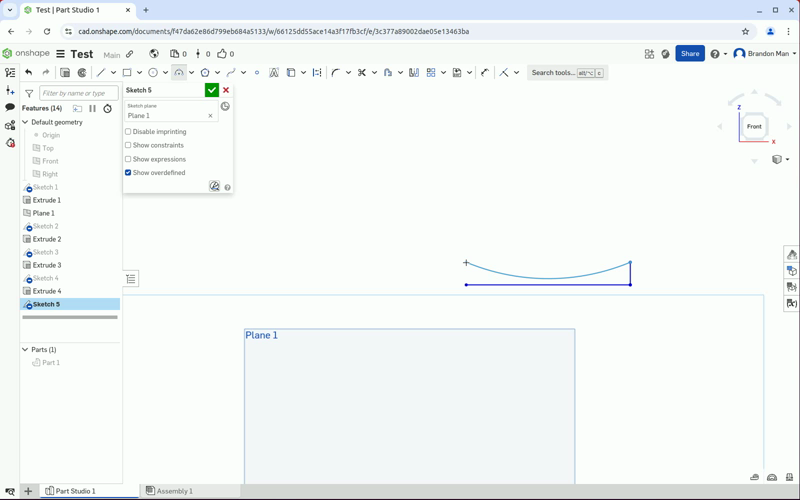
click(466, 262)
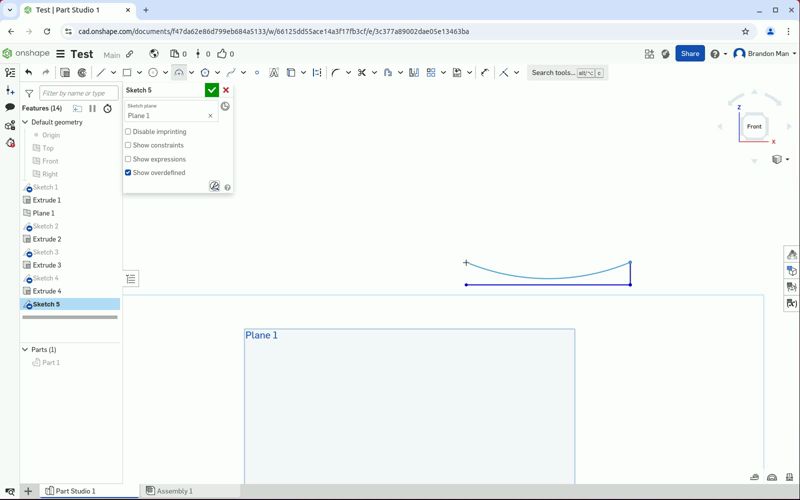
scroll(-6)
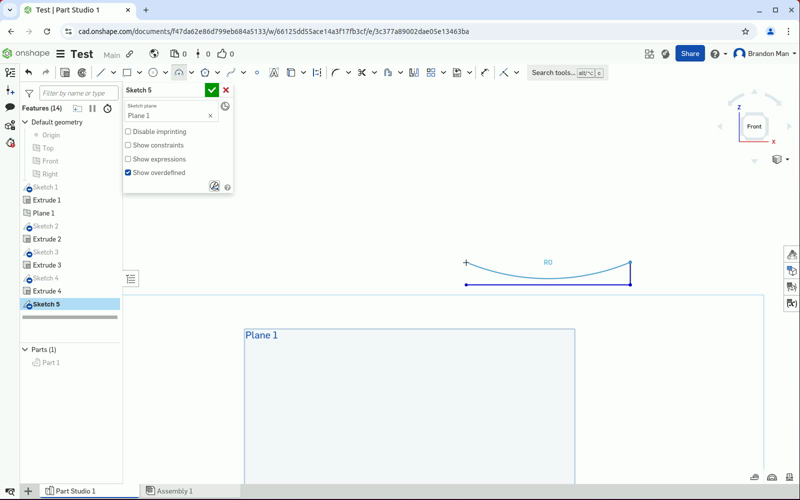
scroll(-6)
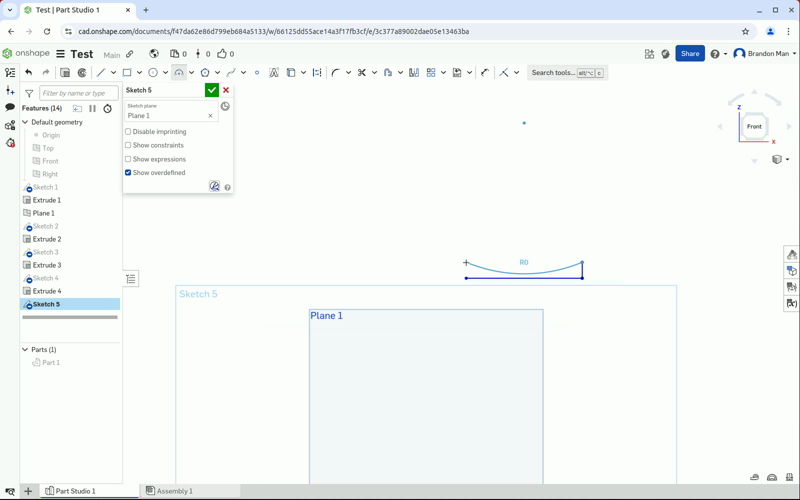
scroll(-6)
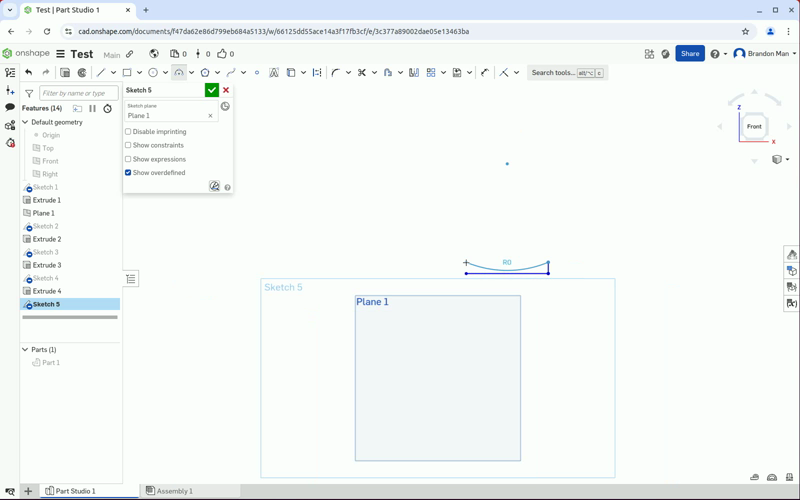
scroll(-6)
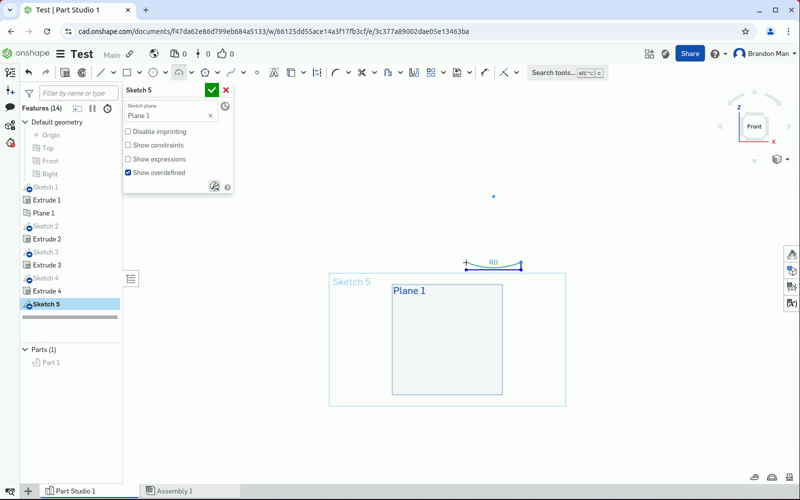
scroll(-6)
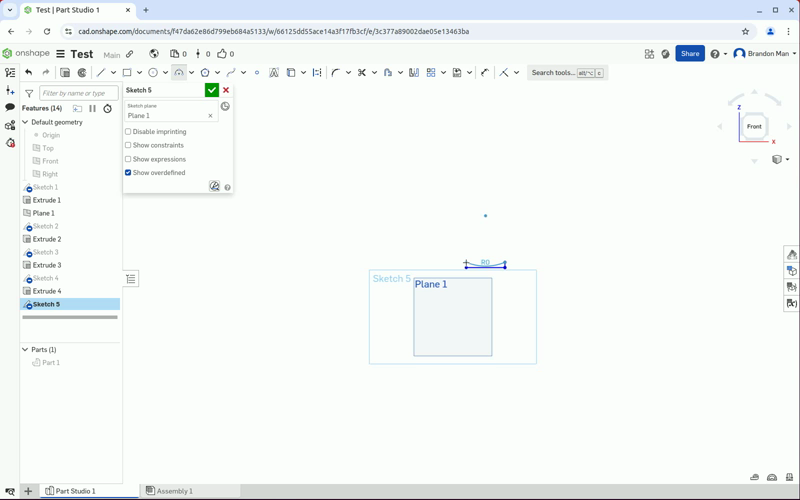
scroll(-6)
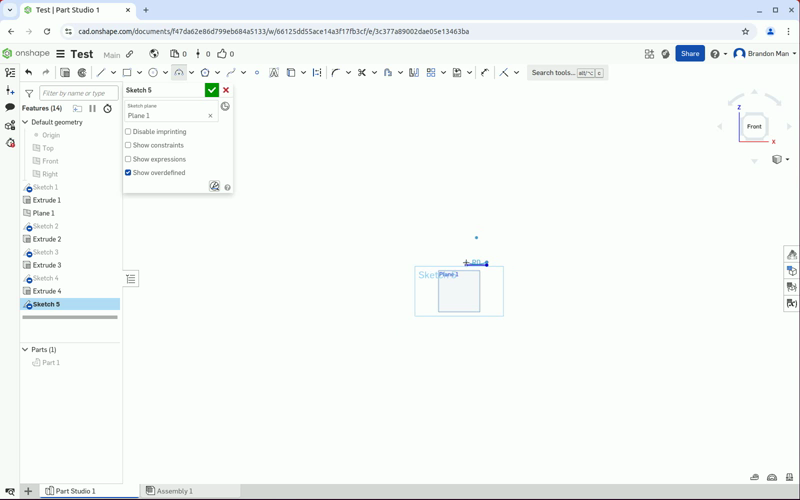
scroll(-6)
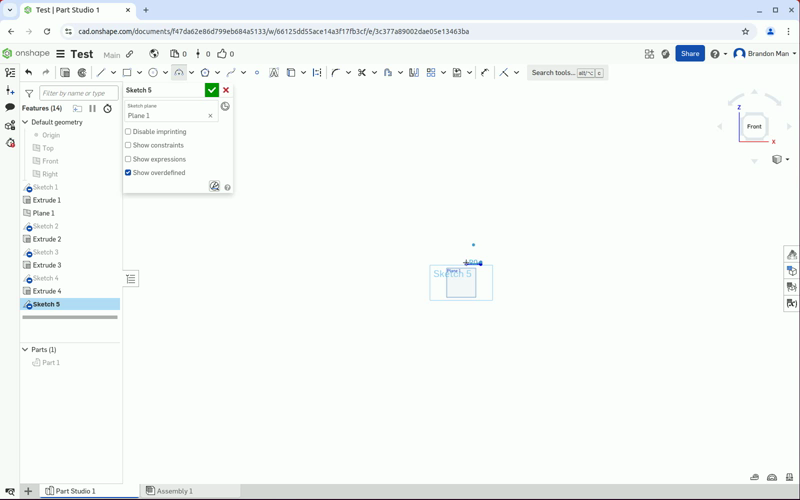
mouse_move(473, 256)
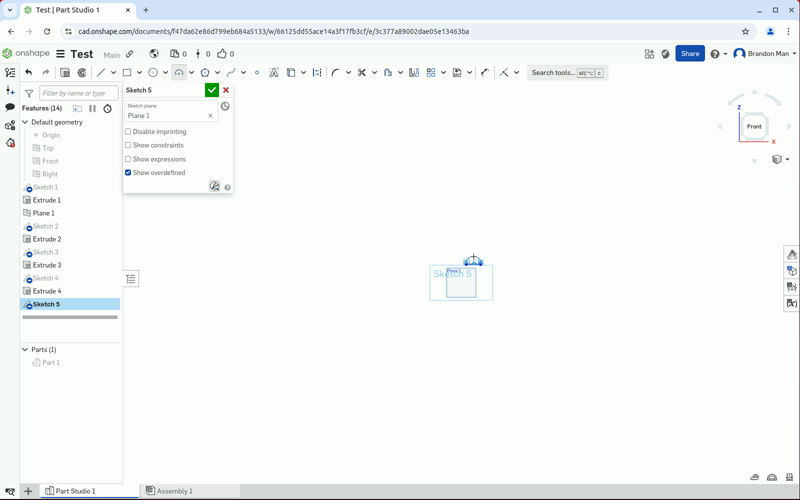
click(473, 256)
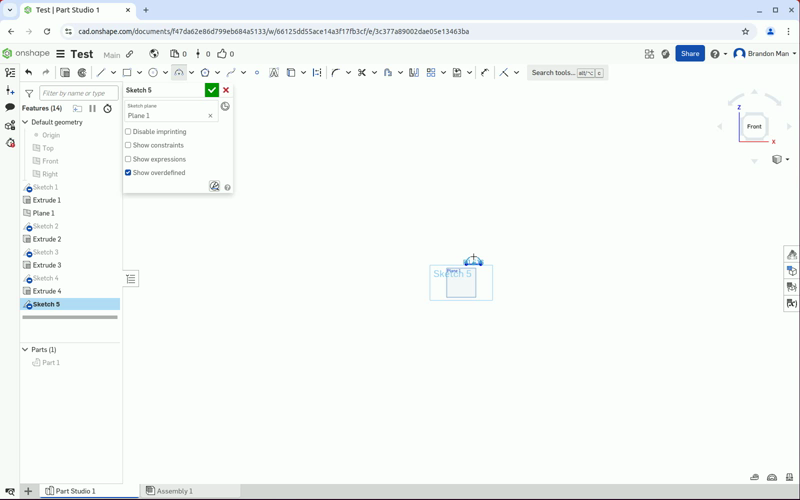
key_up(shift)
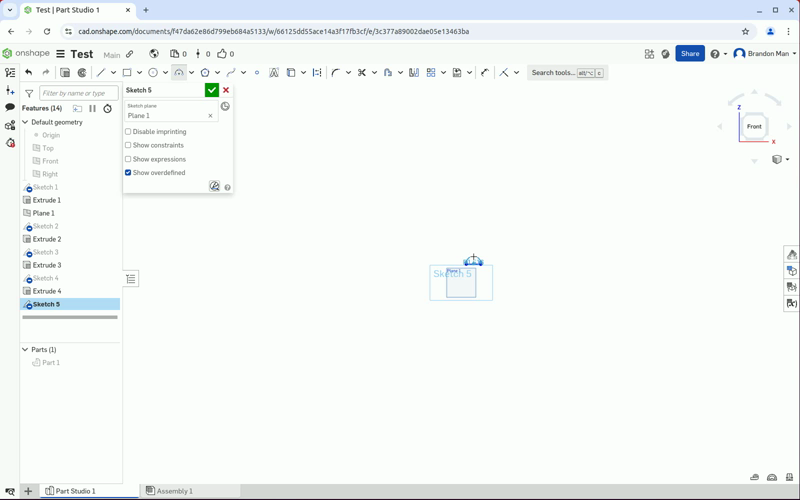
key(esc)
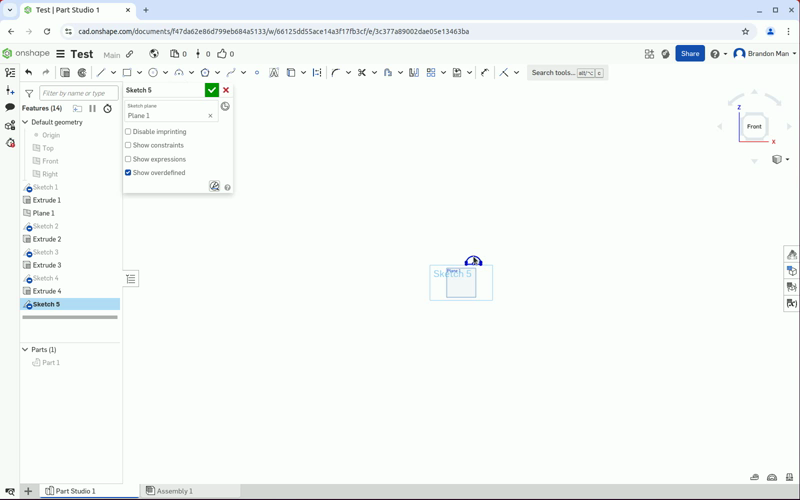
key(l)
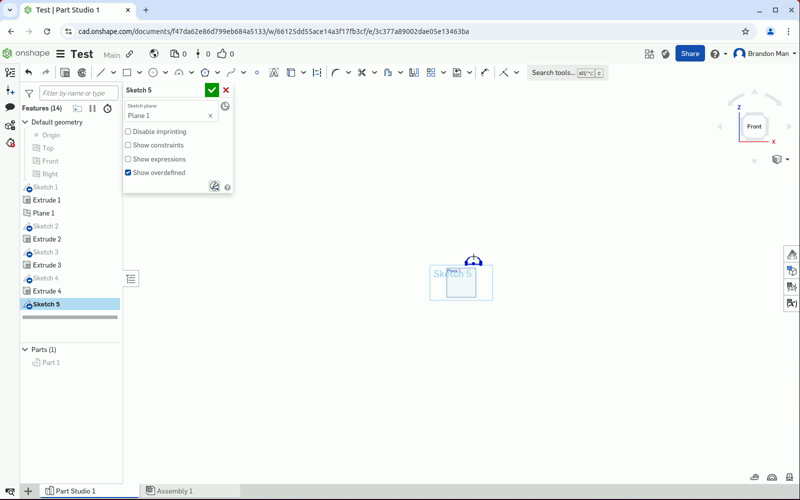
mouse_move(466, 262)
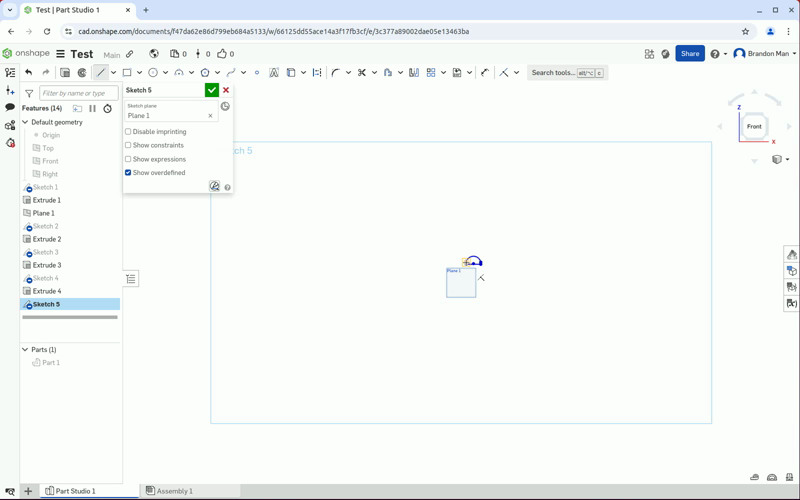
scroll(6)
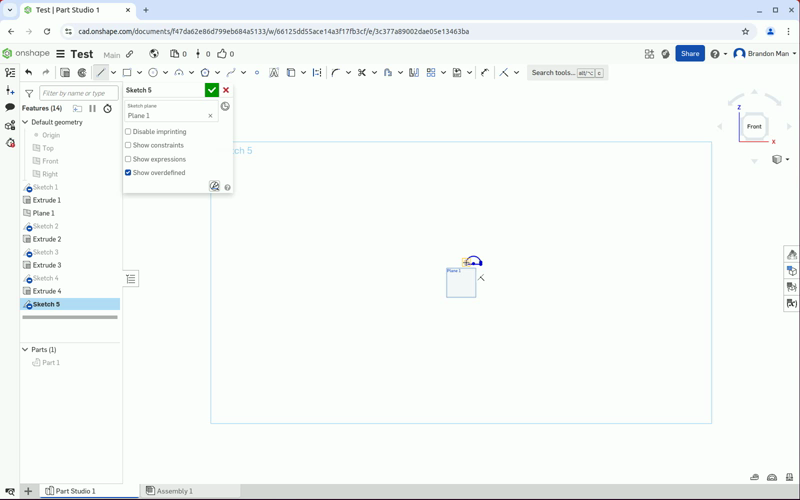
scroll(6)
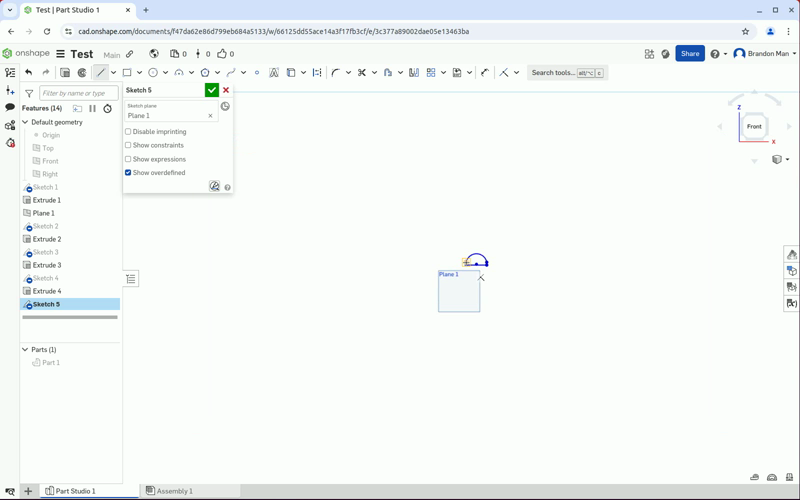
scroll(6)
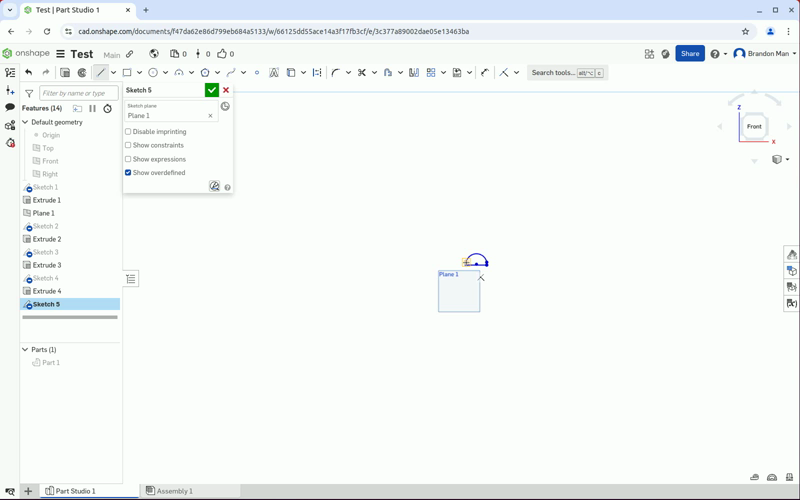
scroll(6)
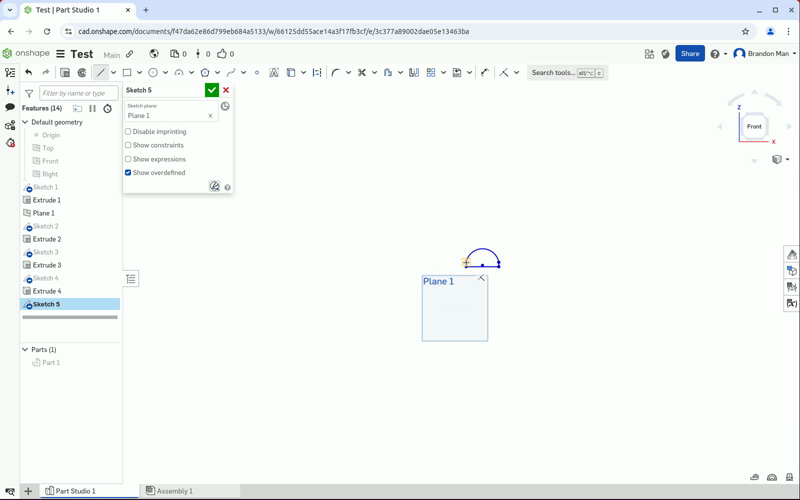
scroll(6)
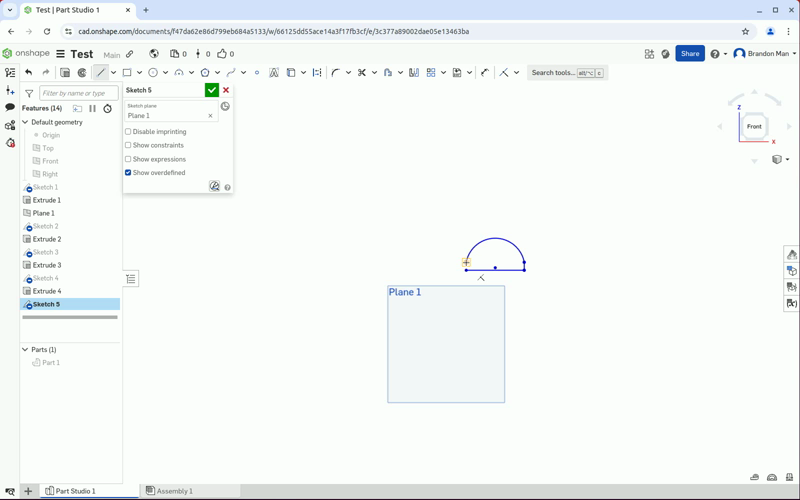
scroll(6)
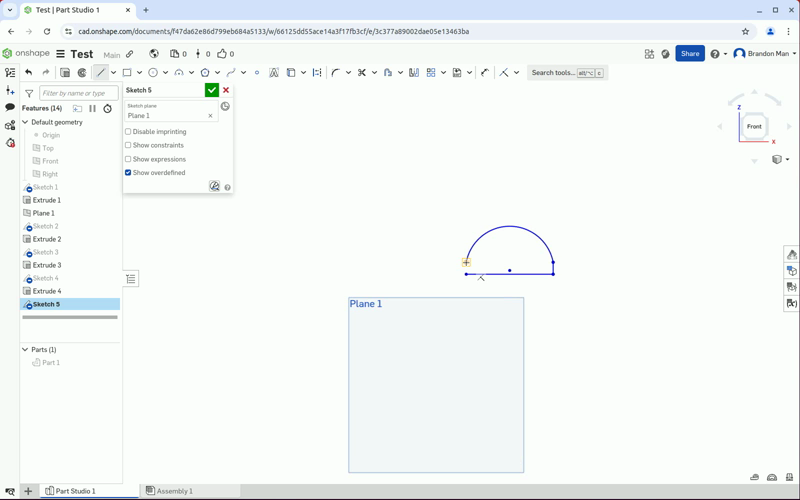
scroll(6)
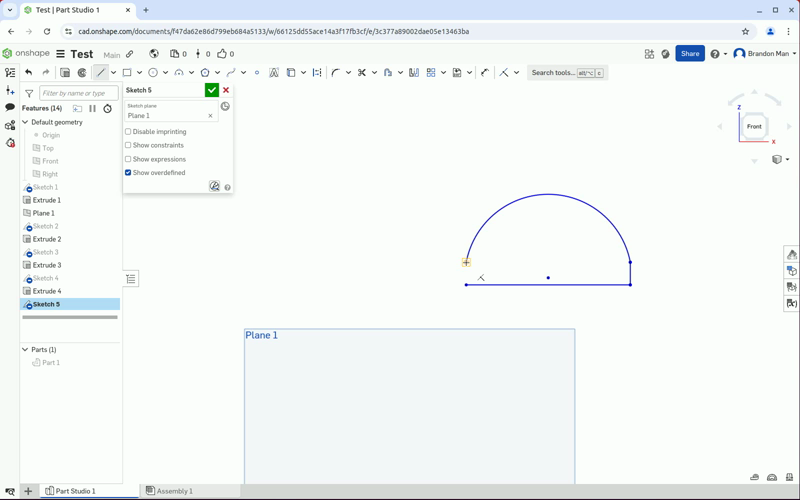
click(466, 262)
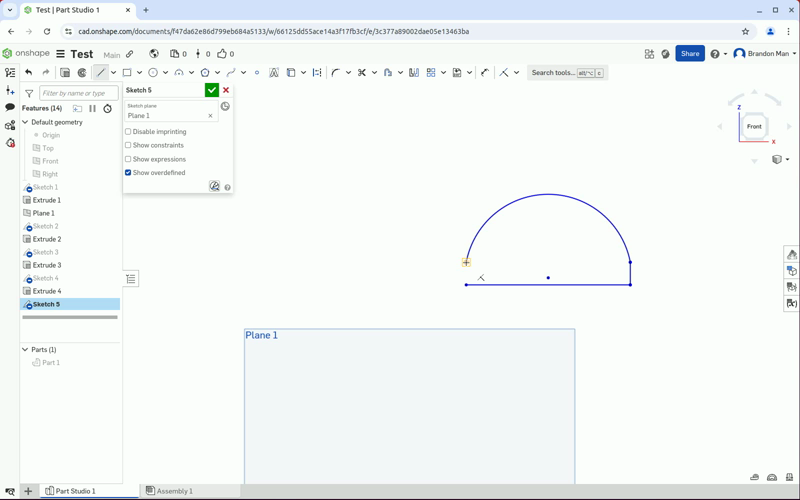
scroll(-6)
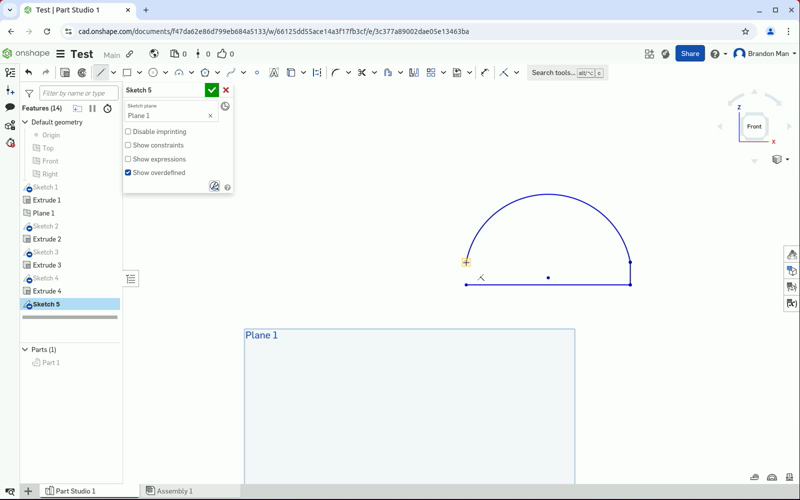
scroll(-6)
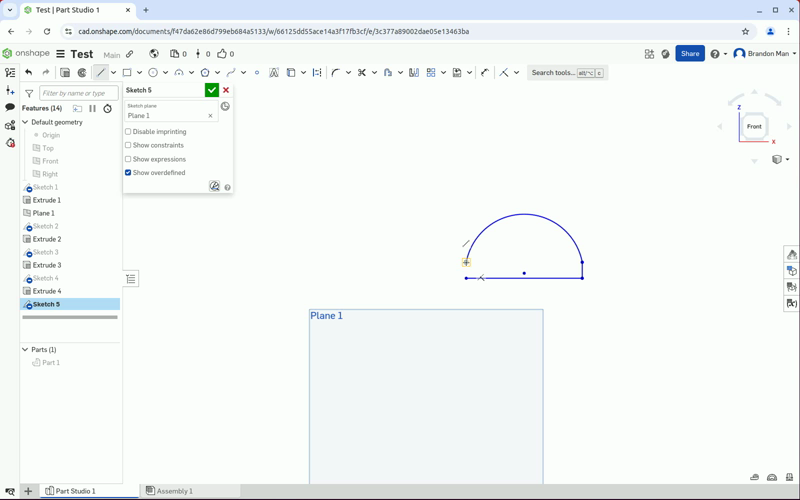
scroll(-6)
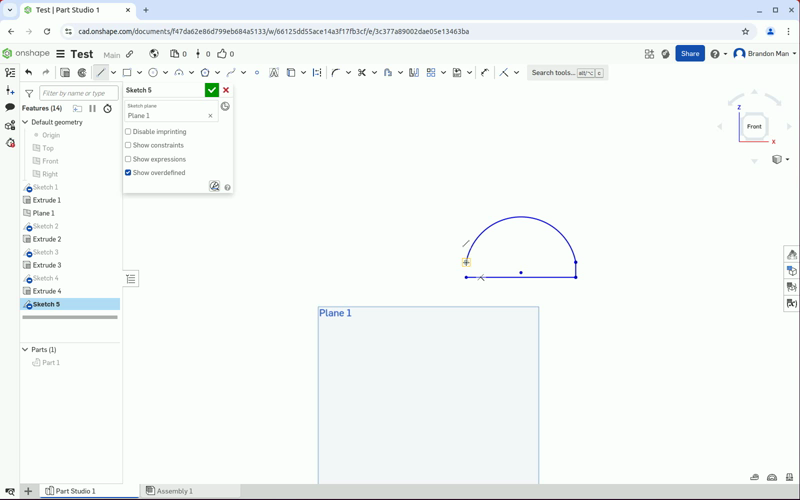
scroll(-6)
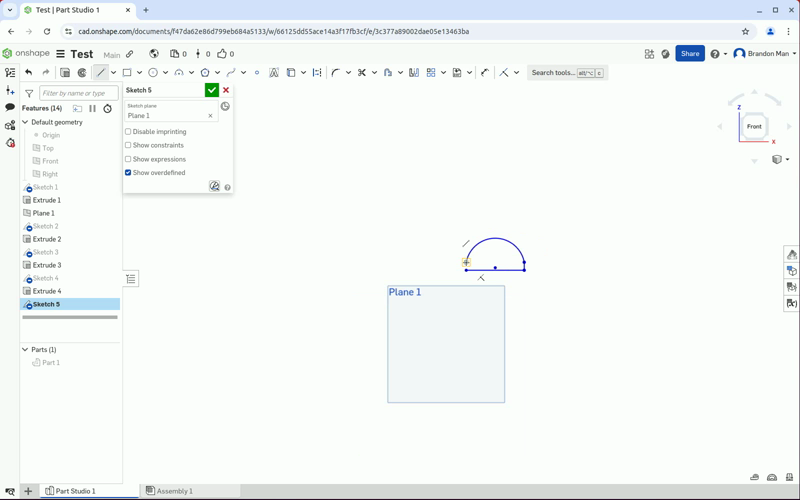
scroll(-6)
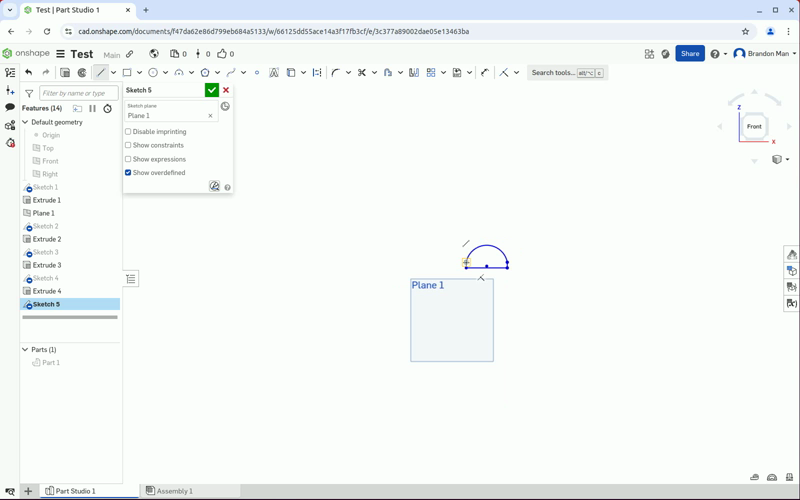
scroll(-6)
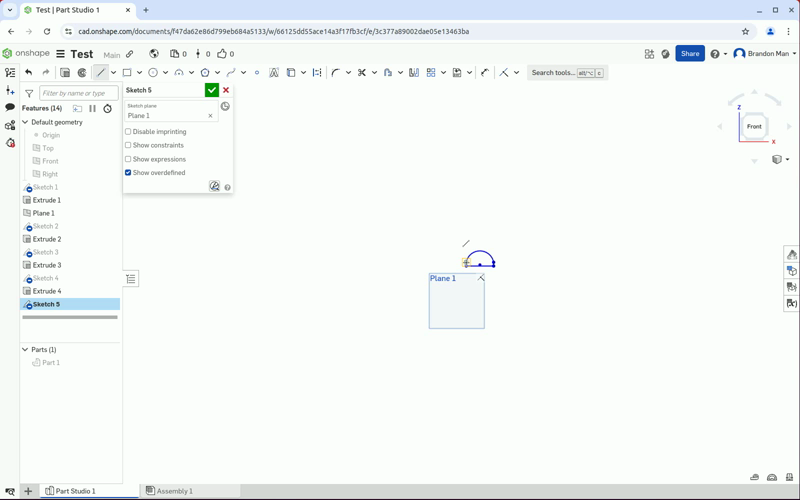
scroll(-6)
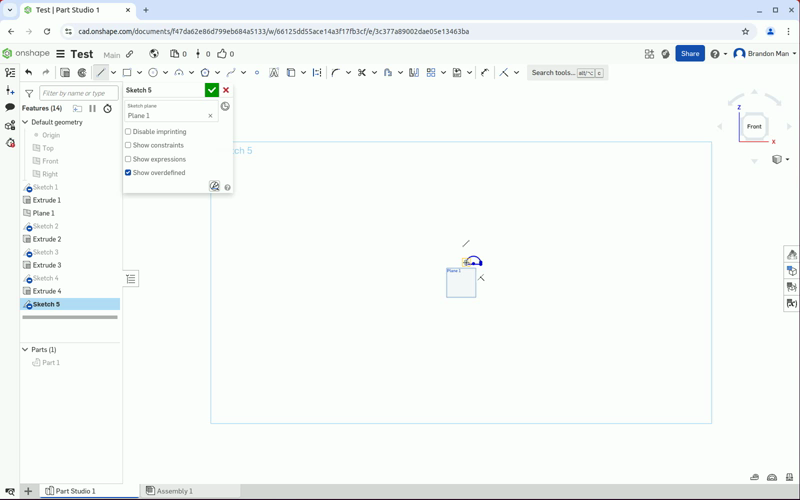
mouse_move(496, 262)
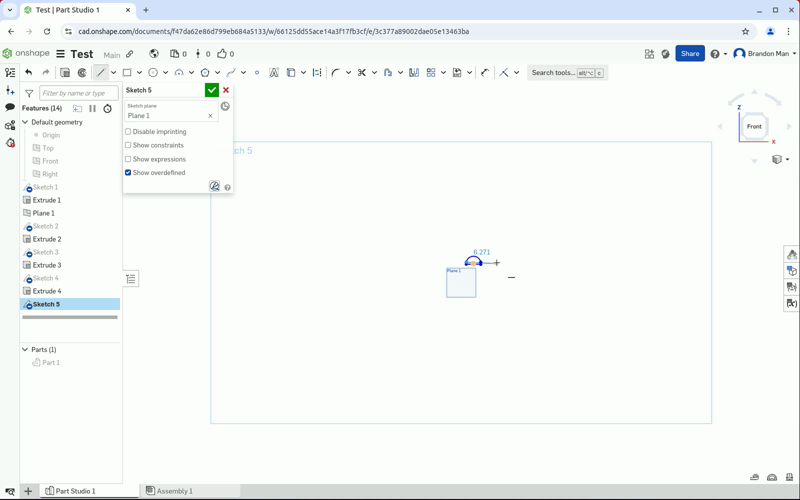
key_down(shift)
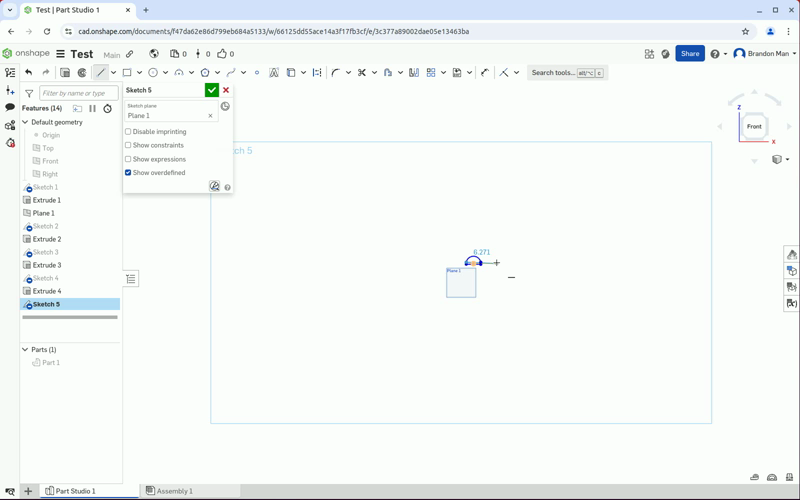
mouse_move(466, 264)
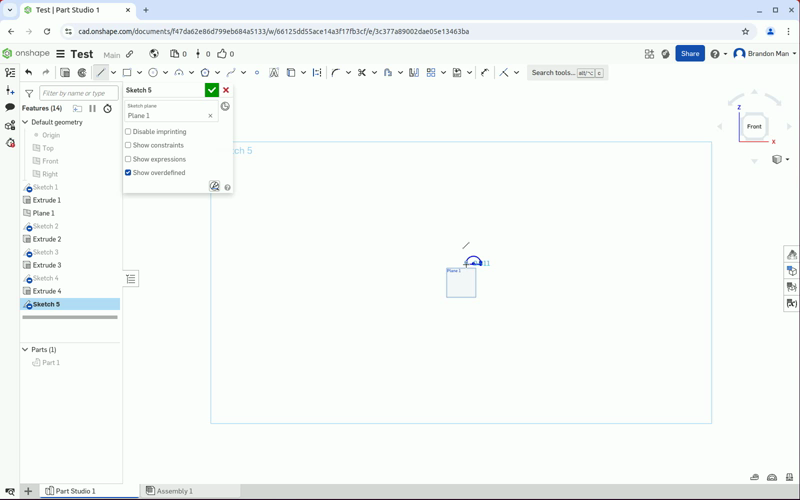
scroll(6)
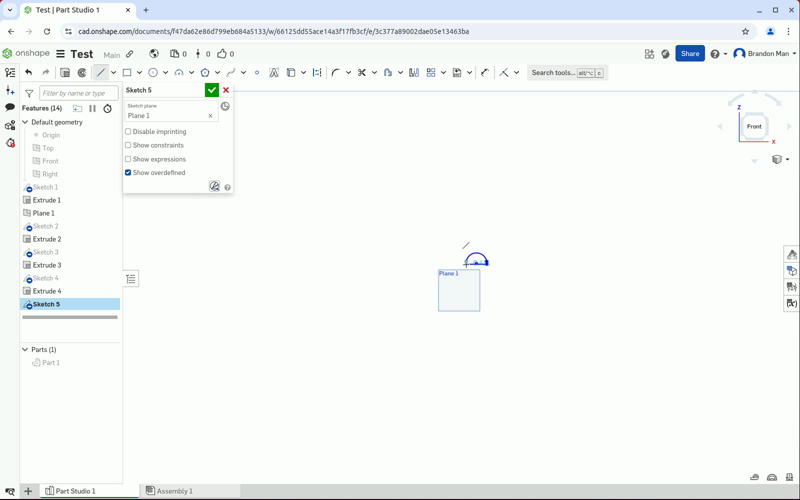
scroll(6)
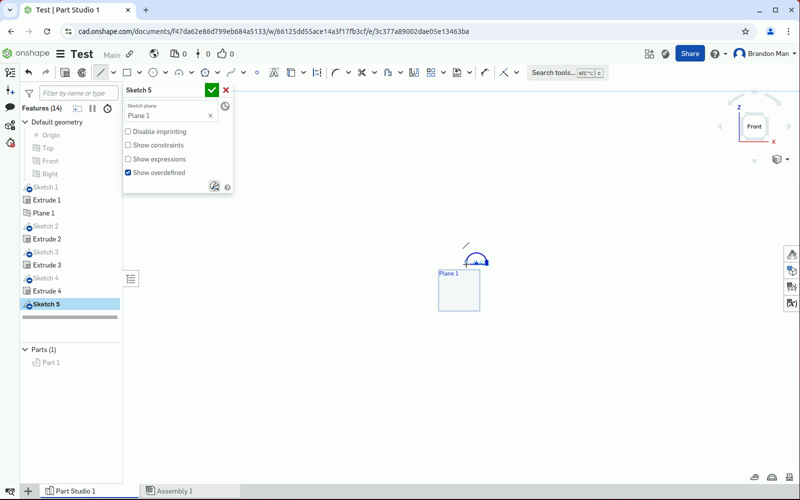
scroll(6)
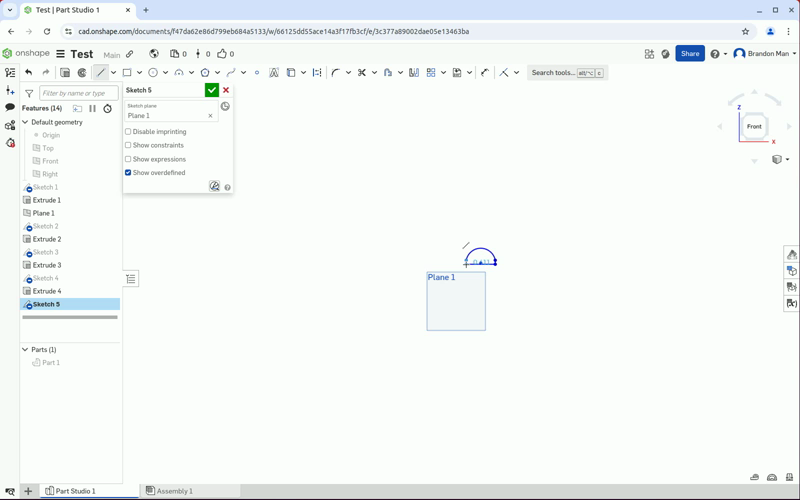
scroll(6)
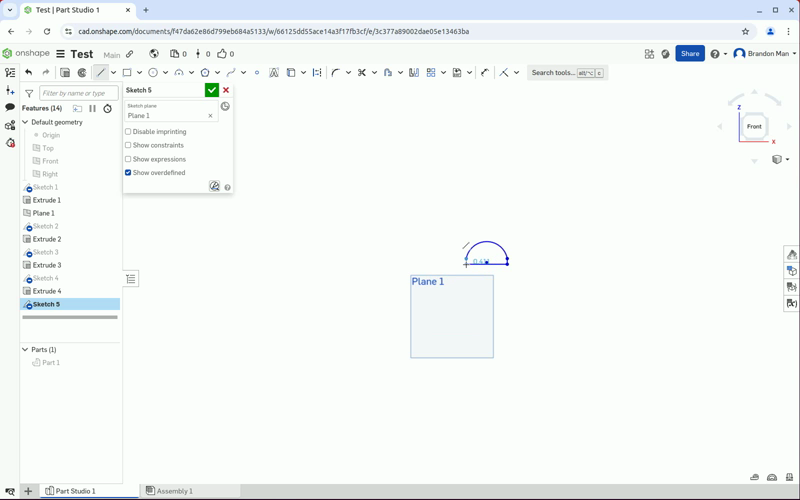
scroll(6)
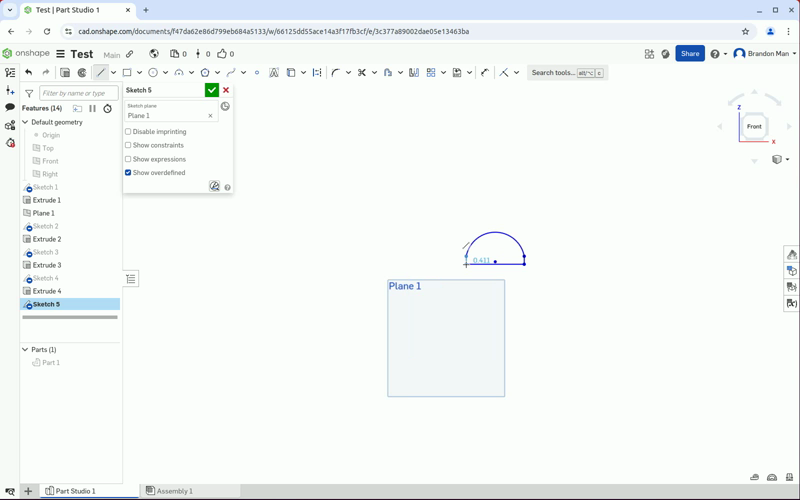
scroll(6)
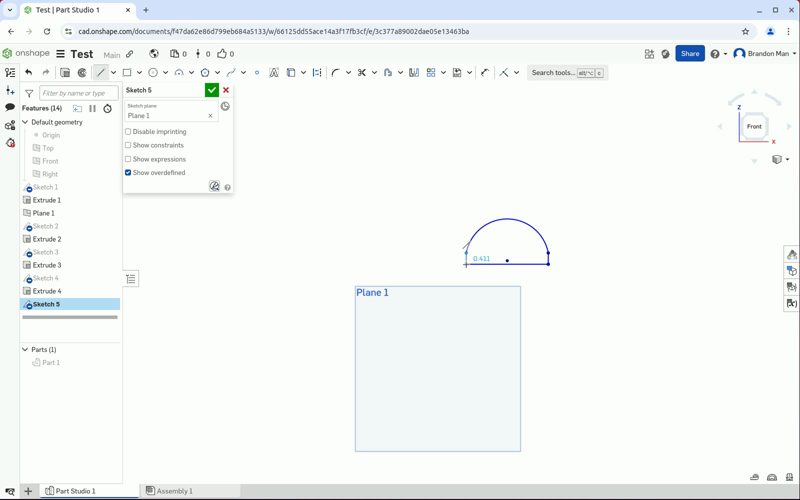
scroll(6)
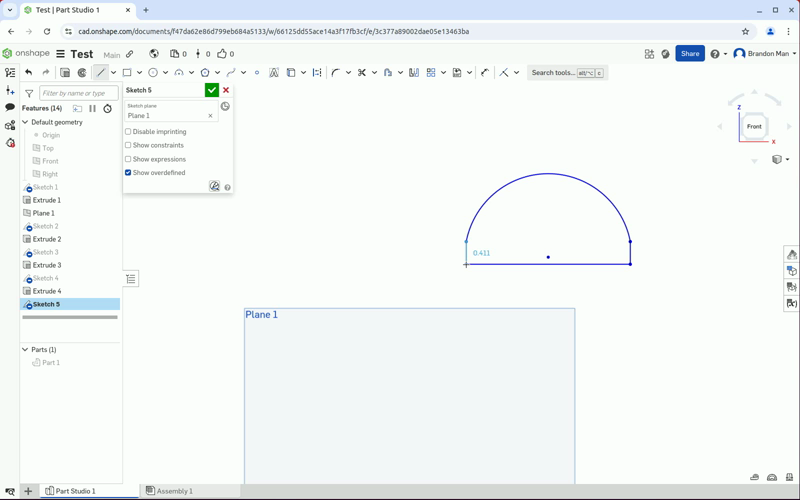
key_up(shift)
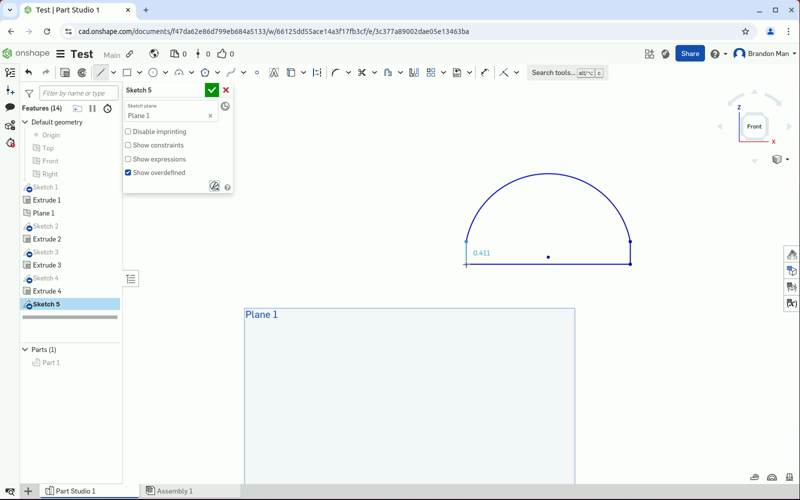
click(466, 264)
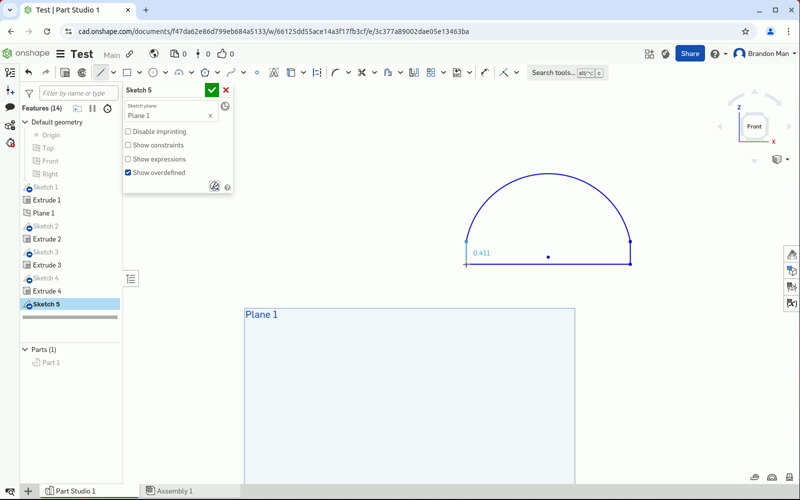
scroll(-6)
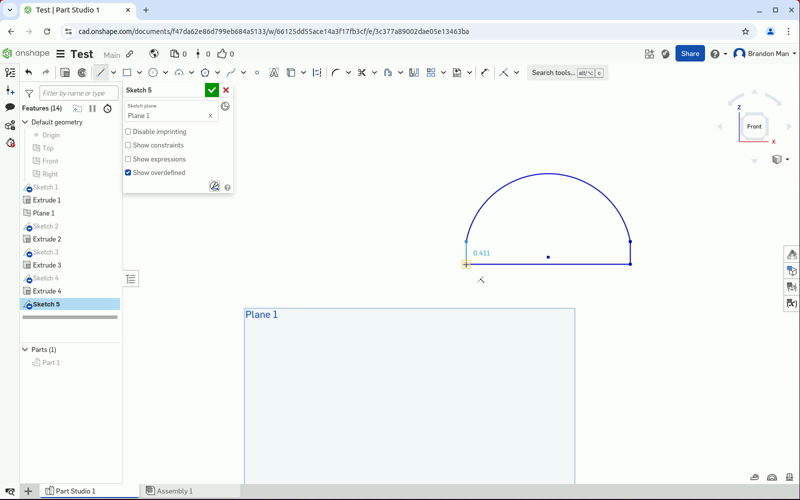
scroll(-6)
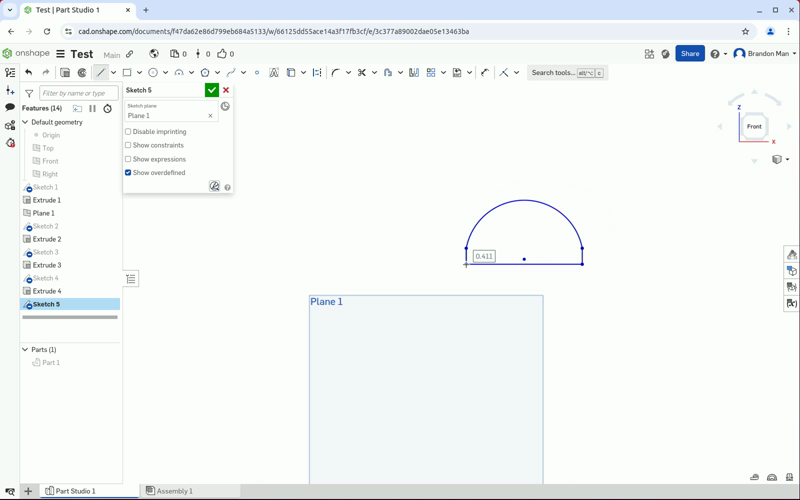
scroll(-6)
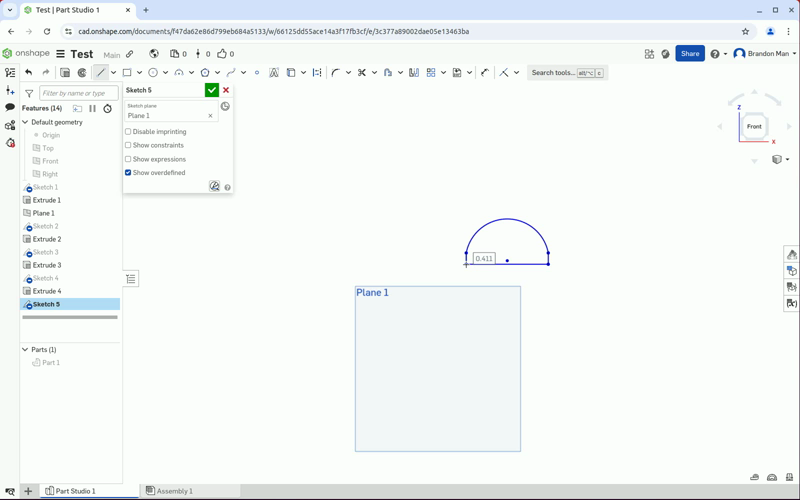
scroll(-6)
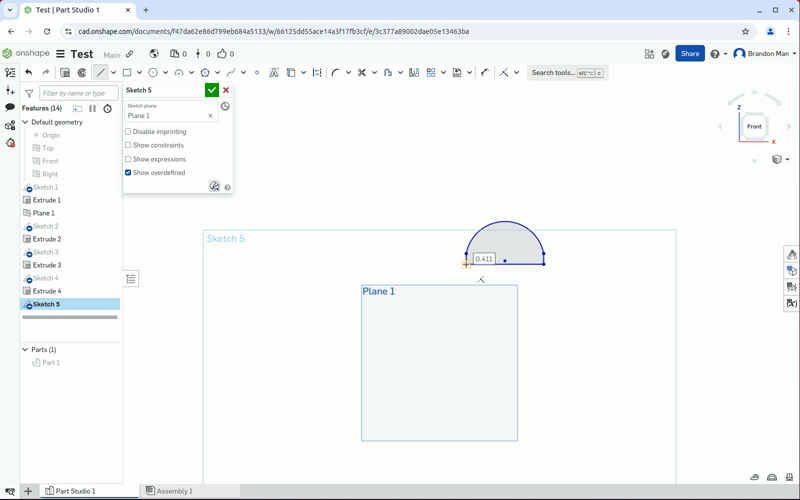
scroll(-6)
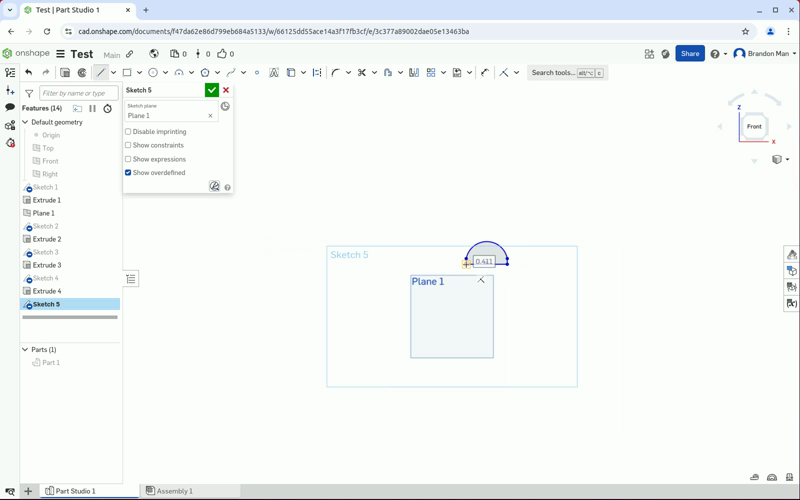
scroll(-6)
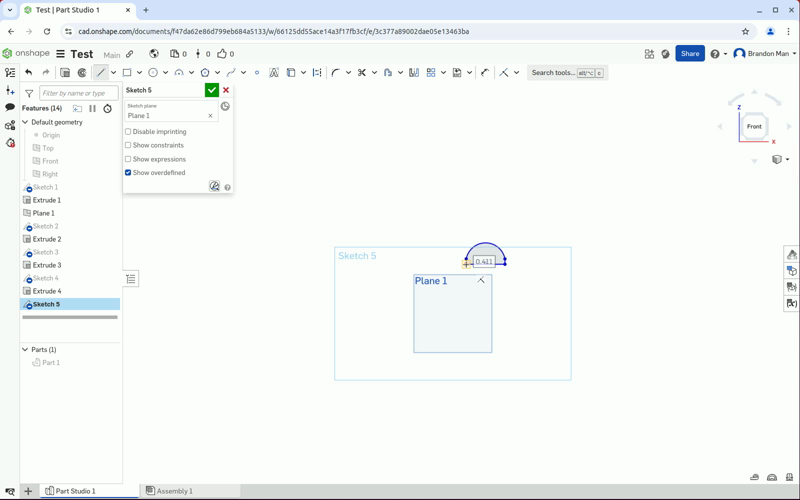
scroll(-6)
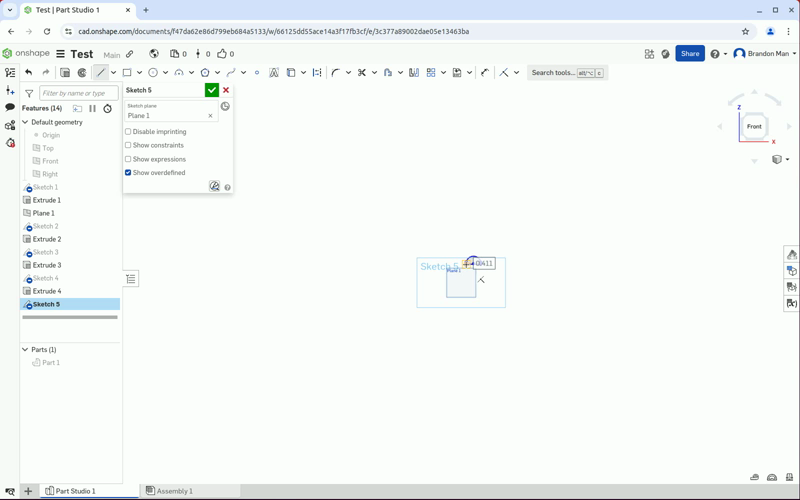
key(esc)
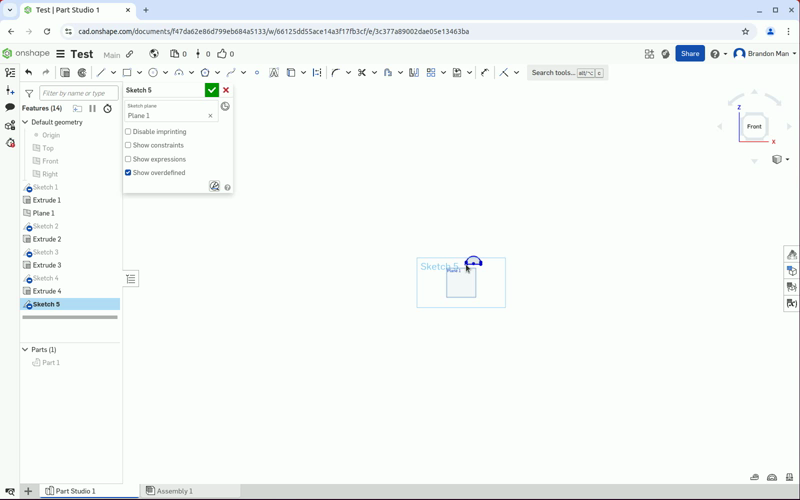
mouse_move(474, 258)
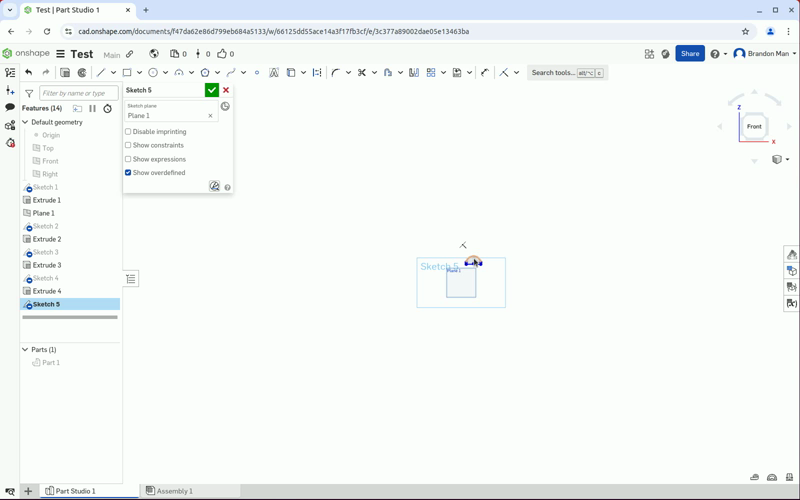
scroll(6)
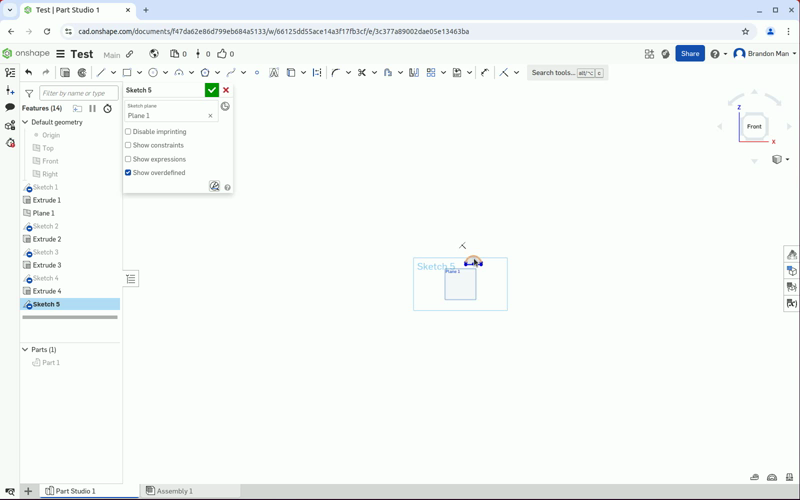
scroll(6)
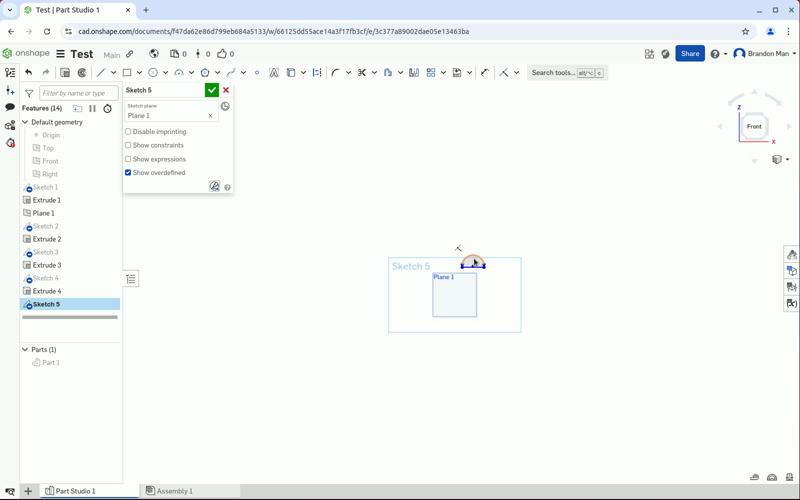
scroll(6)
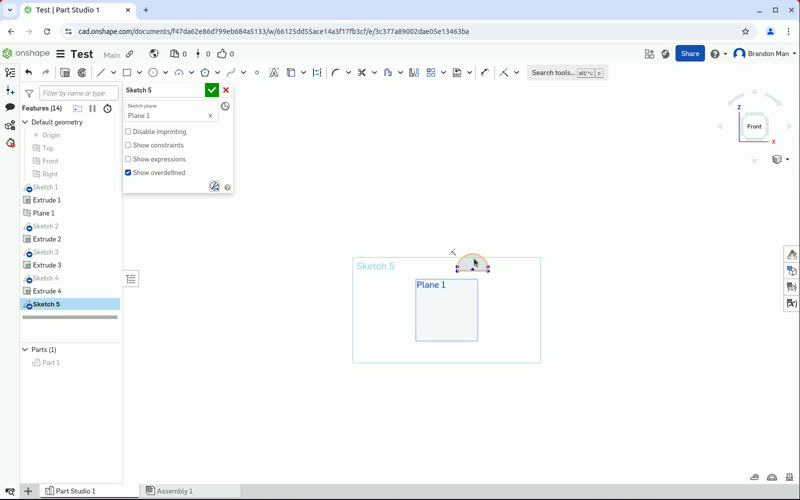
scroll(6)
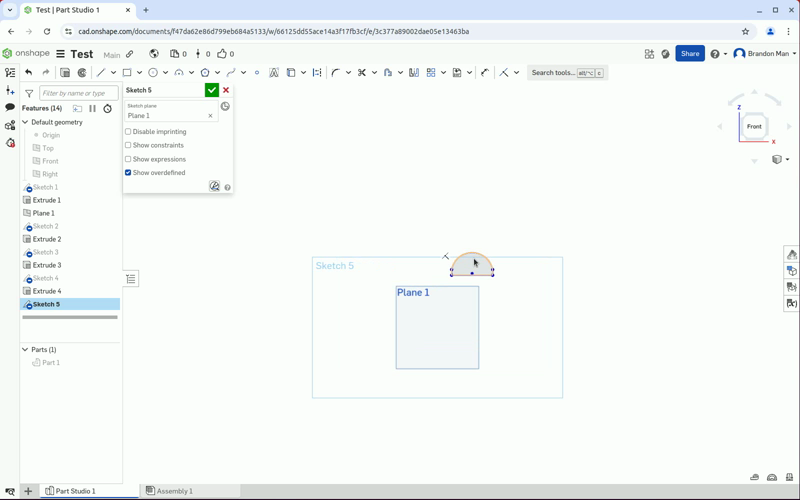
scroll(6)
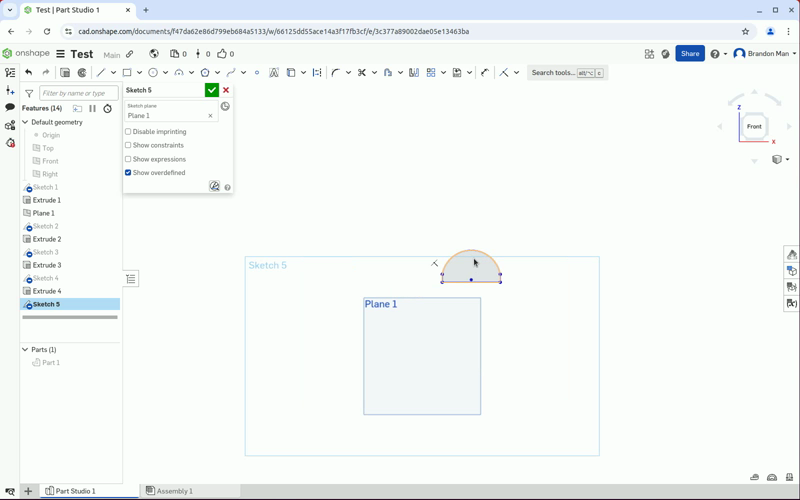
scroll(6)
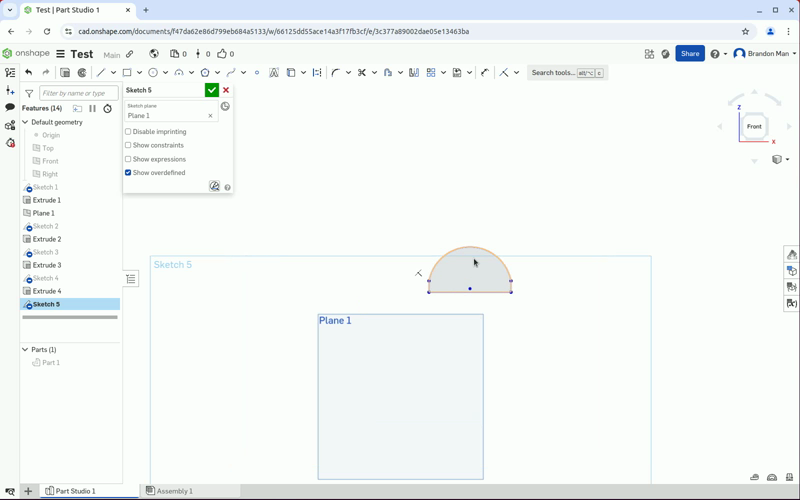
scroll(6)
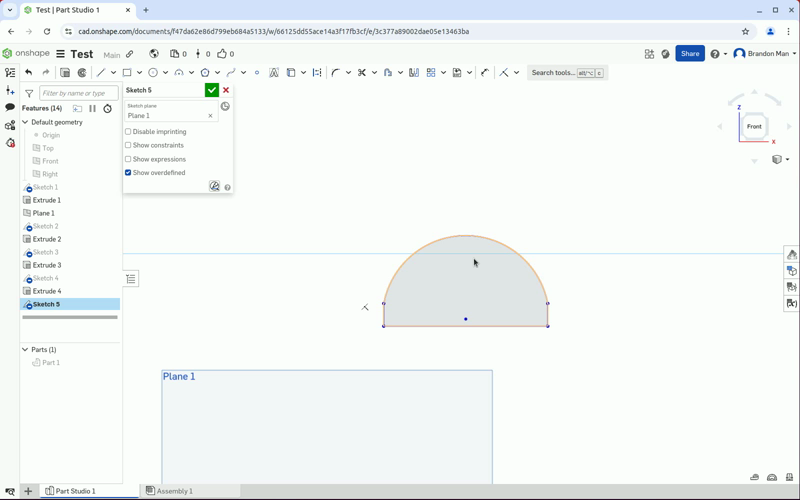
click(474, 258)
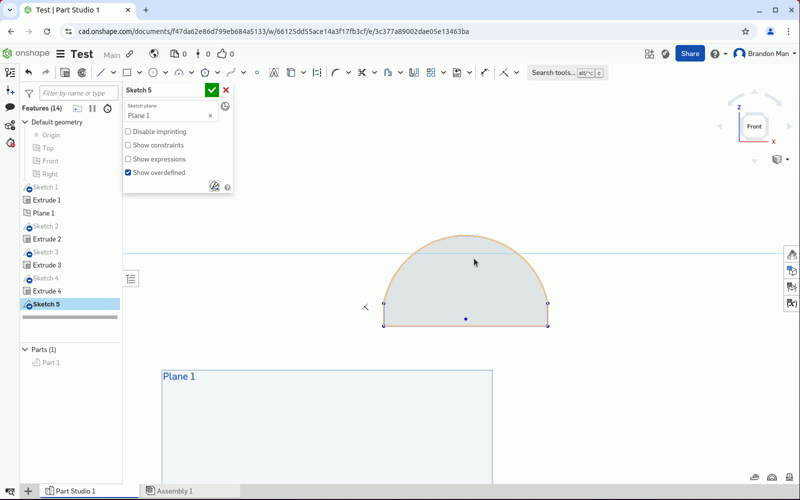
scroll(-6)
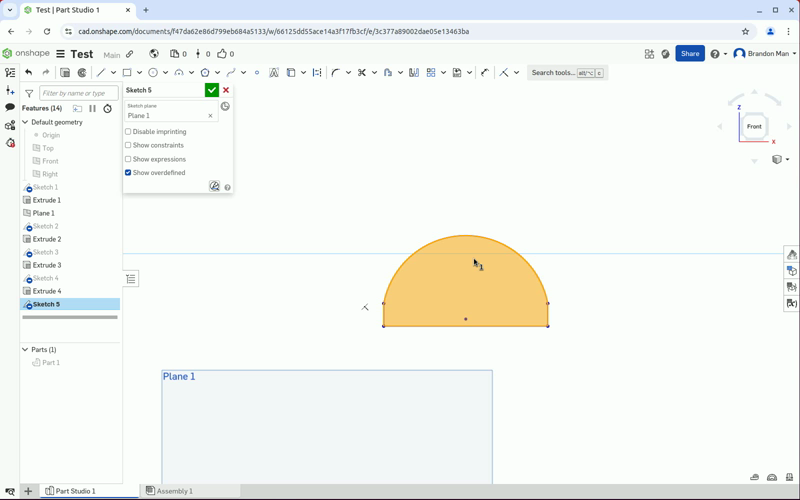
scroll(-6)
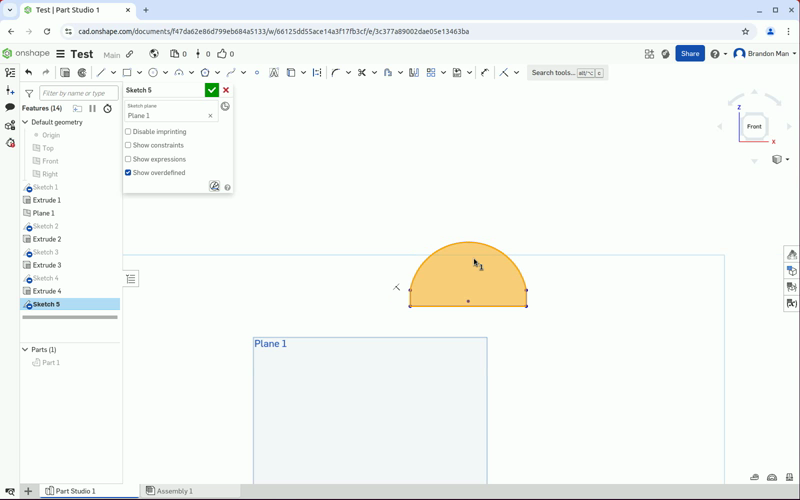
scroll(-6)
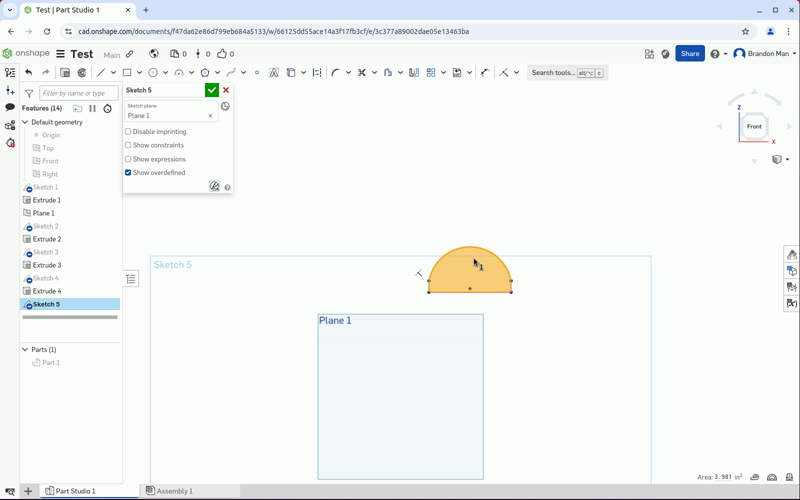
scroll(-6)
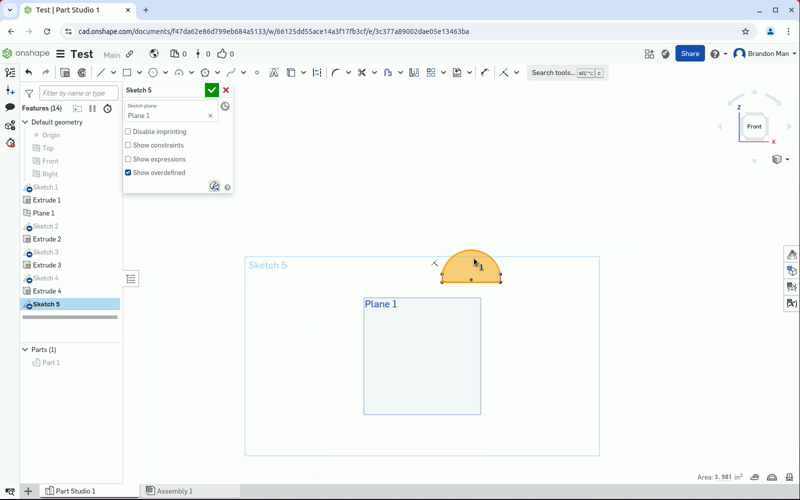
scroll(-6)
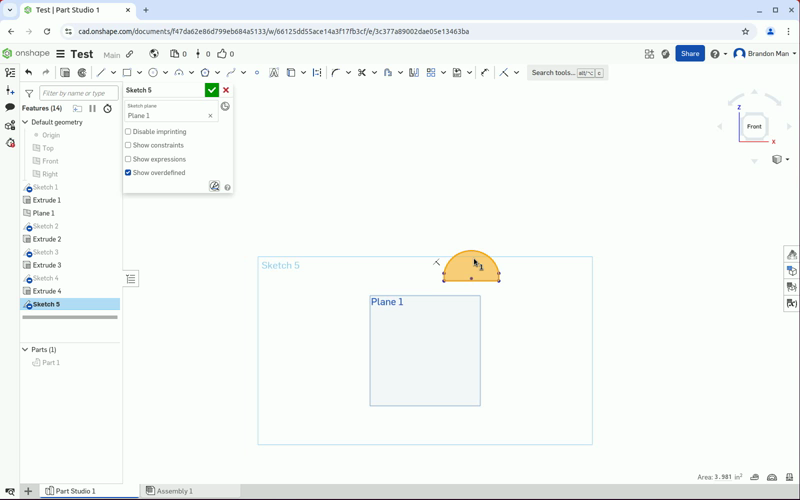
scroll(-6)
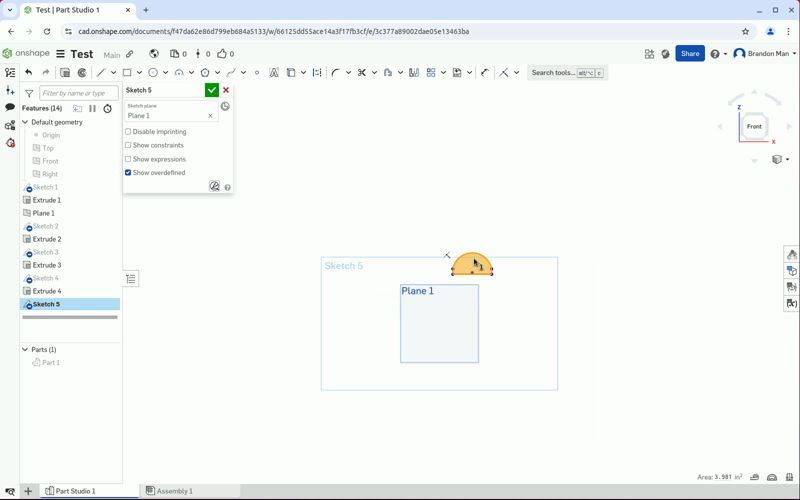
scroll(-6)
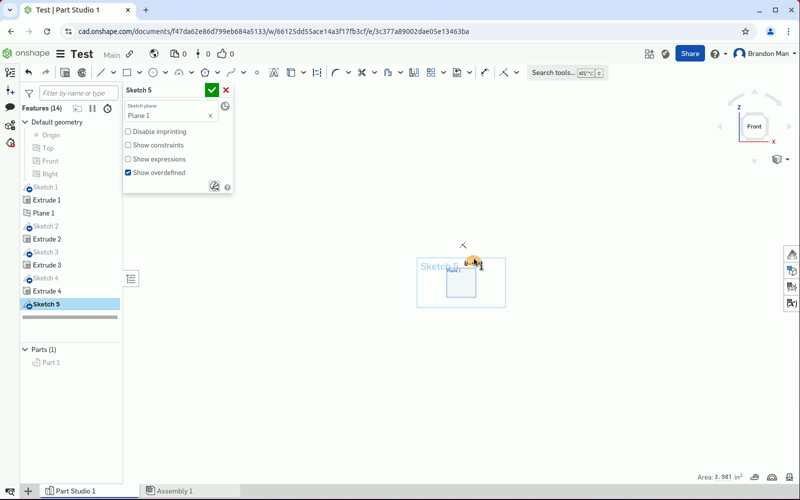
mouse_move(73, 352)
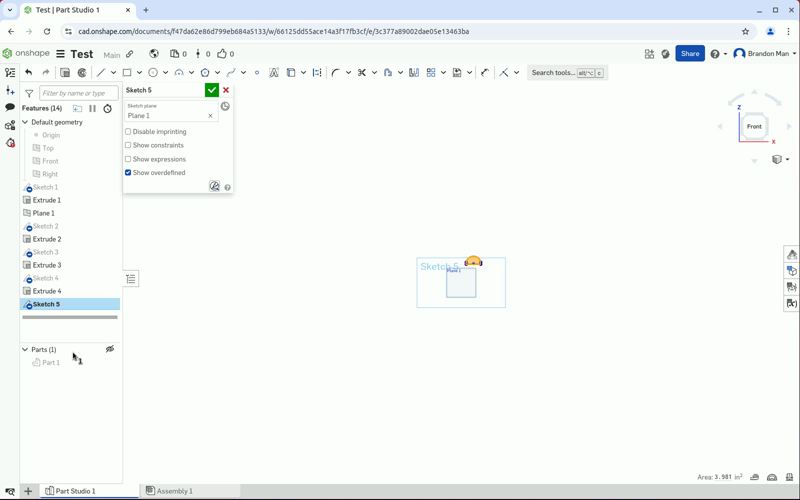
key(shift+y)
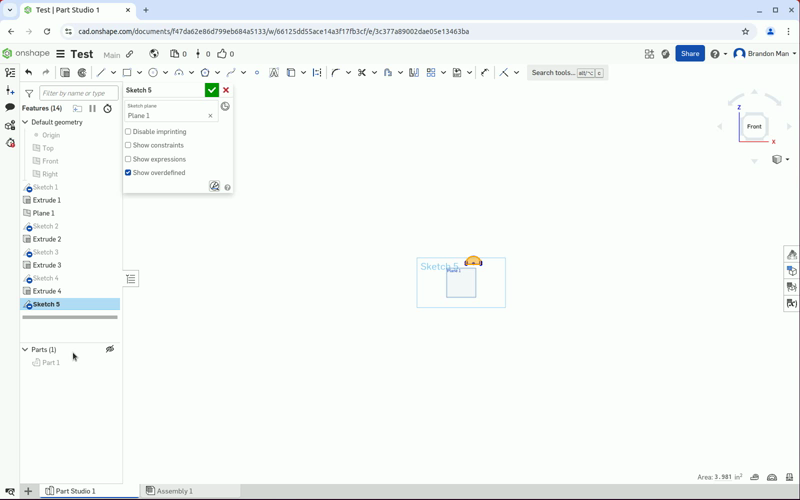
key(shift+e)
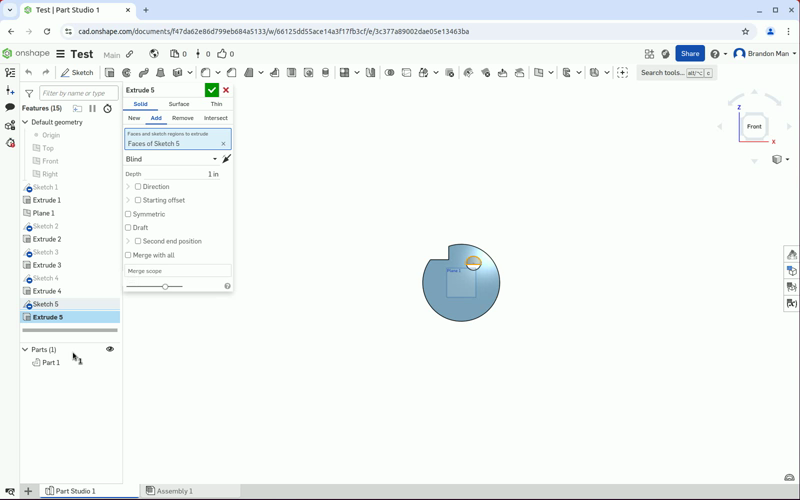
mouse_move(143, 106)
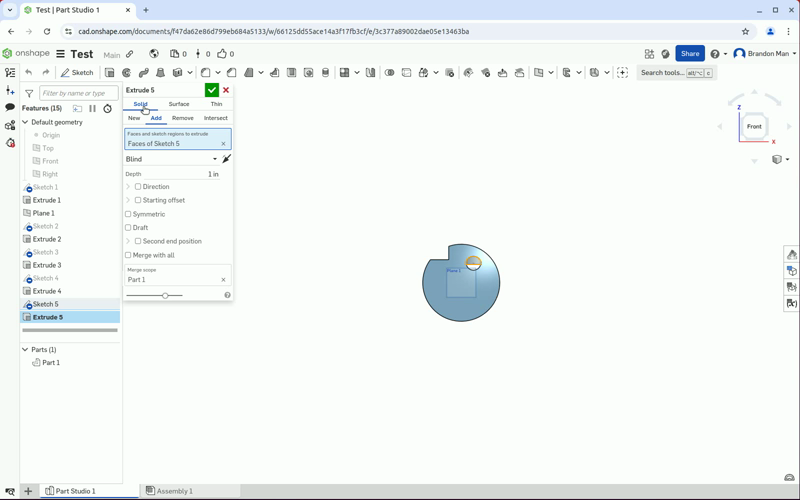
click(143, 106)
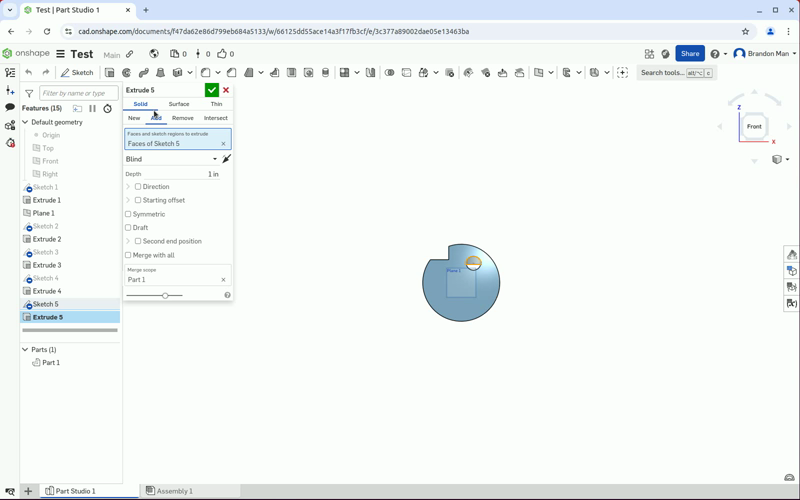
mouse_move(186, 120)
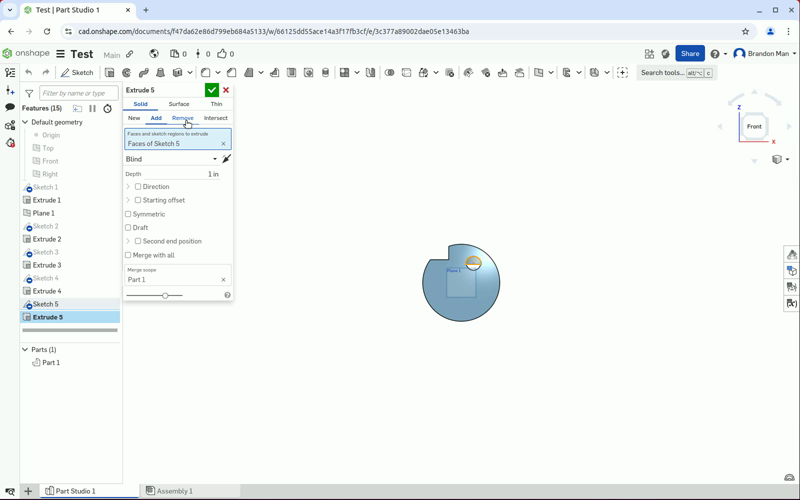
click(186, 120)
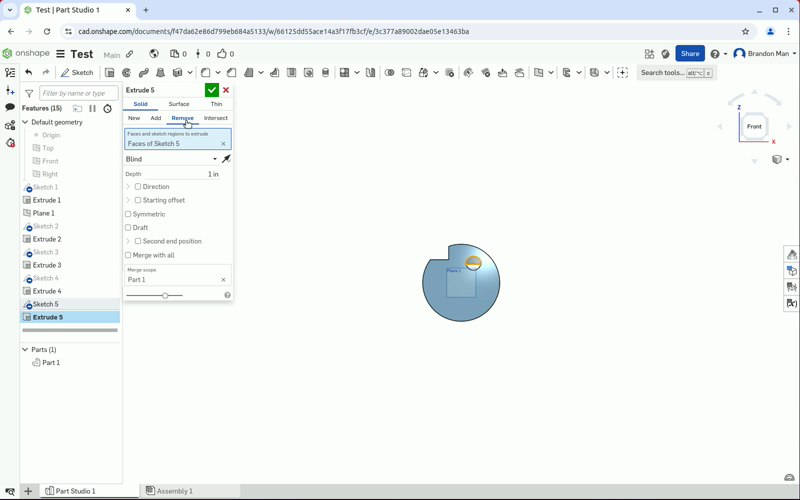
key(tab, 4)
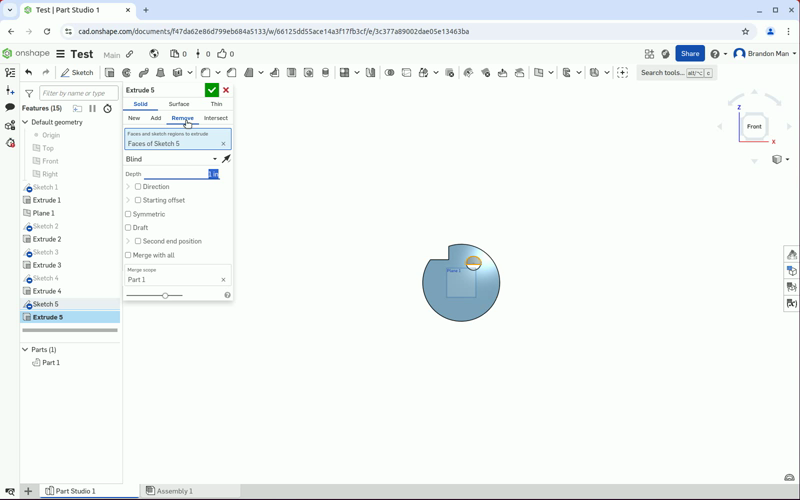
text(23.108)
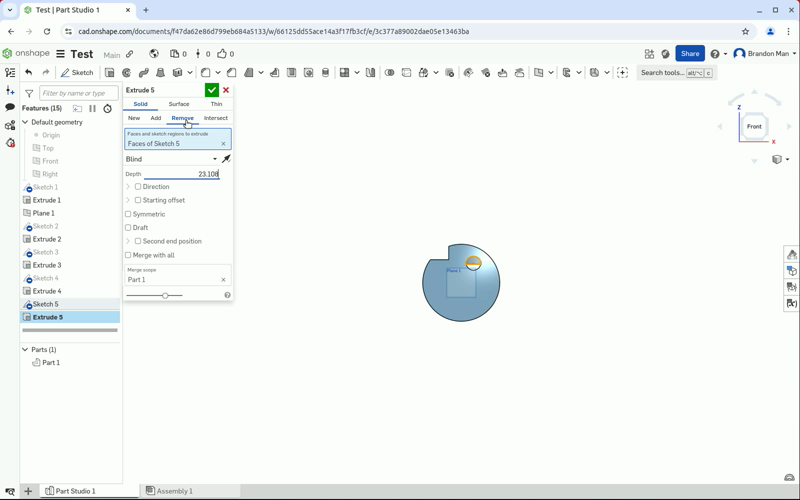
key(tab, 6)
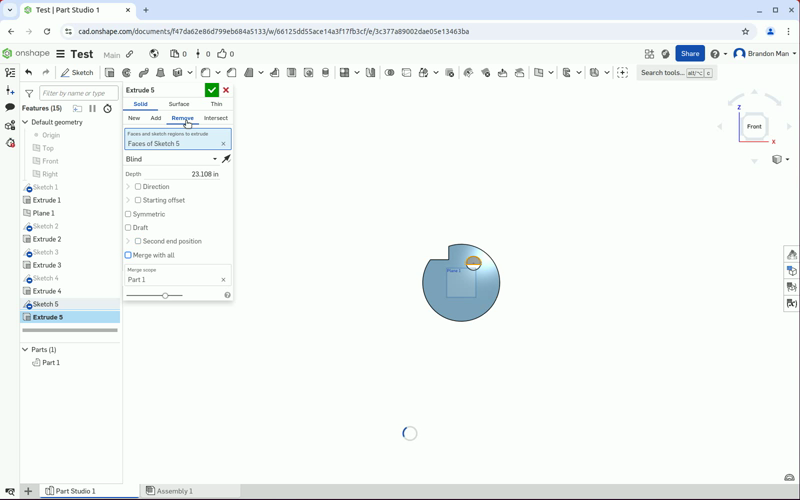
key(space)
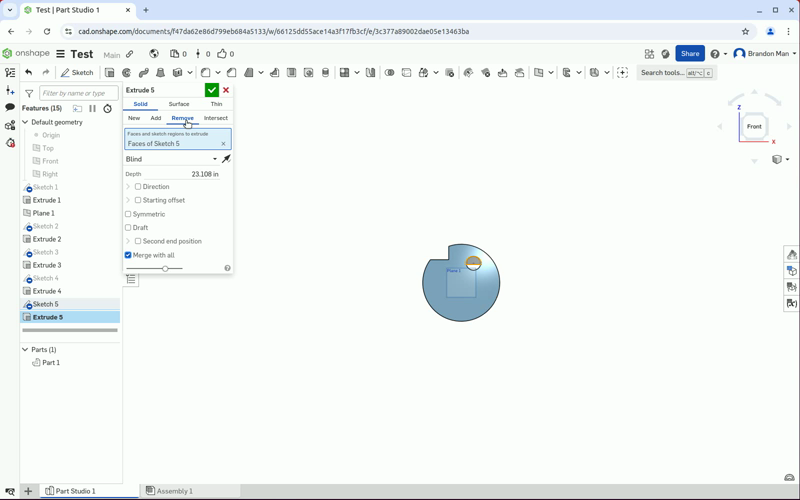
key(enter)
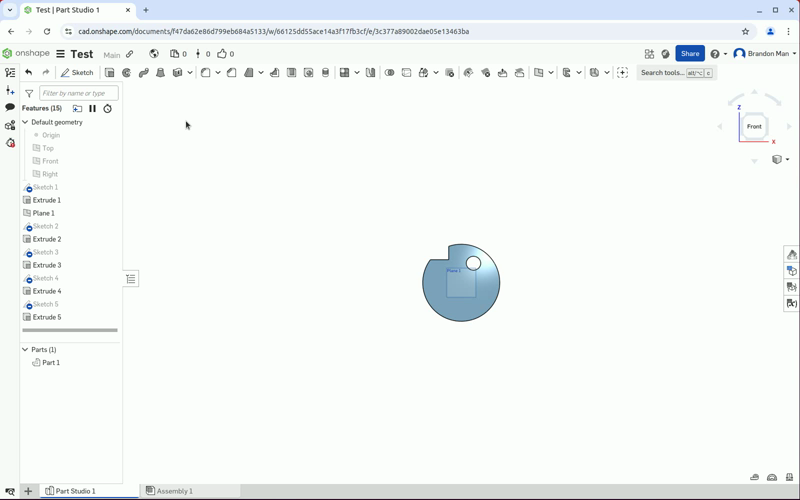
key(shift+h)
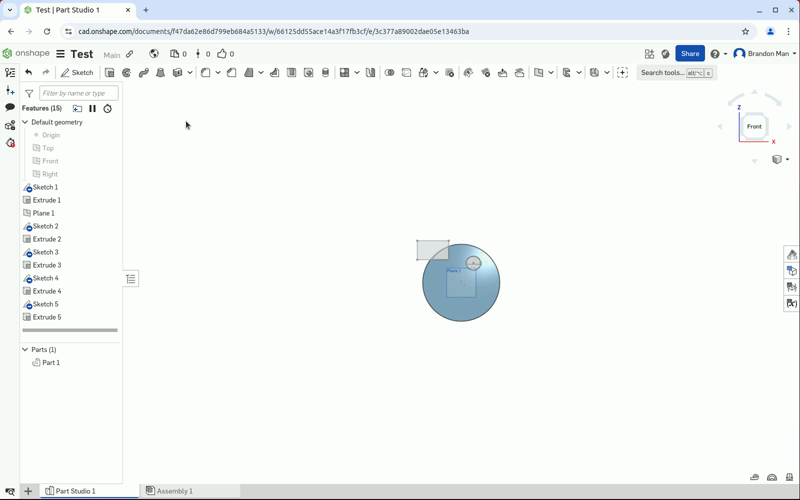
key(shift+h)
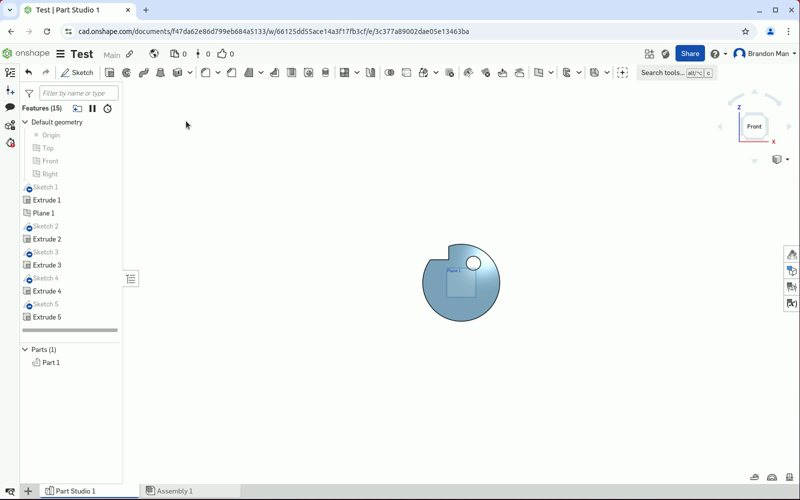
mouse_move(73, 189)
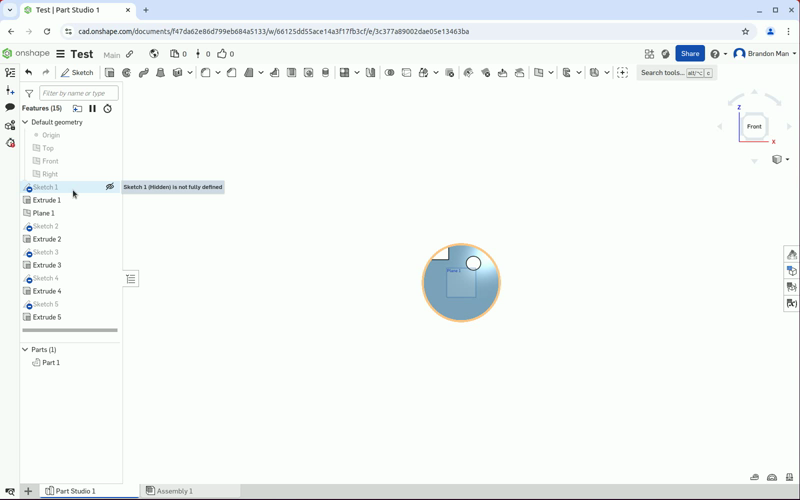
click(73, 189)
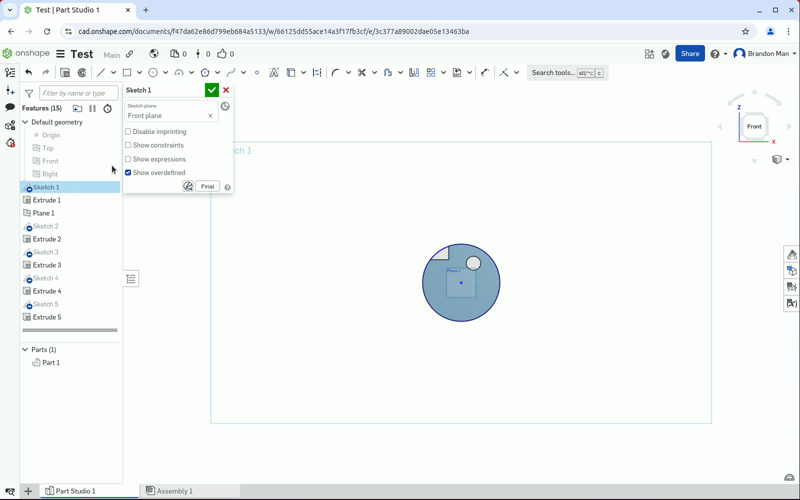
mouse_move(229, 92)
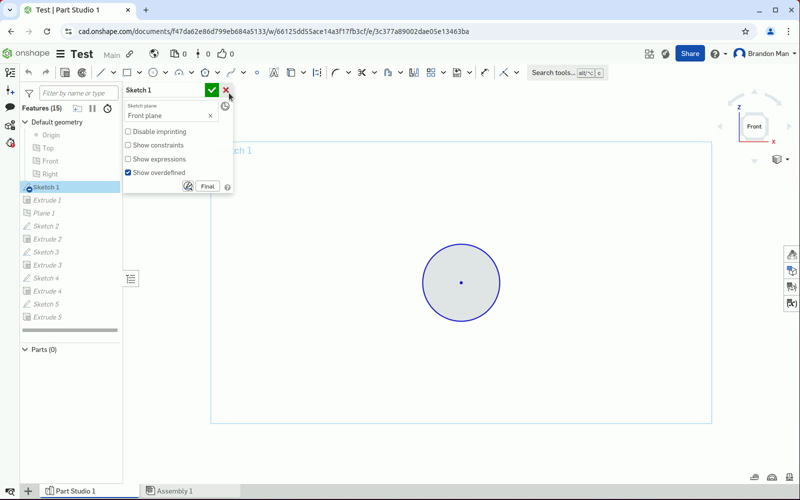
click(229, 92)
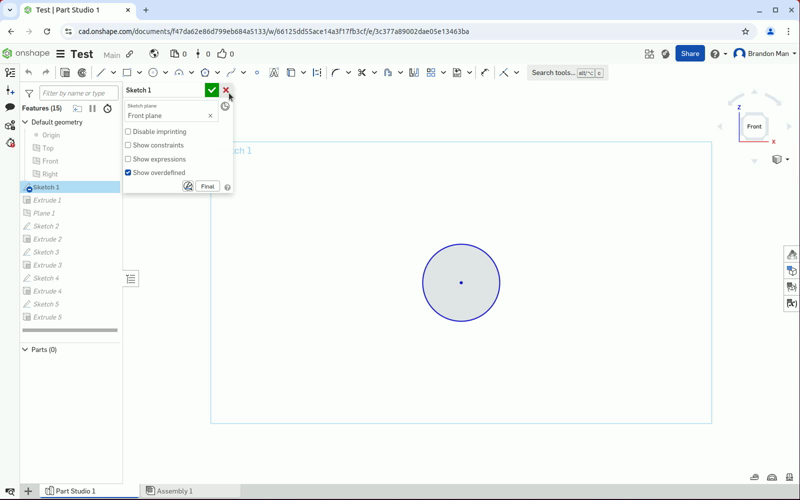
key(shift+s)
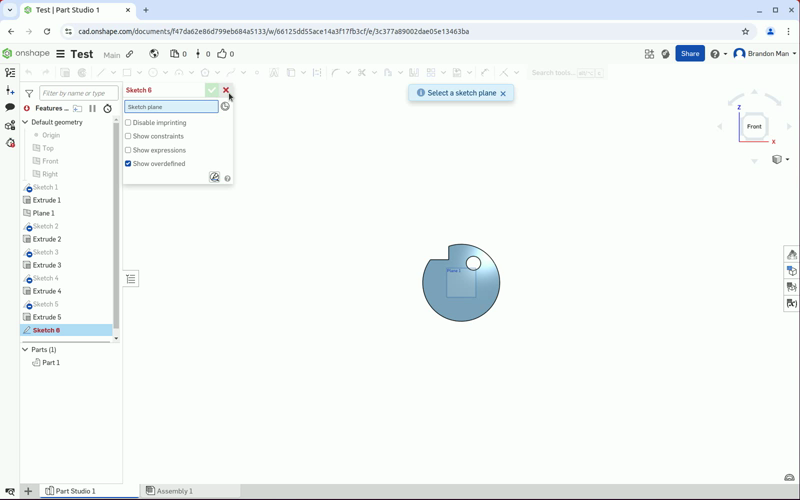
mouse_move(69, 215)
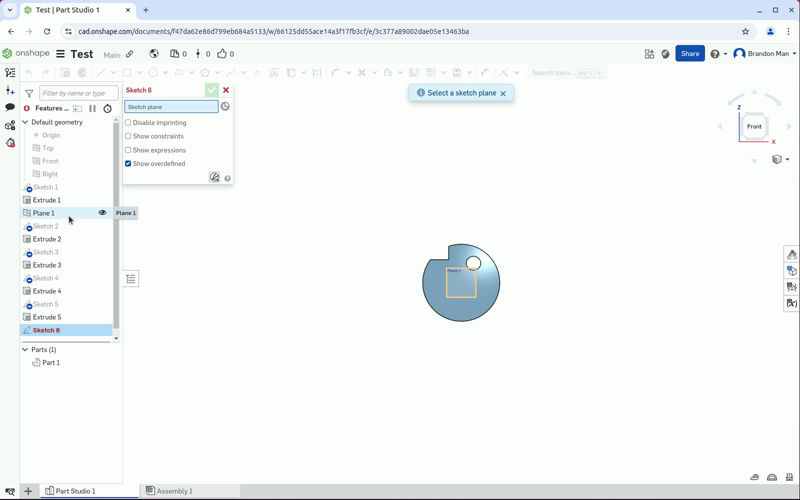
click(69, 215)
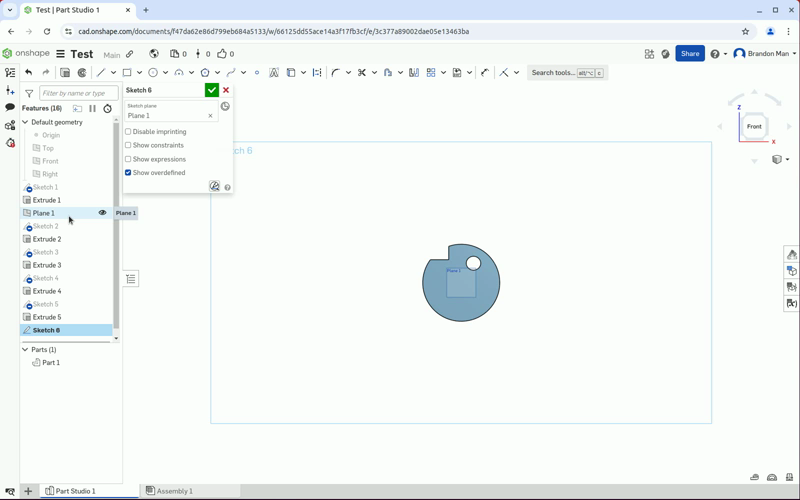
mouse_move(73, 352)
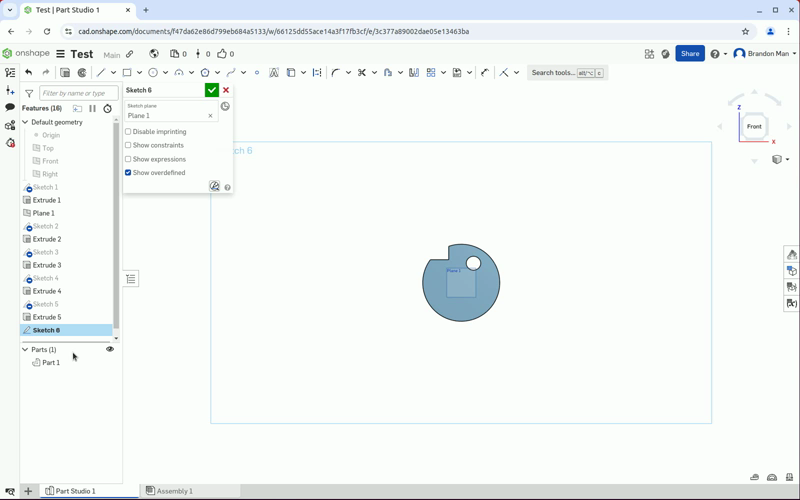
key(y)
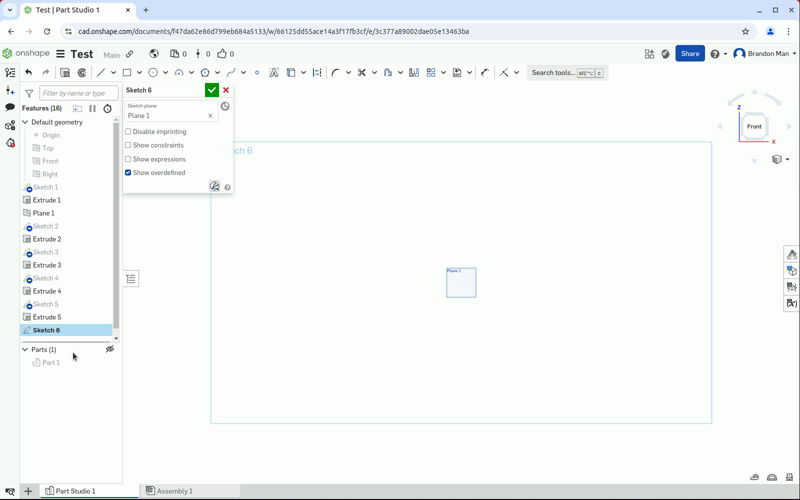
key(a)
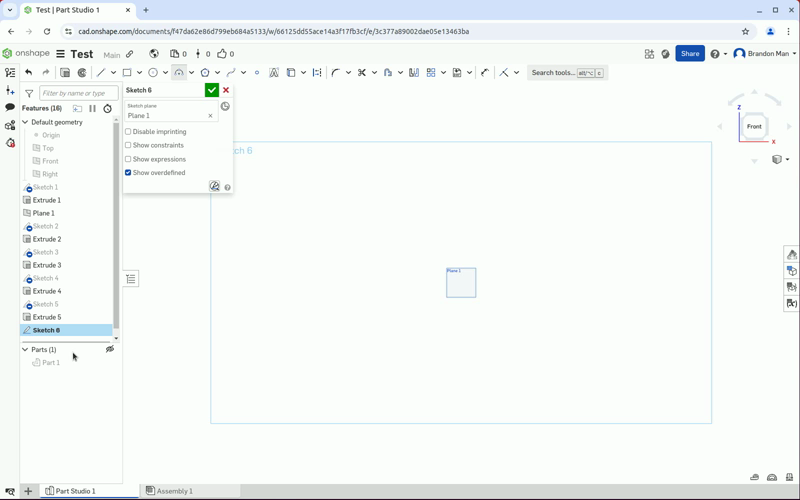
key_down(shift)
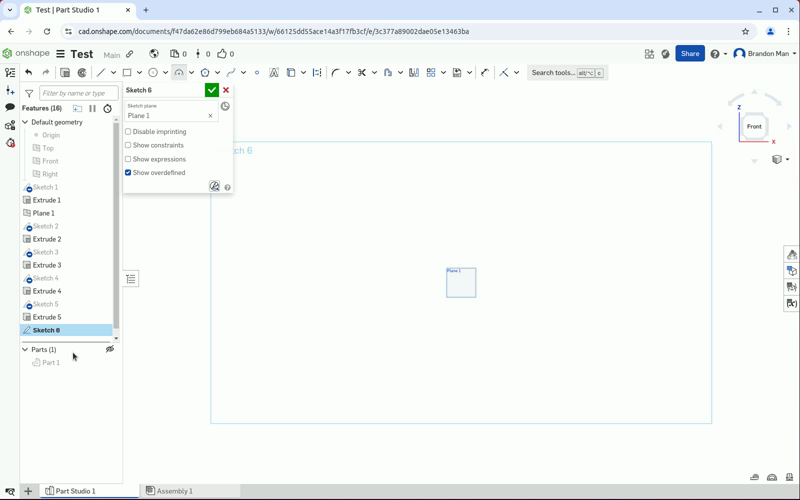
mouse_move(466, 245)
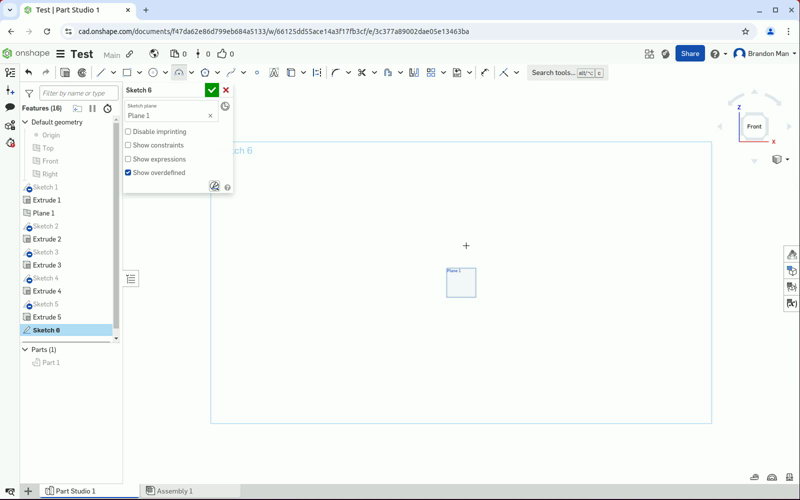
click(466, 245)
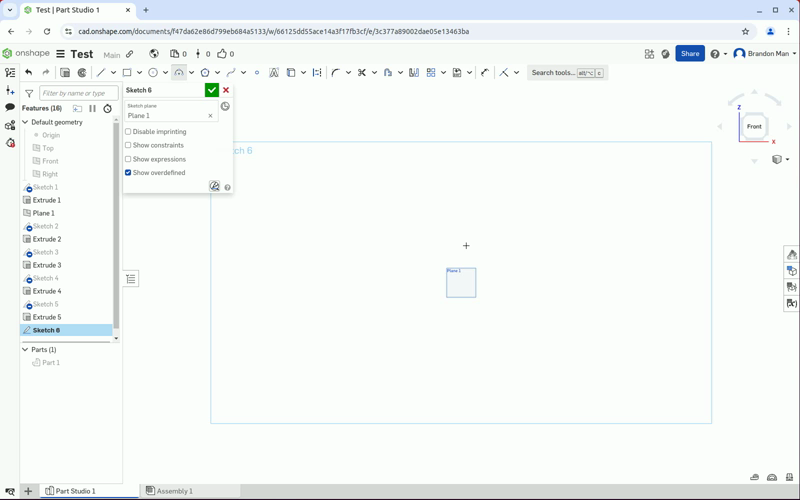
key_up(shift)
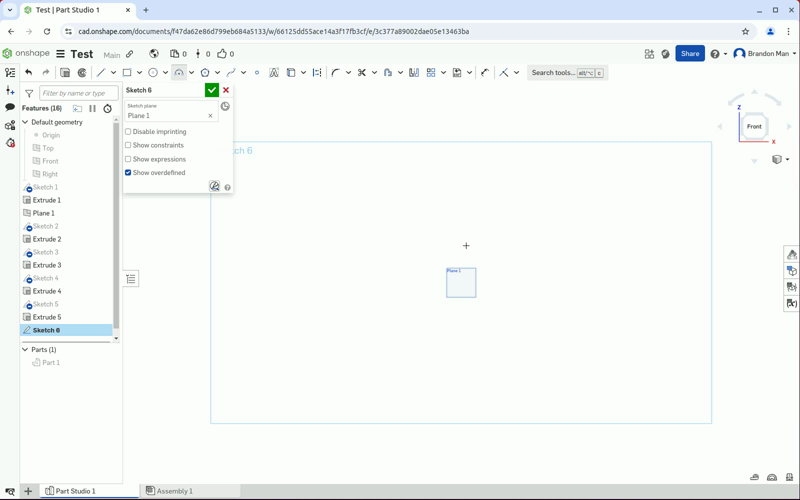
key_down(shift)
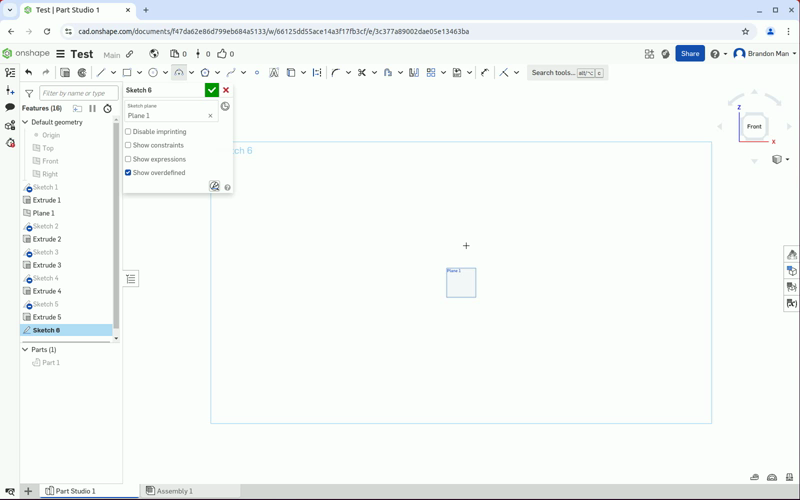
mouse_move(480, 249)
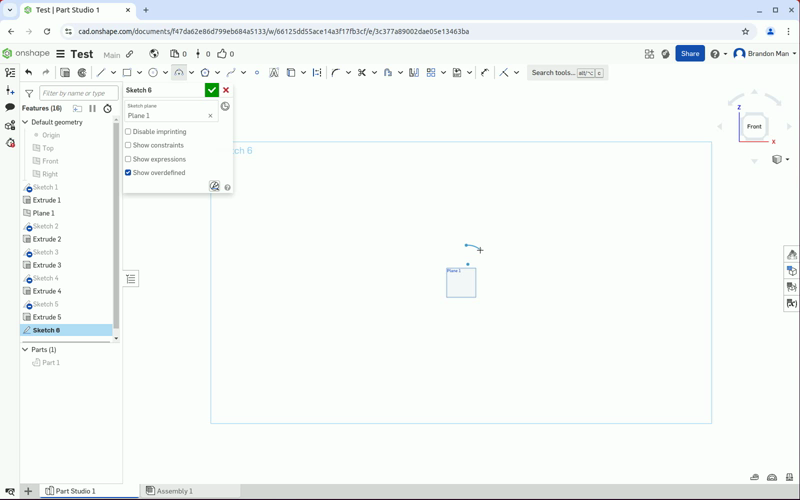
click(480, 249)
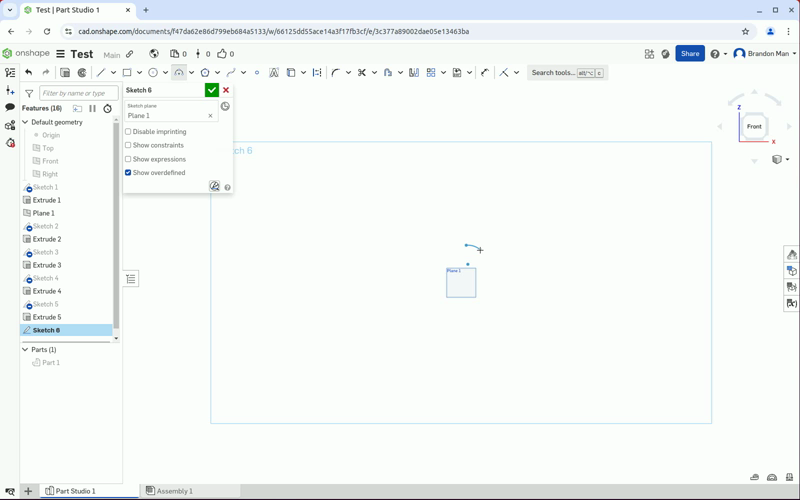
mouse_move(473, 246)
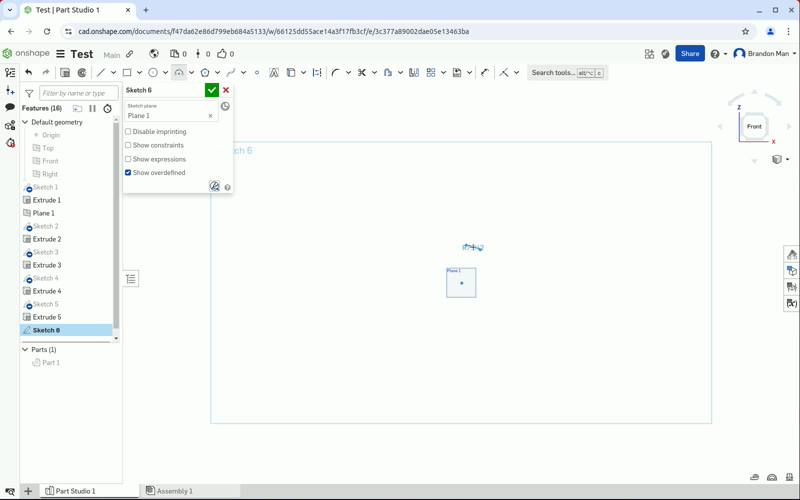
click(473, 246)
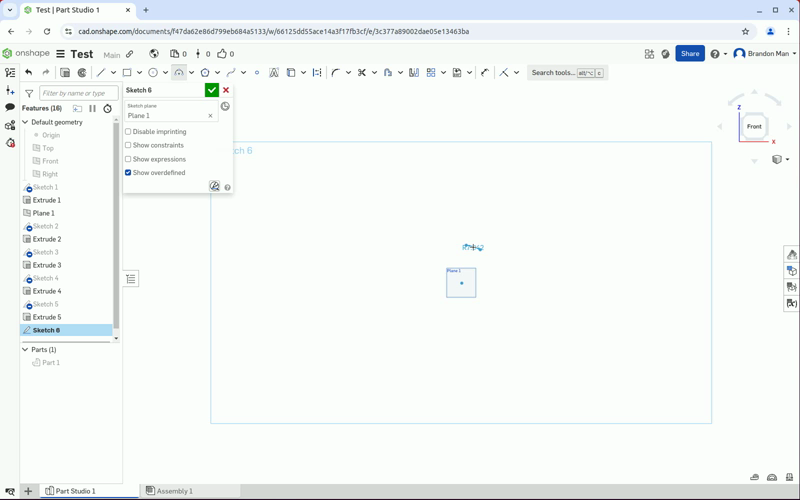
key_up(shift)
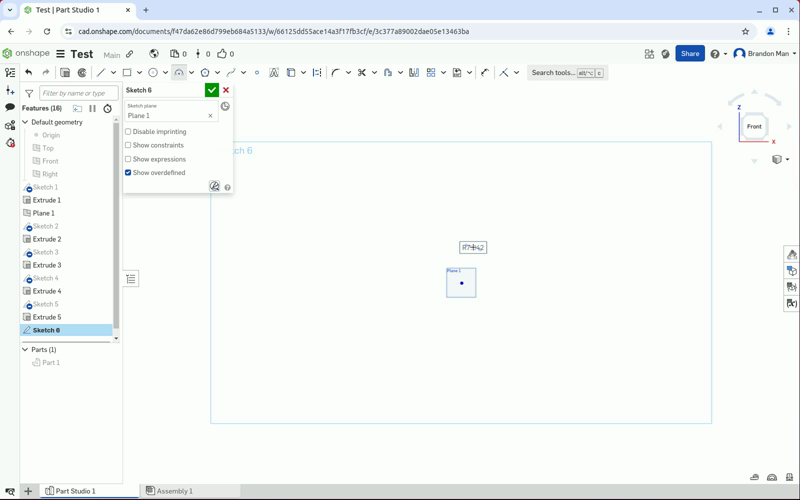
key(esc)
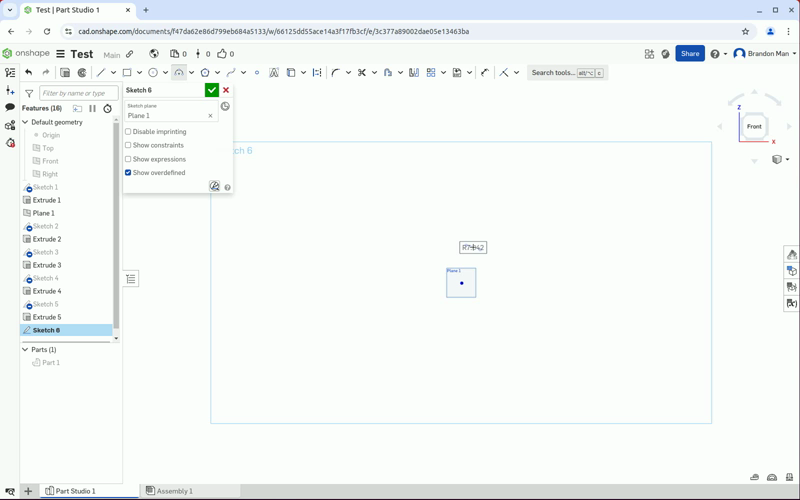
key(l)
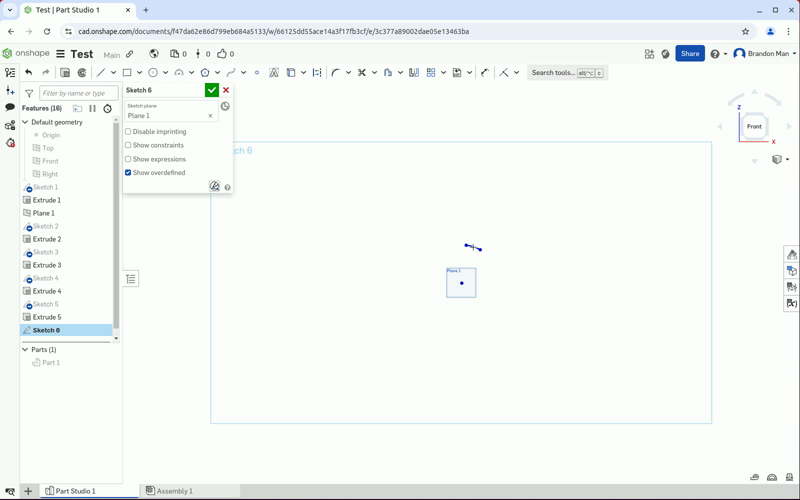
mouse_move(480, 249)
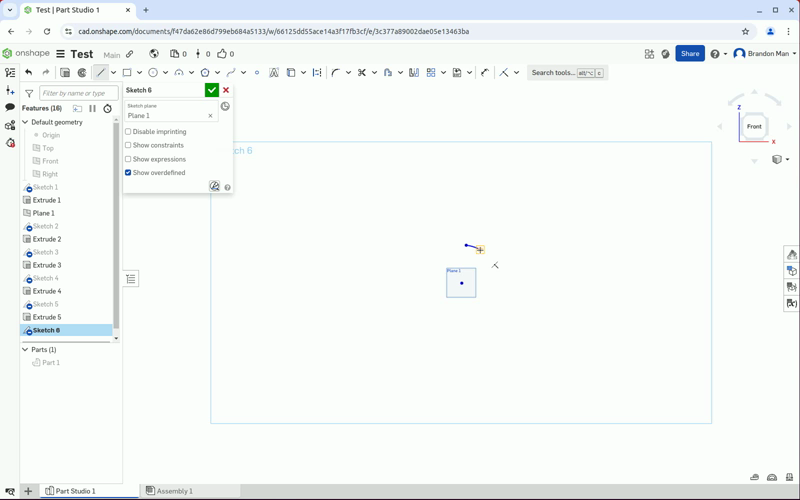
click(480, 249)
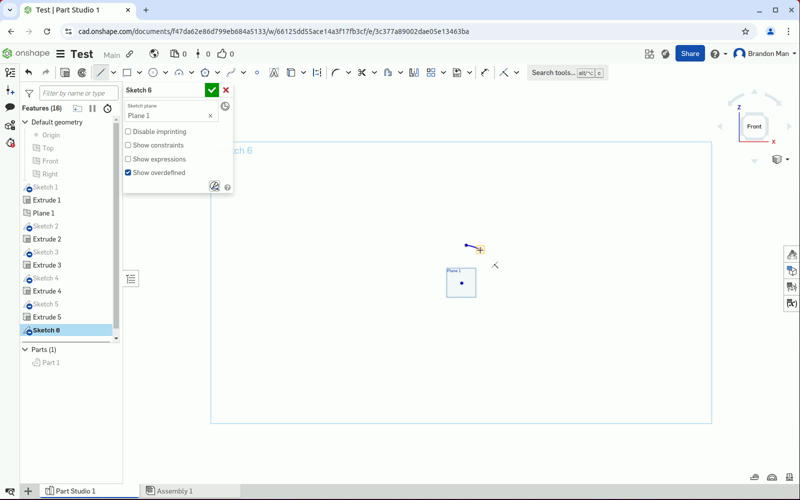
key_down(shift)
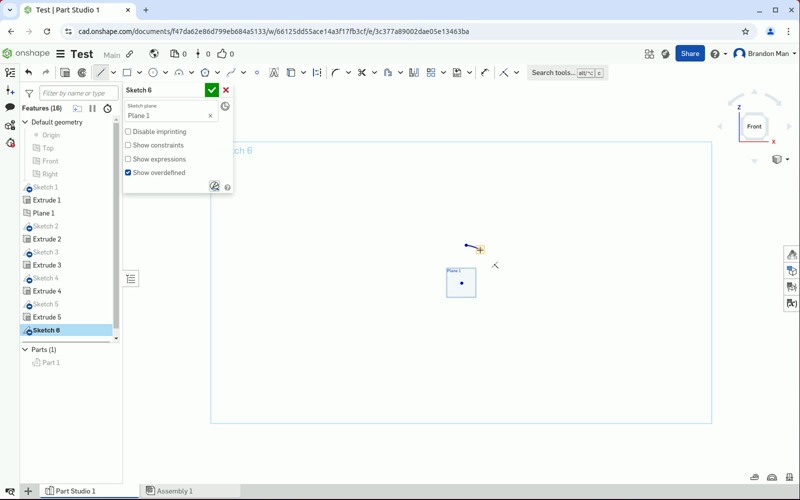
mouse_move(510, 249)
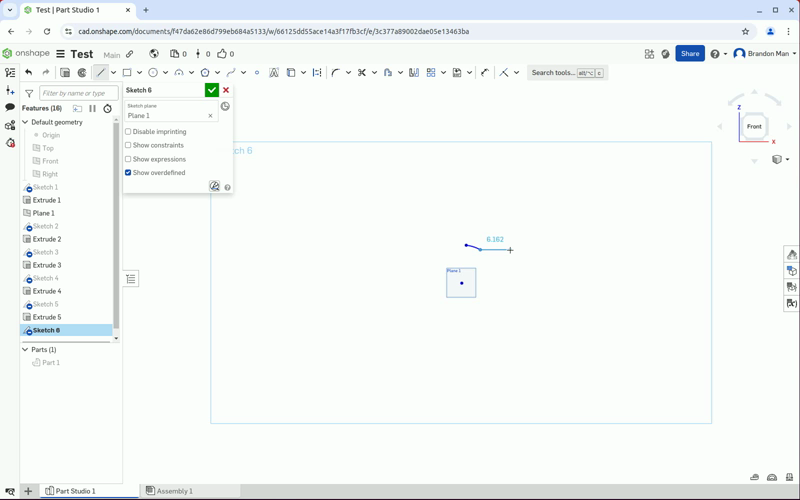
mouse_move(480, 228)
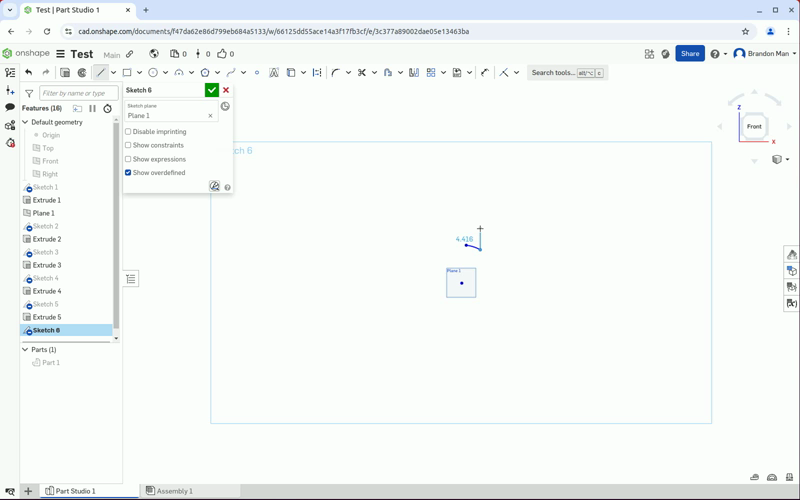
click(480, 228)
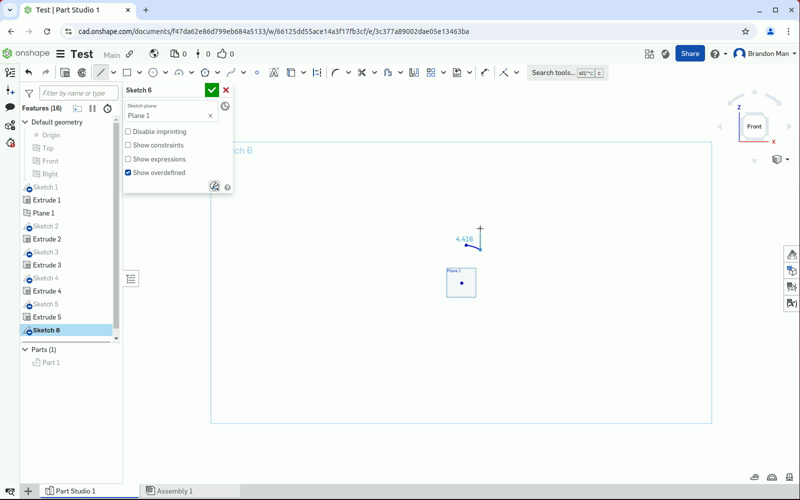
key_up(shift)
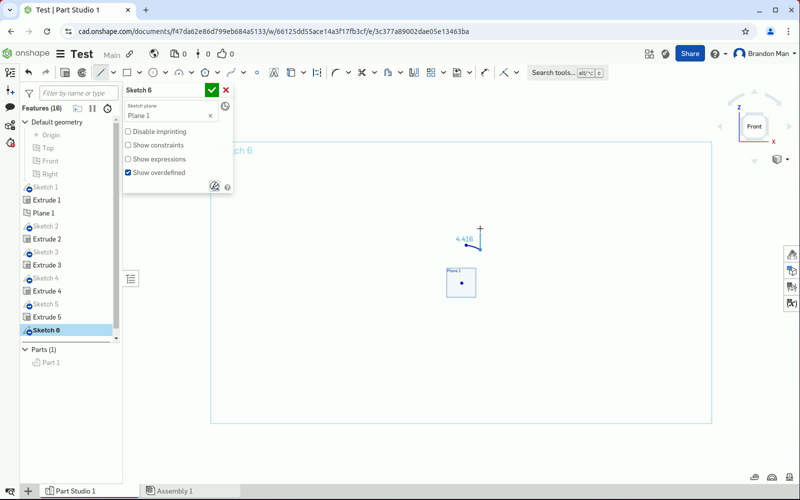
key_down(shift)
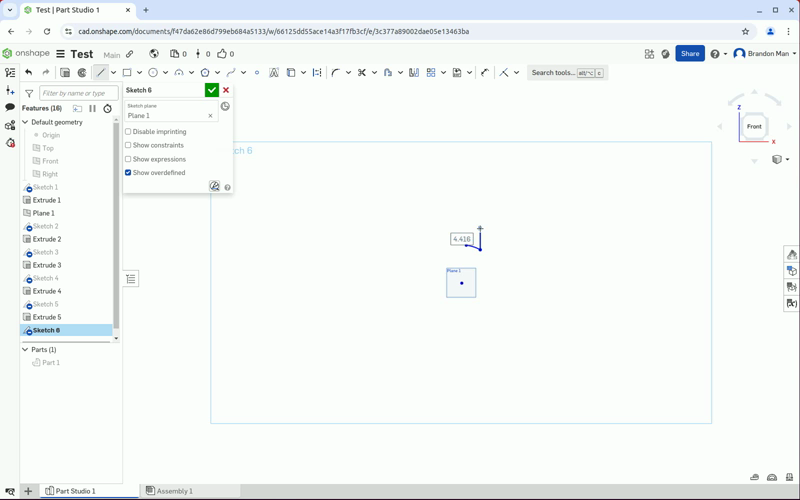
mouse_move(510, 228)
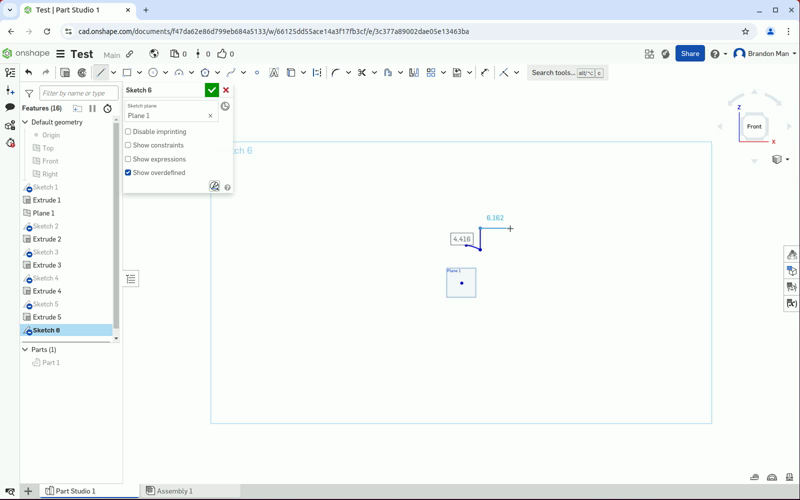
mouse_move(466, 228)
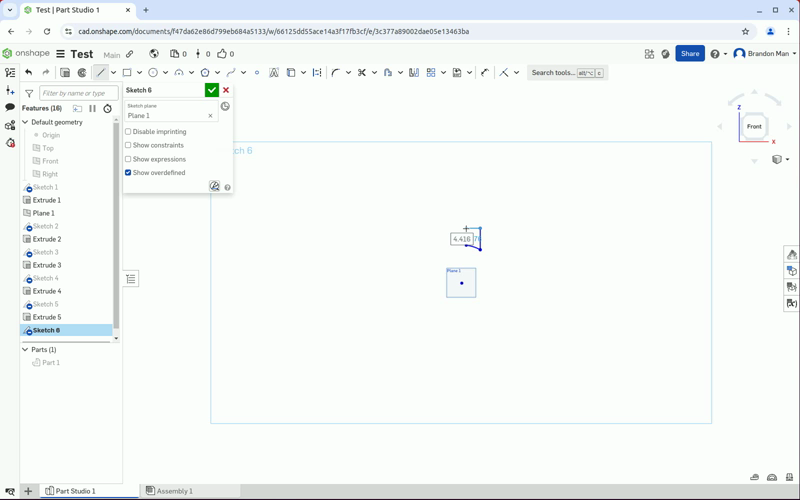
click(466, 228)
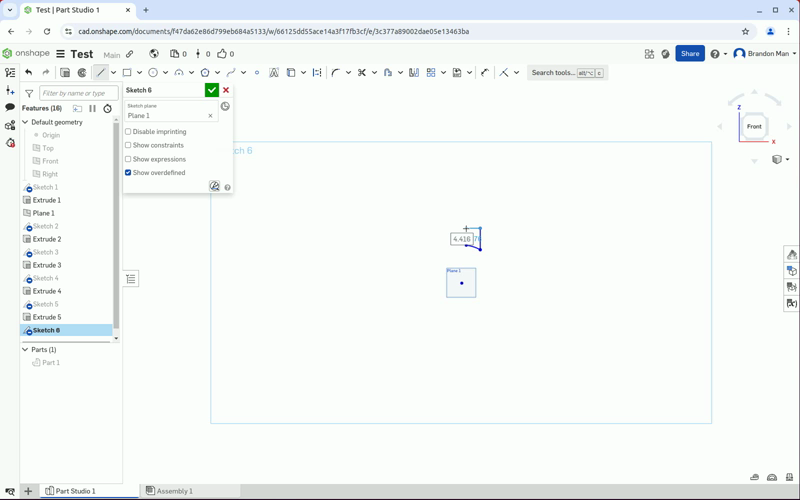
key_up(shift)
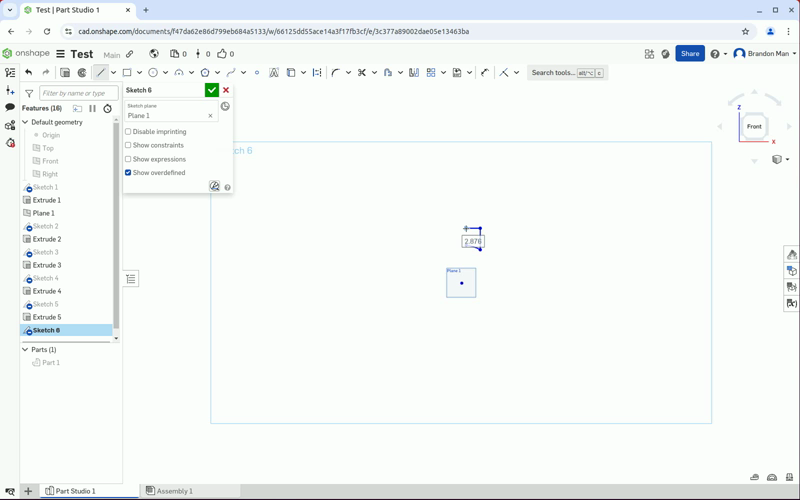
mouse_move(496, 228)
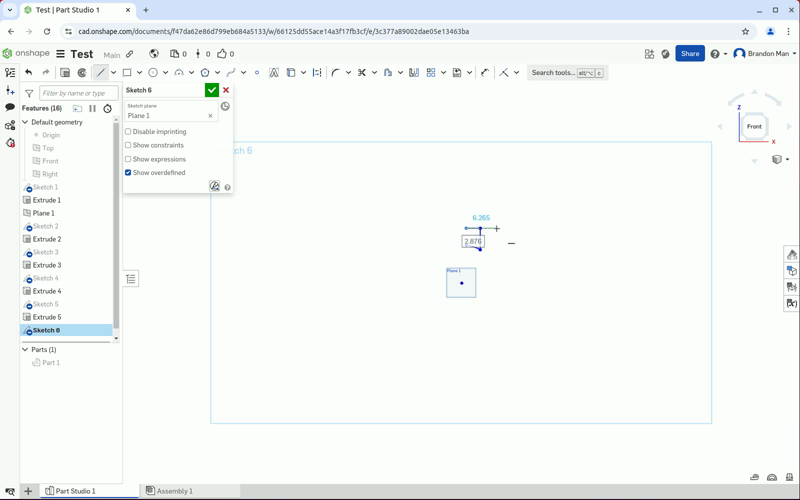
key_down(shift)
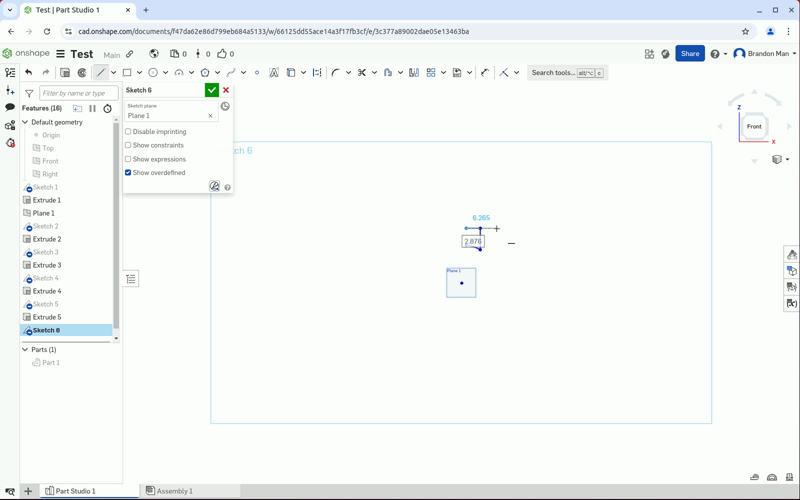
mouse_move(466, 245)
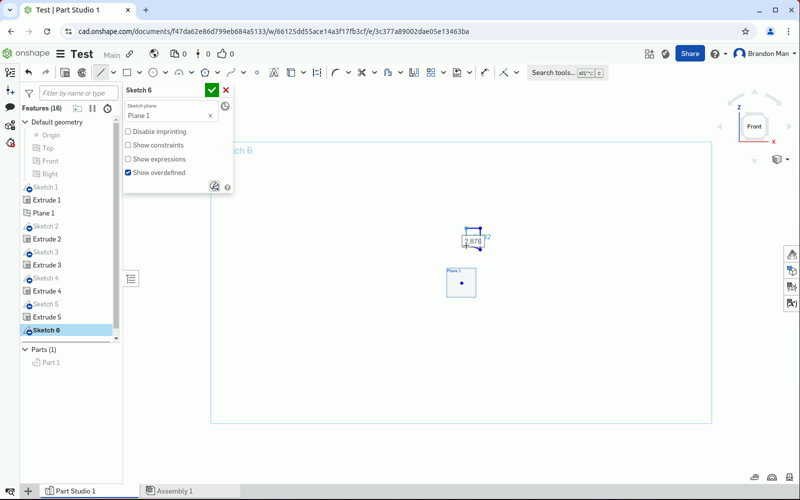
key_up(shift)
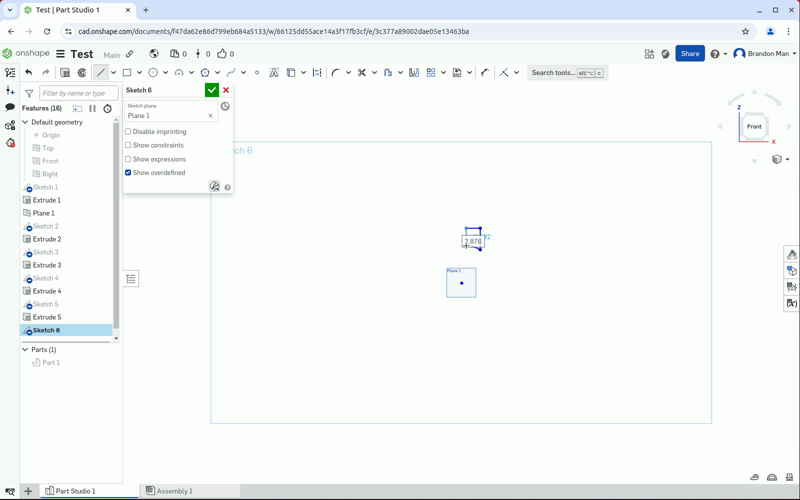
click(466, 245)
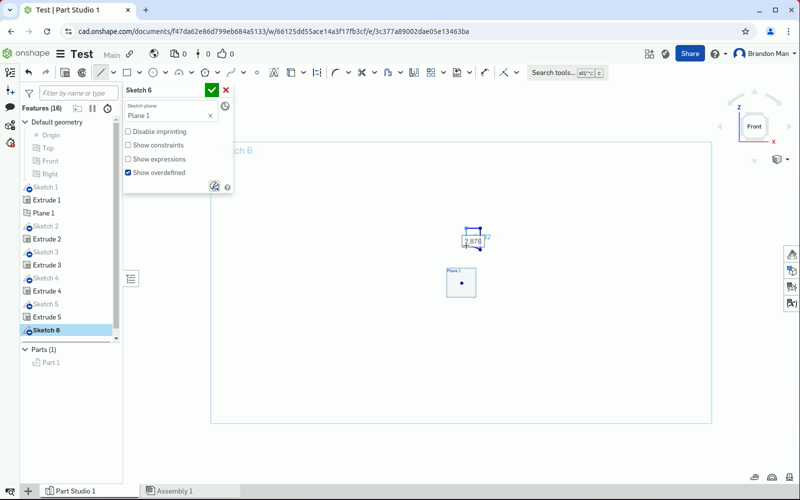
key(esc)
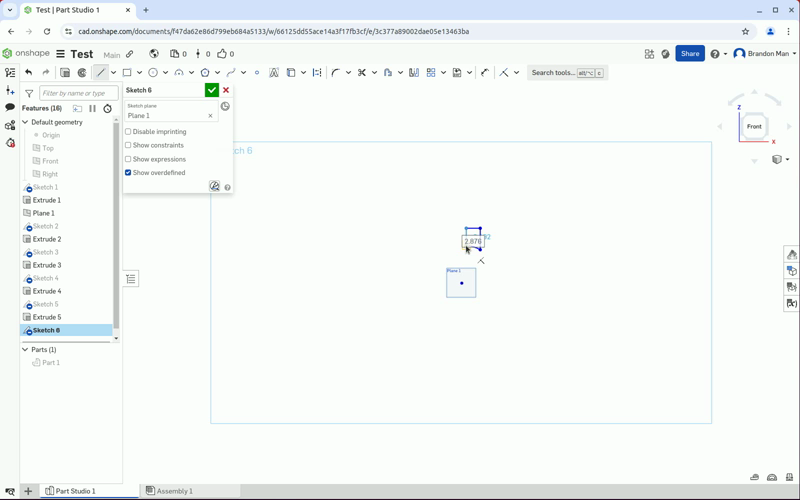
mouse_move(467, 229)
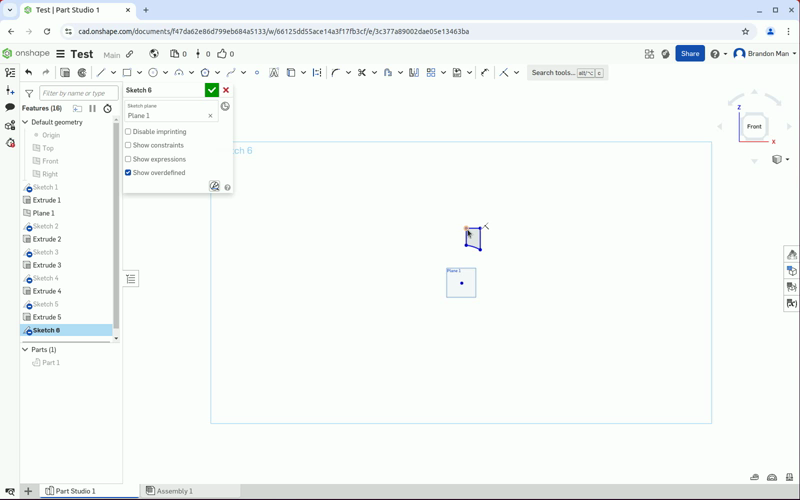
scroll(6)
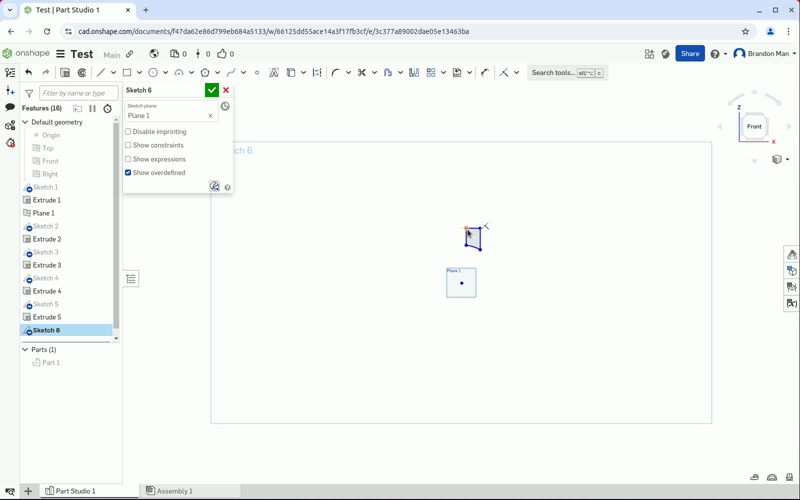
scroll(6)
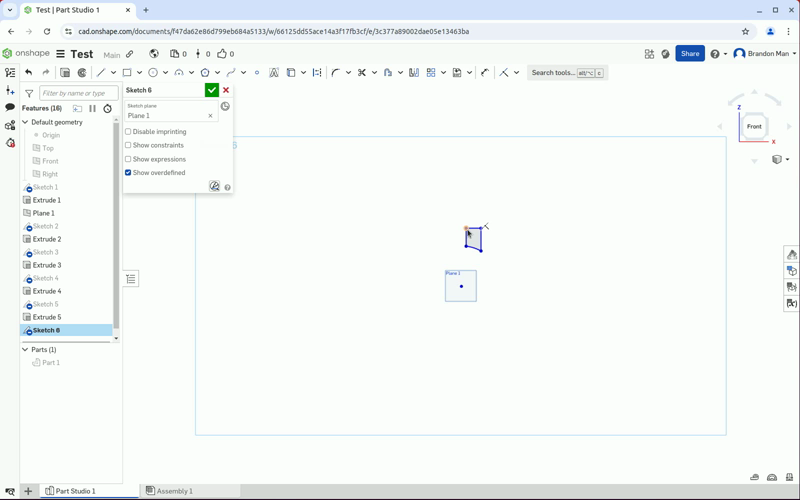
scroll(6)
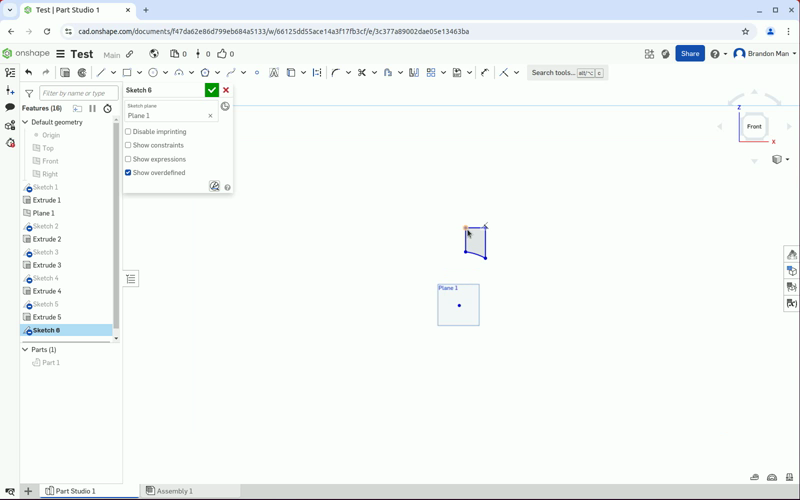
scroll(6)
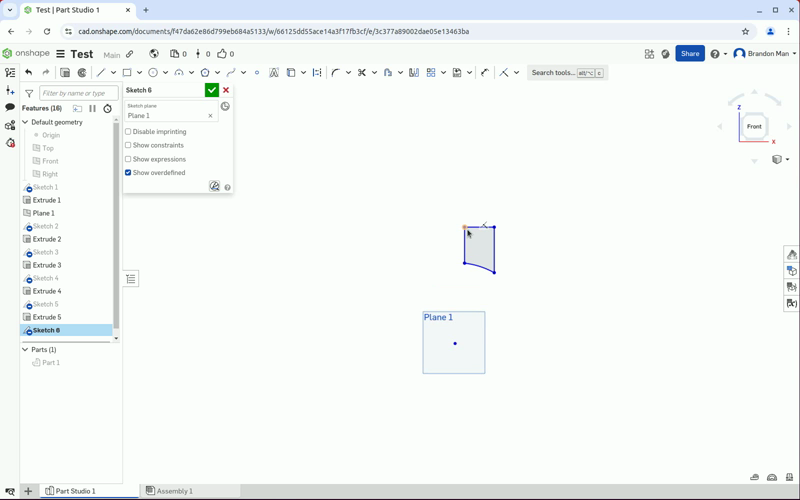
scroll(6)
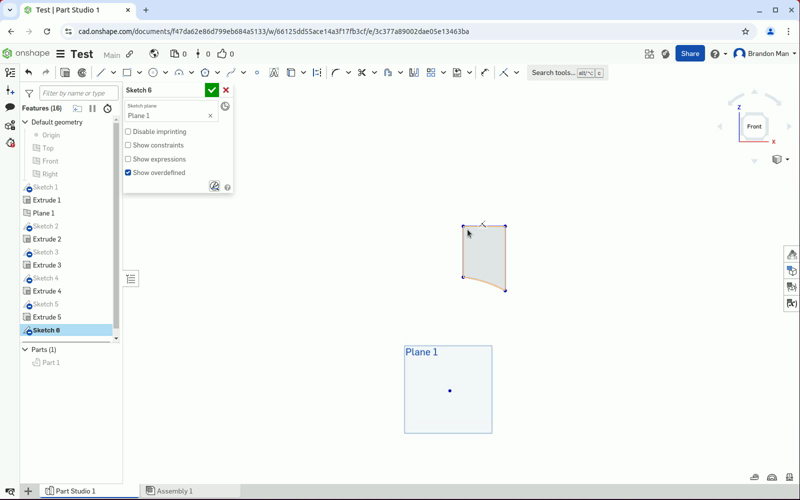
scroll(6)
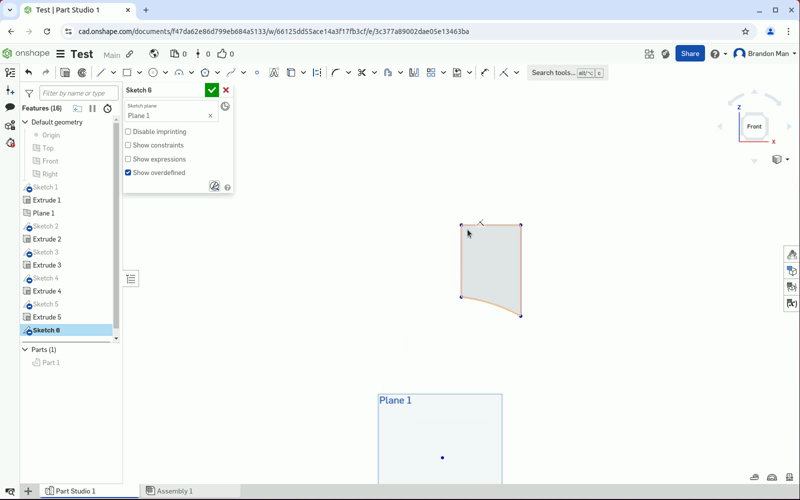
scroll(6)
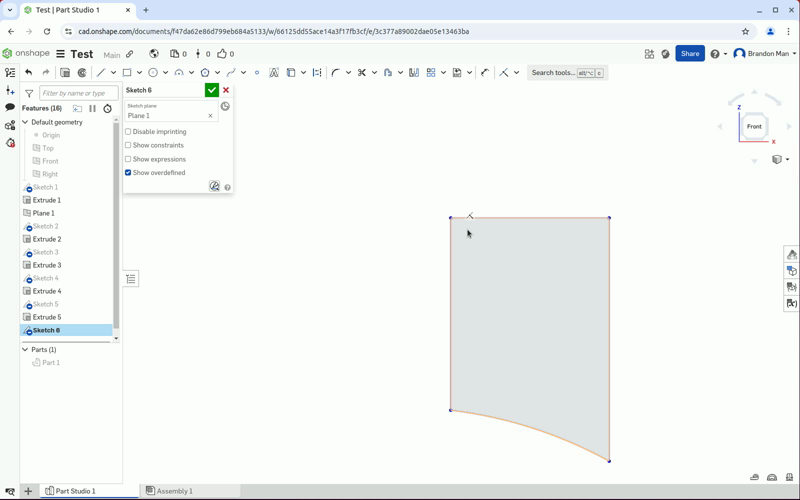
click(467, 229)
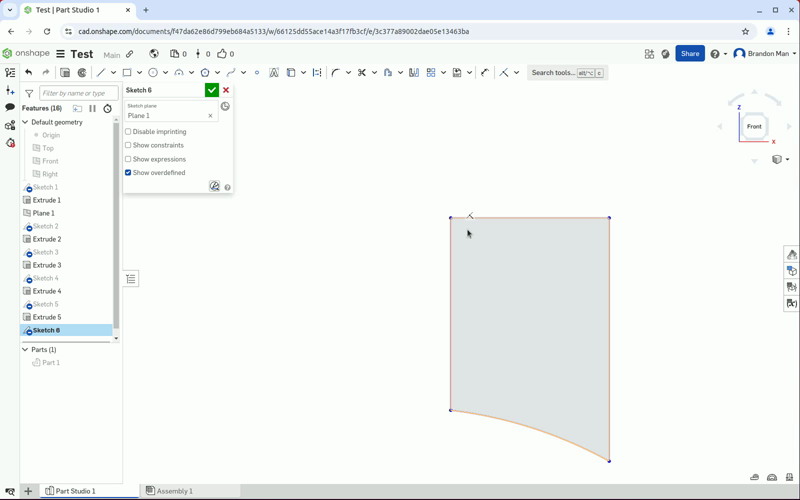
scroll(-6)
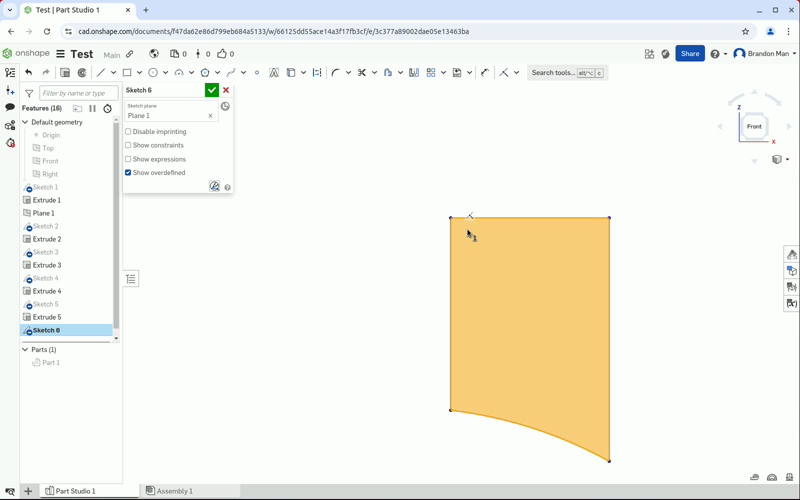
scroll(-6)
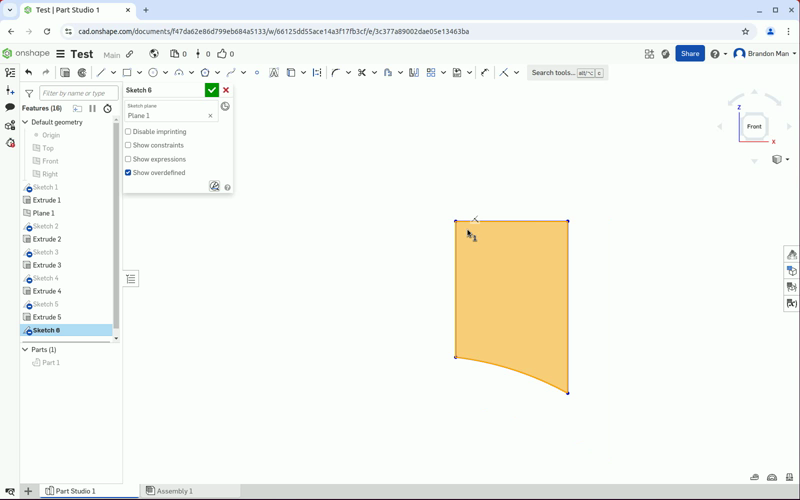
scroll(-6)
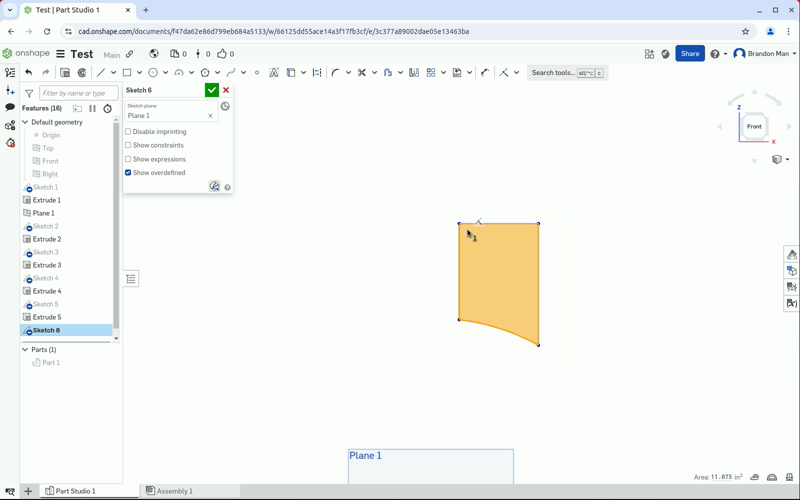
scroll(-6)
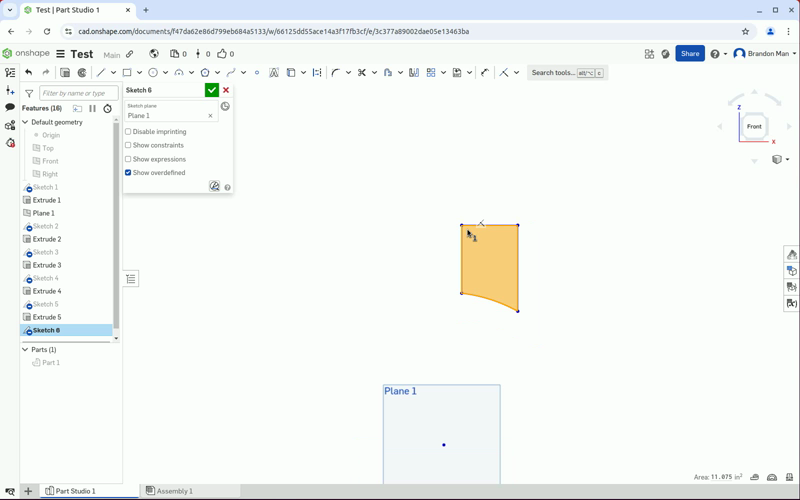
scroll(-6)
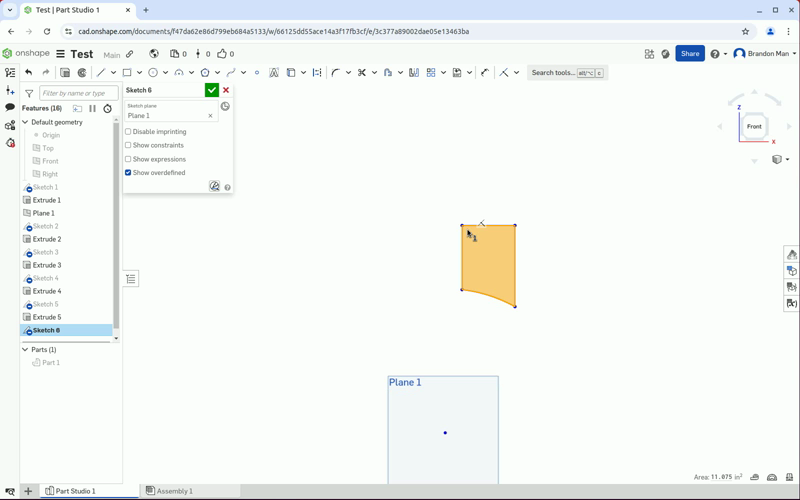
scroll(-6)
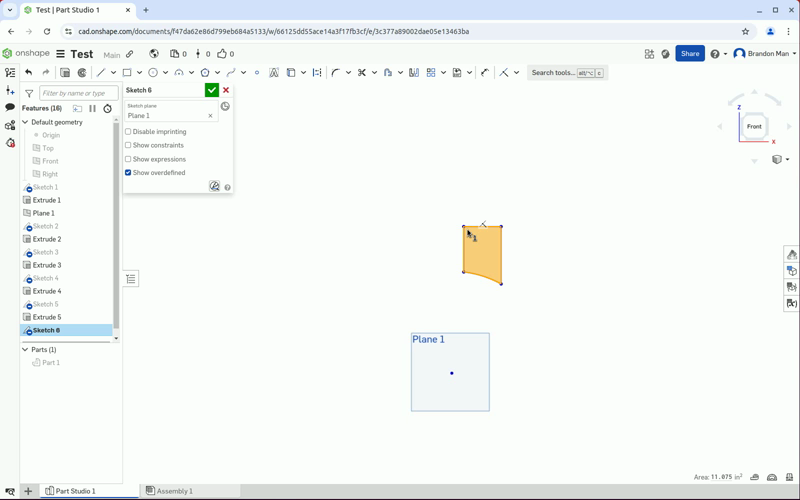
scroll(-6)
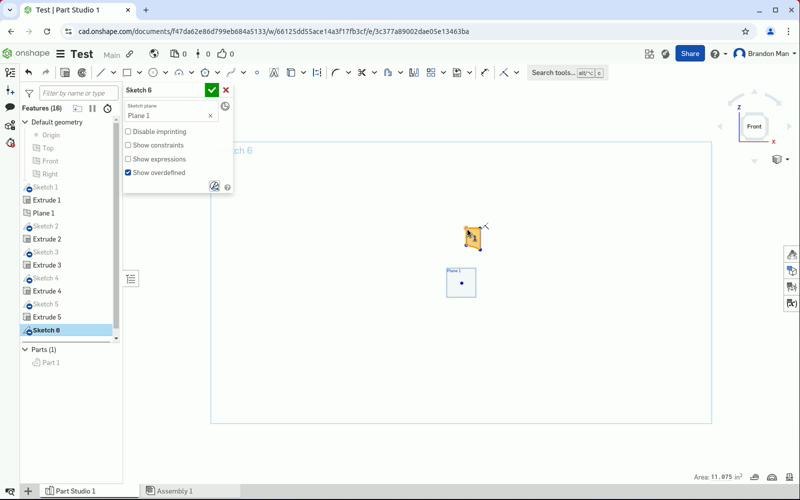
mouse_move(73, 352)
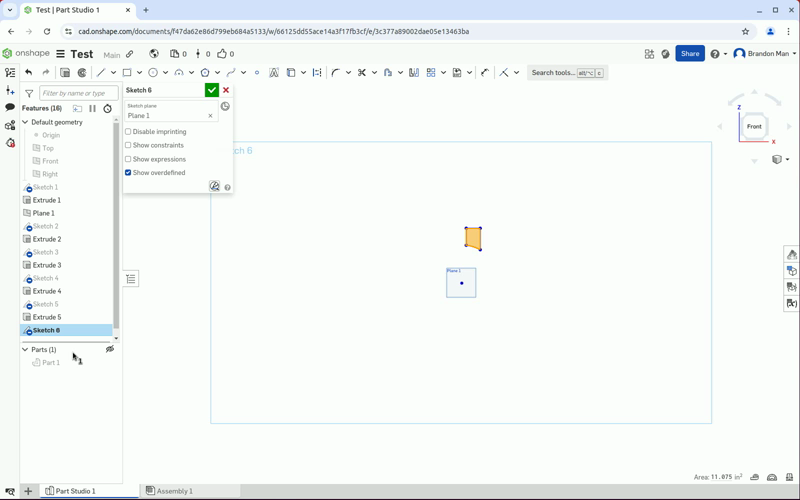
key(shift+y)
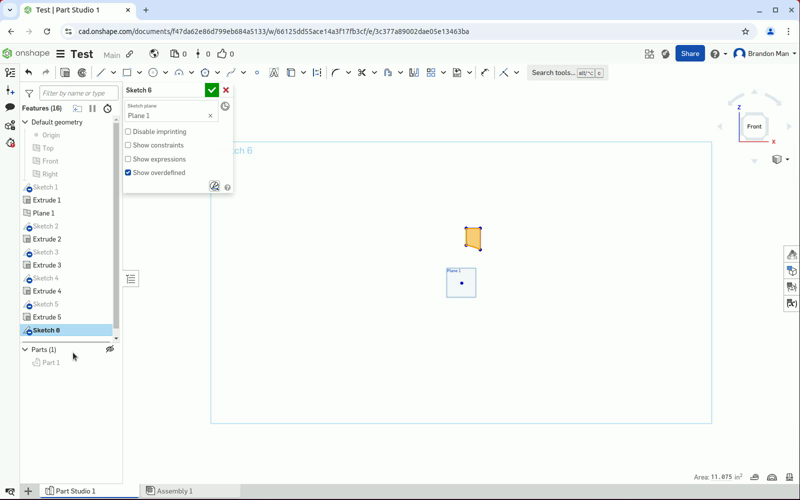
key(shift+e)
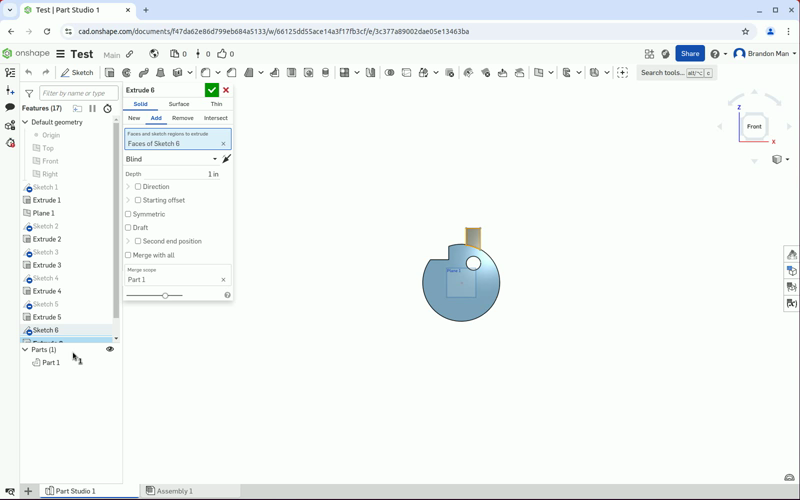
mouse_move(143, 106)
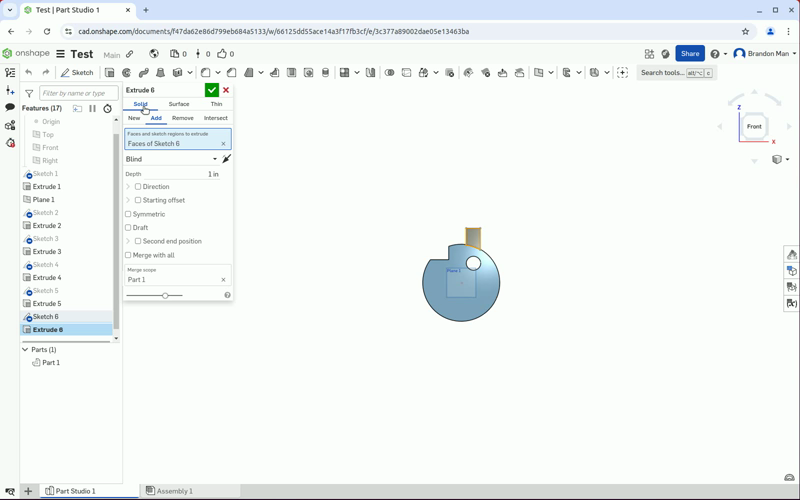
click(143, 106)
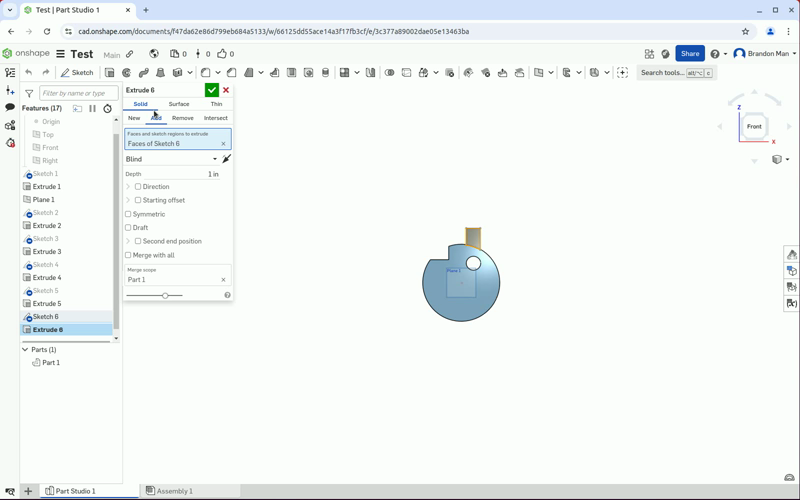
mouse_move(186, 120)
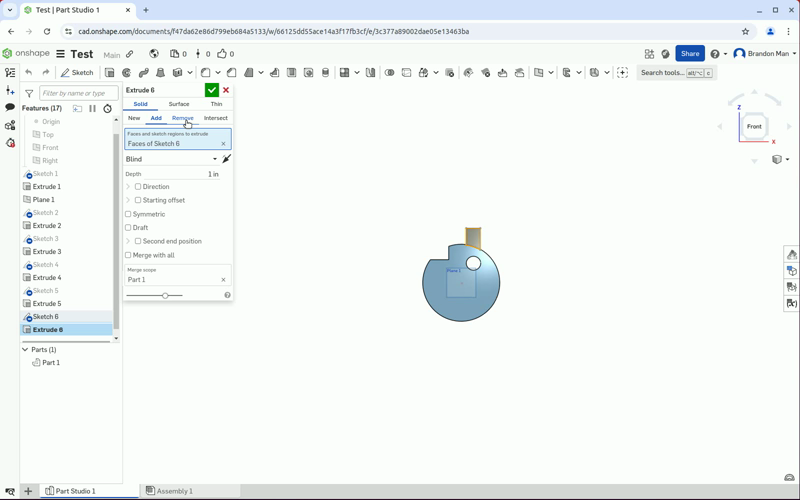
click(186, 120)
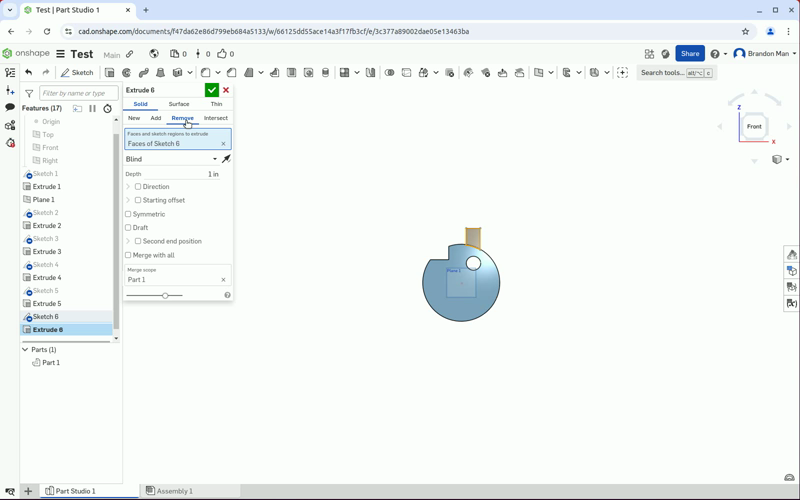
key(tab, 4)
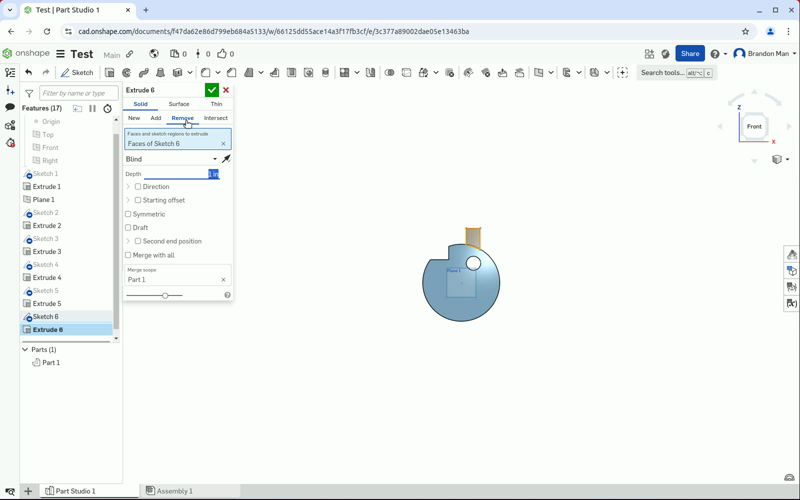
text(23.108)
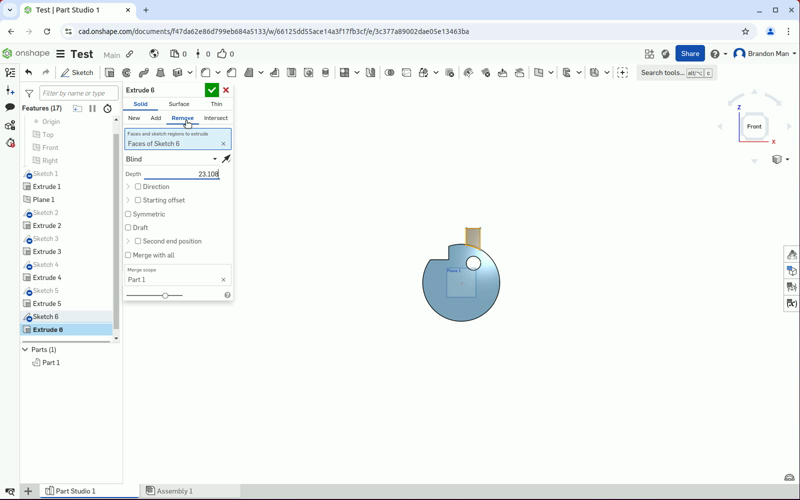
key(tab, 6)
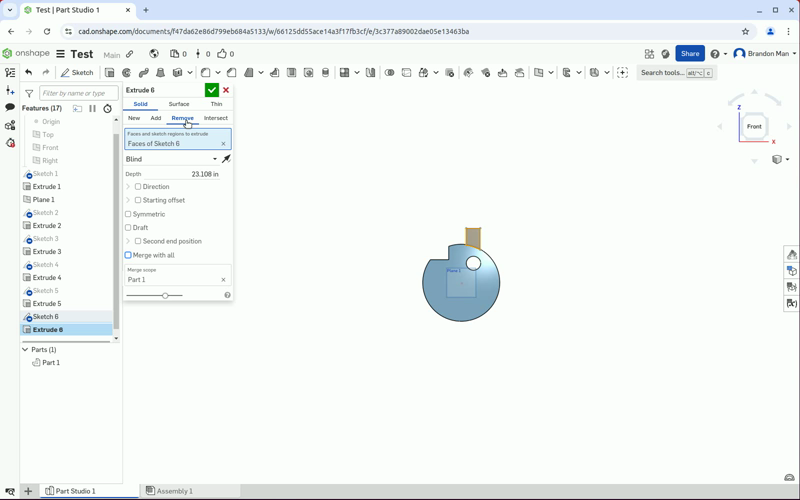
key(space)
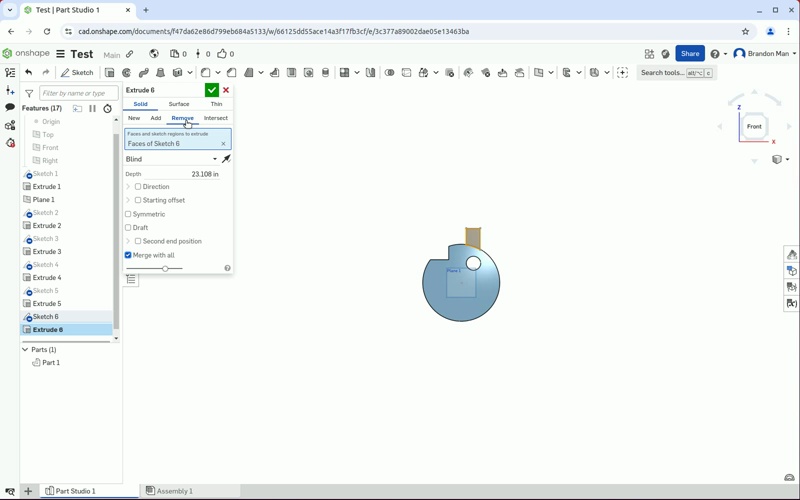
key(enter)
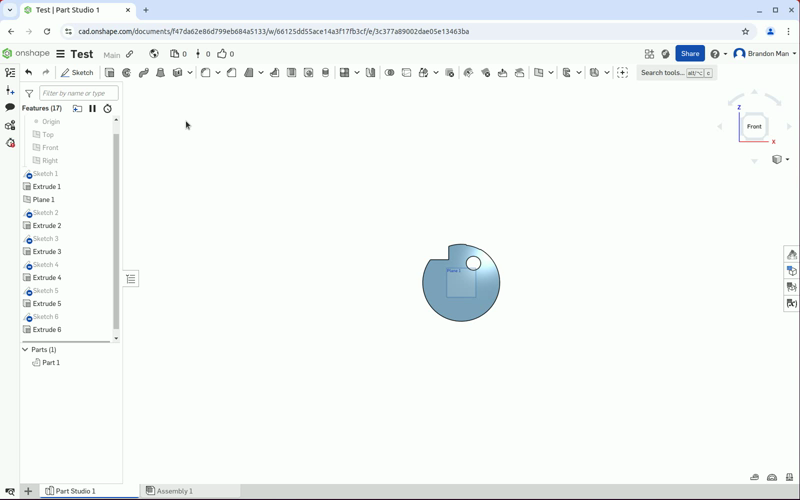
key(shift+h)
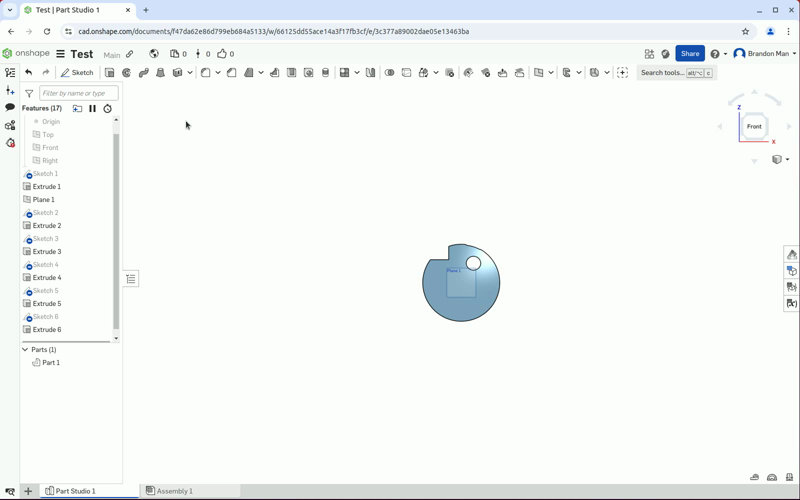
key(shift+h)
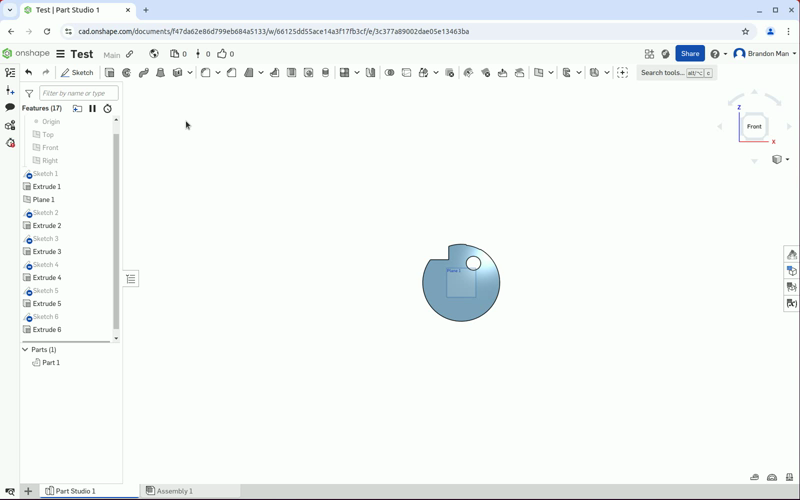
mouse_move(69, 176)
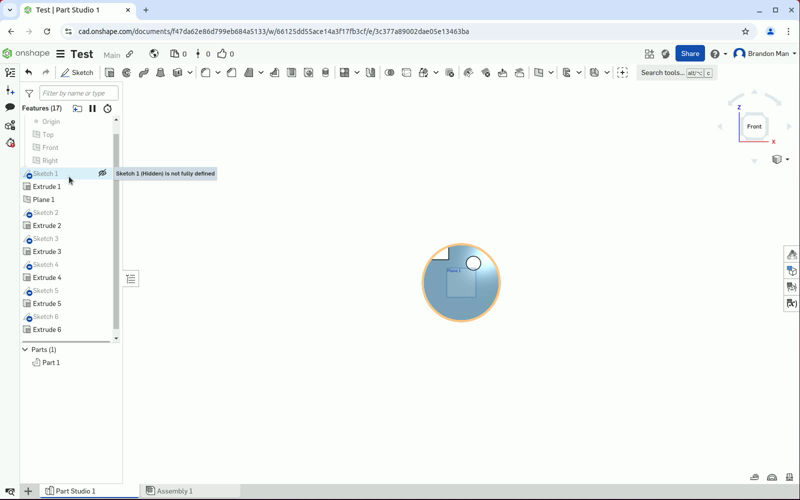
click(69, 176)
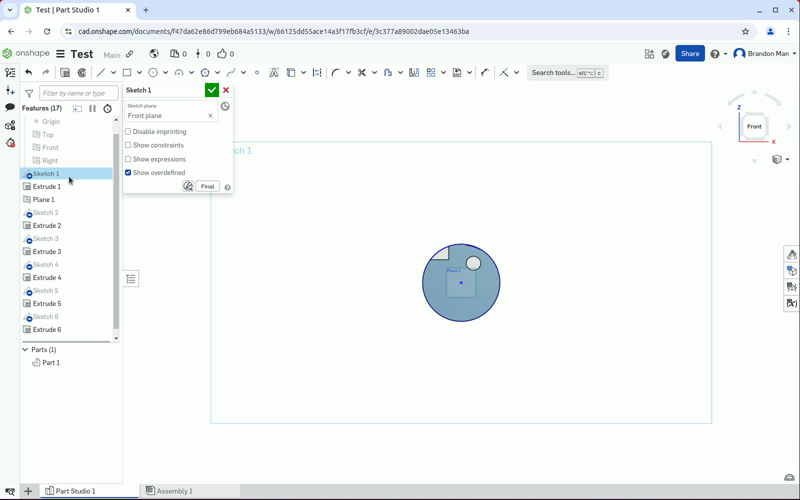
mouse_move(229, 92)
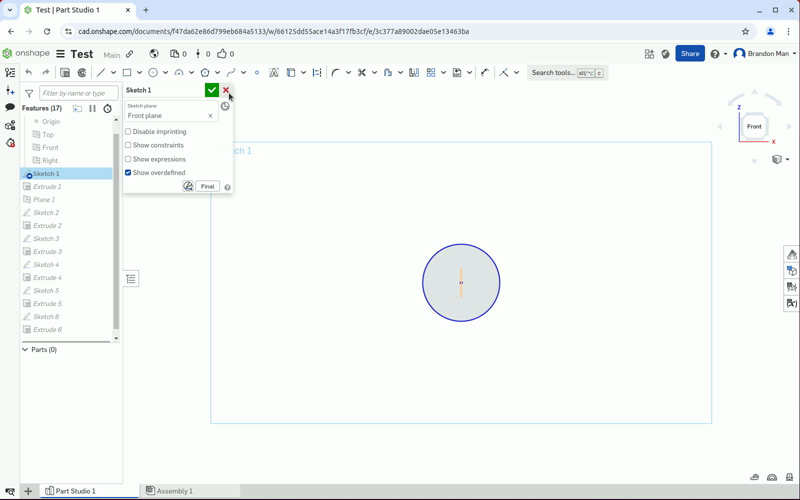
click(229, 92)
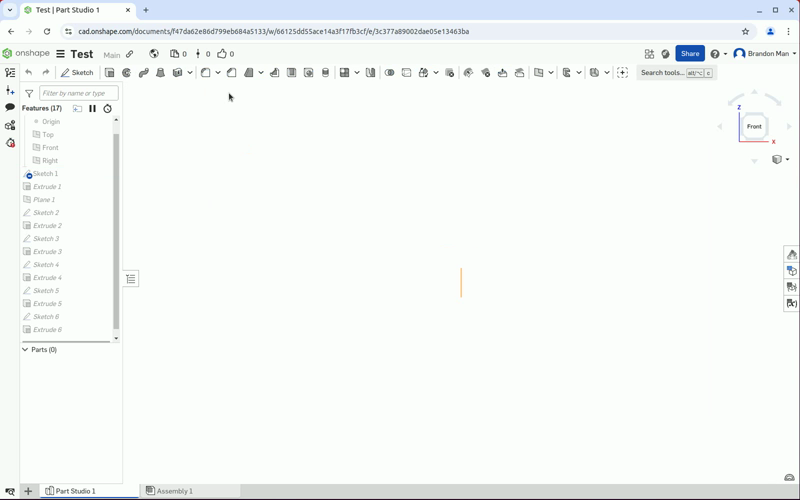
key(shift+s)
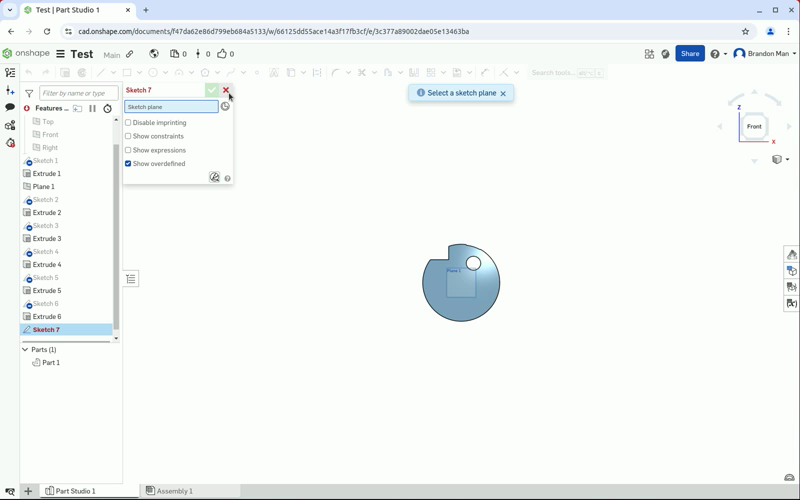
mouse_move(69, 189)
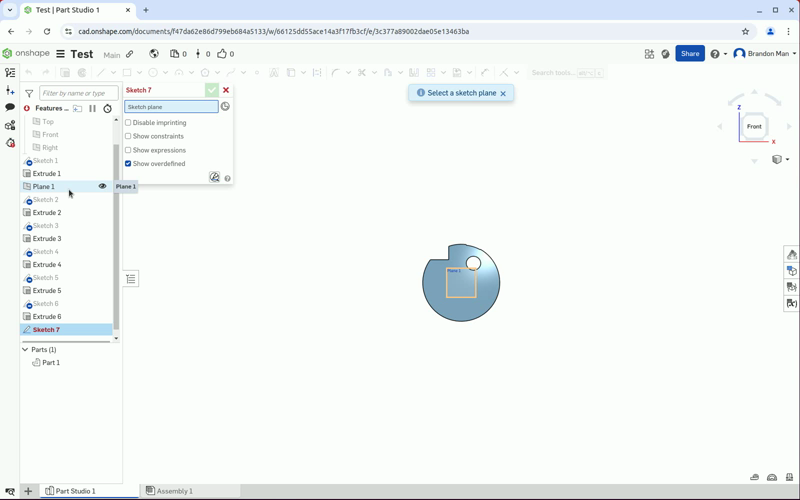
click(69, 189)
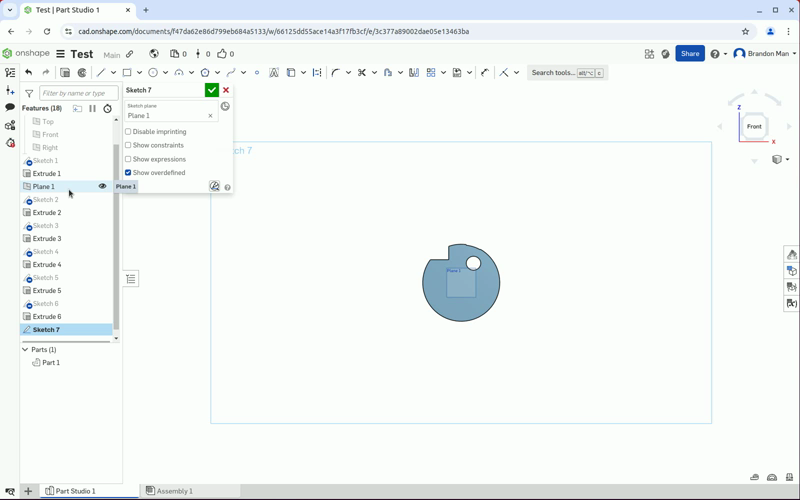
mouse_move(73, 352)
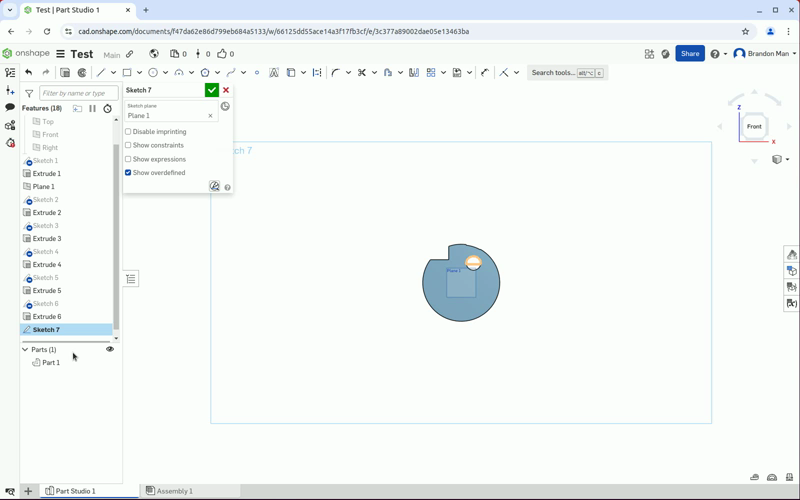
key(y)
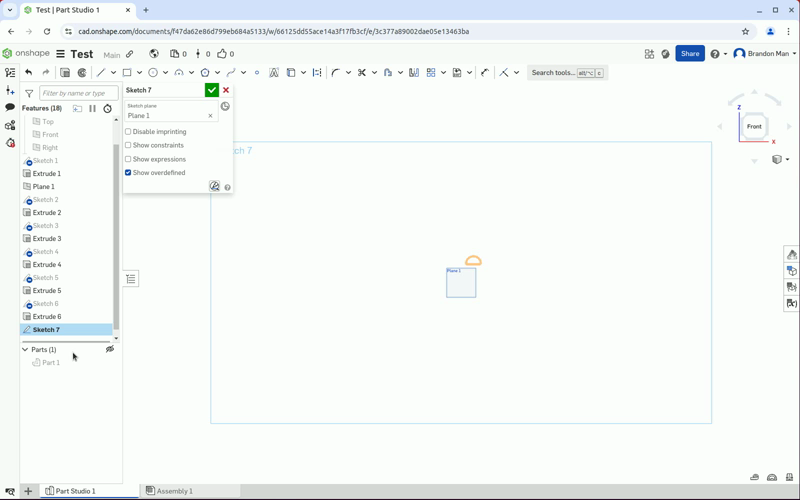
key(a)
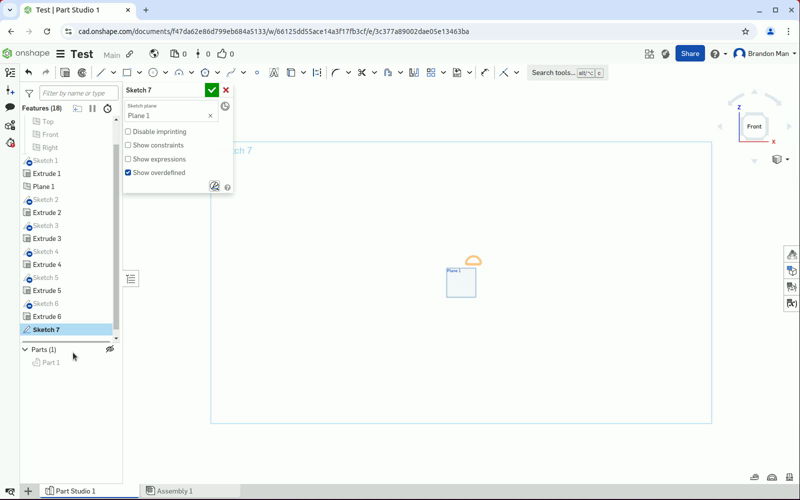
key_down(shift)
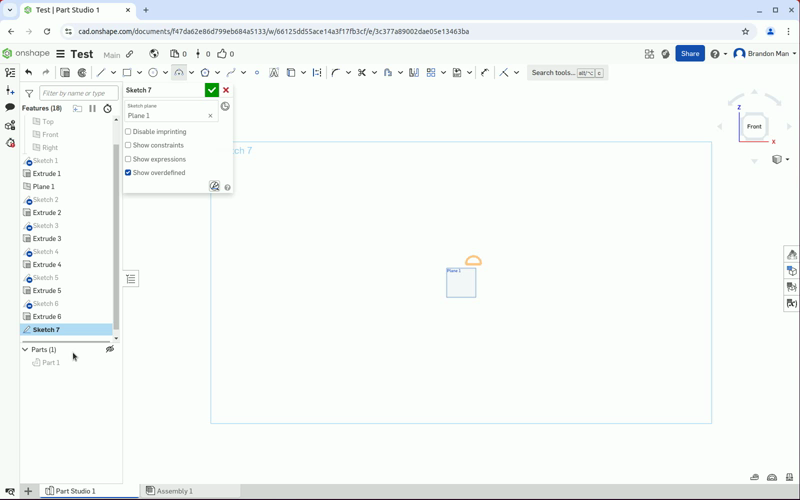
mouse_move(466, 261)
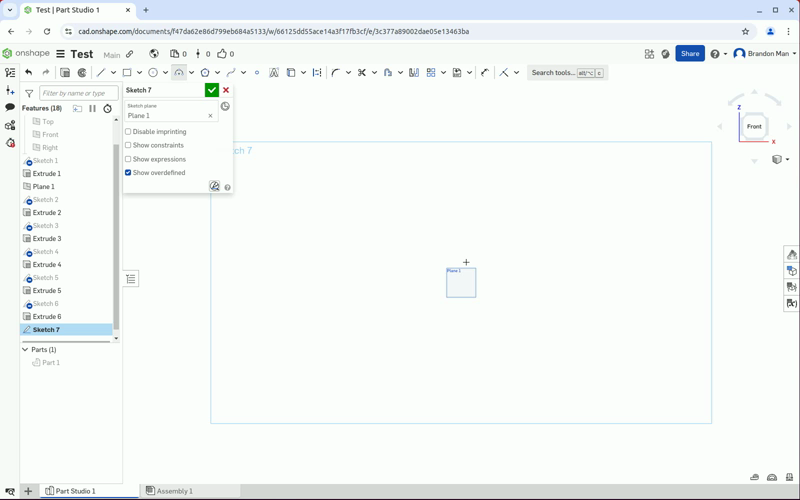
click(466, 261)
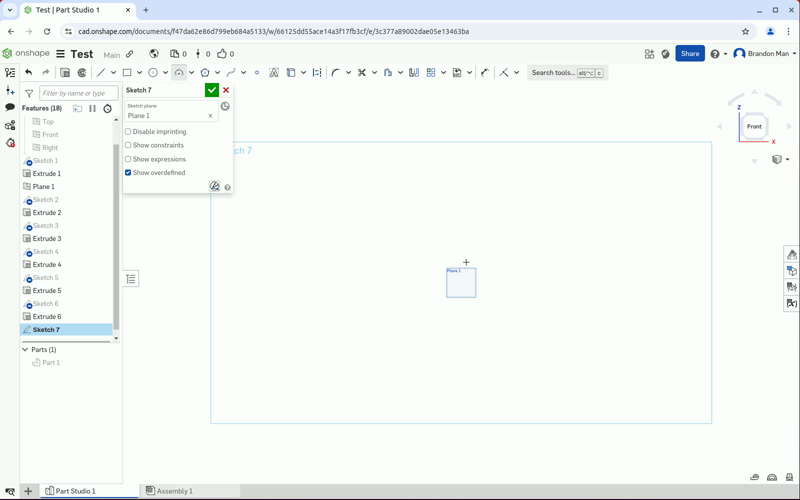
key_up(shift)
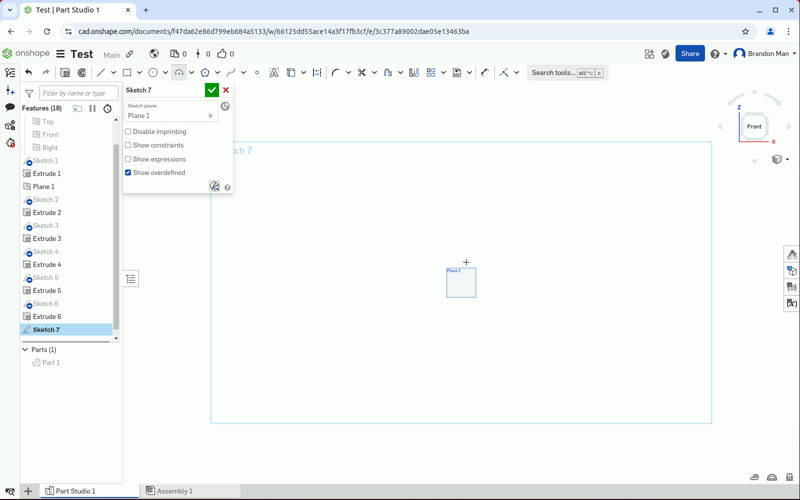
key_down(shift)
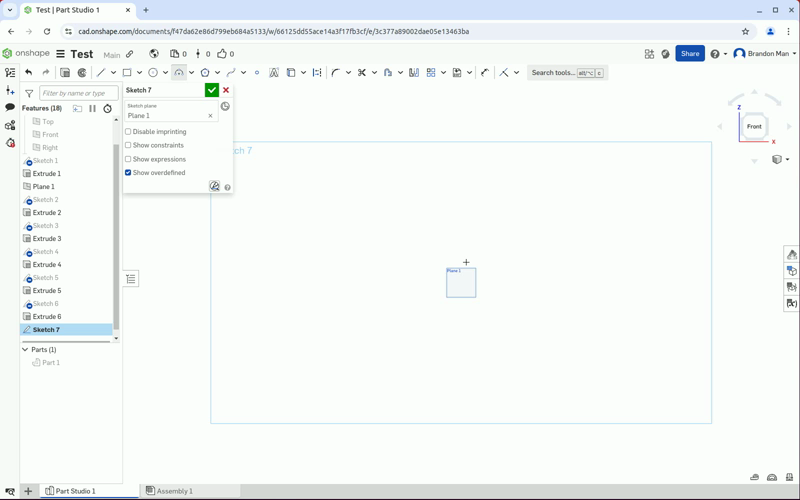
mouse_move(479, 261)
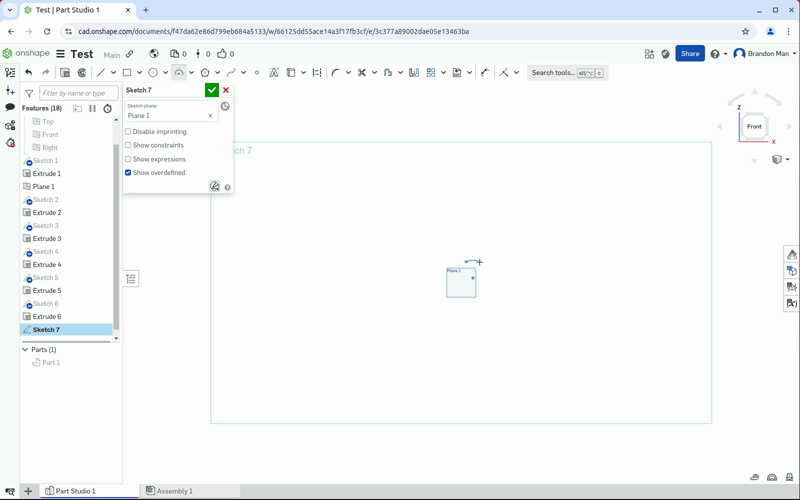
click(479, 261)
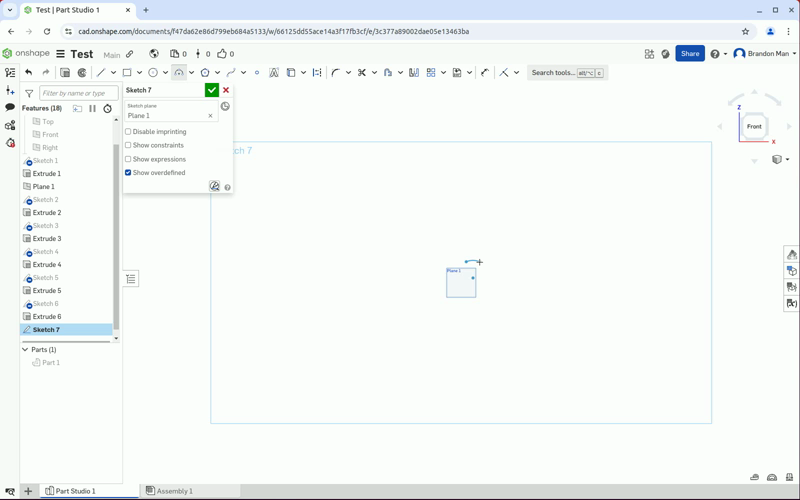
mouse_move(473, 256)
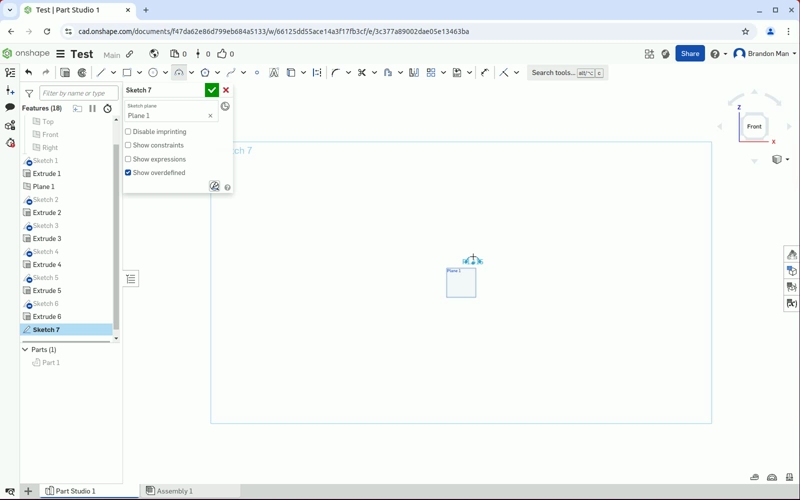
click(473, 256)
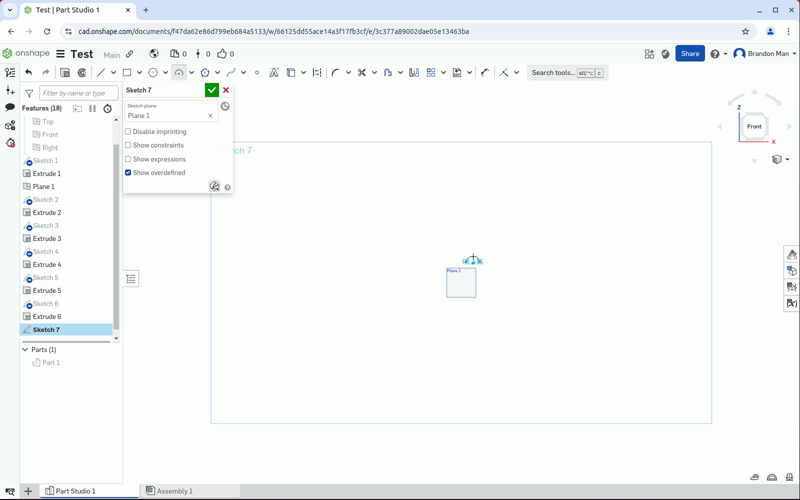
key_up(shift)
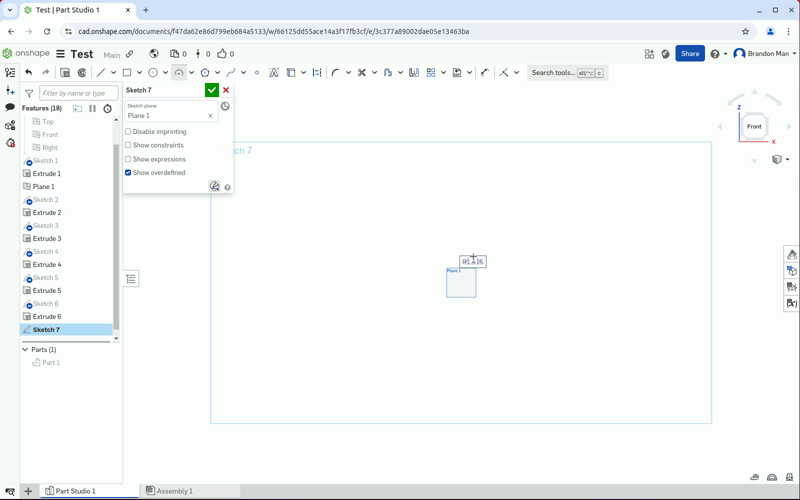
key(esc)
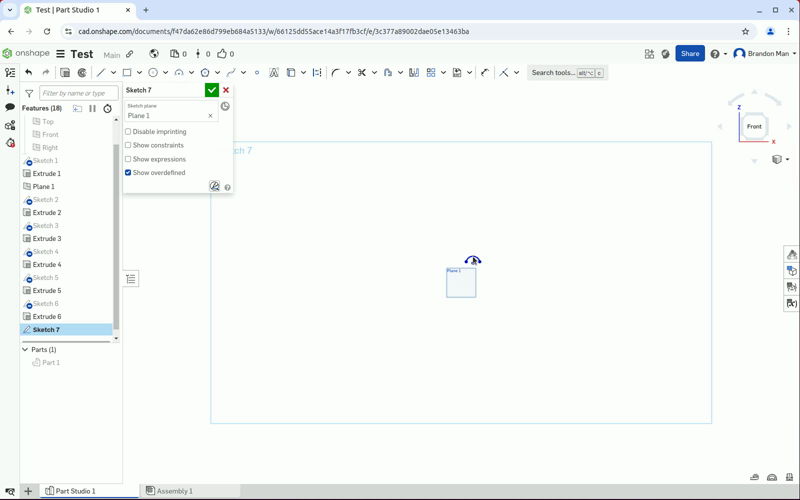
key(l)
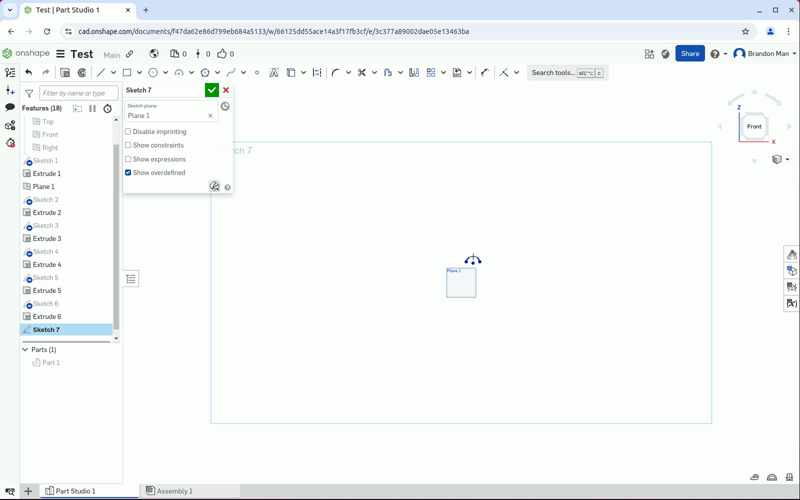
mouse_move(479, 261)
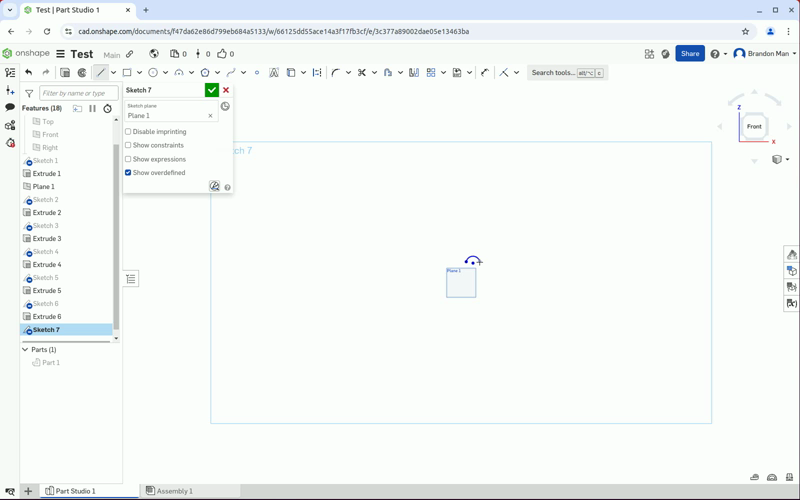
click(479, 261)
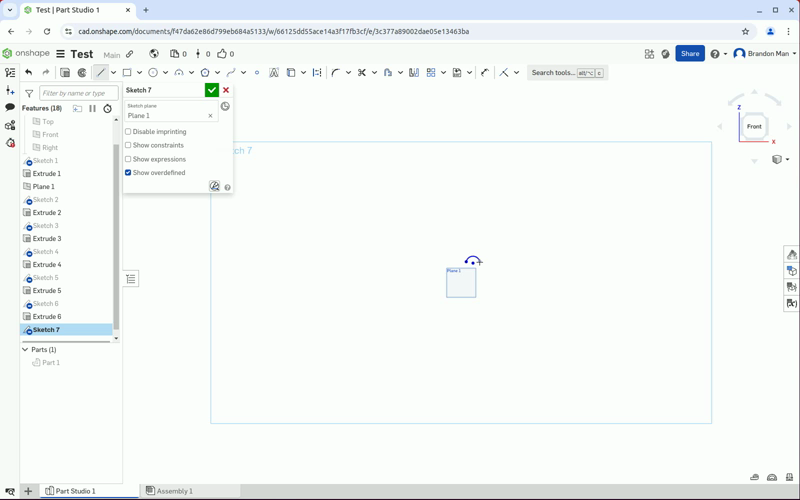
key_down(shift)
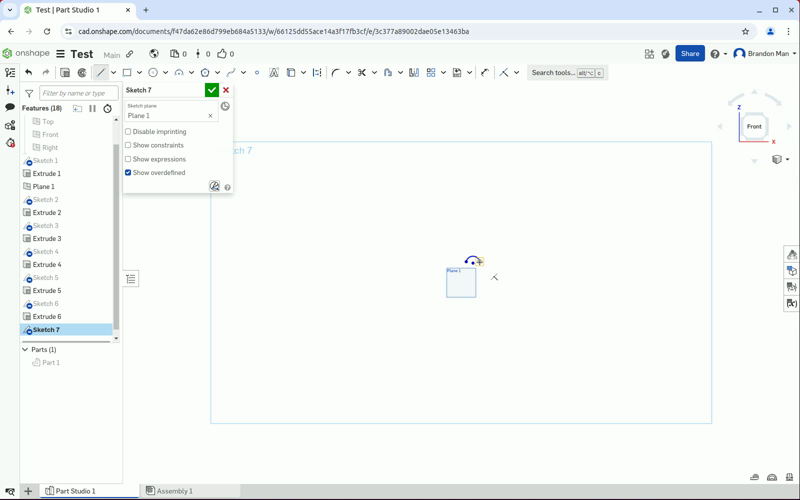
mouse_move(509, 261)
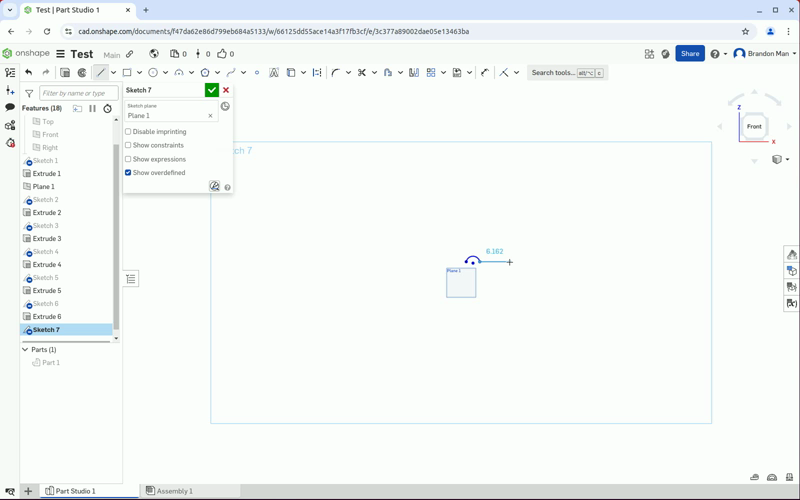
mouse_move(479, 248)
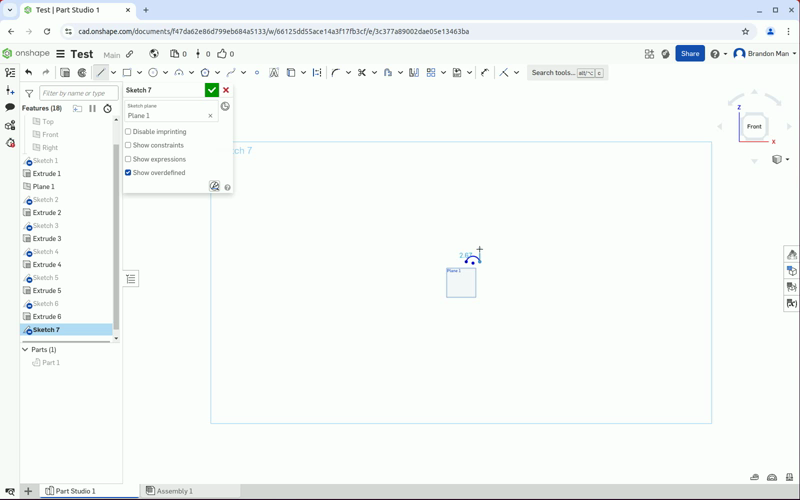
click(479, 248)
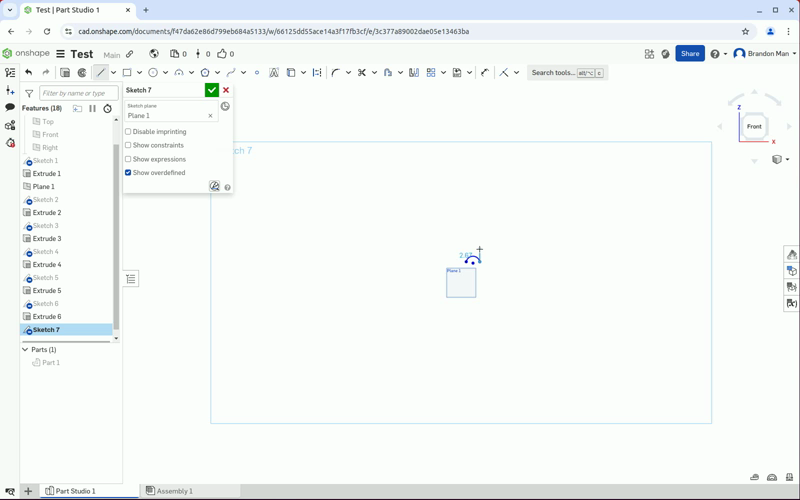
key_up(shift)
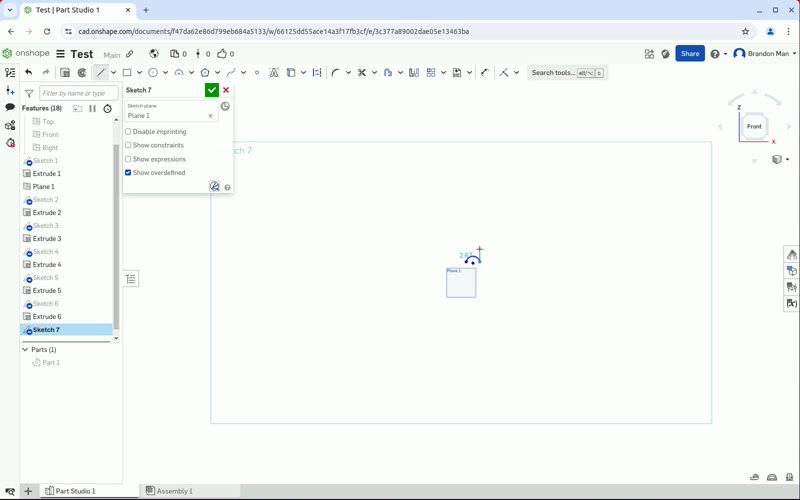
key(esc)
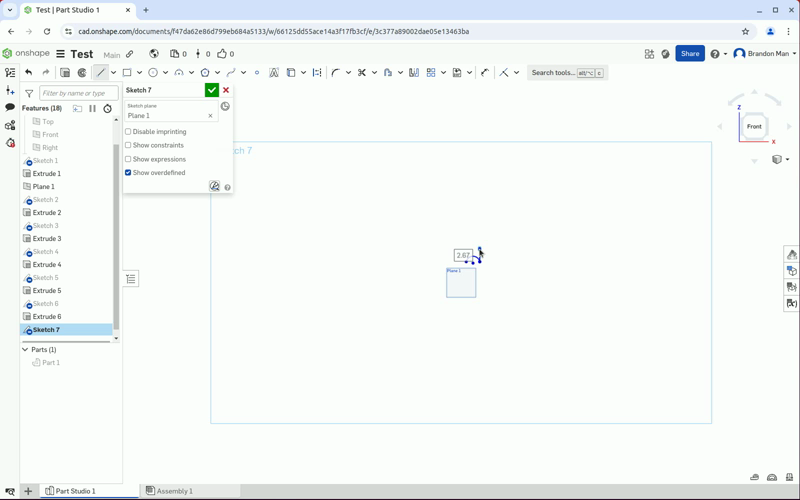
key(a)
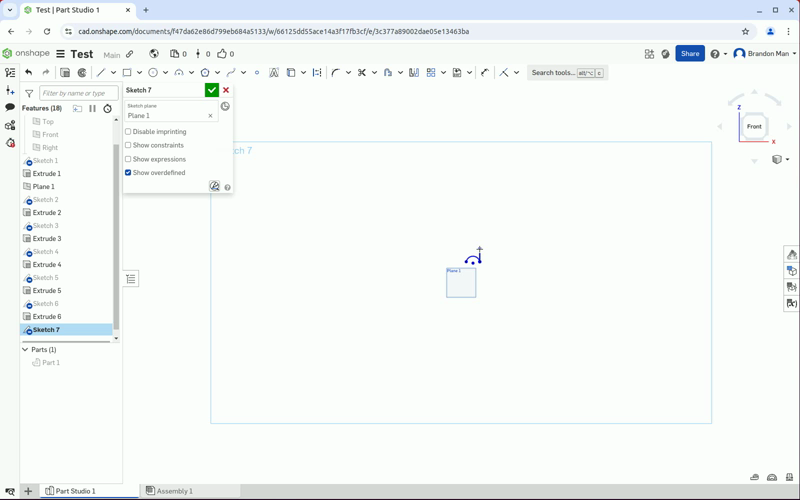
mouse_move(479, 248)
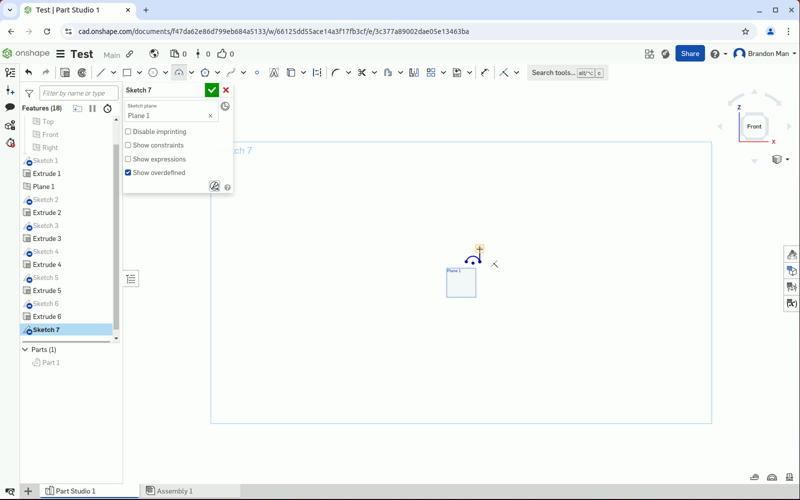
click(479, 248)
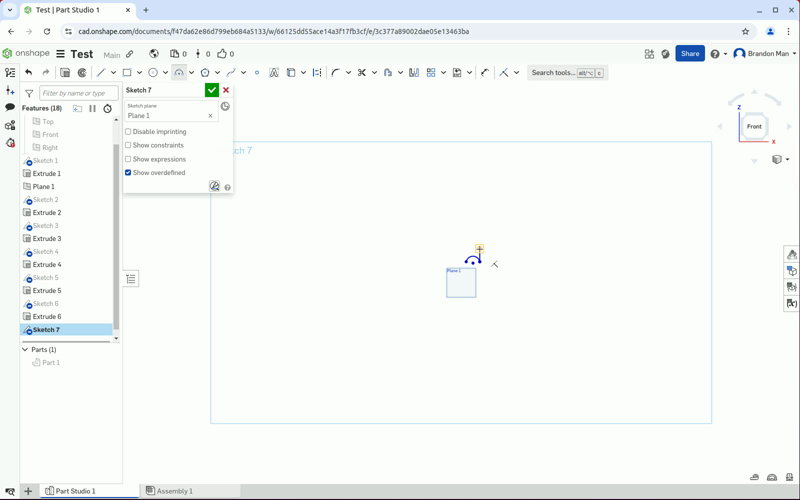
key_down(shift)
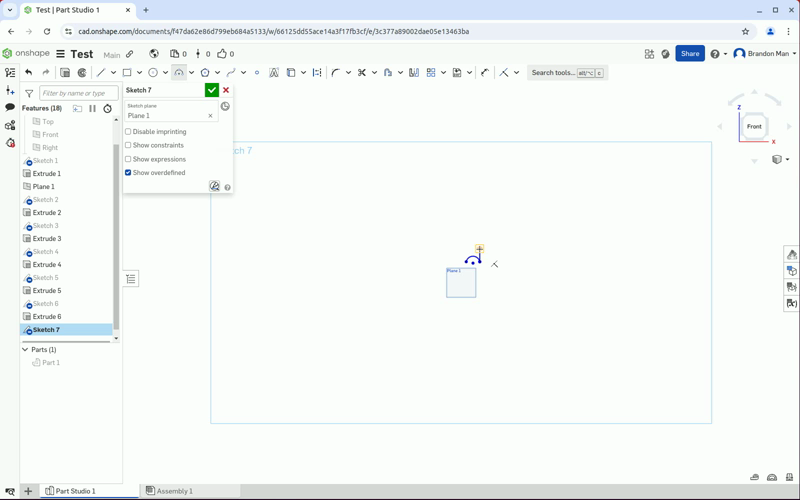
mouse_move(466, 244)
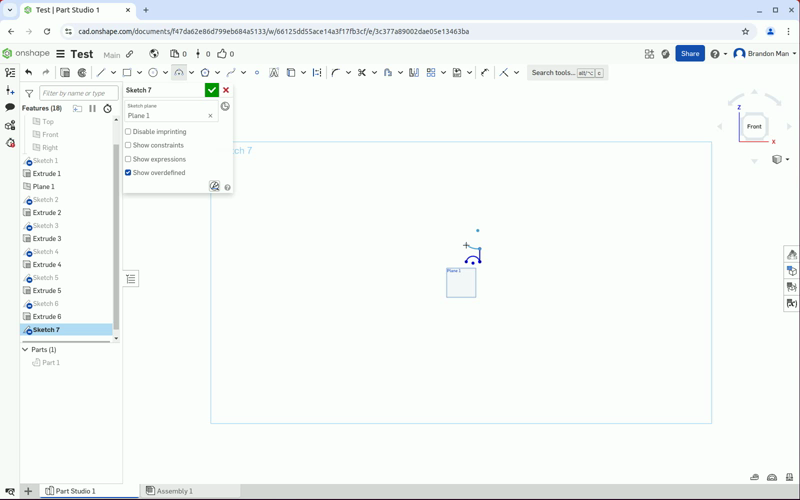
click(466, 244)
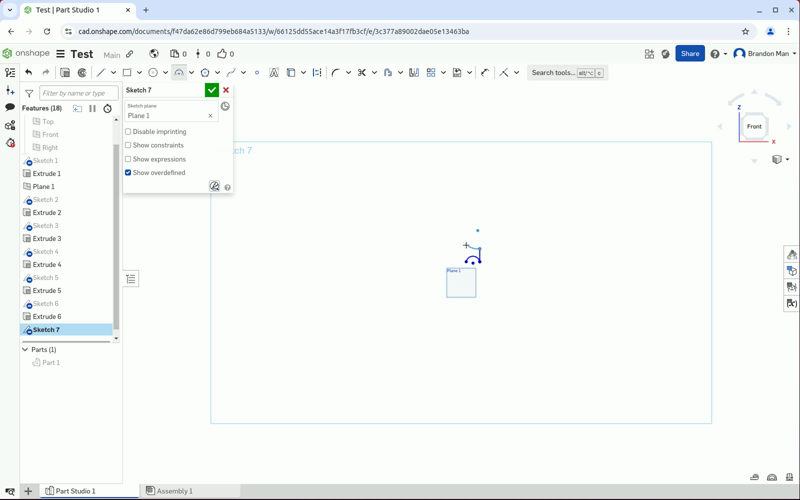
mouse_move(473, 246)
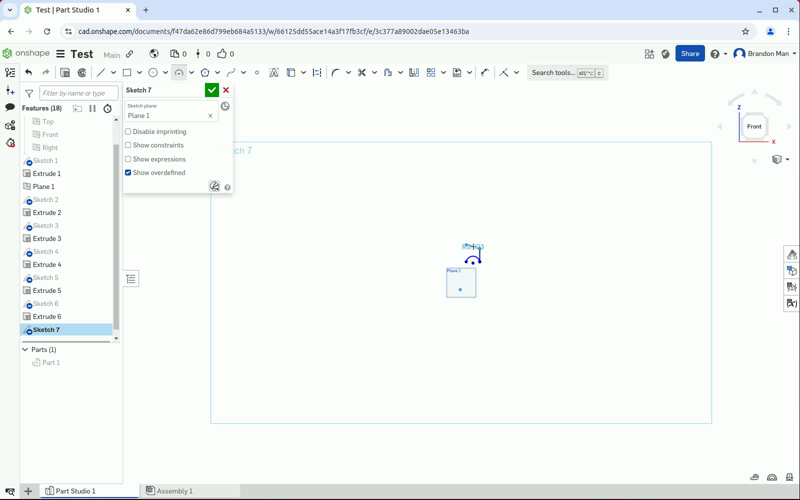
click(473, 246)
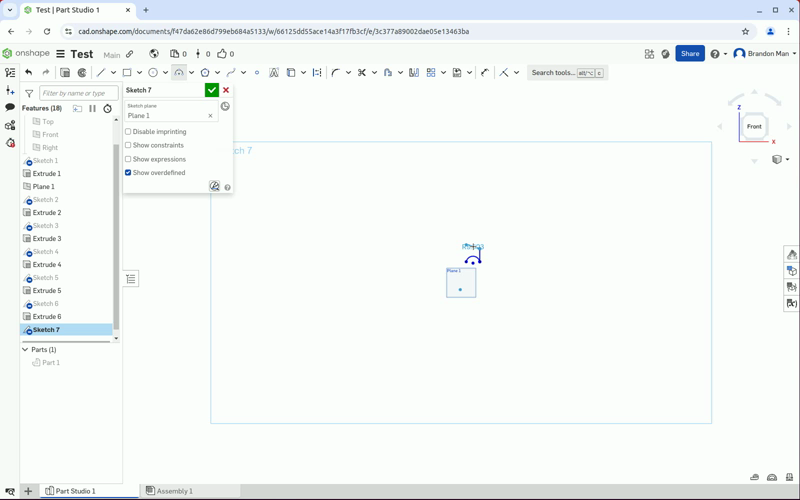
key_up(shift)
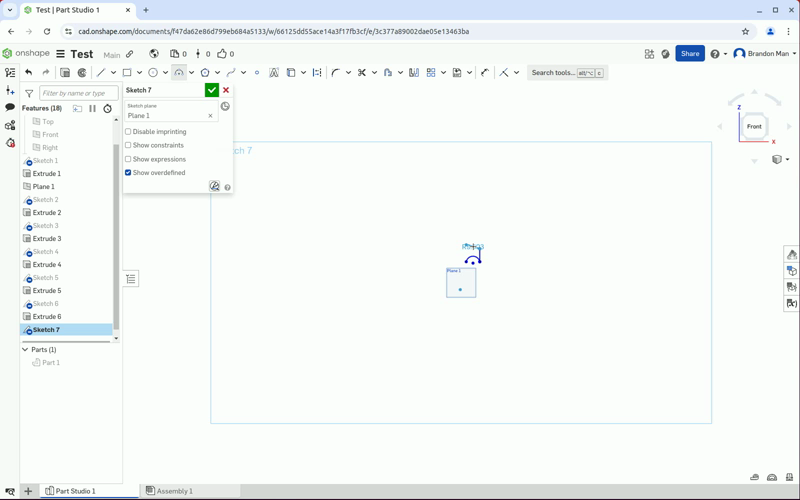
key(esc)
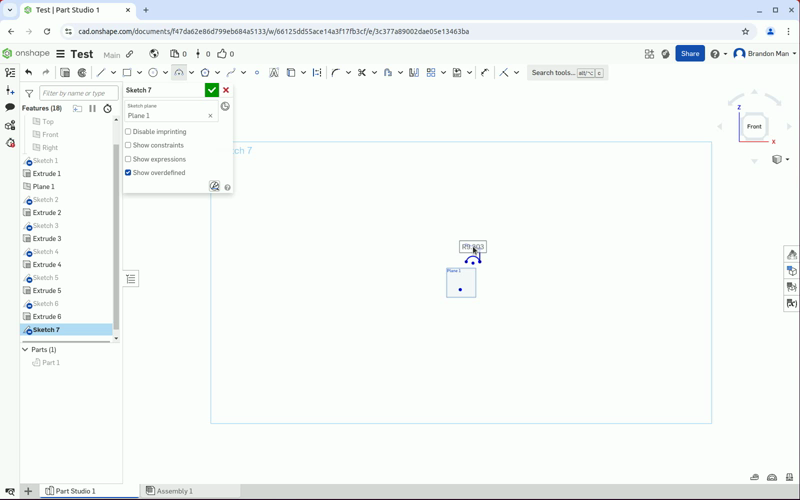
key(l)
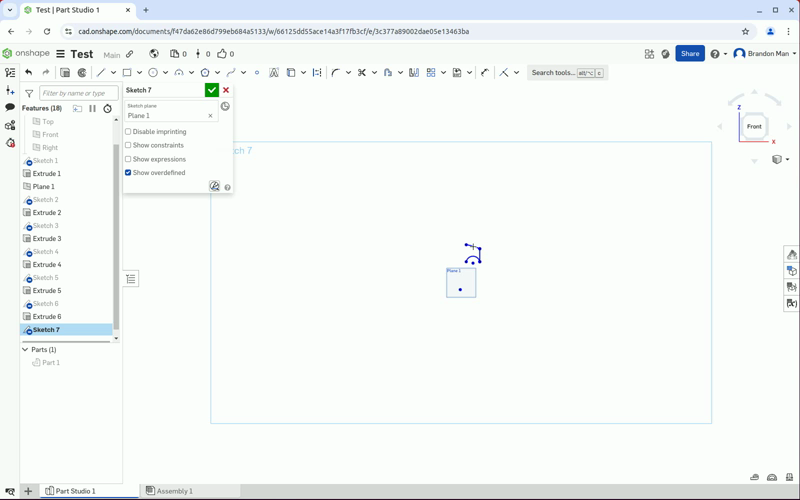
mouse_move(466, 244)
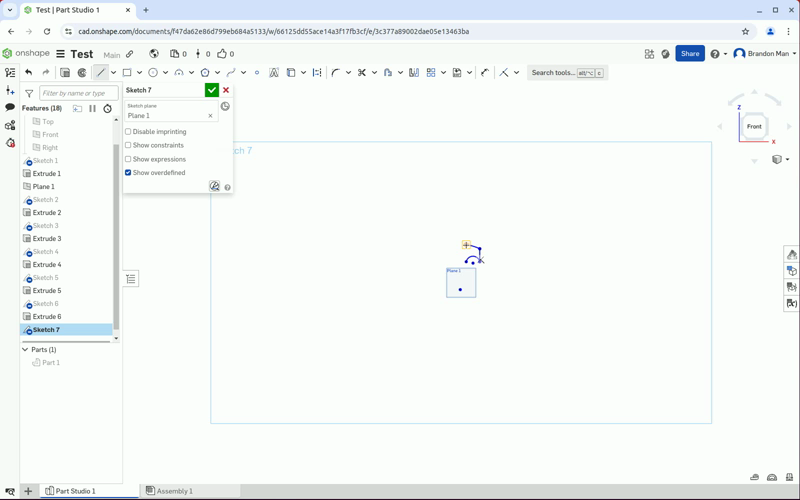
click(466, 244)
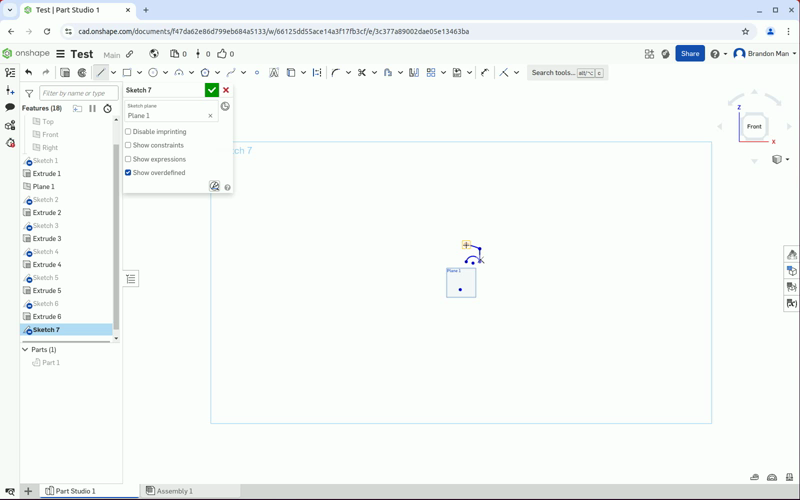
mouse_move(496, 244)
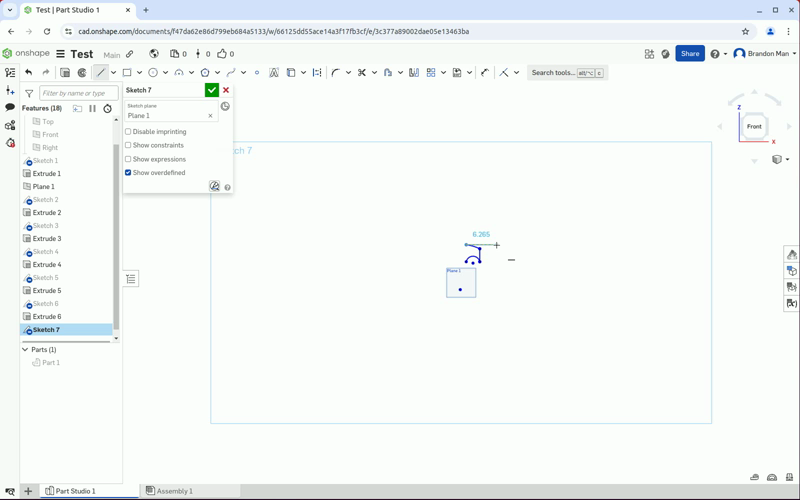
key_down(shift)
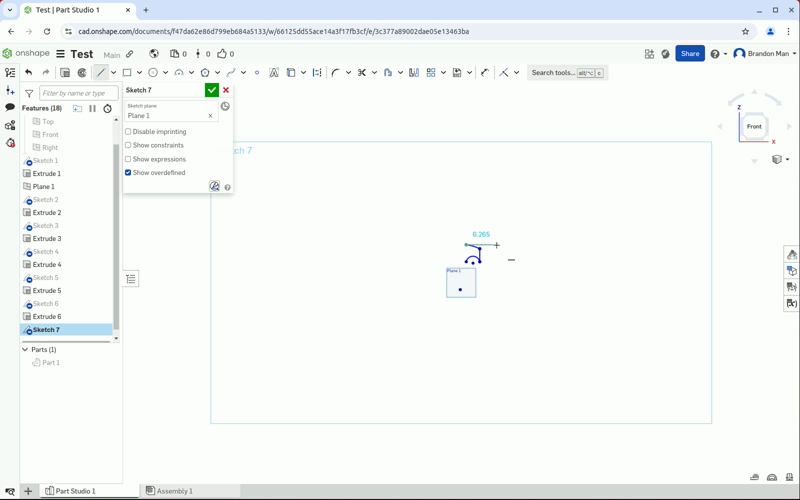
mouse_move(466, 261)
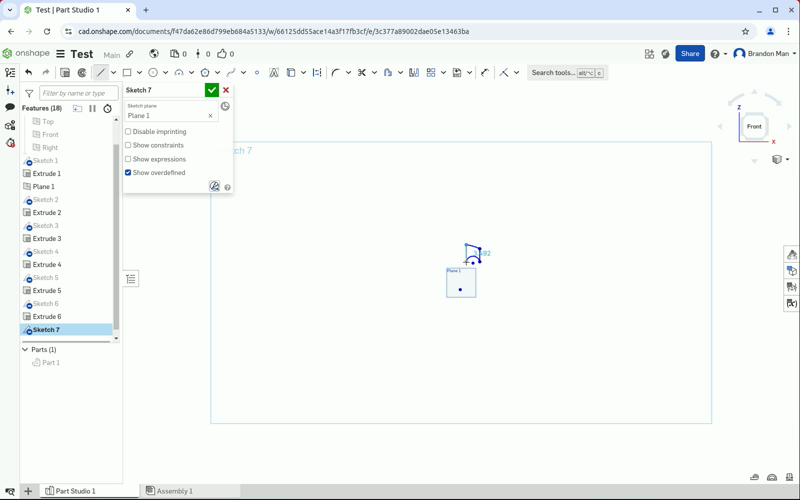
key_up(shift)
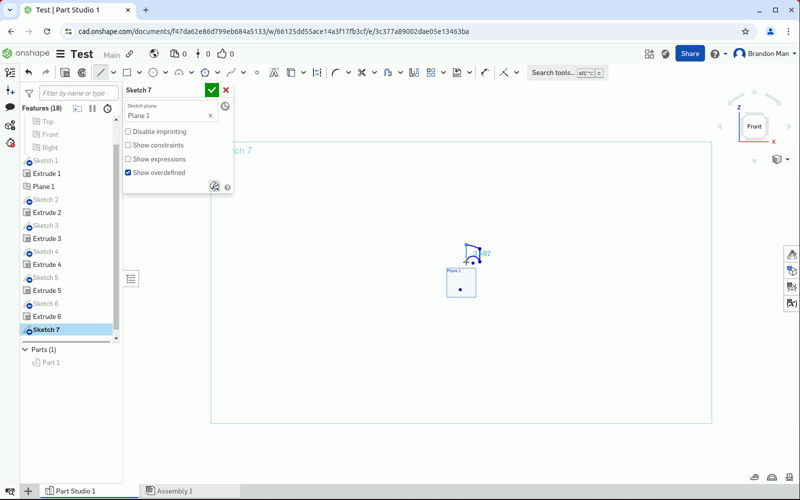
click(466, 261)
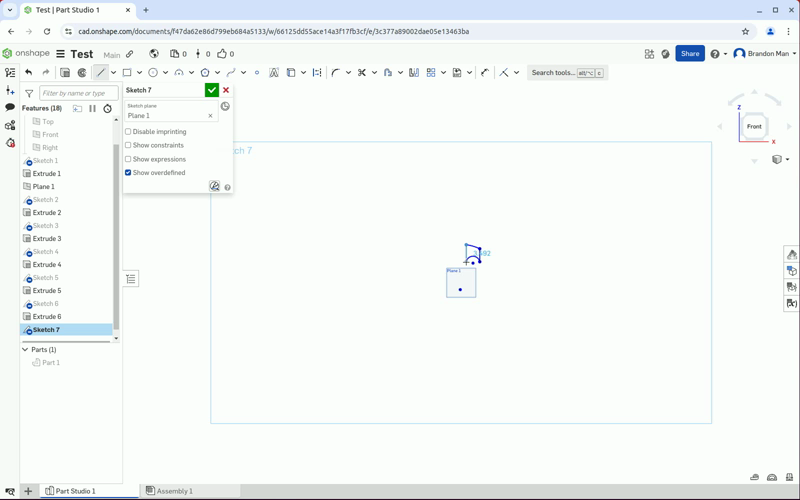
key(esc)
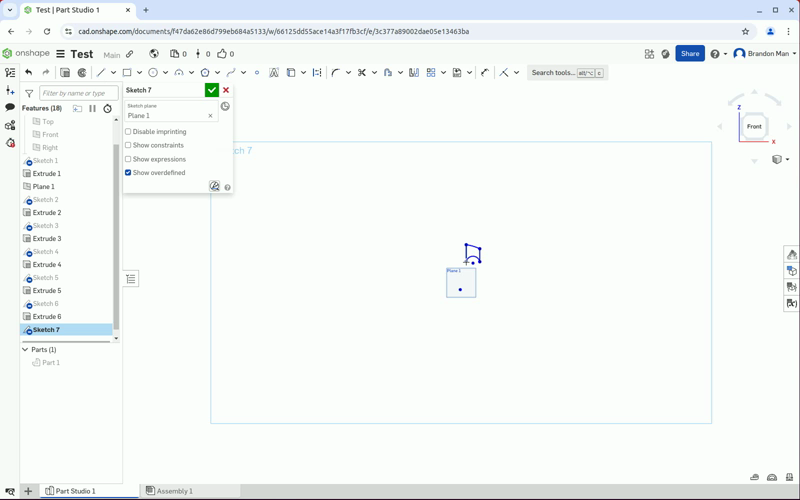
mouse_move(471, 246)
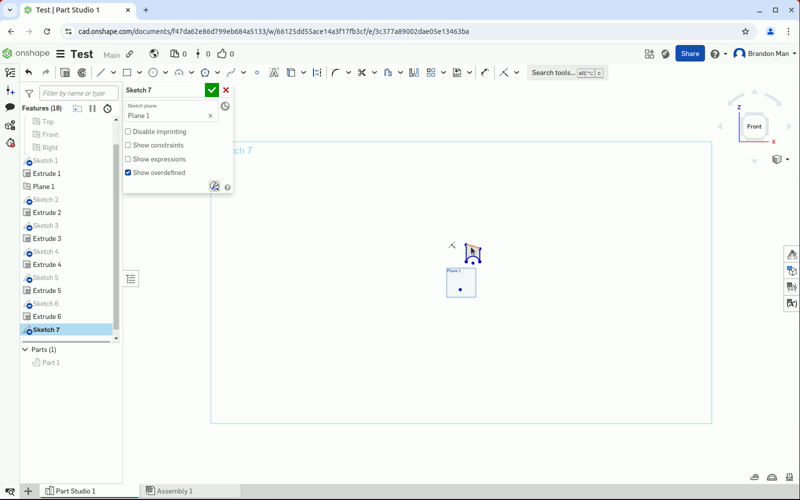
scroll(6)
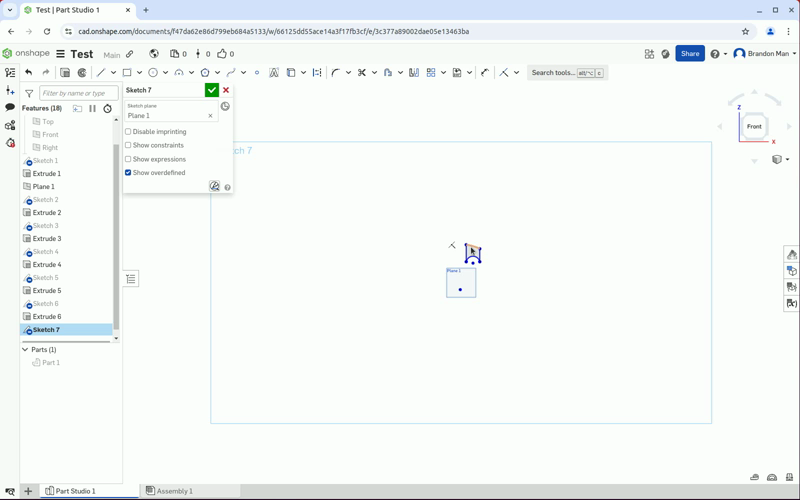
scroll(6)
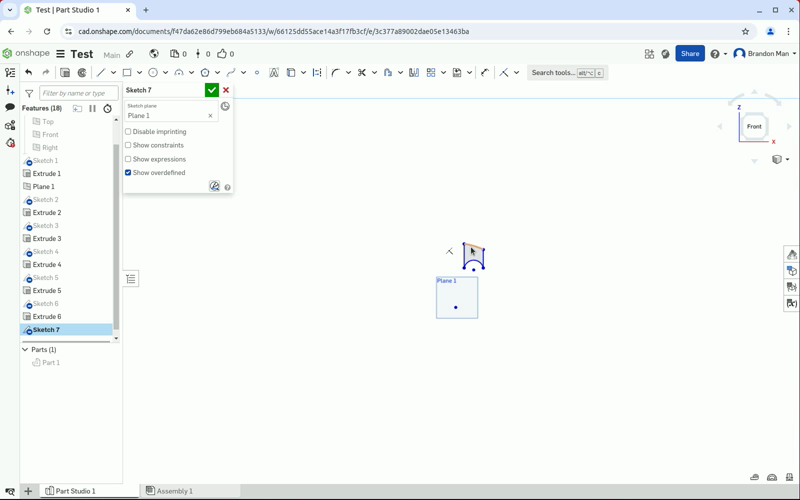
scroll(6)
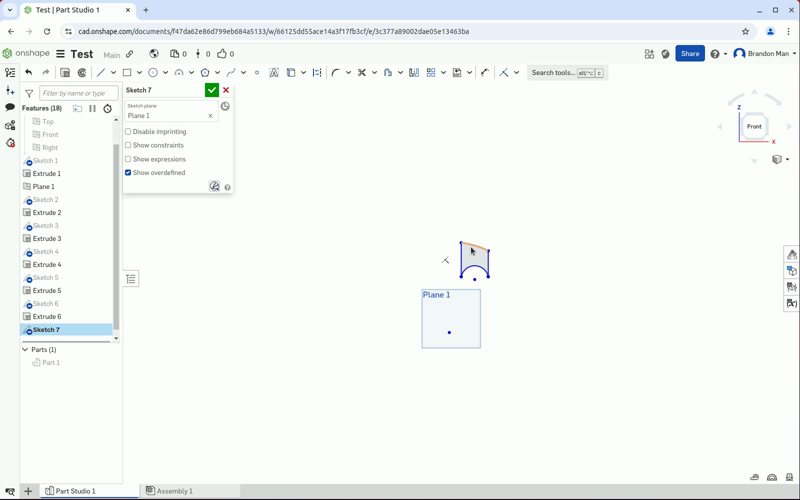
scroll(6)
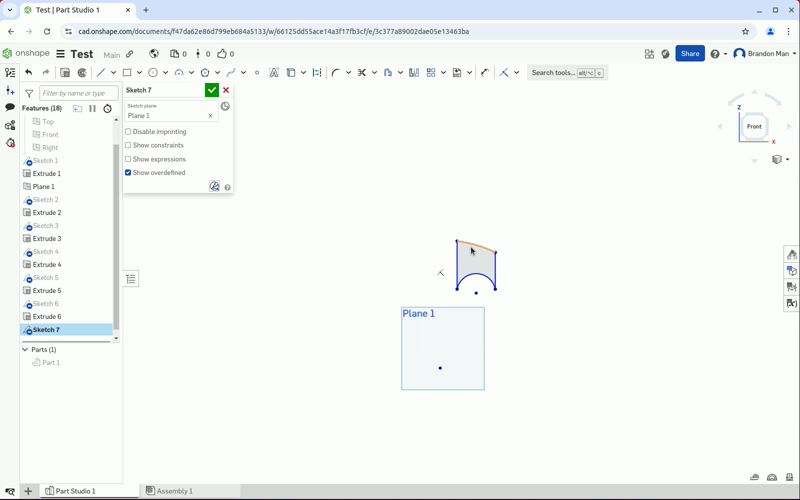
scroll(6)
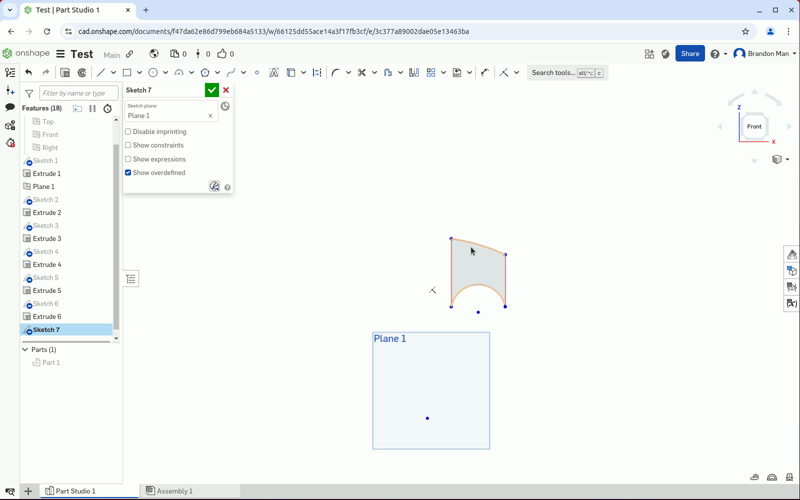
scroll(6)
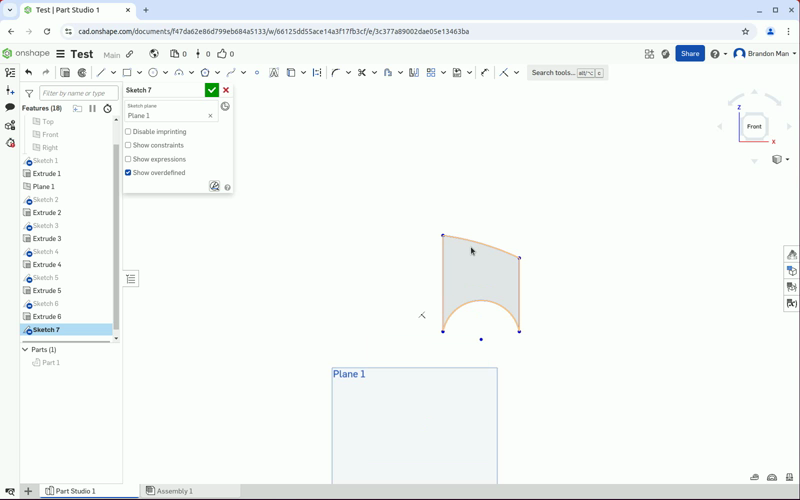
scroll(6)
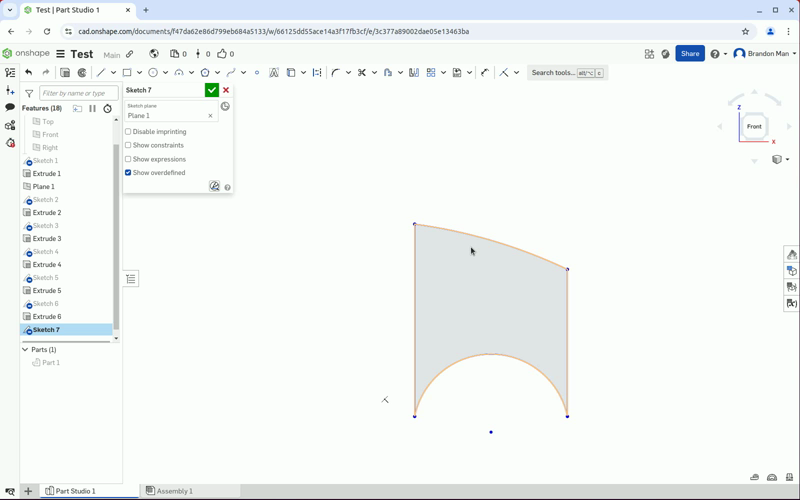
click(471, 246)
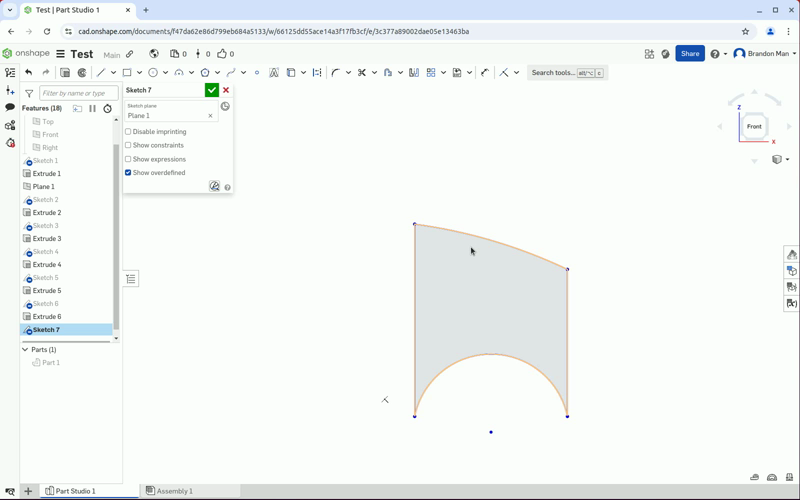
scroll(-6)
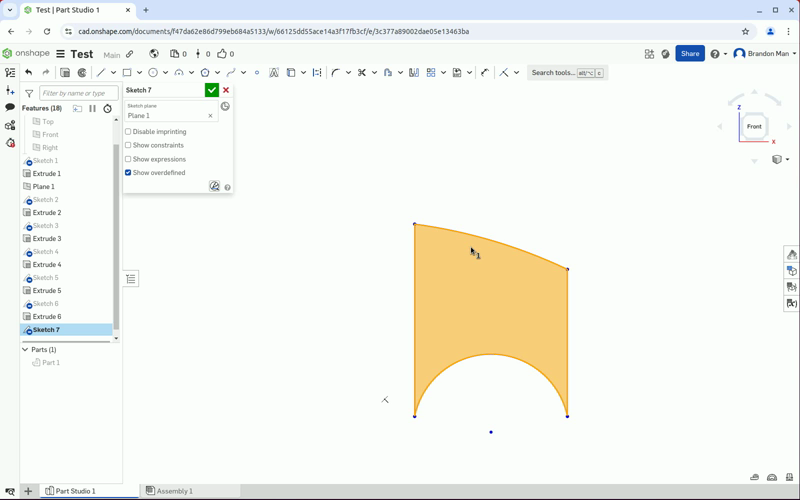
scroll(-6)
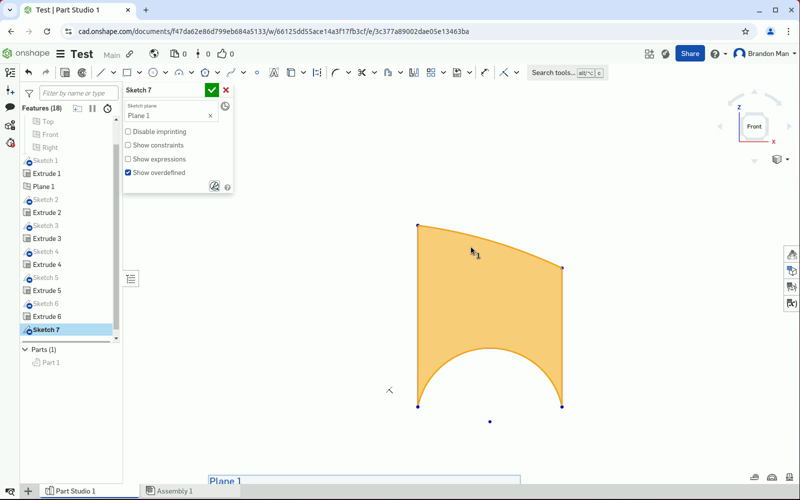
scroll(-6)
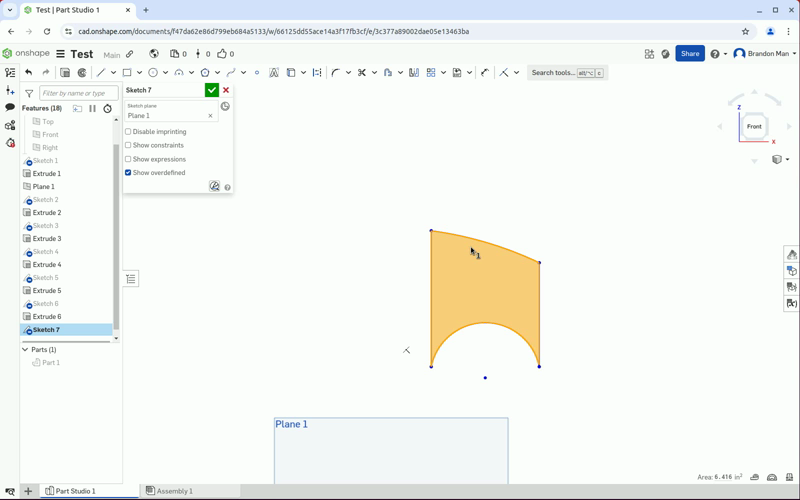
scroll(-6)
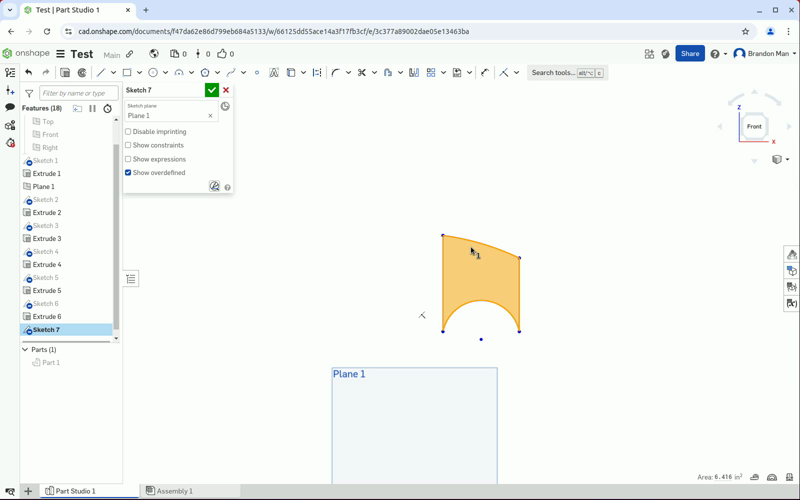
scroll(-6)
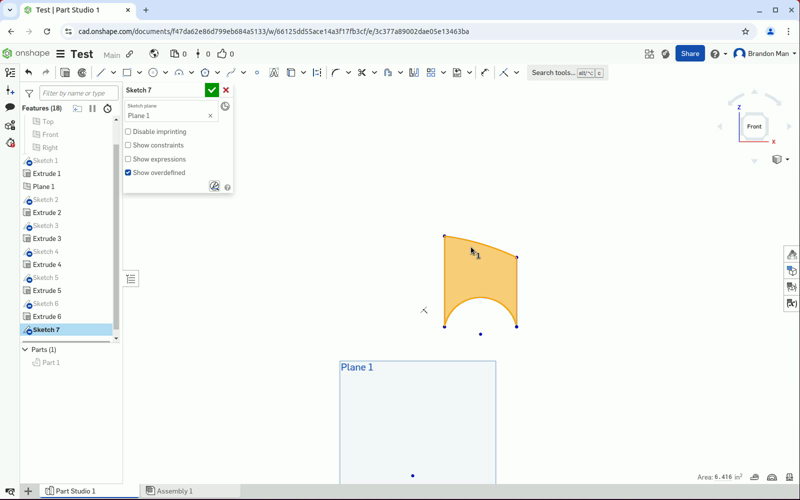
scroll(-6)
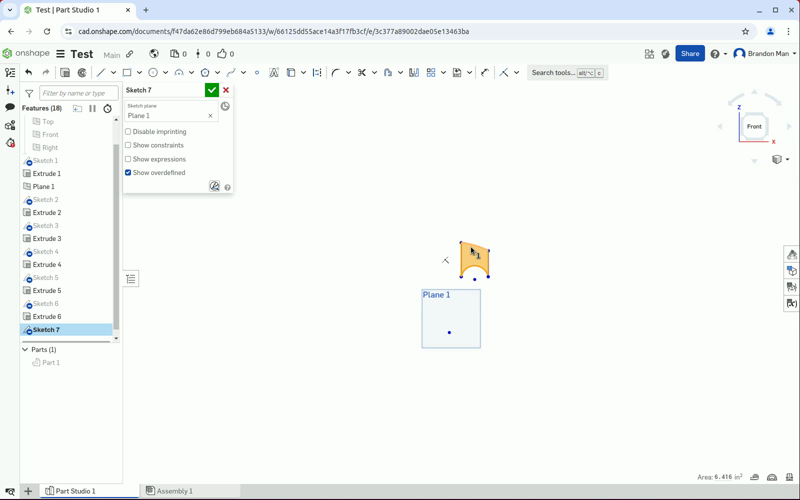
scroll(-6)
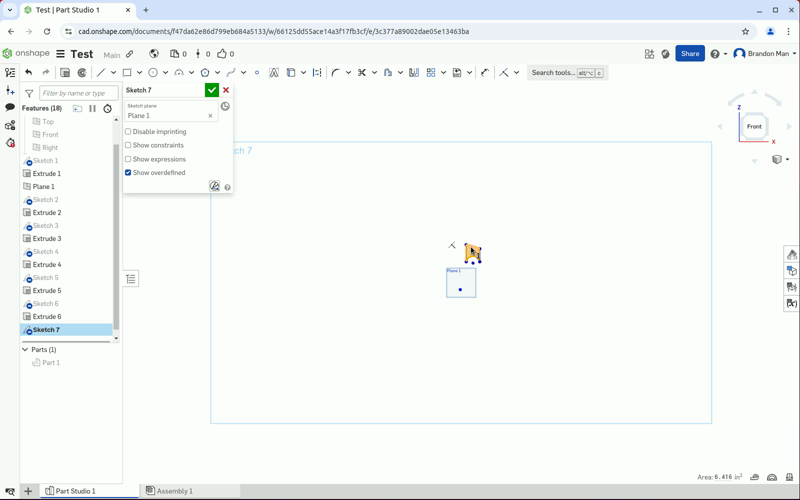
mouse_move(73, 352)
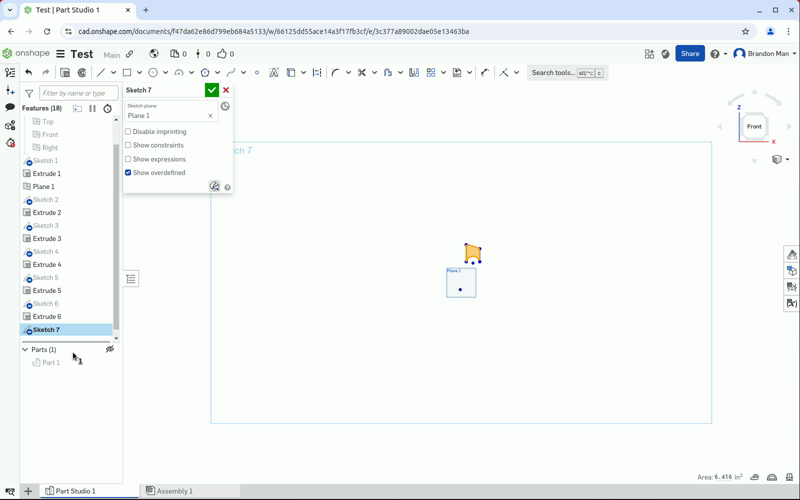
key(shift+y)
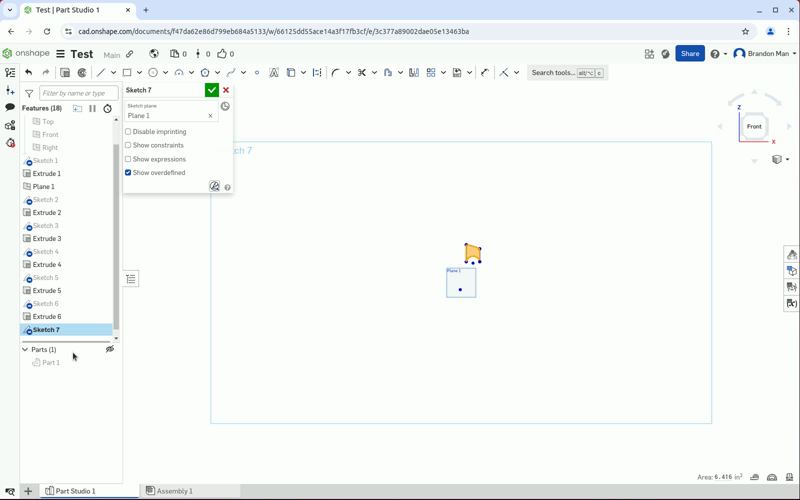
key(shift+e)
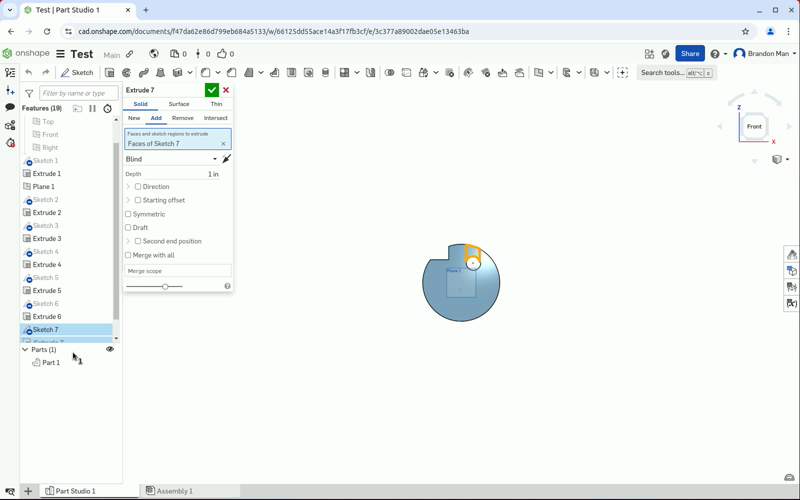
mouse_move(143, 106)
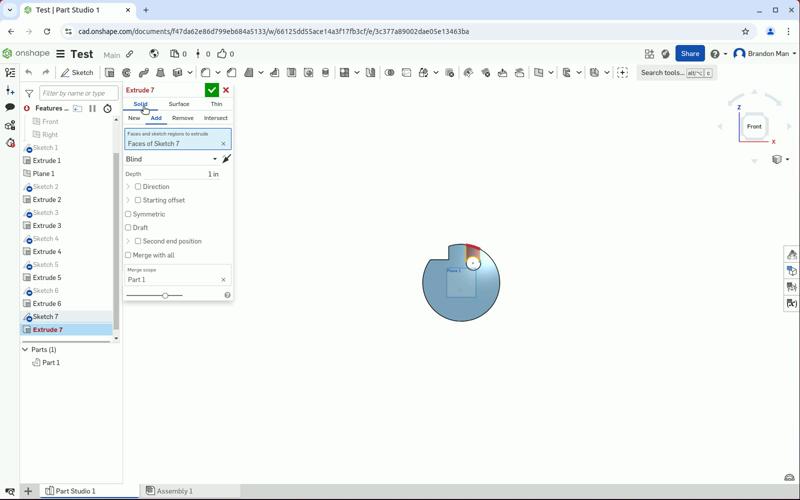
click(143, 106)
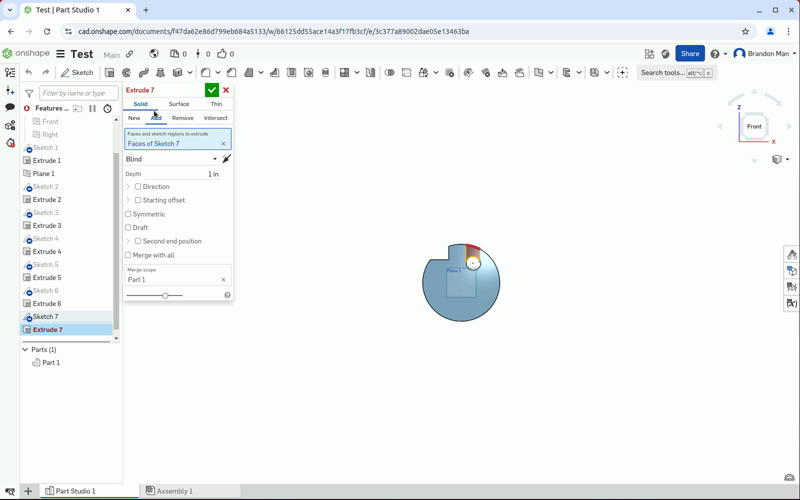
mouse_move(186, 120)
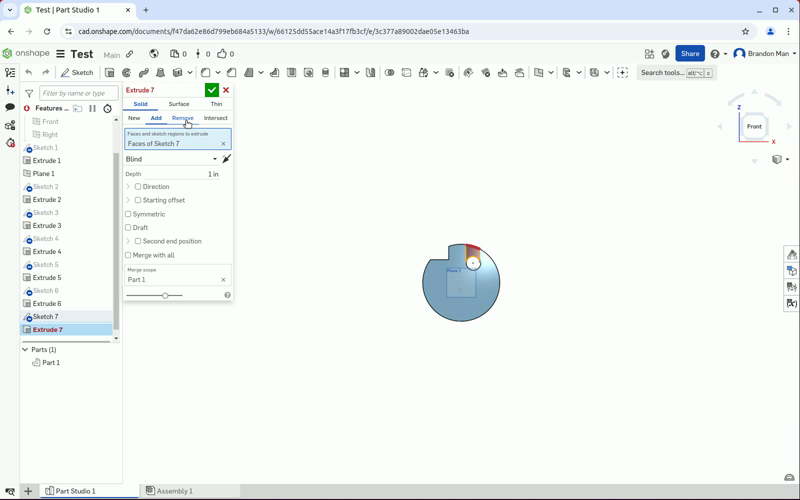
click(186, 120)
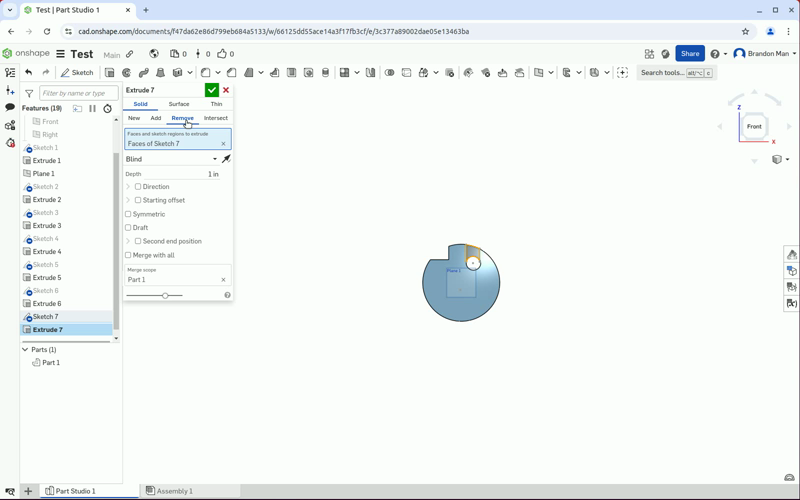
key(tab, 4)
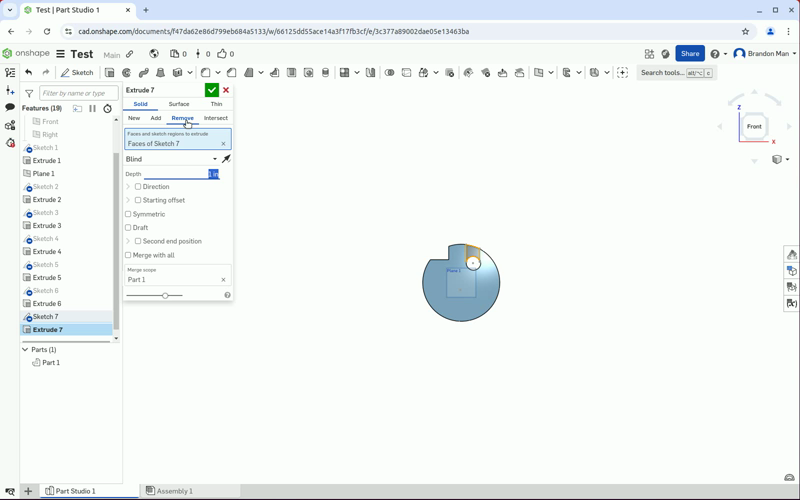
text(23.108)
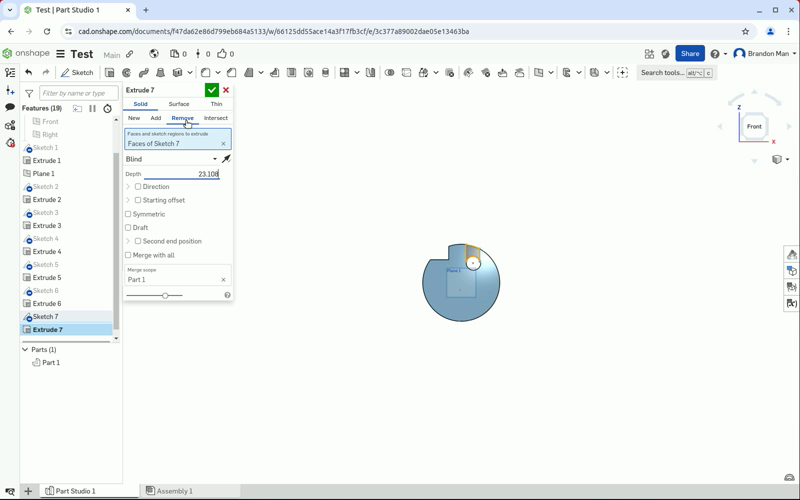
key(tab, 6)
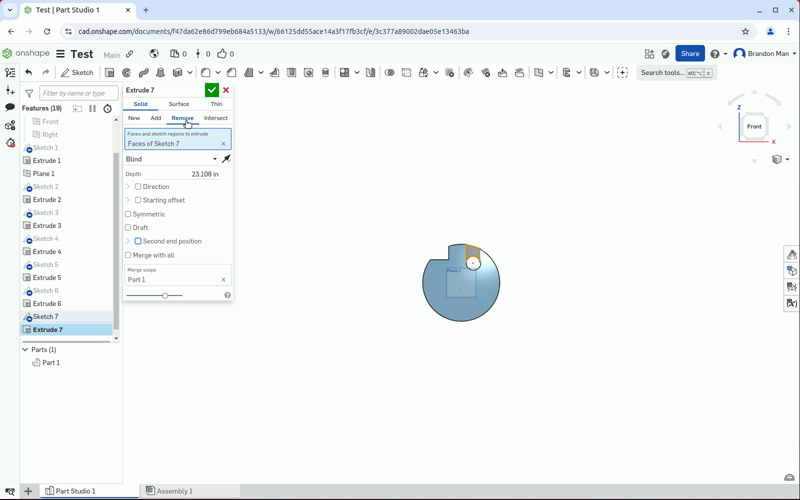
key(space)
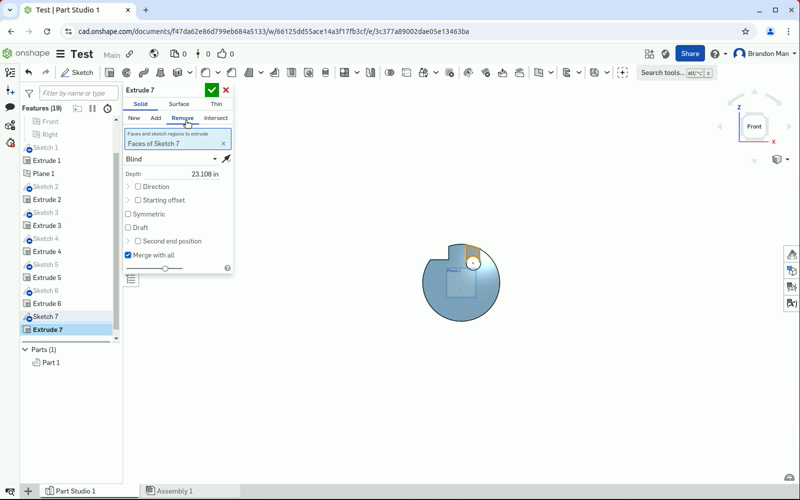
key(enter)
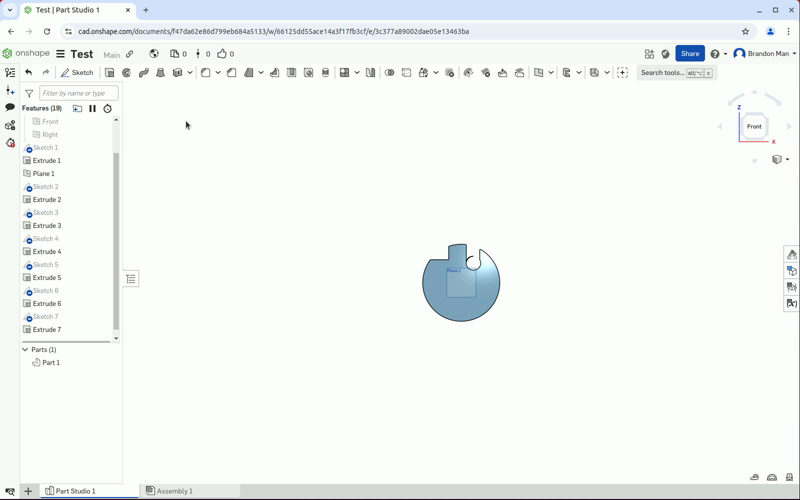
key(shift+h)
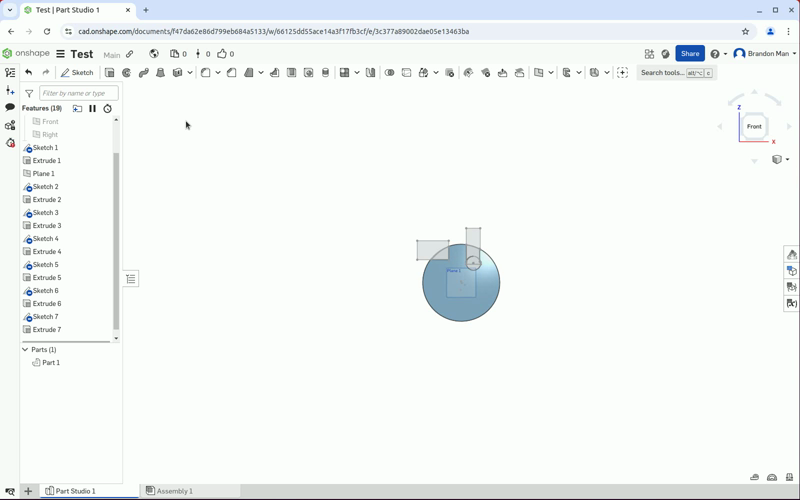
key(shift+h)
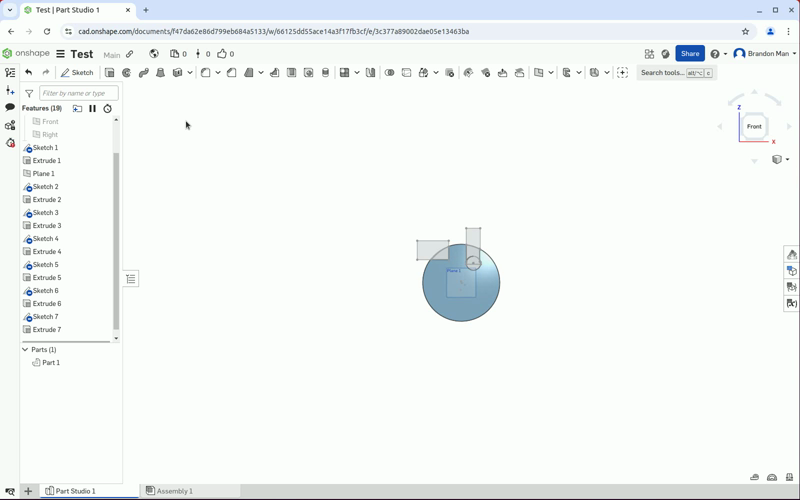
key(shift+7)
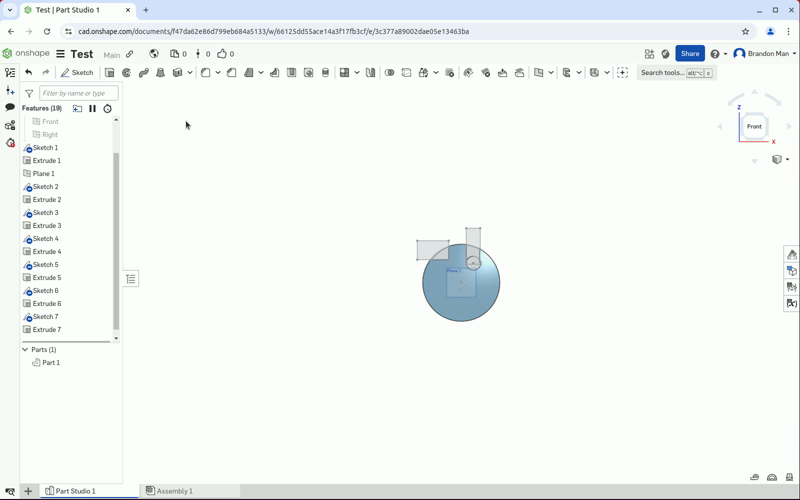
key(left, 2)
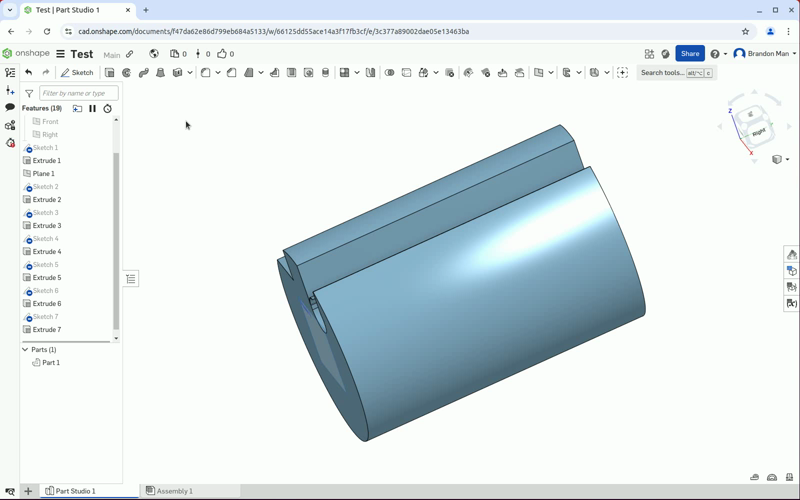
key(down, 2)
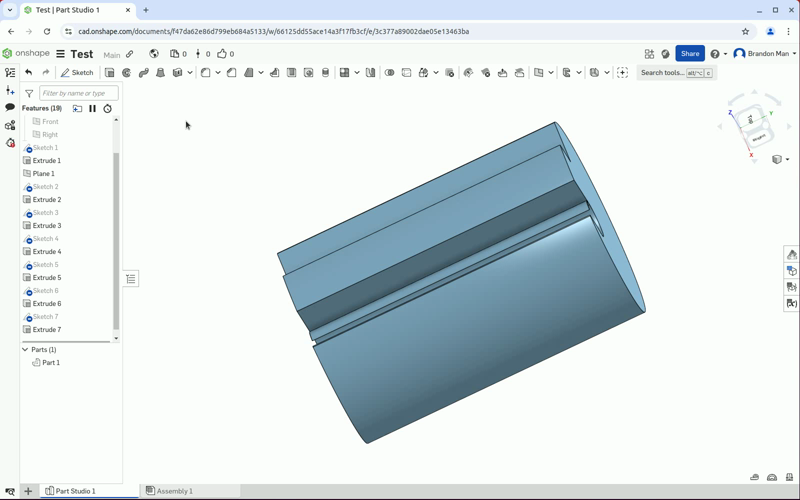
key(up, 2)
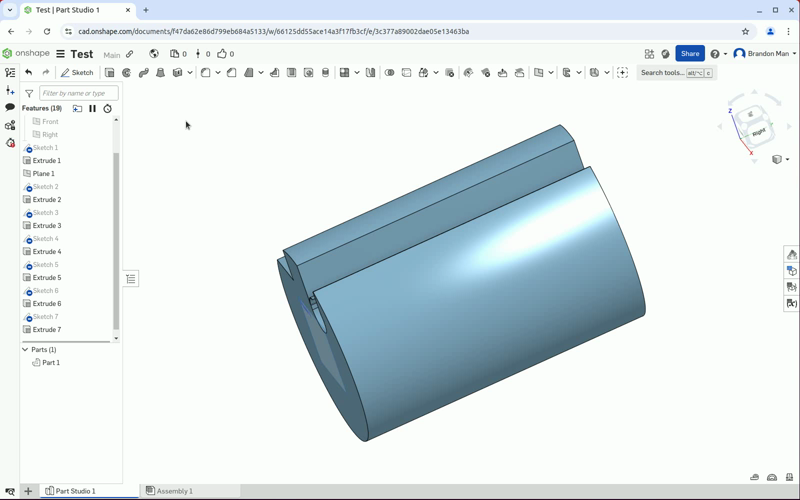
key(right, 2)
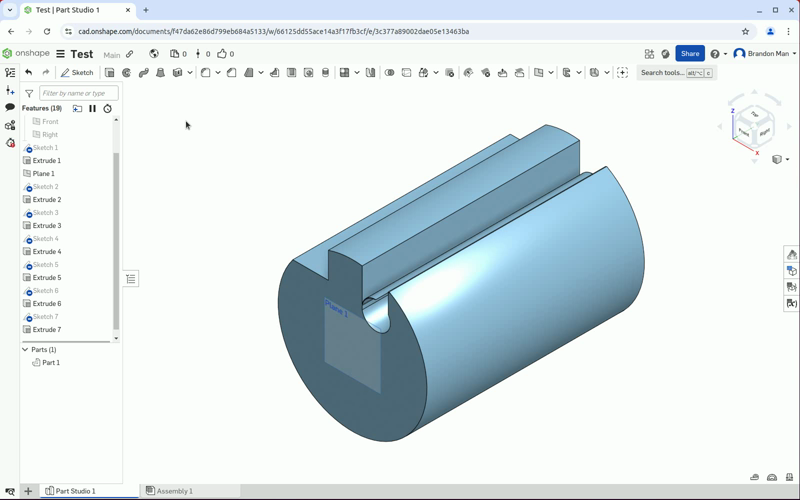
mouse_move(69, 150)
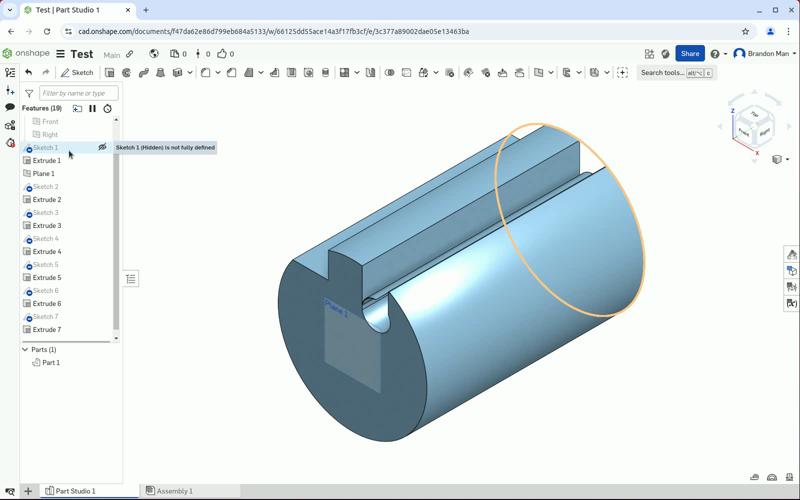
click(69, 150)